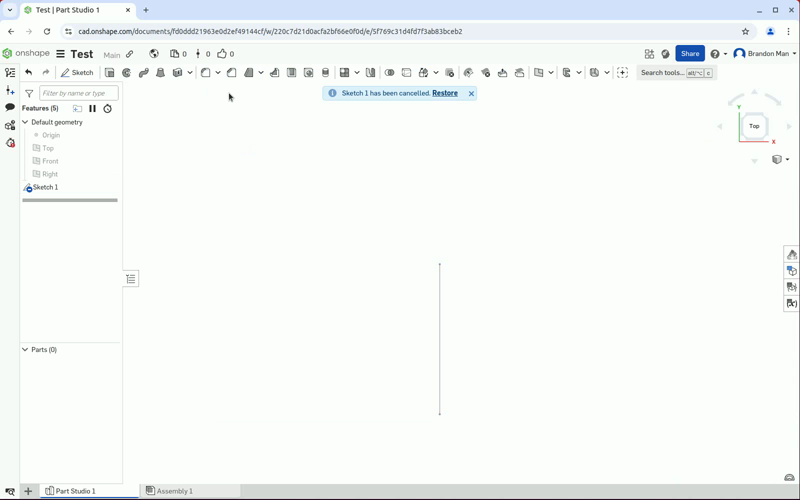
key(shift+h)
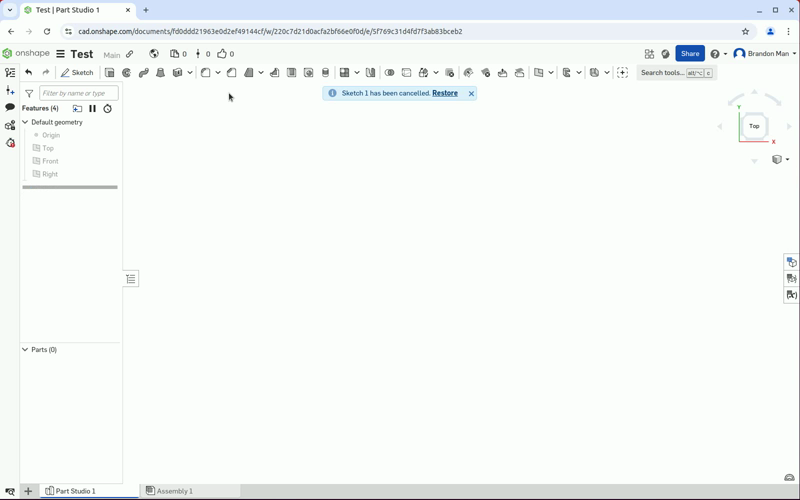
mouse_move(73, 352)
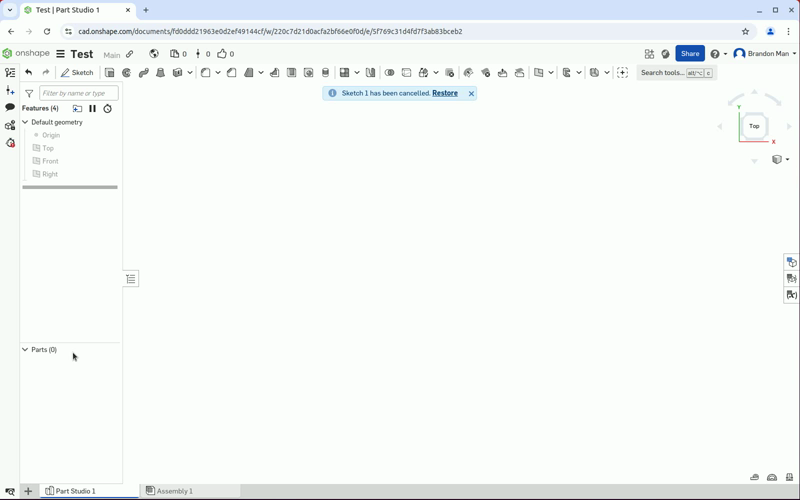
key(y)
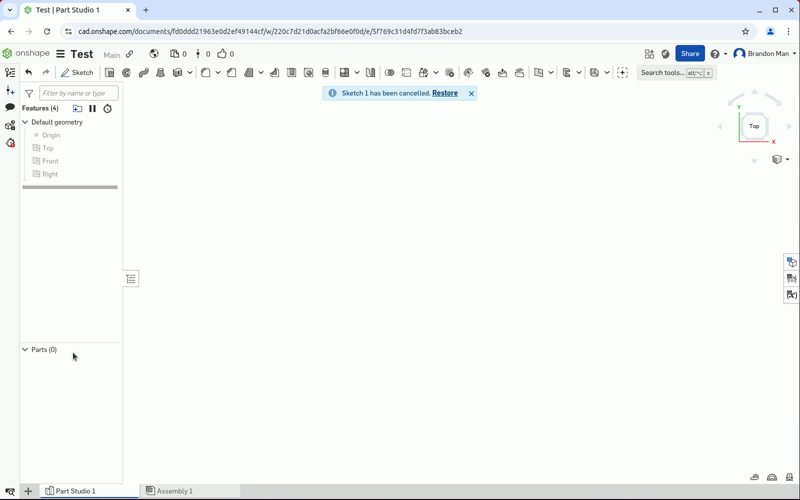
key(shift+p)
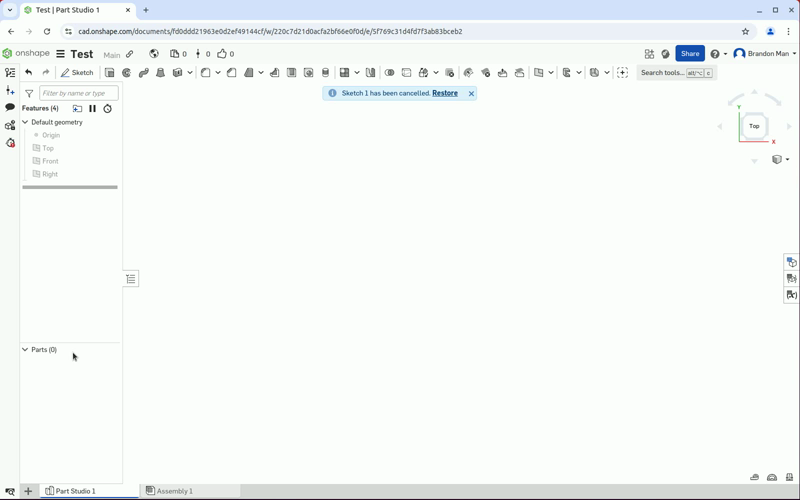
key(space)
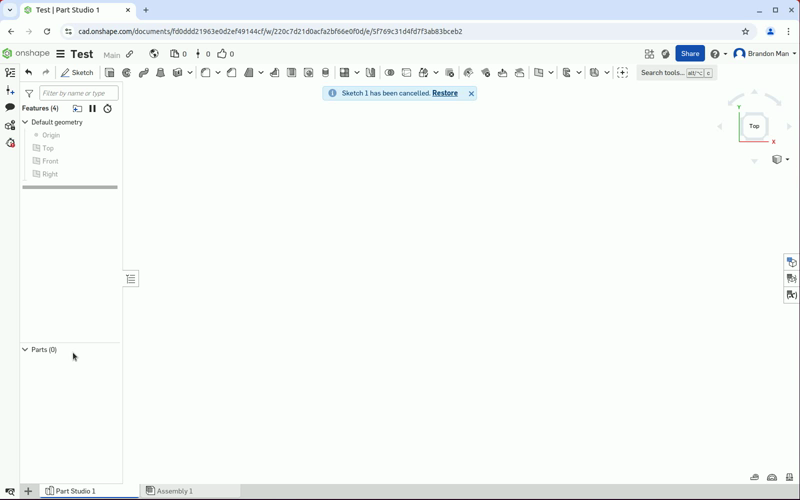
key_down(shift)
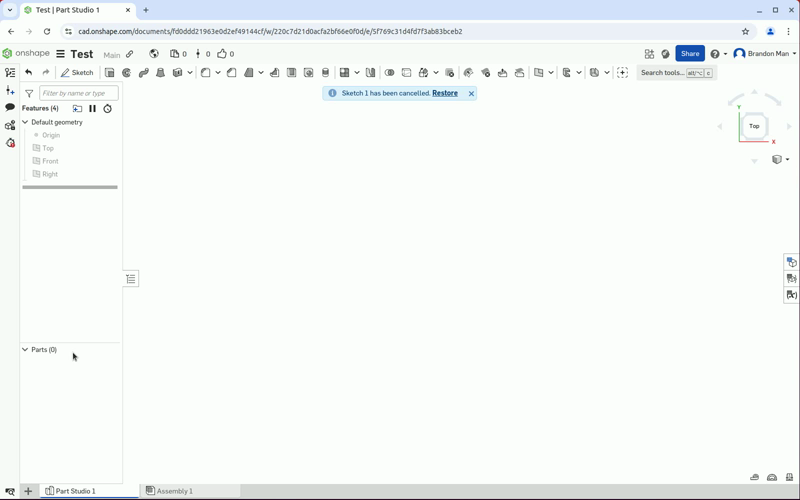
key(up)
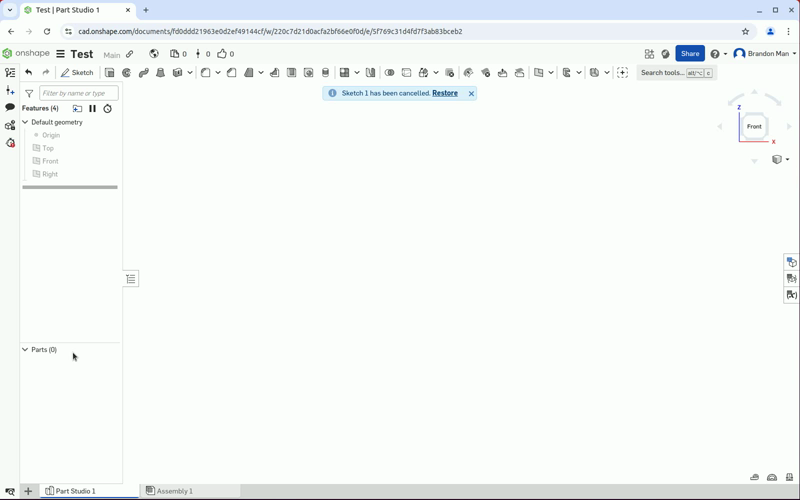
key_up(shift)
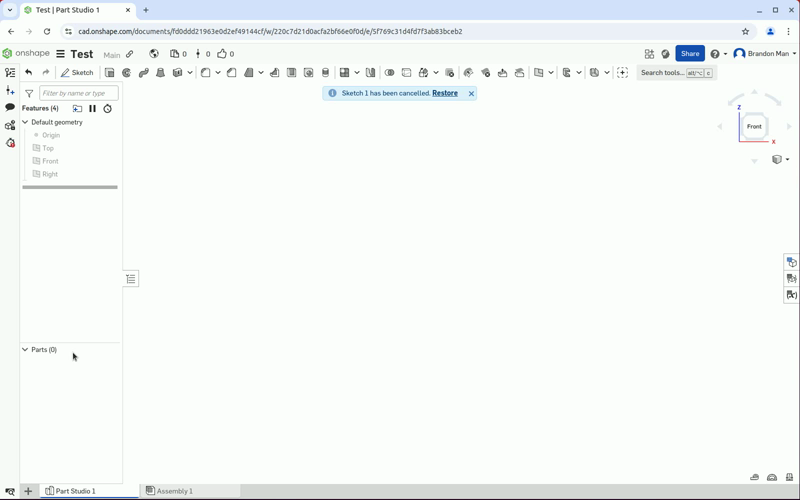
mouse_move(73, 352)
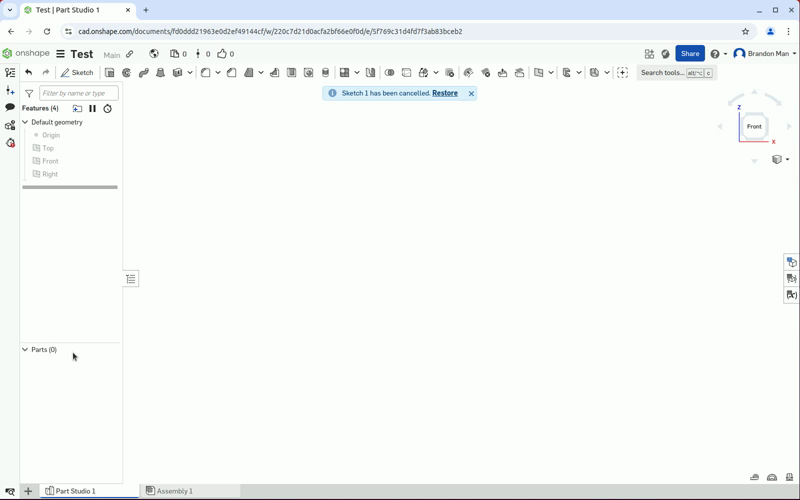
key(shift+y)
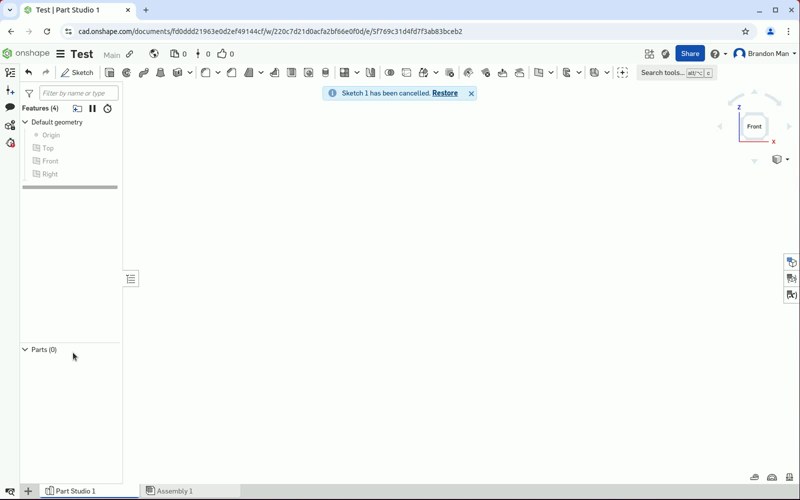
key(shift+s)
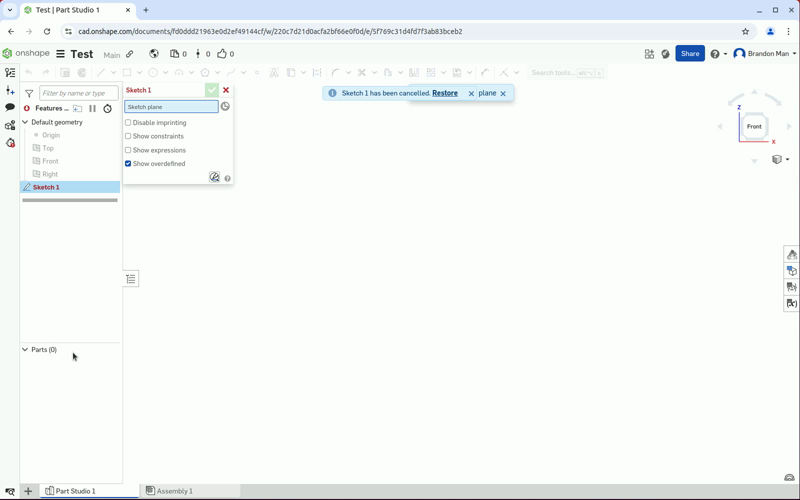
mouse_move(73, 163)
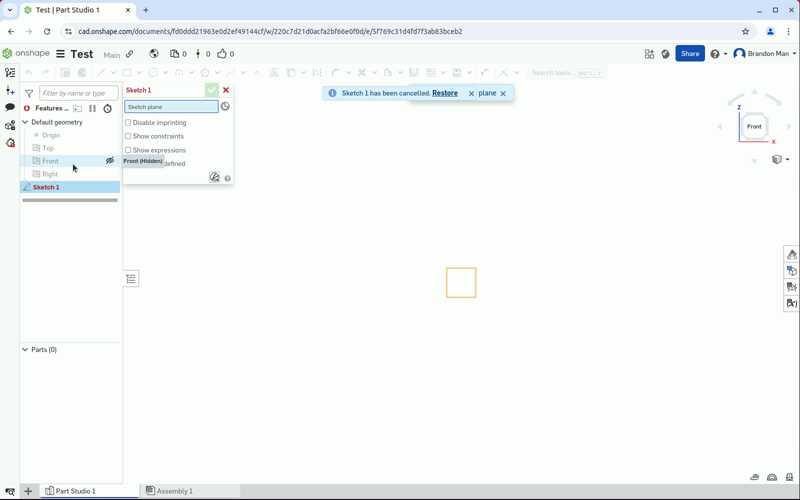
click(73, 163)
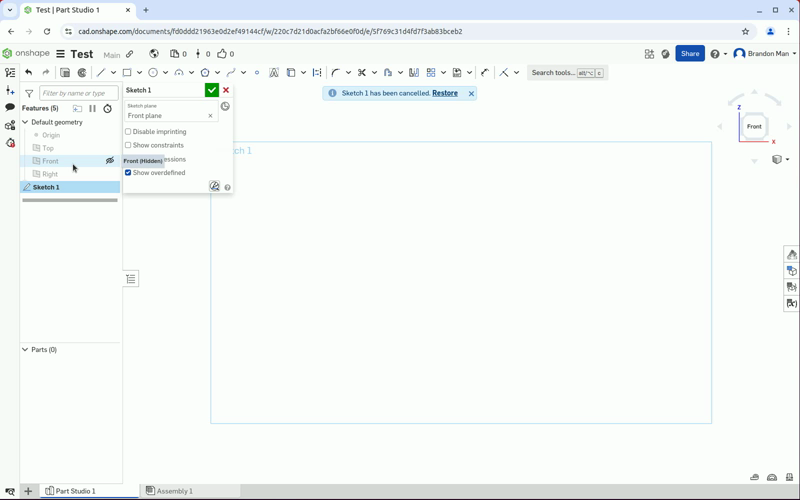
mouse_move(73, 352)
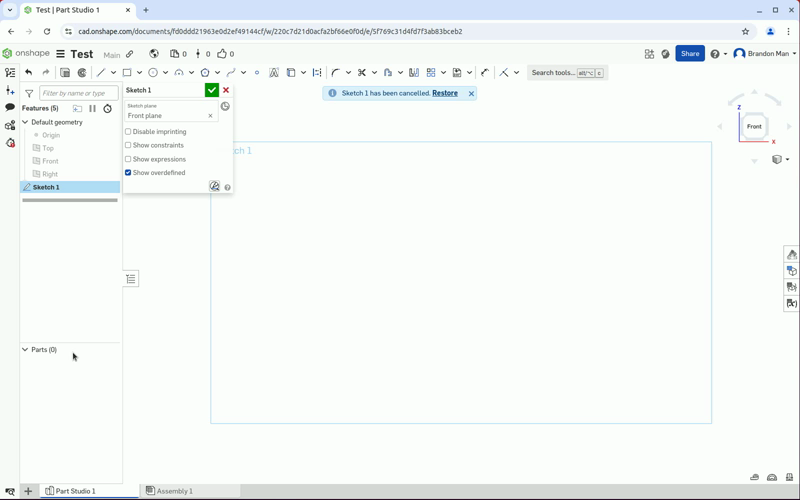
key(y)
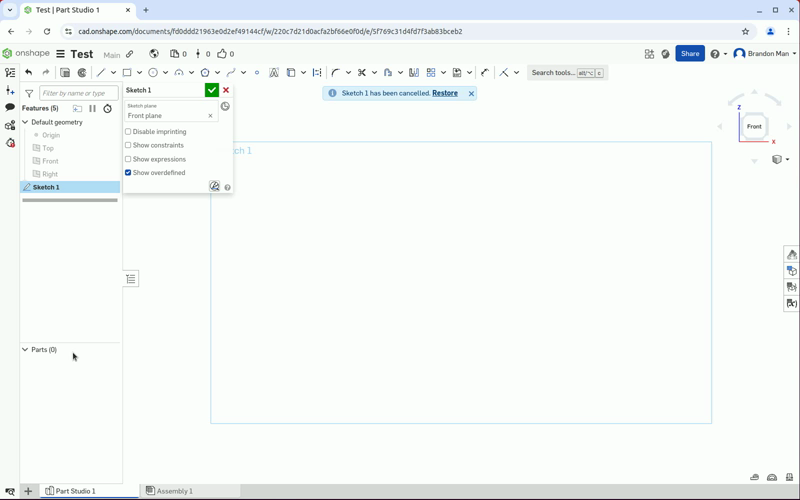
key(l)
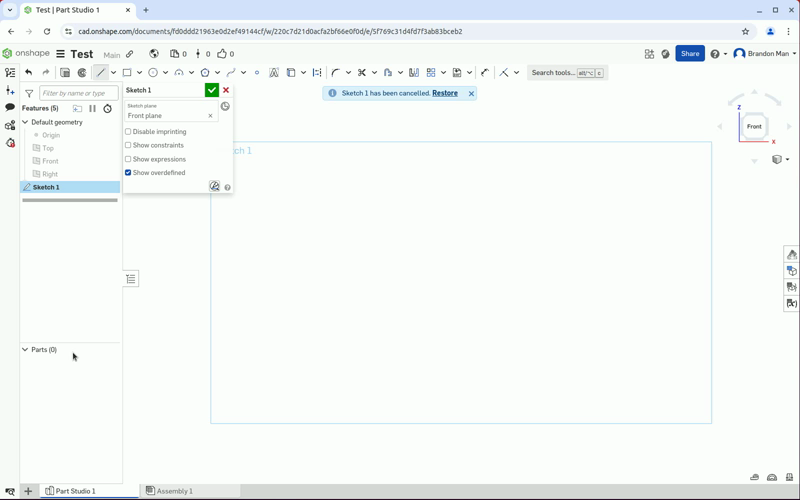
key_down(shift)
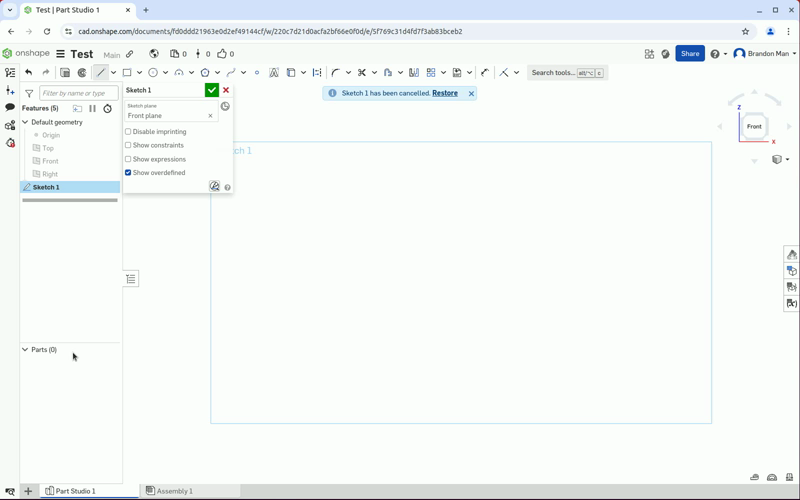
mouse_move(370, 270)
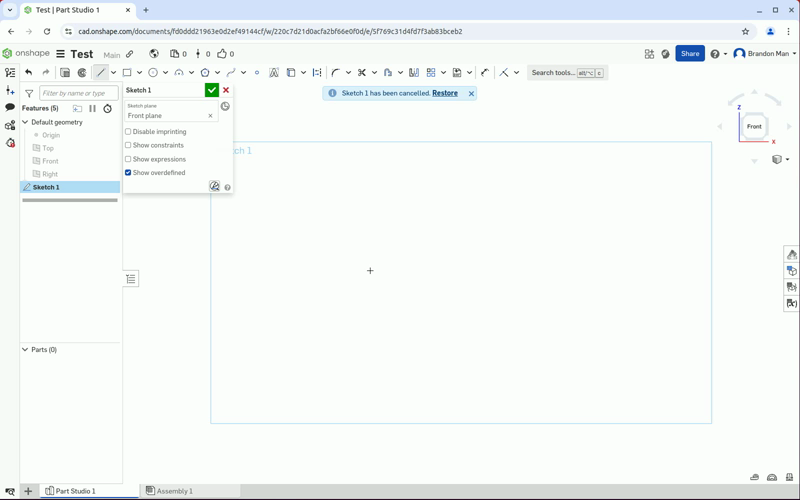
click(370, 270)
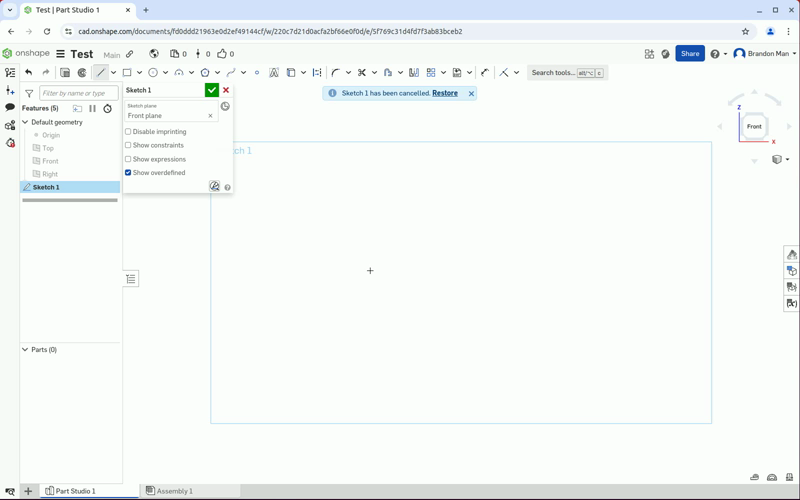
key_up(shift)
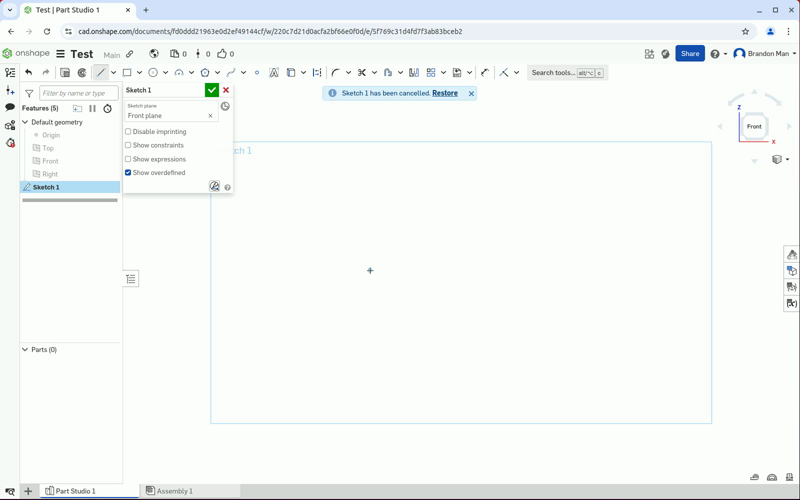
key_down(shift)
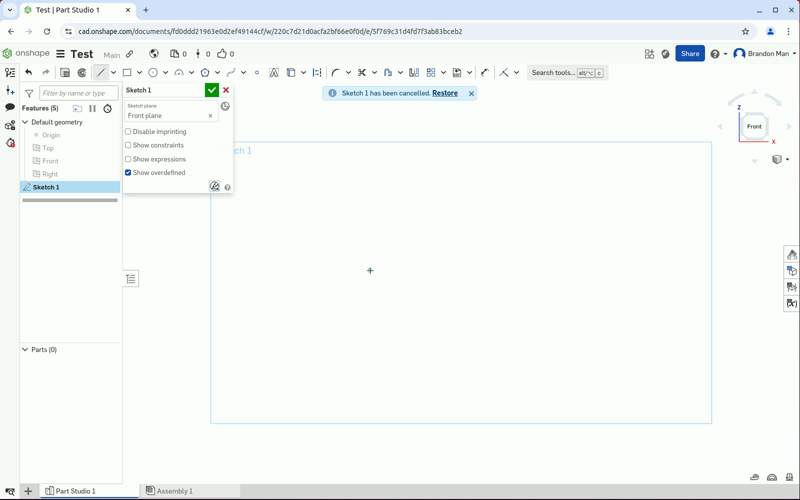
mouse_move(493, 270)
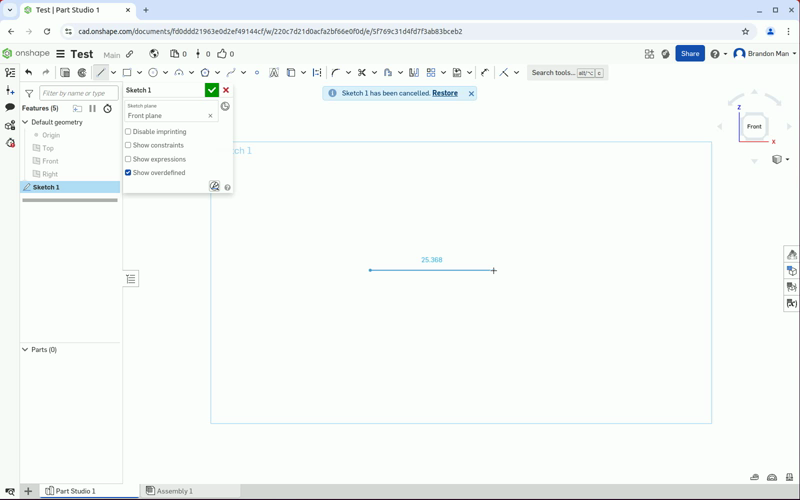
click(493, 270)
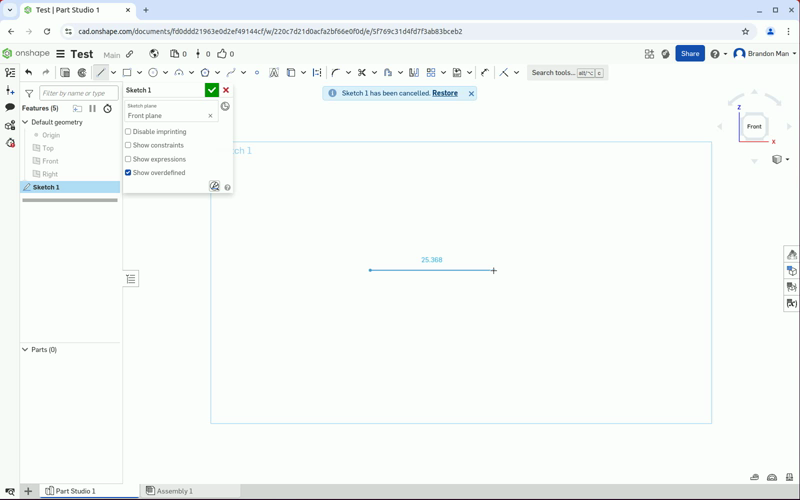
key_up(shift)
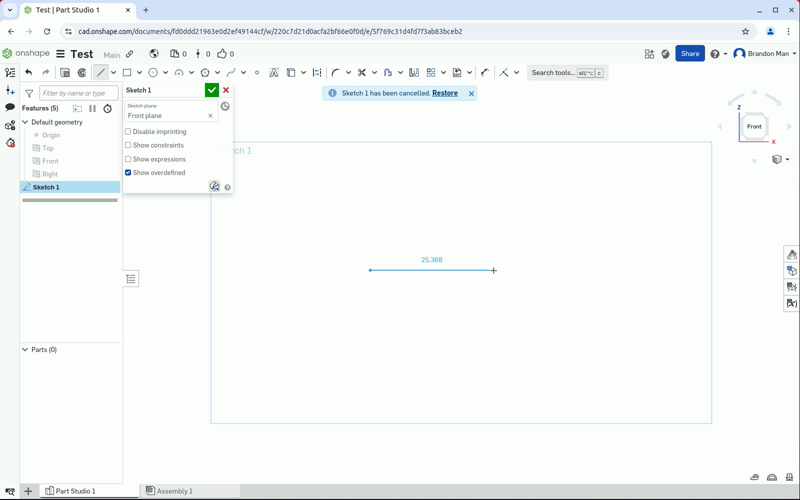
key_down(shift)
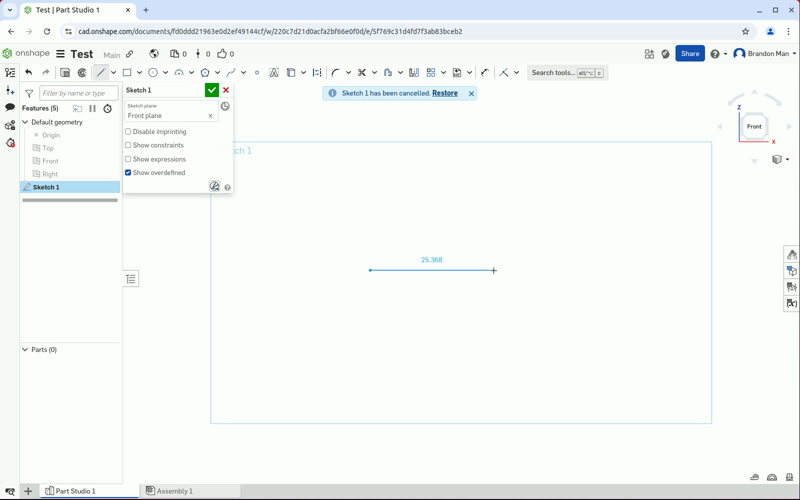
mouse_move(523, 270)
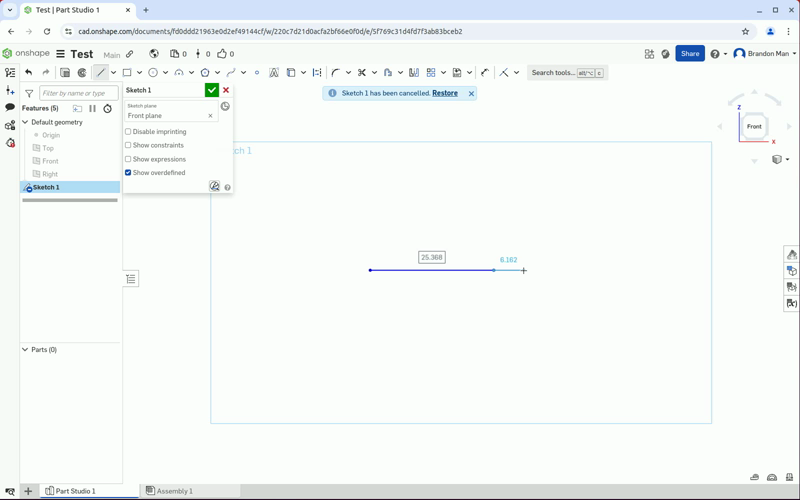
mouse_move(493, 264)
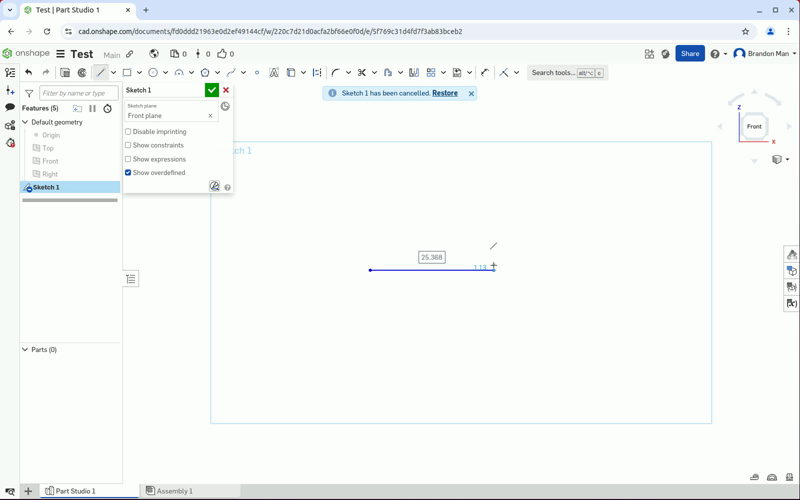
scroll(6)
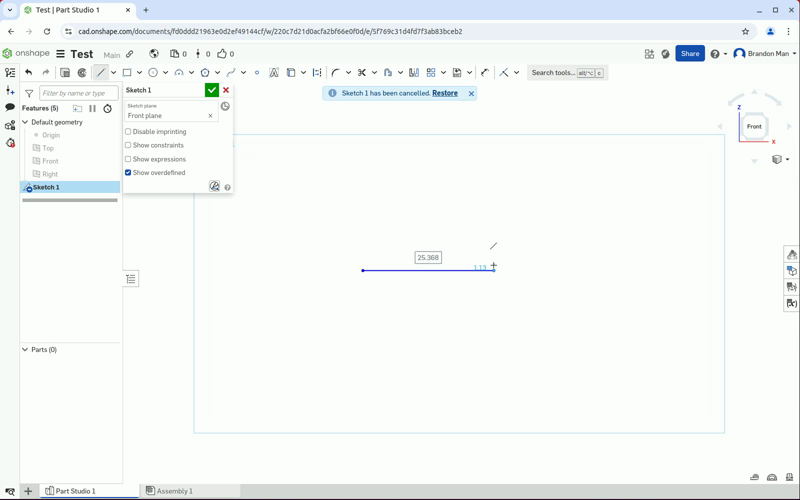
scroll(6)
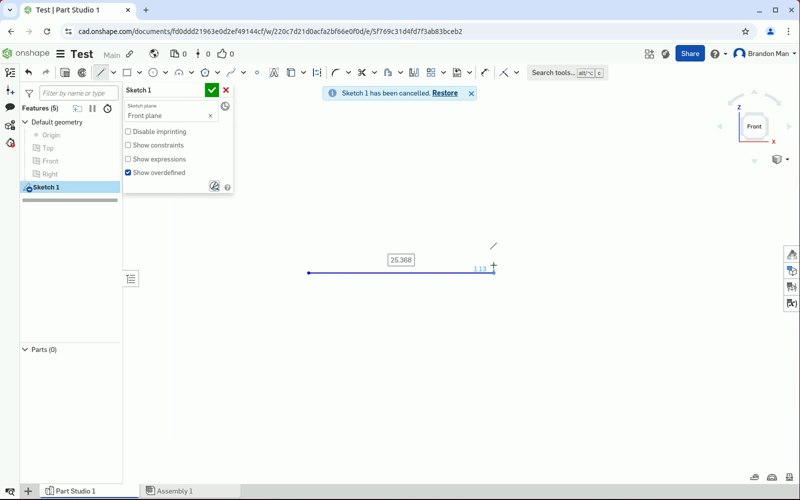
scroll(6)
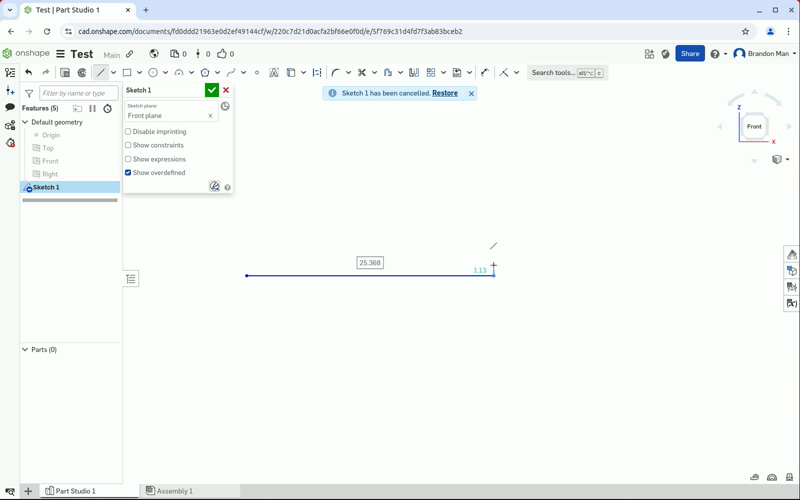
scroll(6)
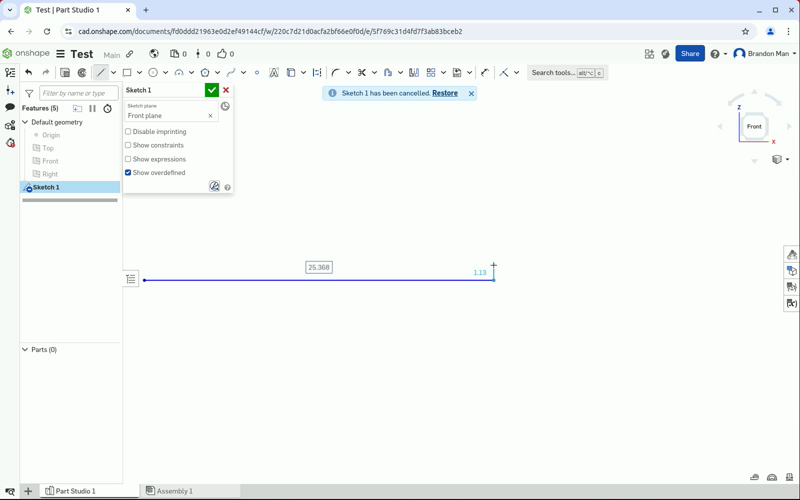
scroll(6)
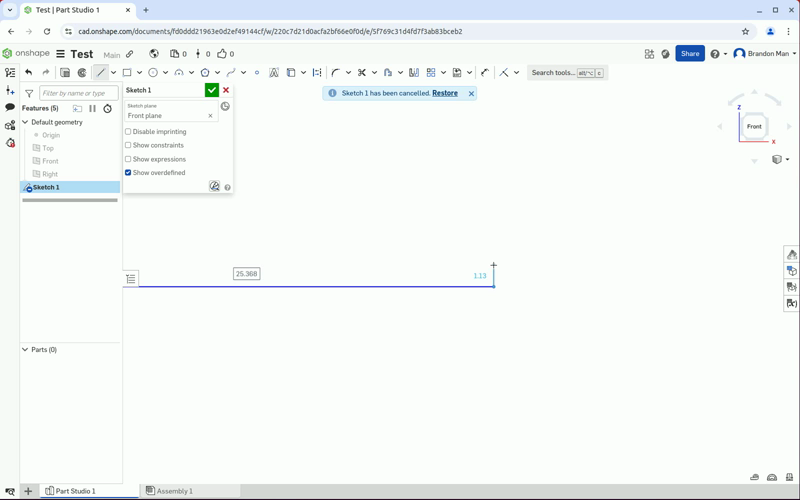
scroll(6)
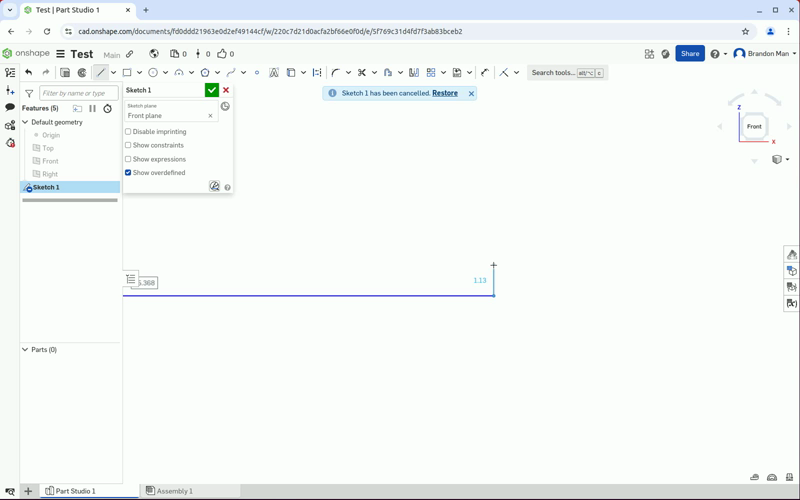
scroll(6)
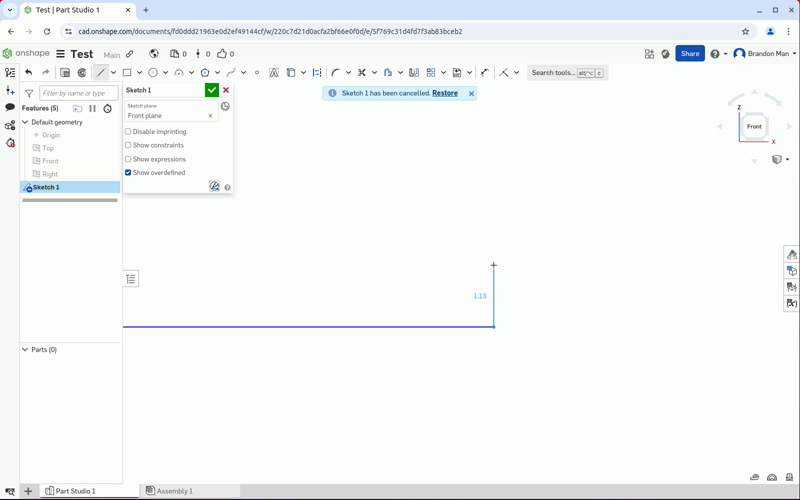
click(493, 264)
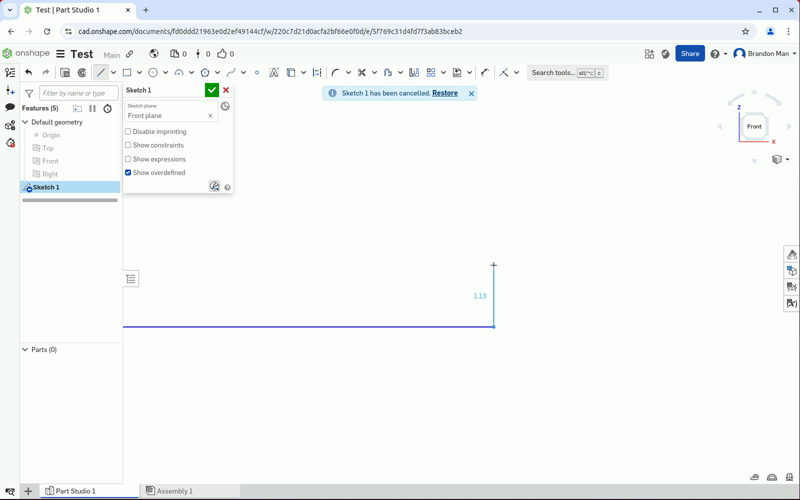
scroll(-6)
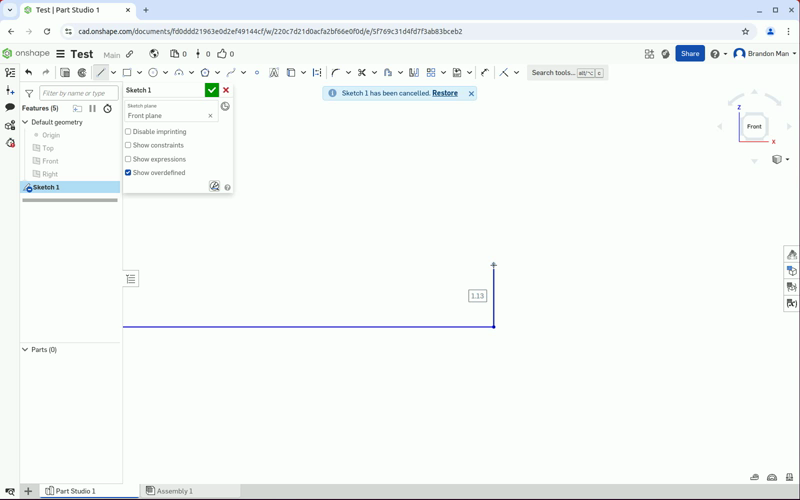
scroll(-6)
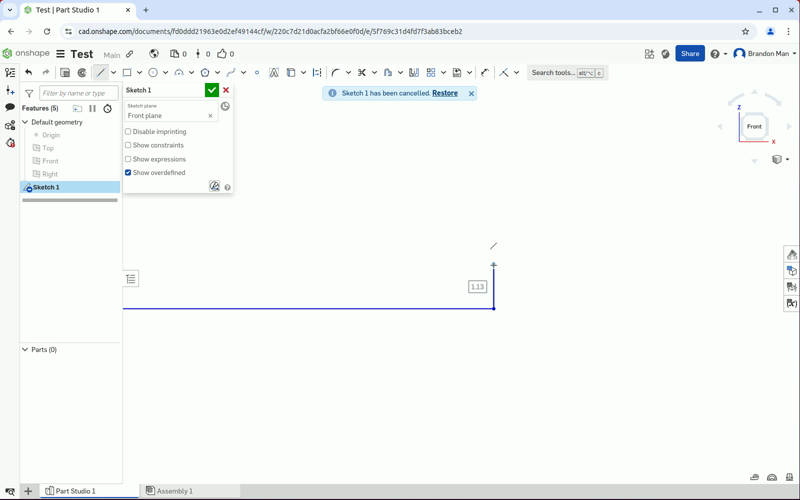
scroll(-6)
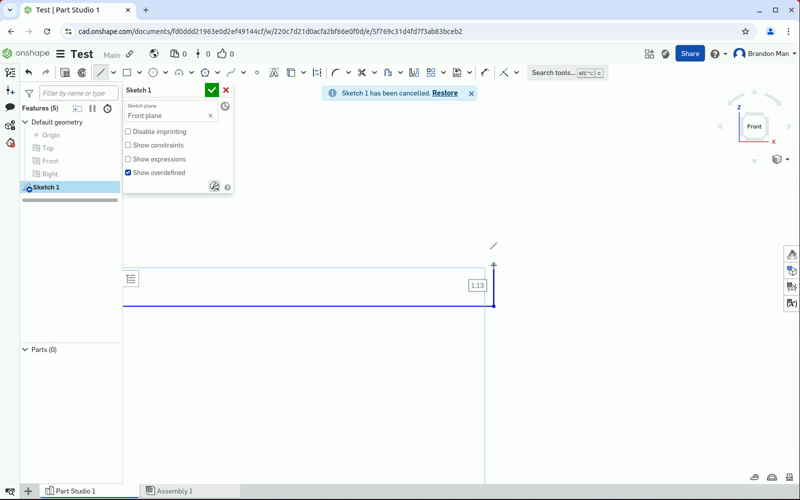
scroll(-6)
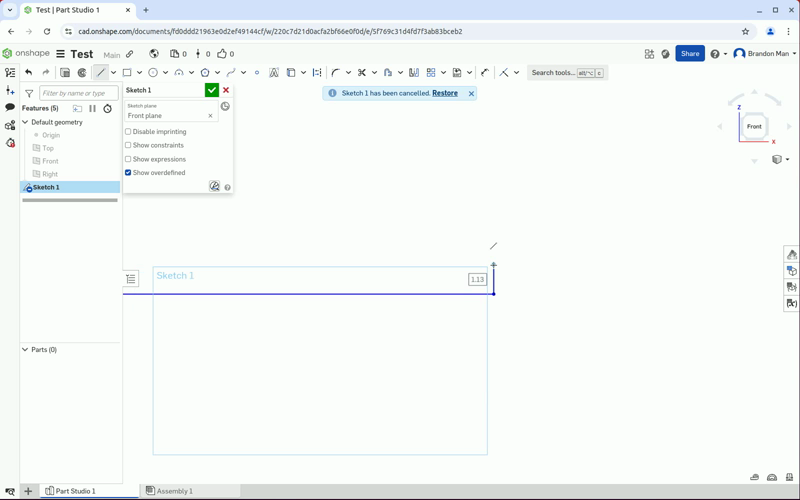
scroll(-6)
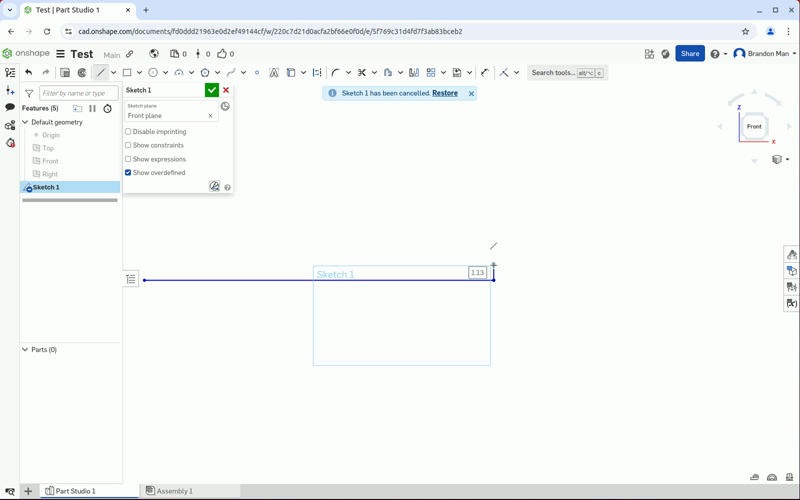
scroll(-6)
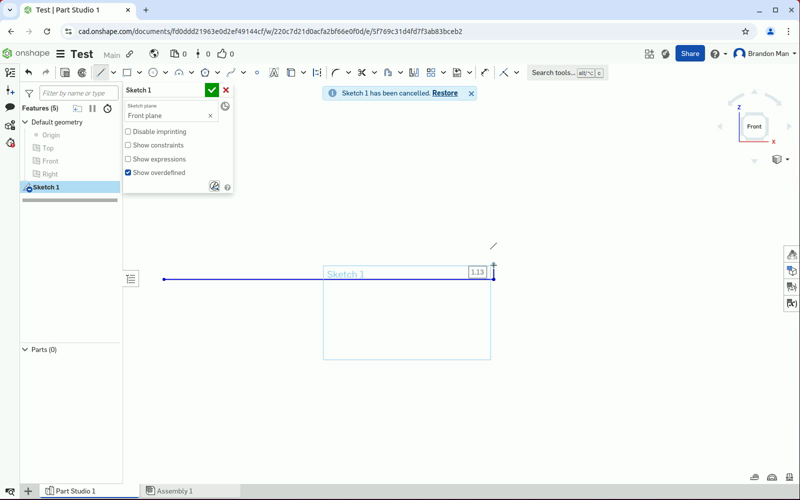
scroll(-6)
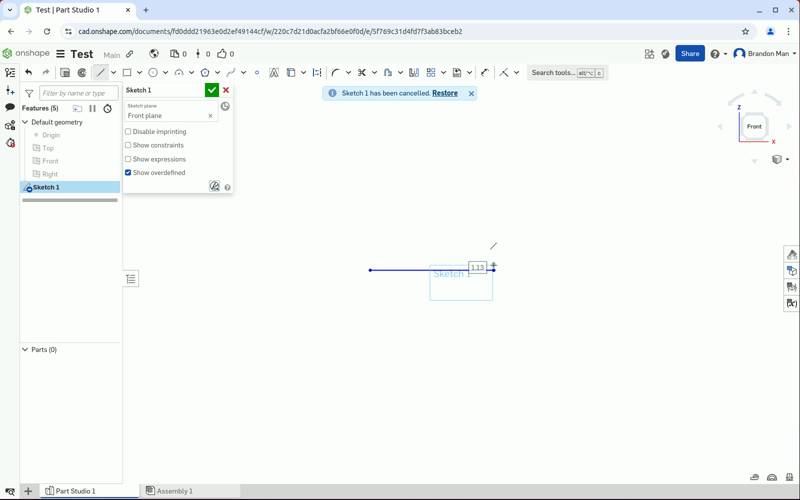
key_up(shift)
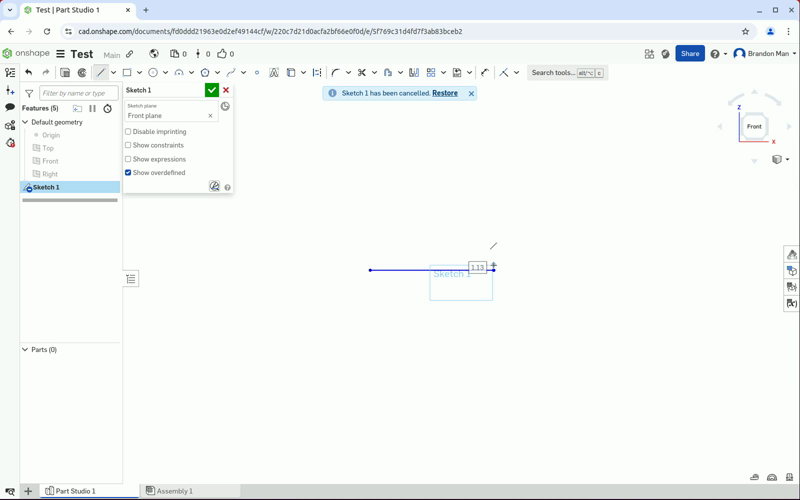
key_down(shift)
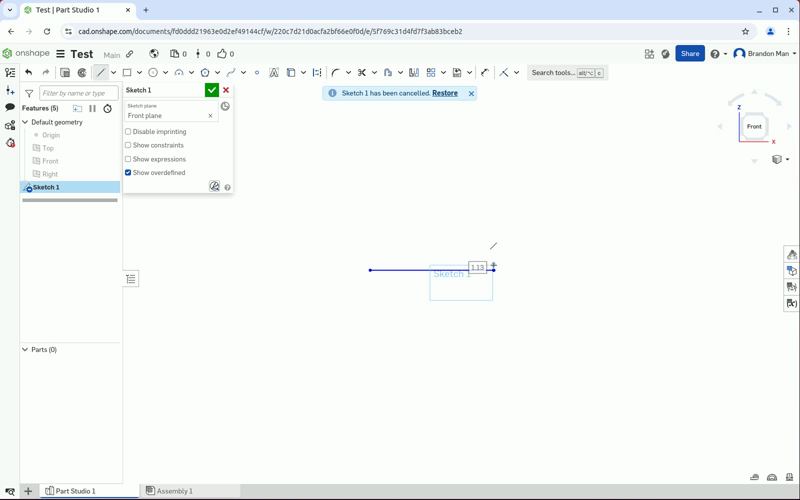
mouse_move(523, 264)
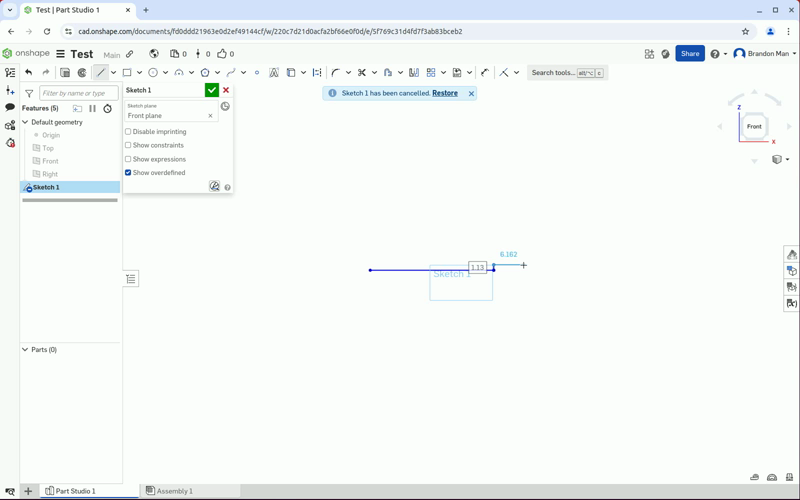
mouse_move(499, 260)
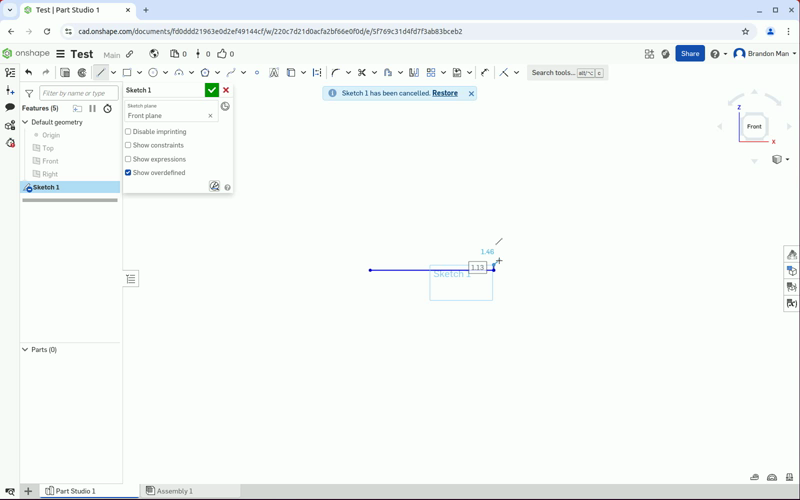
scroll(6)
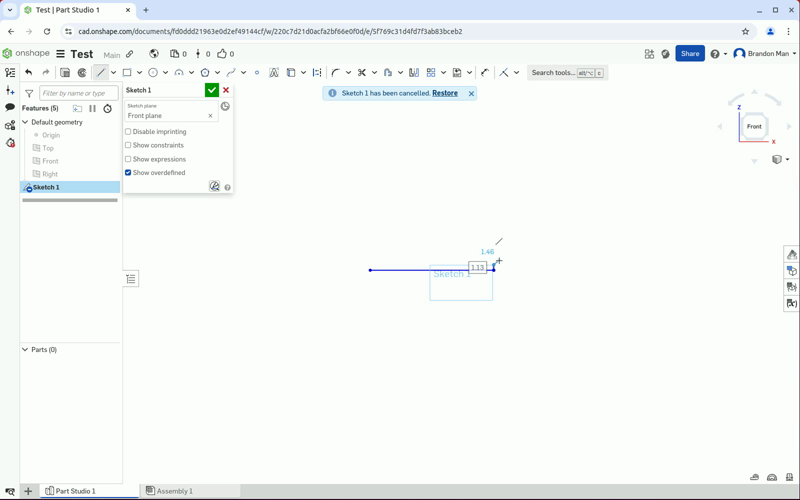
scroll(6)
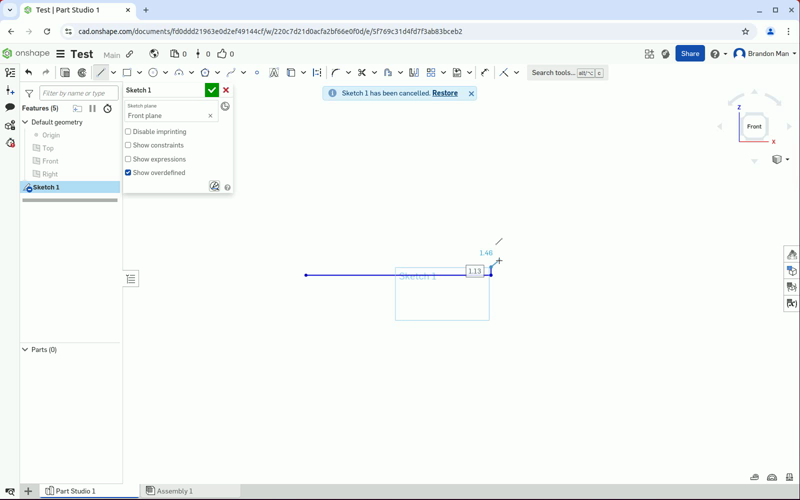
scroll(6)
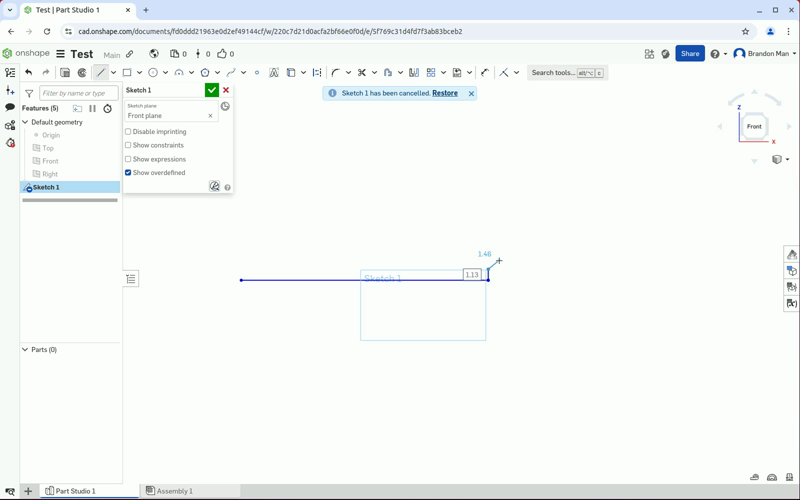
scroll(6)
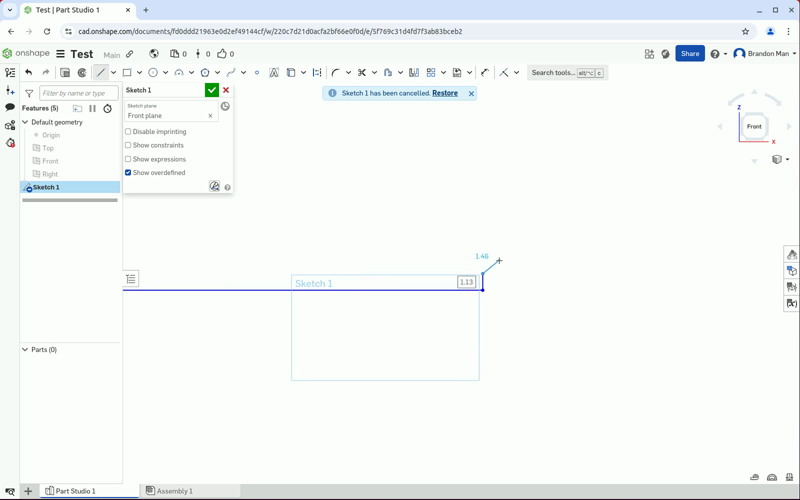
scroll(6)
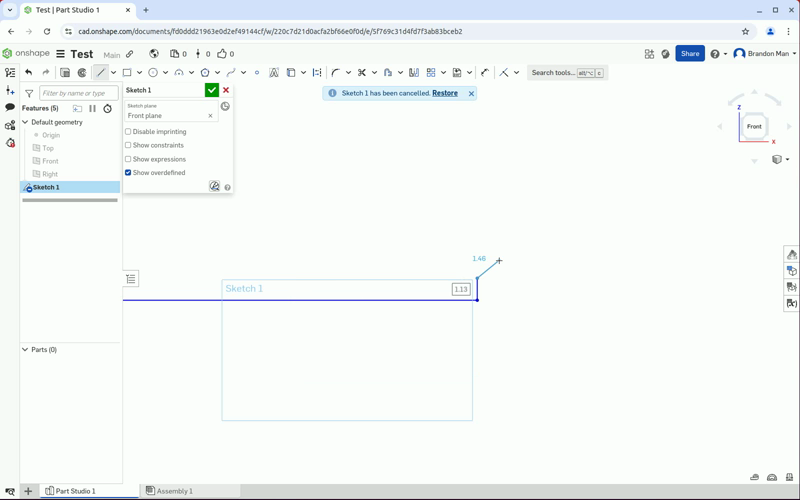
scroll(6)
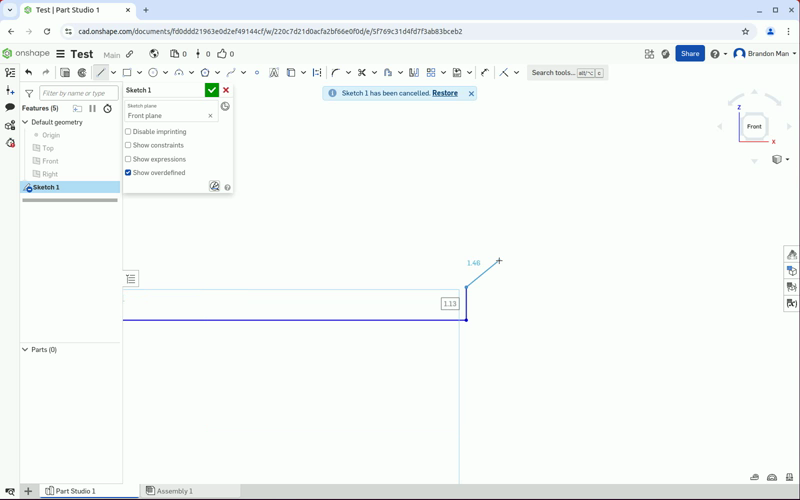
scroll(6)
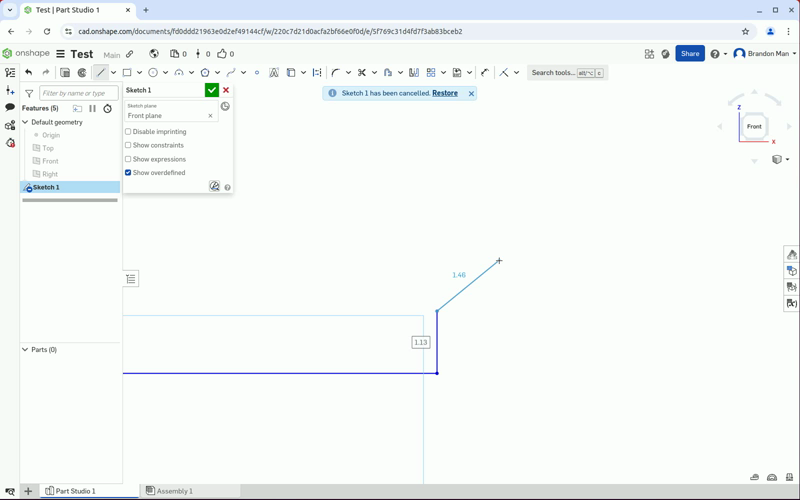
click(499, 260)
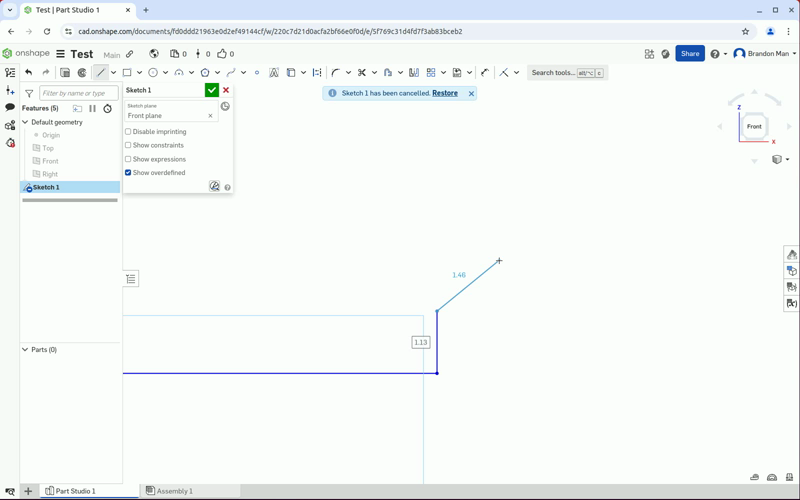
scroll(-6)
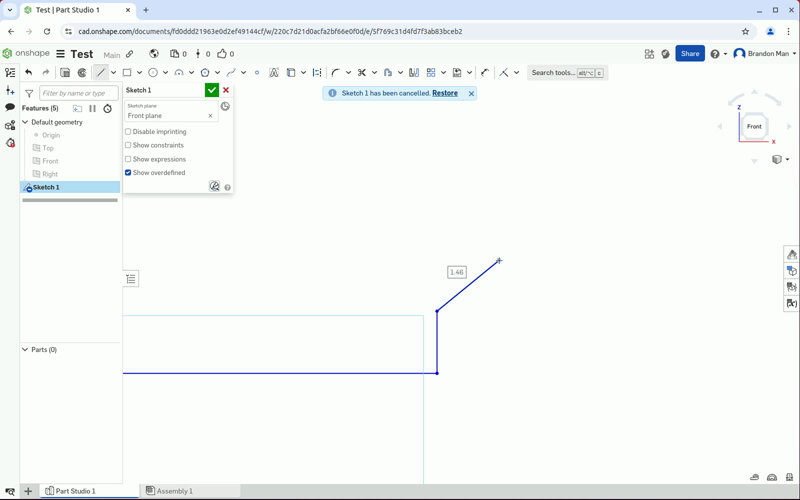
scroll(-6)
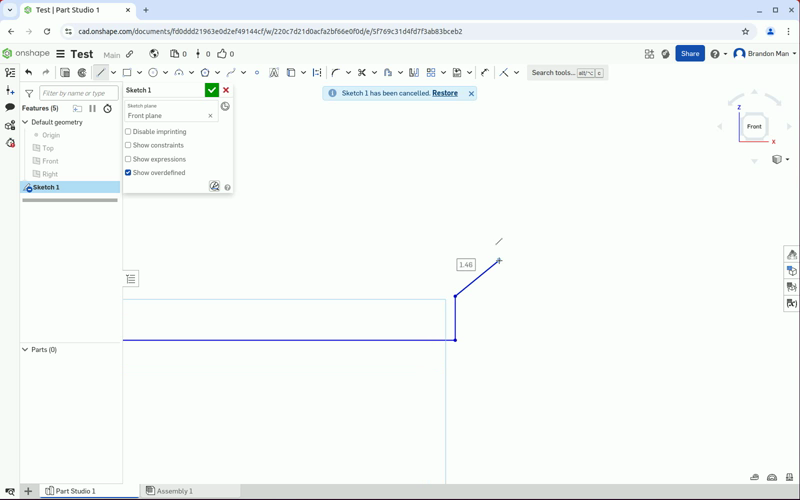
scroll(-6)
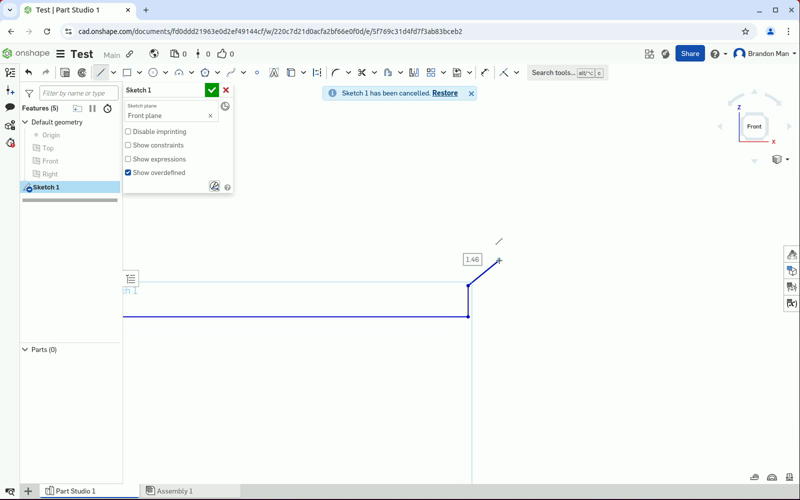
scroll(-6)
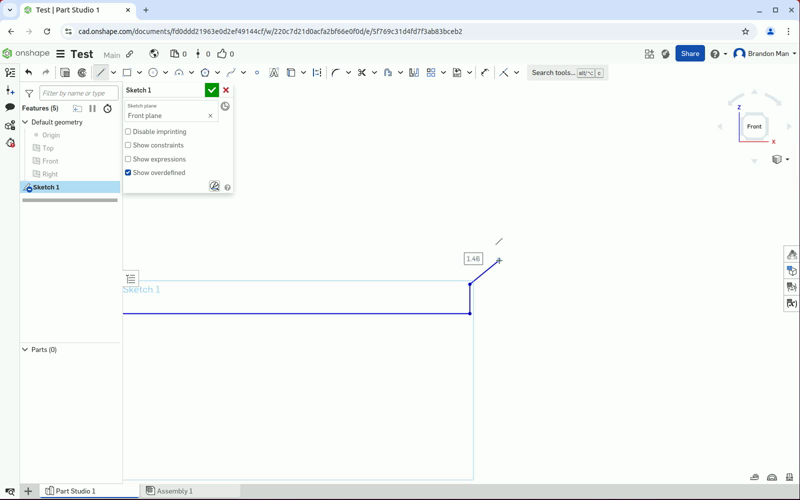
scroll(-6)
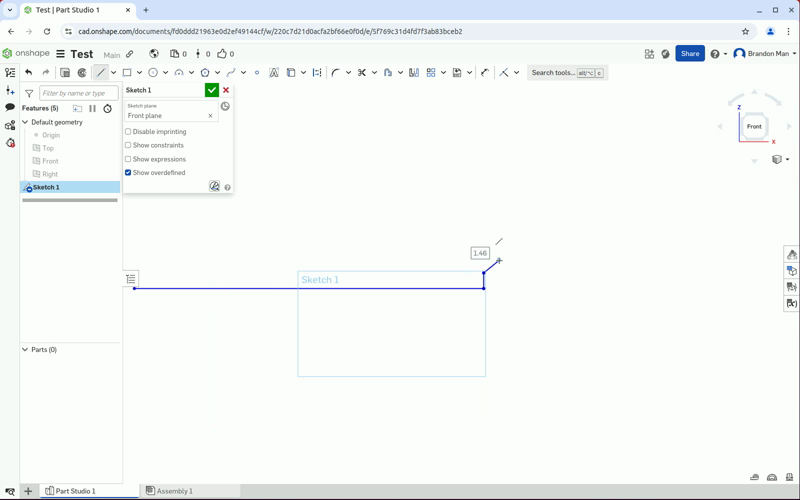
scroll(-6)
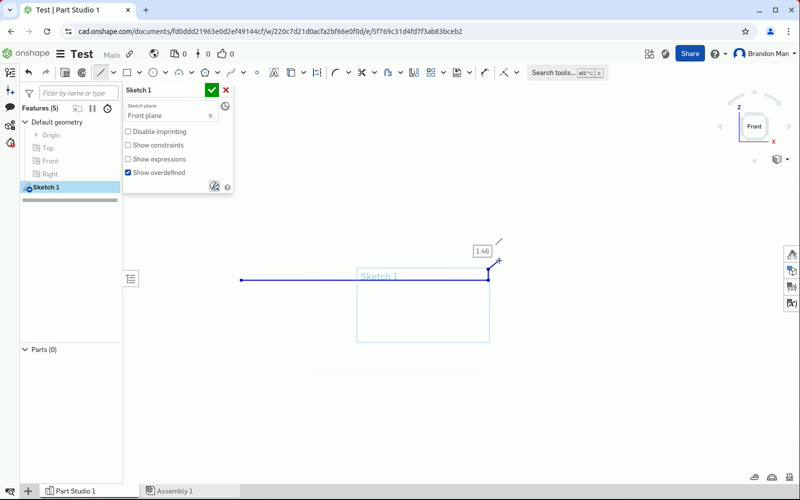
scroll(-6)
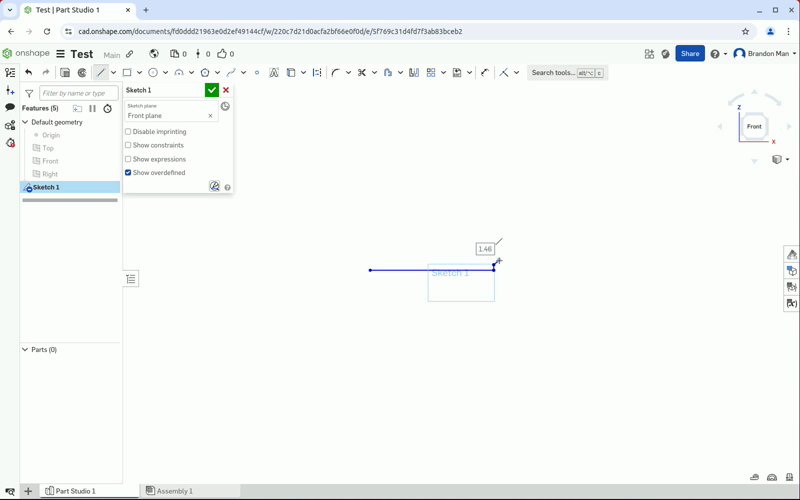
key_up(shift)
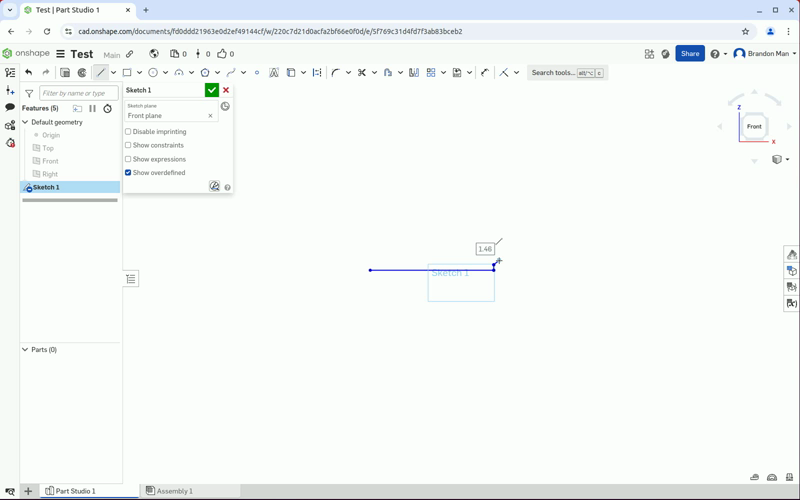
key_down(shift)
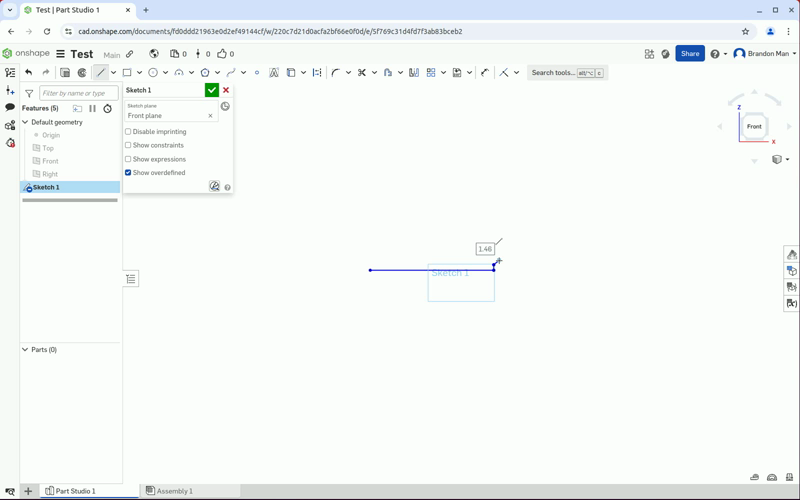
mouse_move(499, 199)
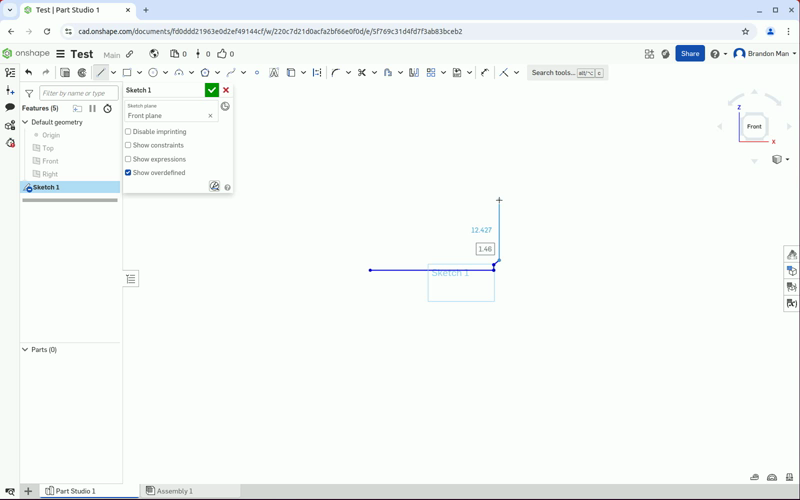
click(499, 199)
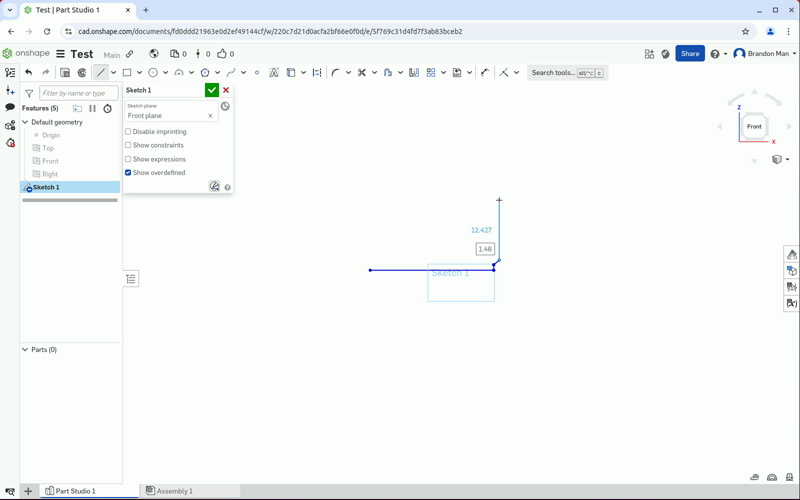
key_up(shift)
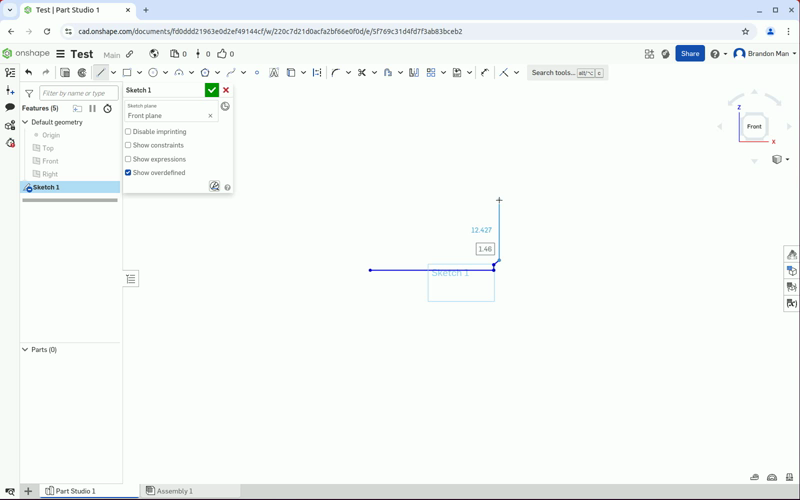
key_down(shift)
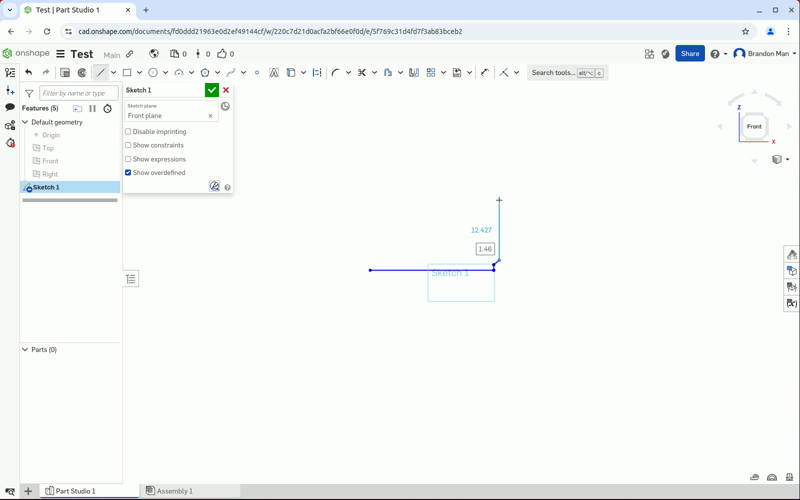
mouse_move(529, 199)
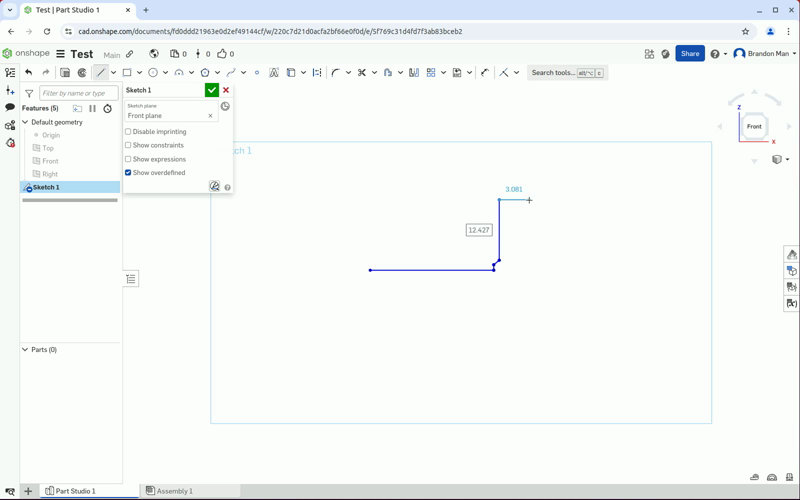
mouse_move(493, 194)
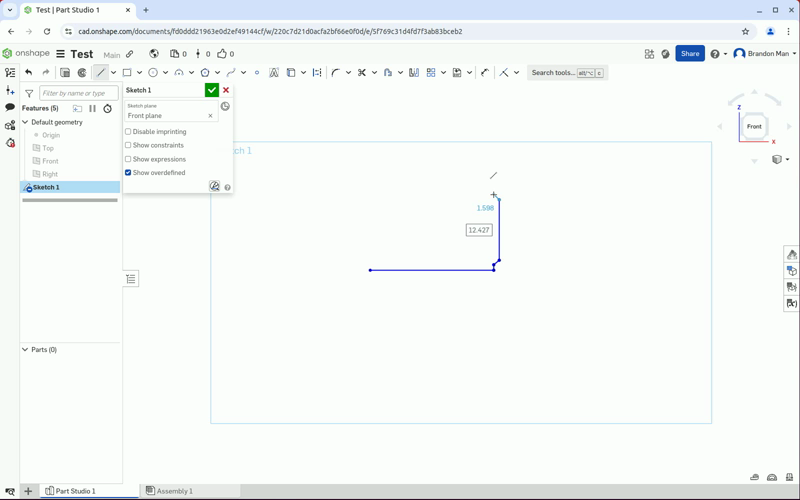
click(493, 194)
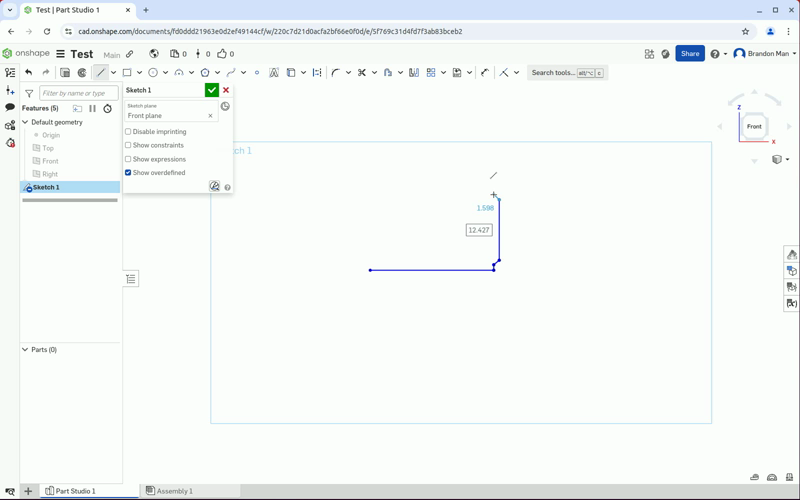
key_up(shift)
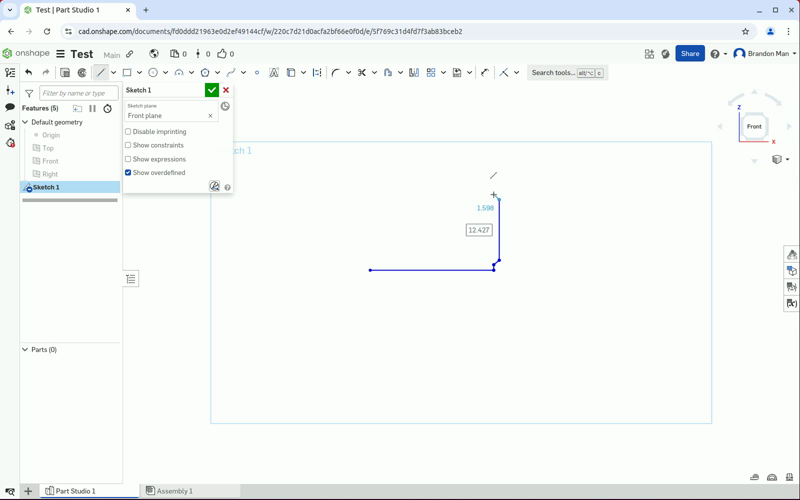
key_down(shift)
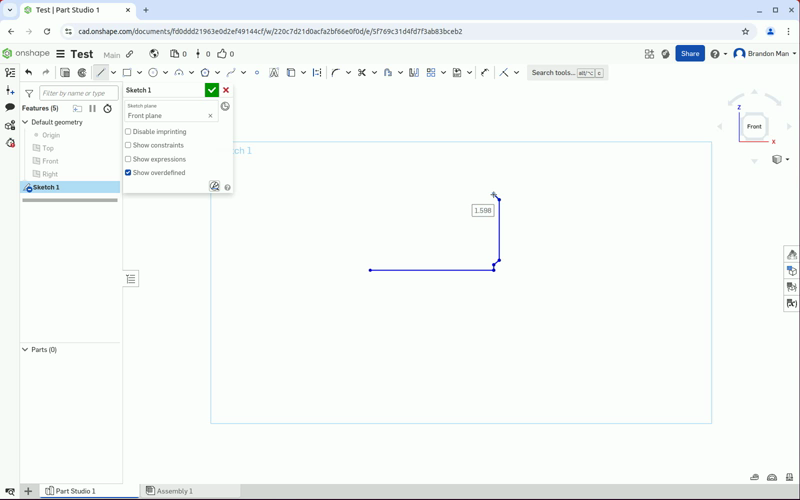
mouse_move(523, 194)
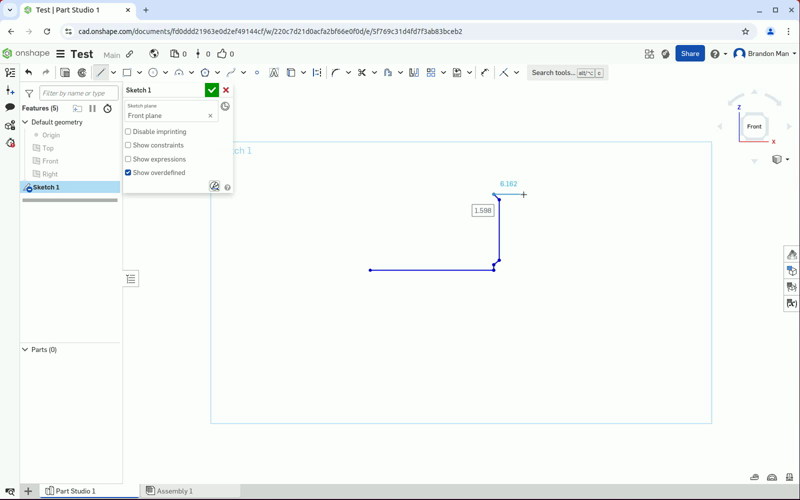
mouse_move(493, 172)
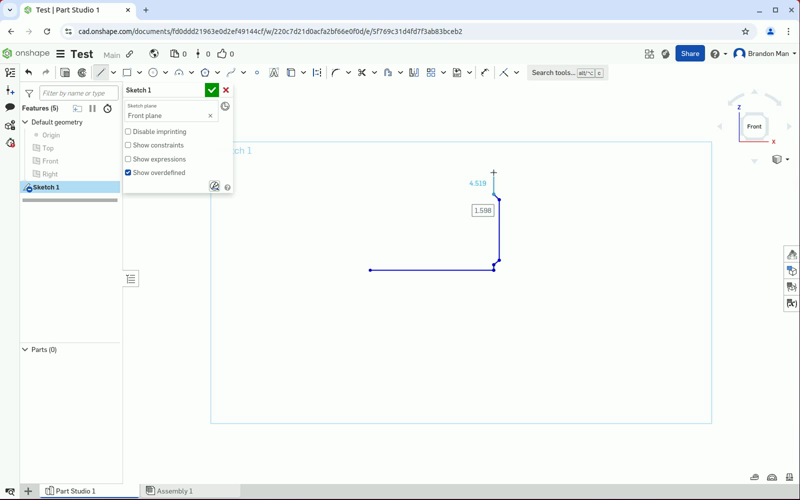
click(493, 172)
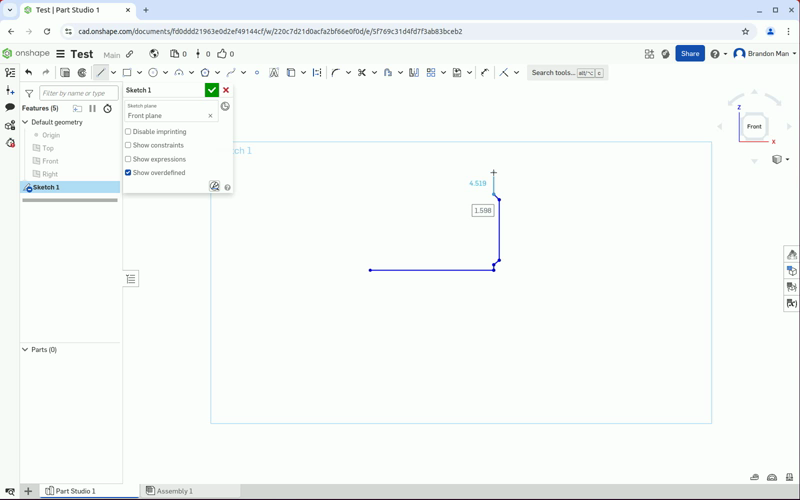
key_up(shift)
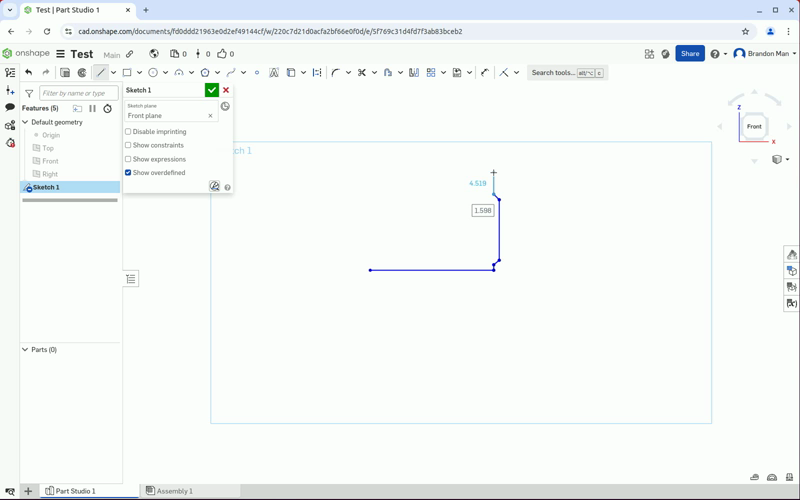
key_down(shift)
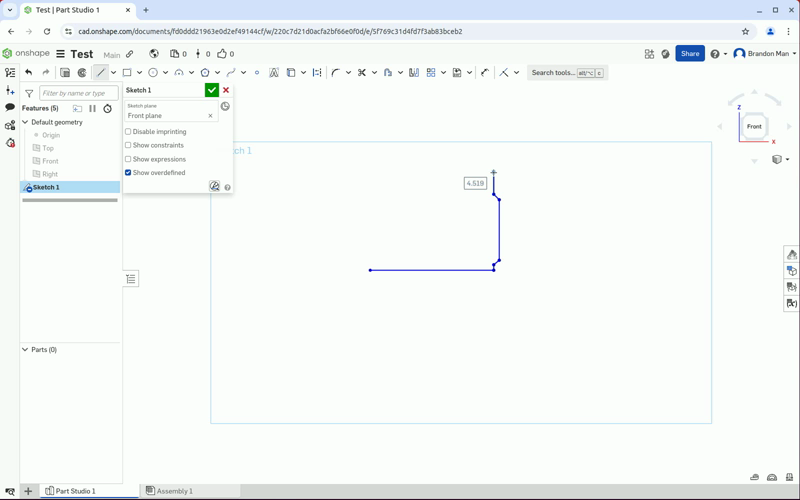
mouse_move(523, 172)
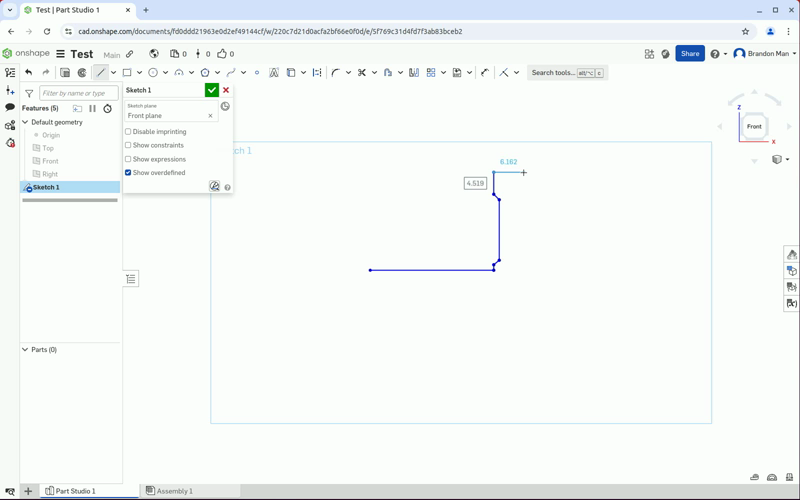
mouse_move(491, 169)
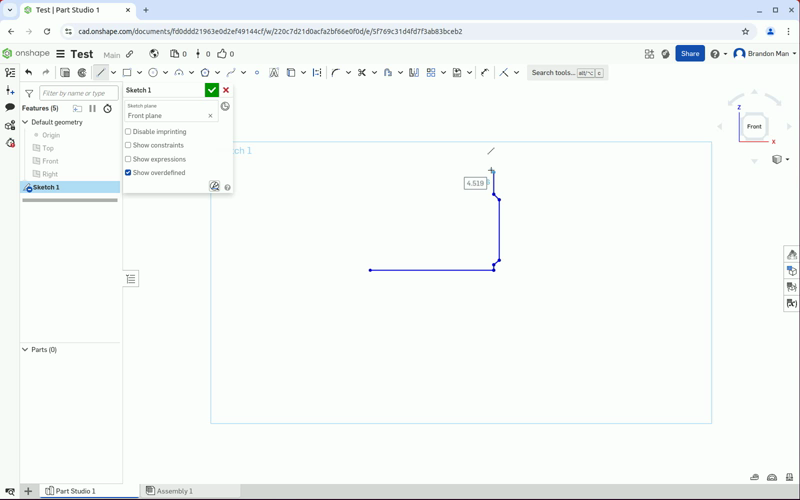
scroll(6)
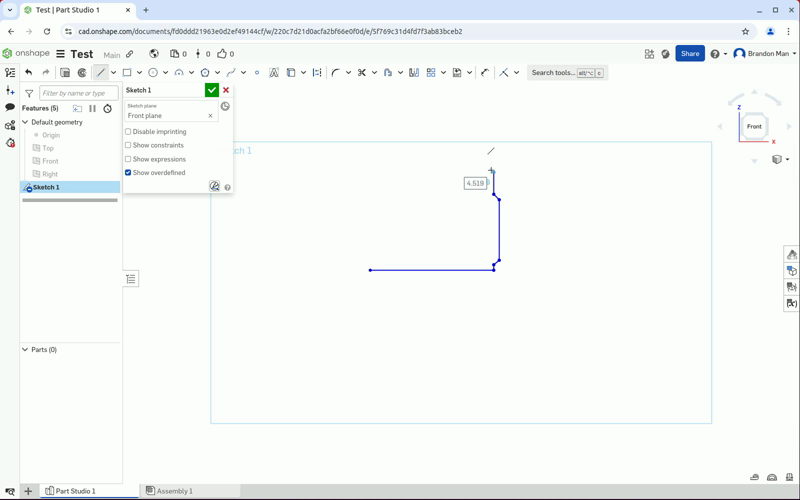
scroll(6)
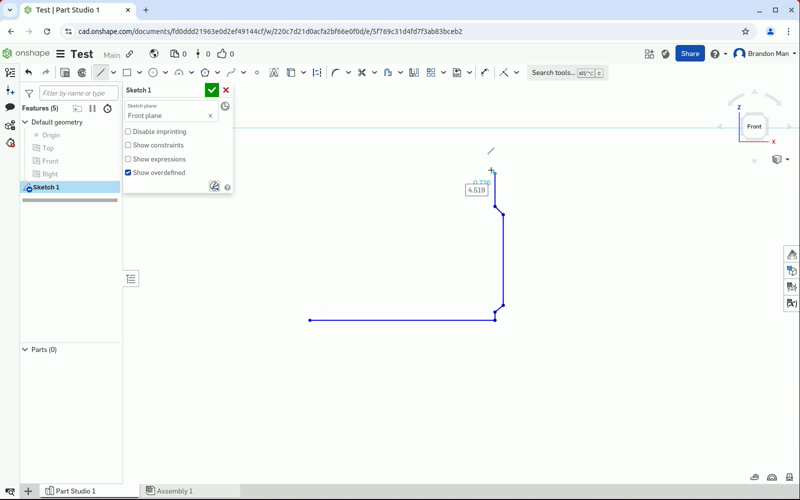
scroll(6)
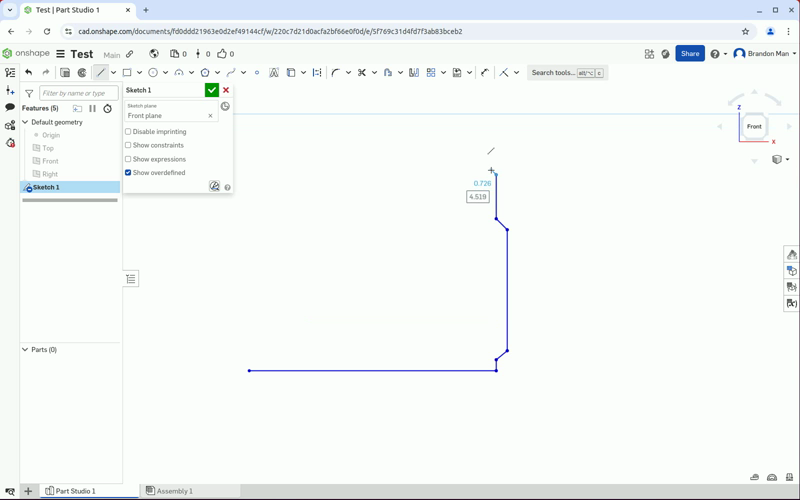
scroll(6)
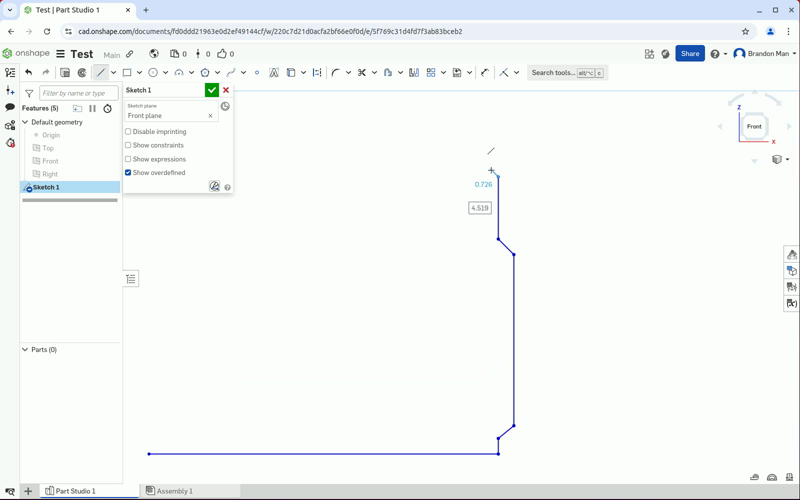
scroll(6)
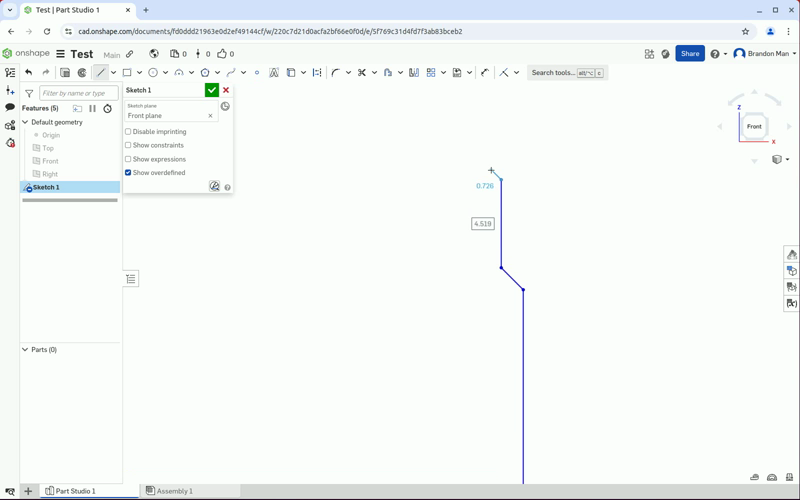
scroll(6)
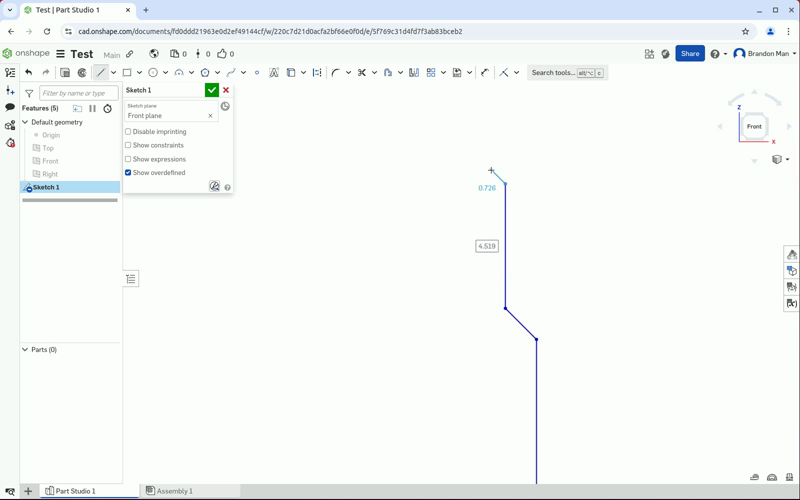
scroll(6)
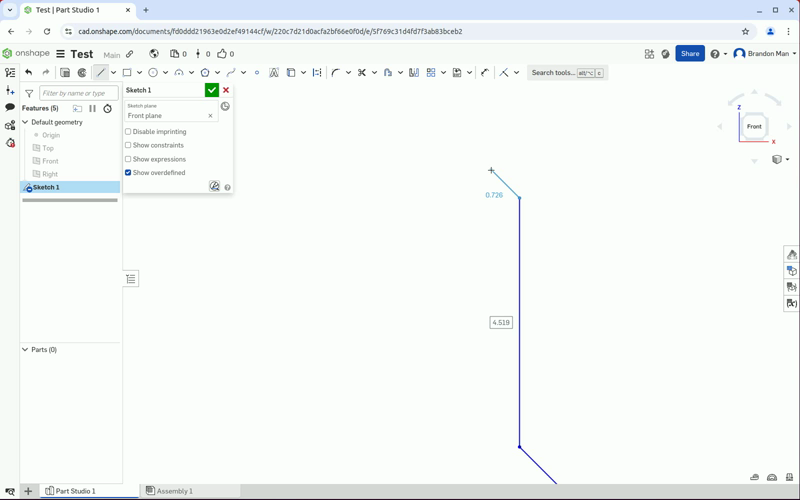
click(491, 169)
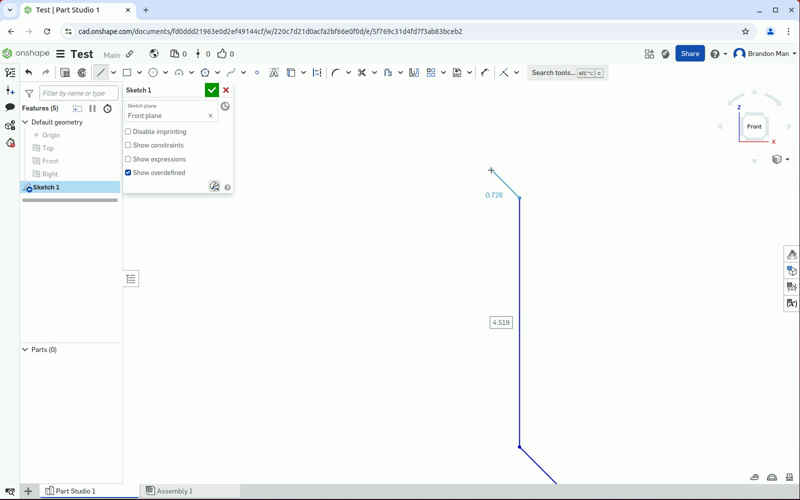
scroll(-6)
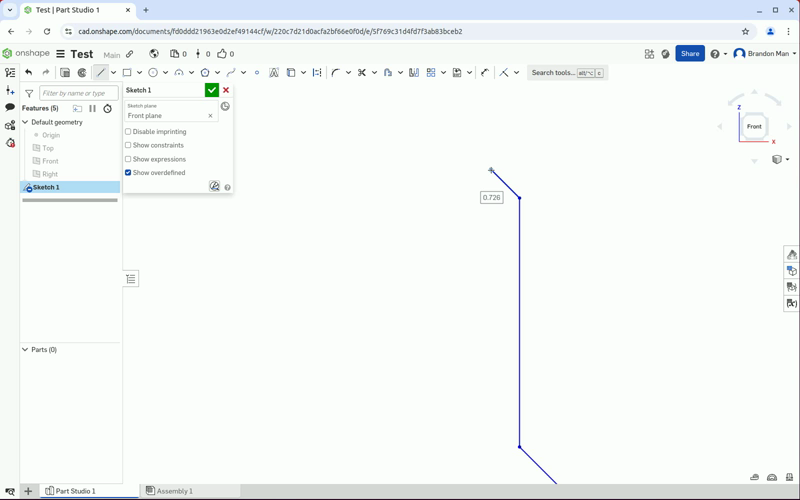
scroll(-6)
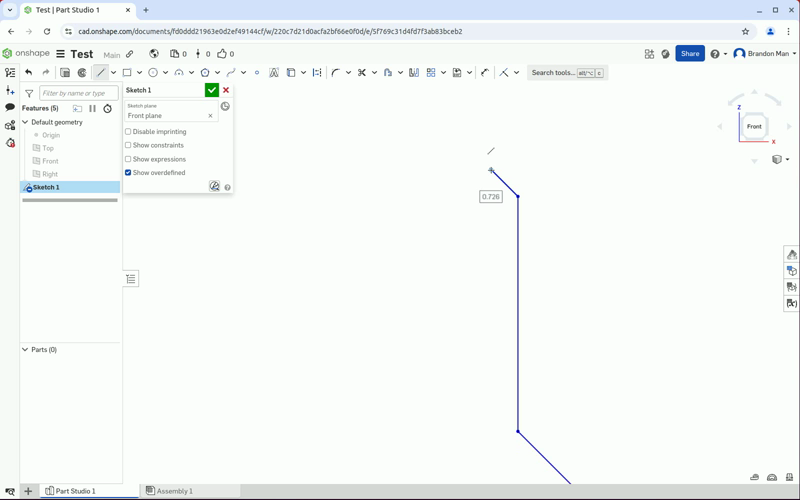
scroll(-6)
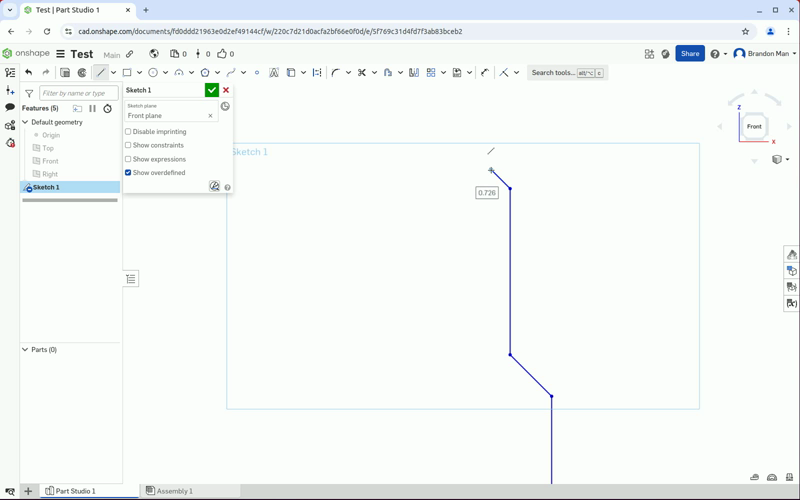
scroll(-6)
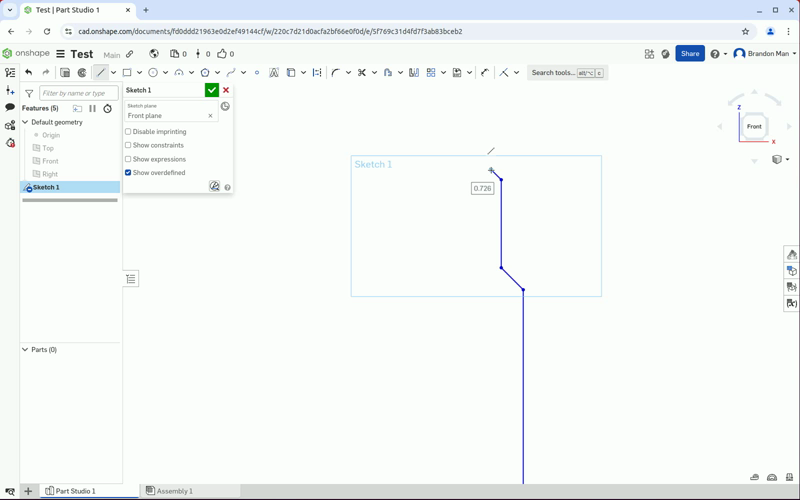
scroll(-6)
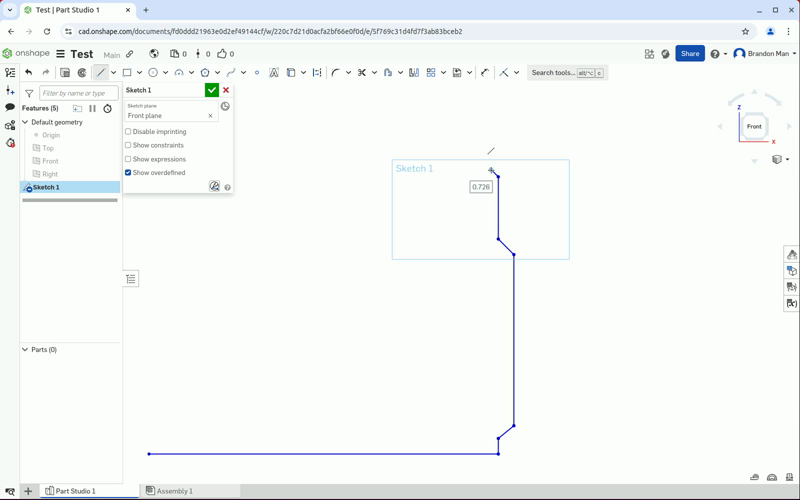
scroll(-6)
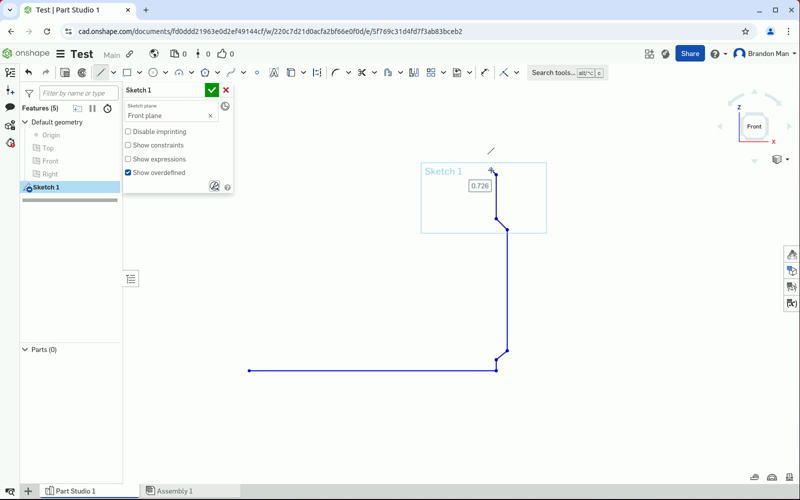
scroll(-6)
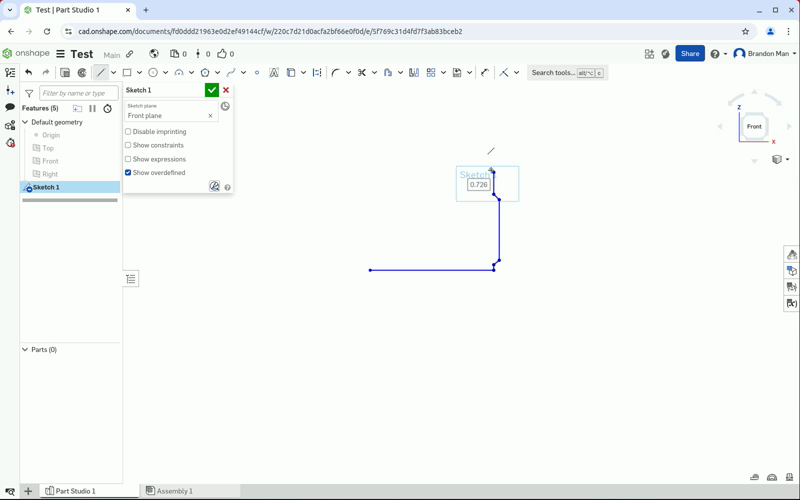
key_up(shift)
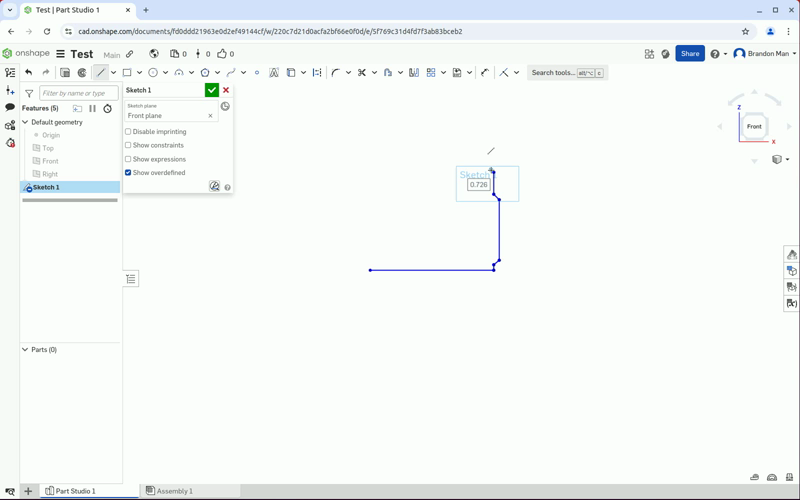
key_down(shift)
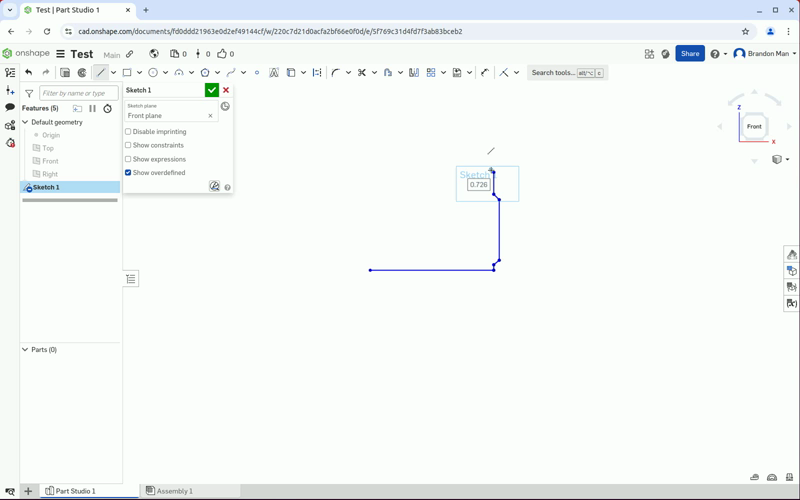
mouse_move(370, 169)
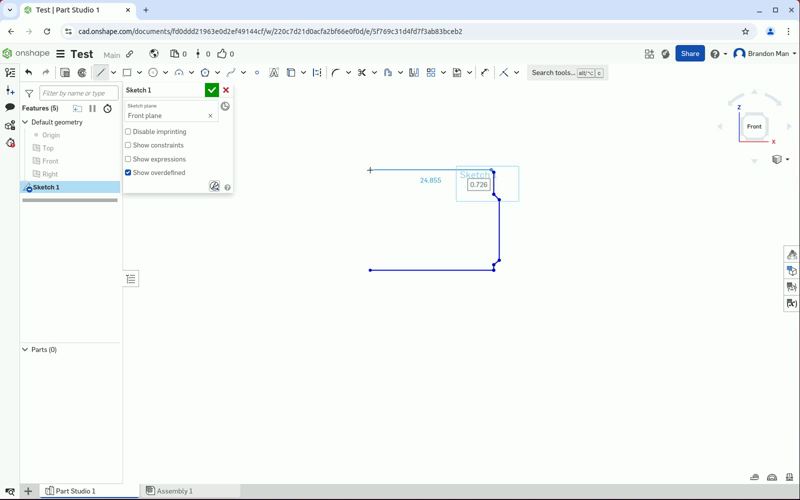
click(370, 169)
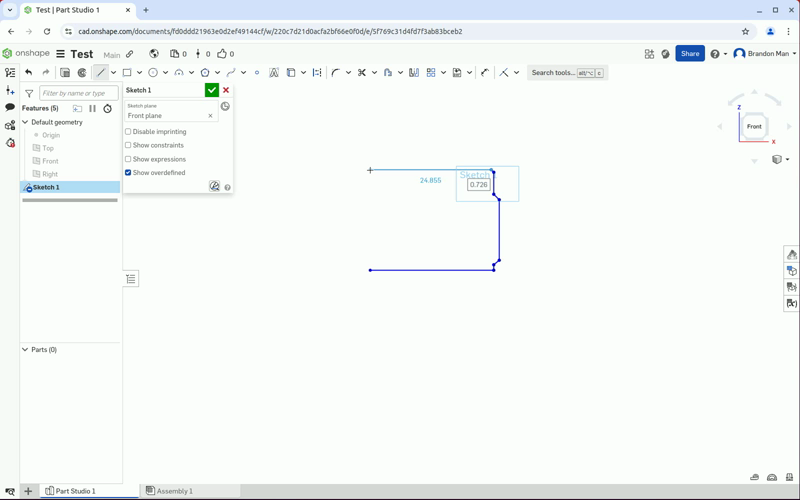
key_up(shift)
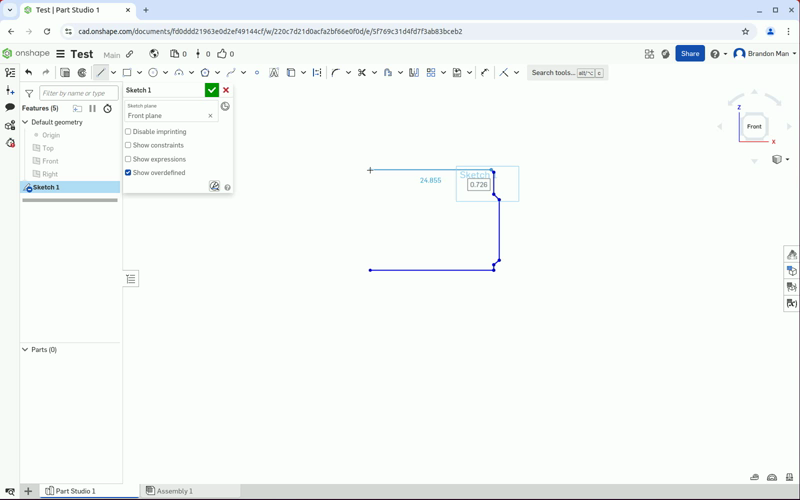
key_down(shift)
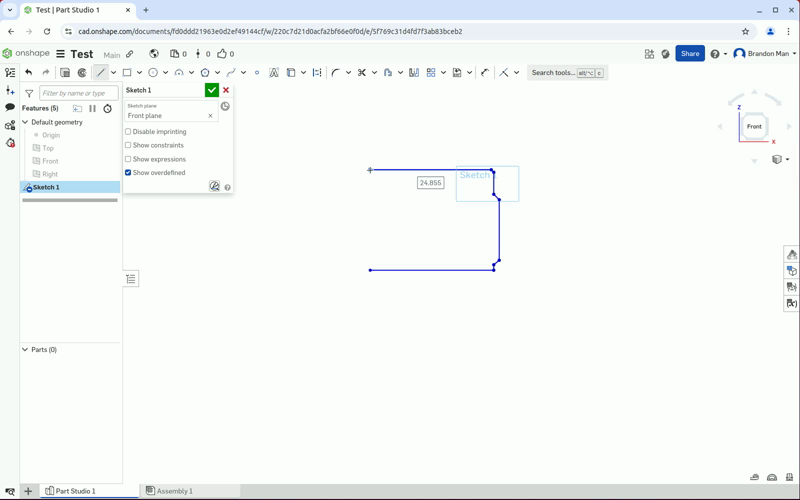
mouse_move(370, 270)
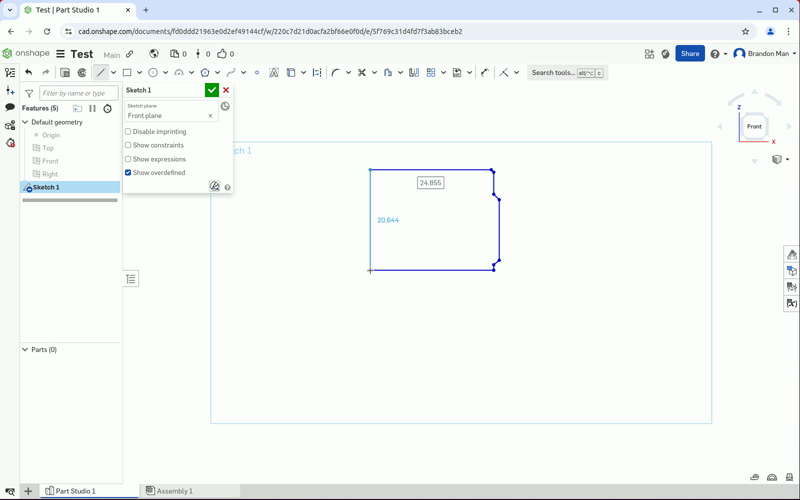
key_up(shift)
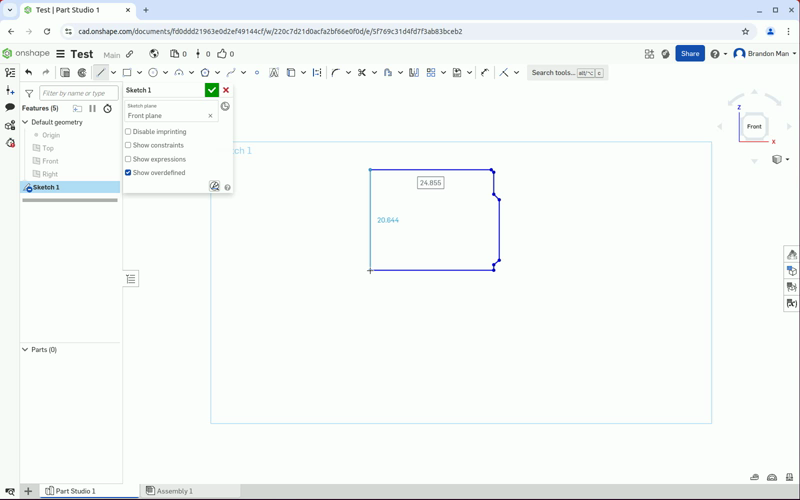
click(370, 270)
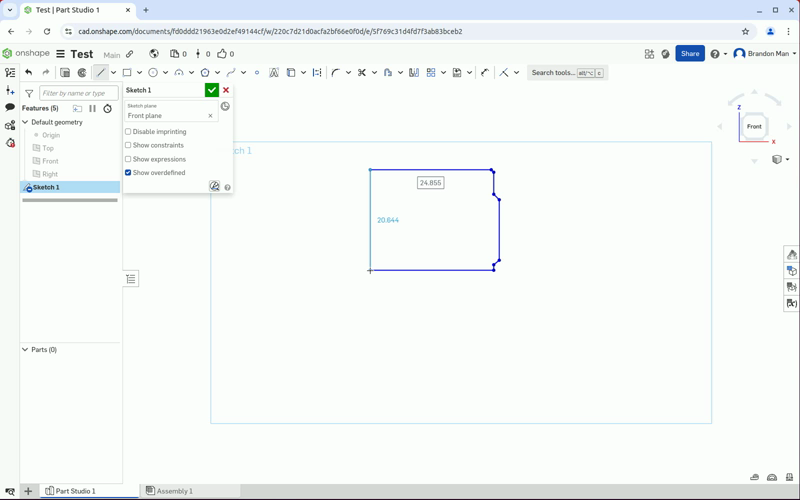
key(esc)
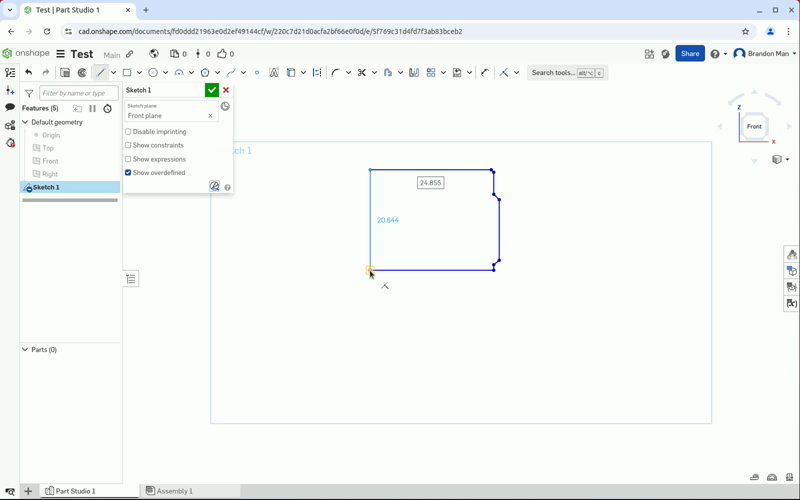
key(c)
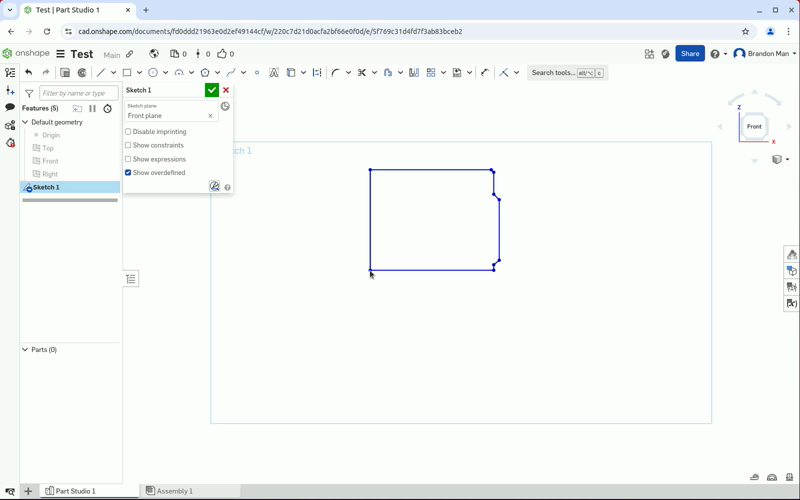
key_down(shift)
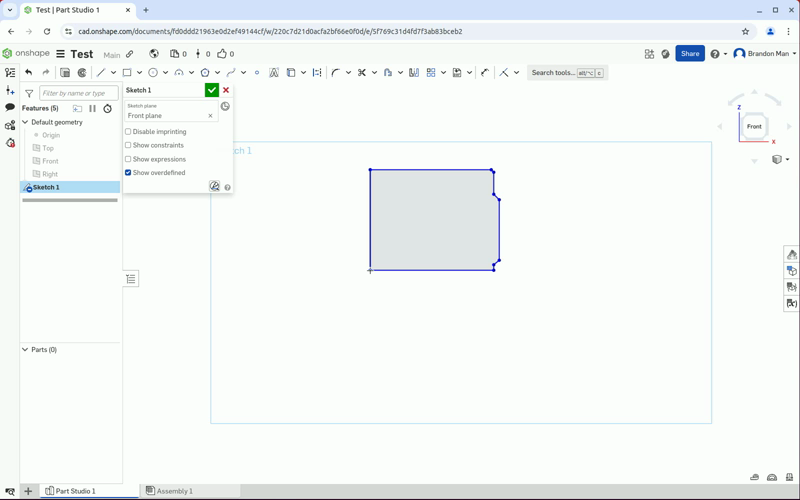
mouse_move(396, 264)
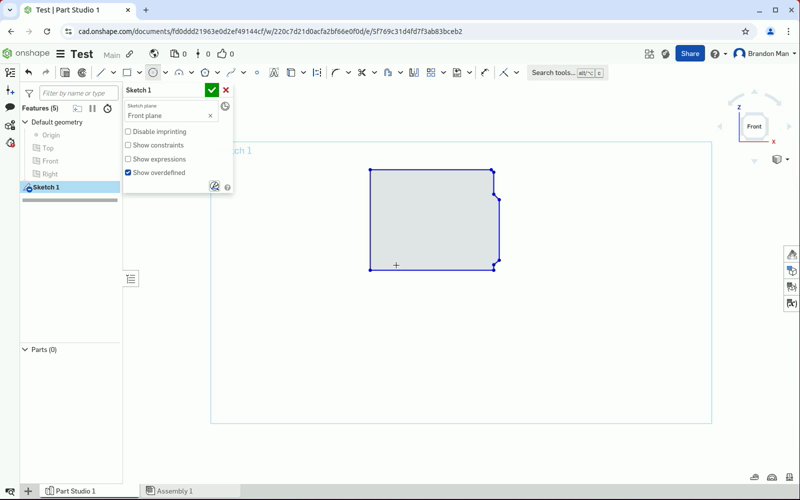
click(396, 264)
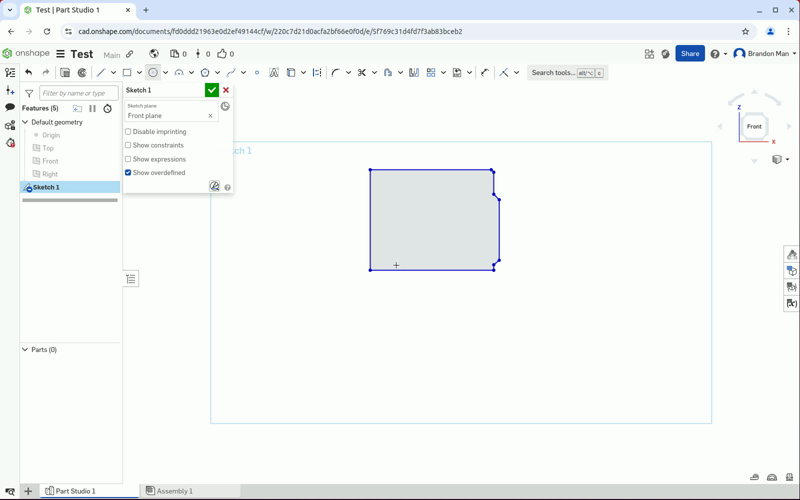
key_up(shift)
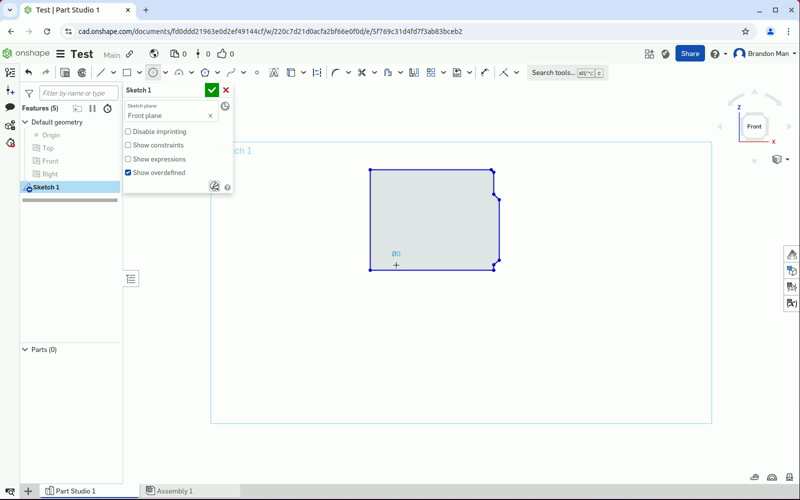
mouse_move(398, 264)
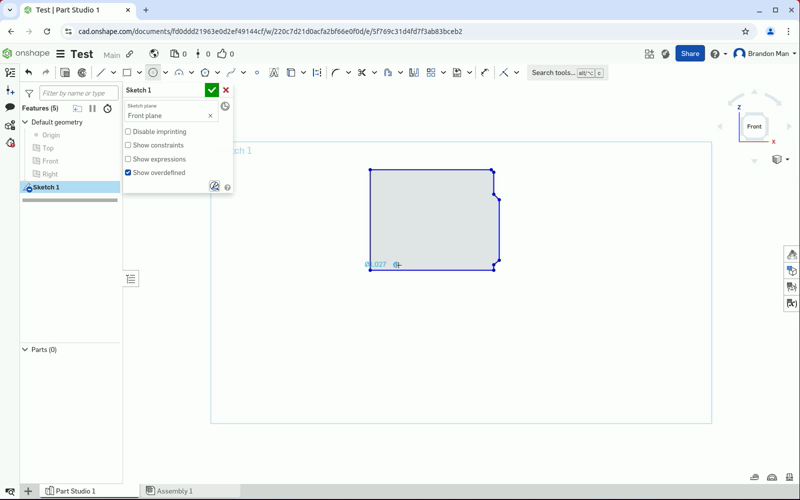
scroll(6)
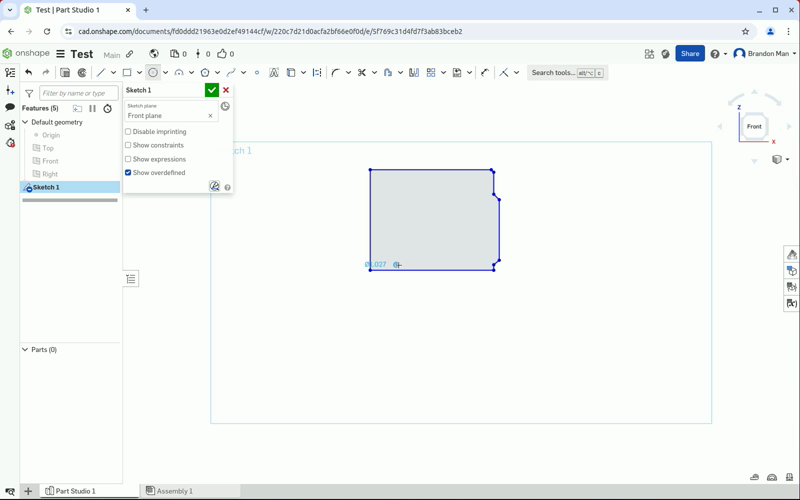
scroll(6)
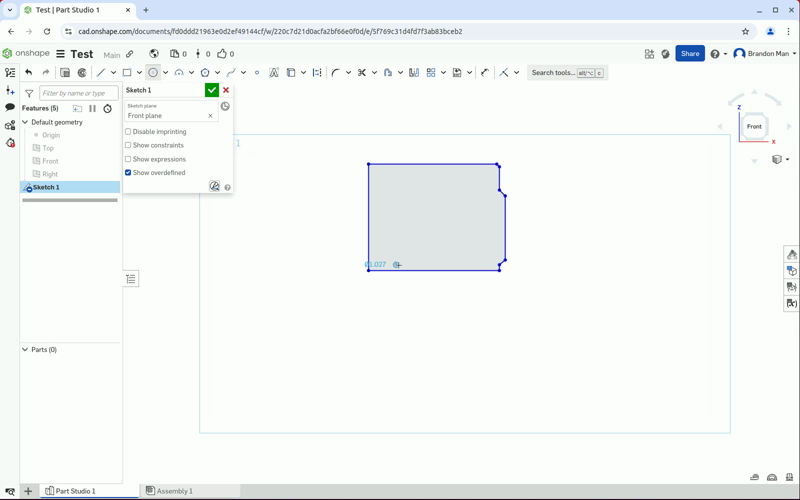
scroll(6)
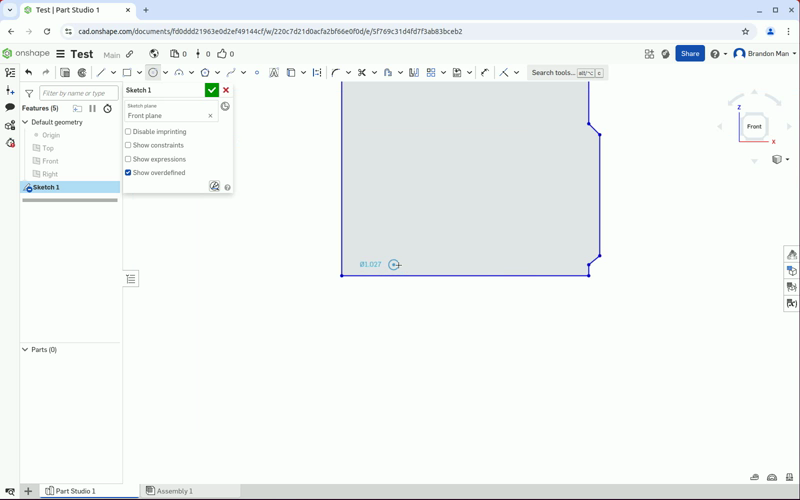
scroll(6)
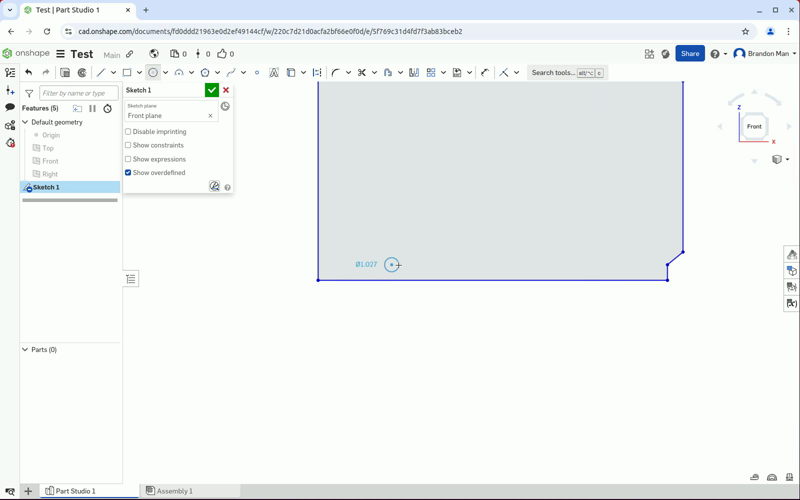
scroll(6)
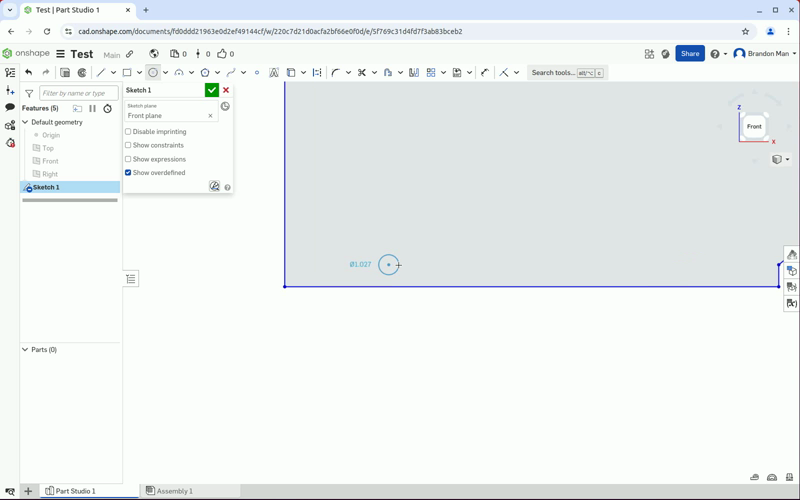
scroll(6)
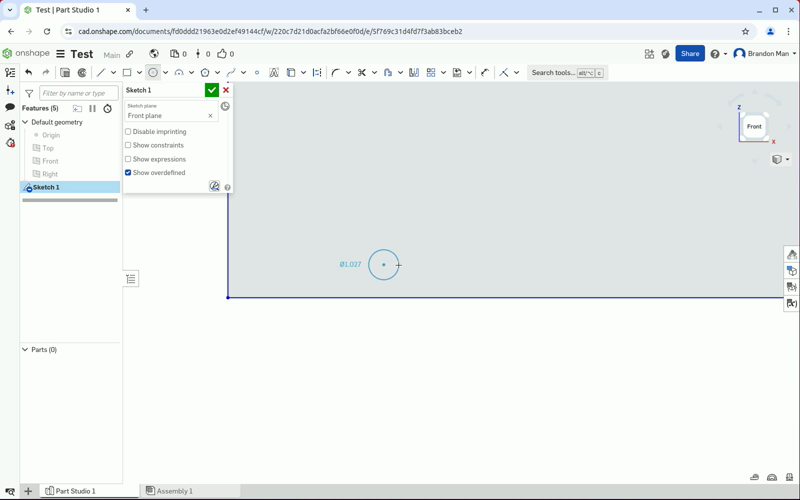
scroll(6)
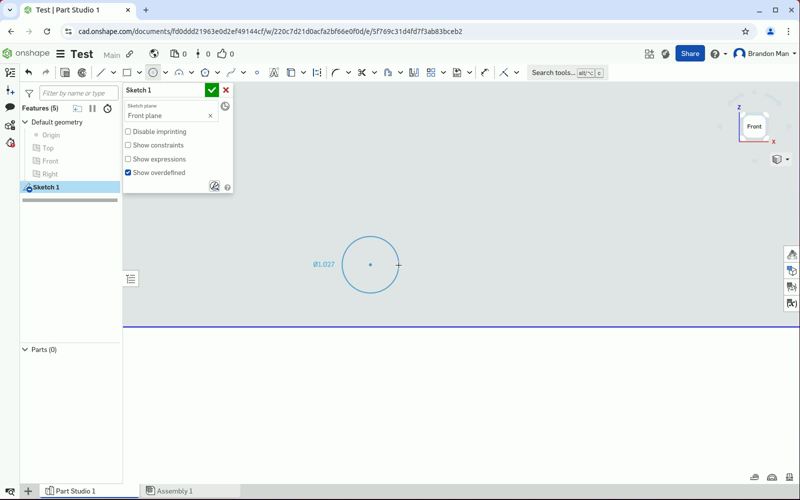
click(398, 264)
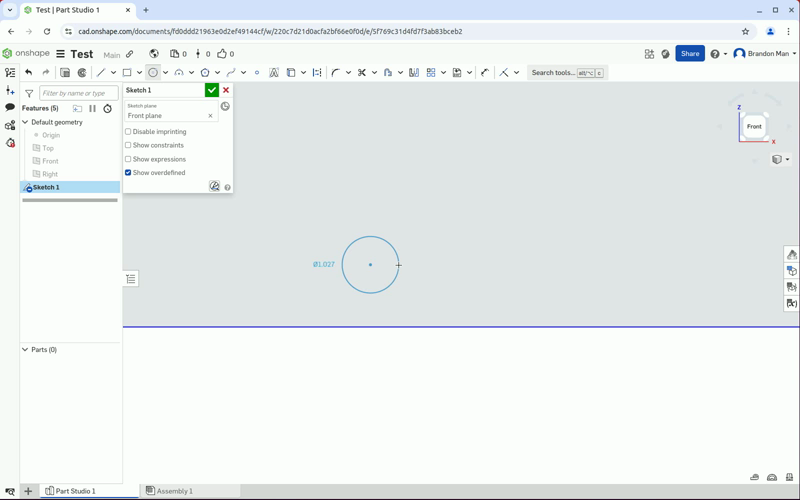
scroll(-6)
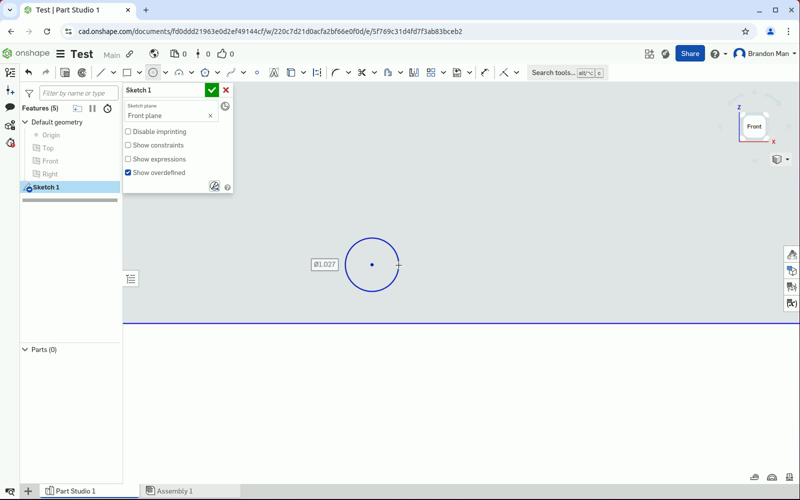
scroll(-6)
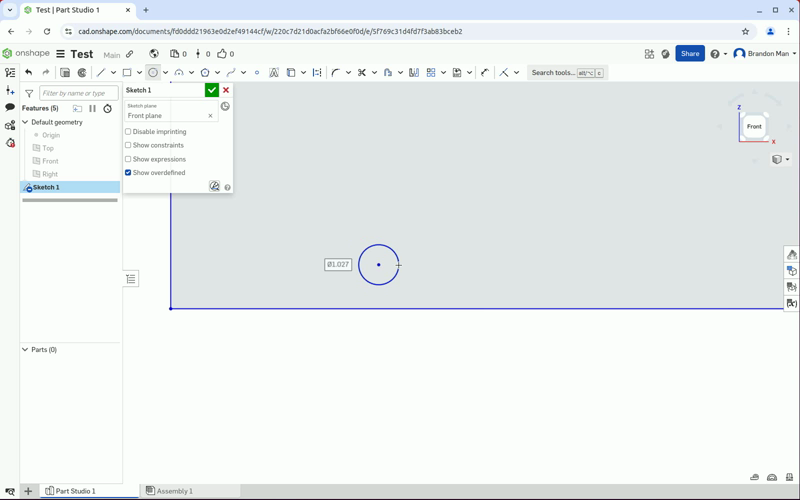
scroll(-6)
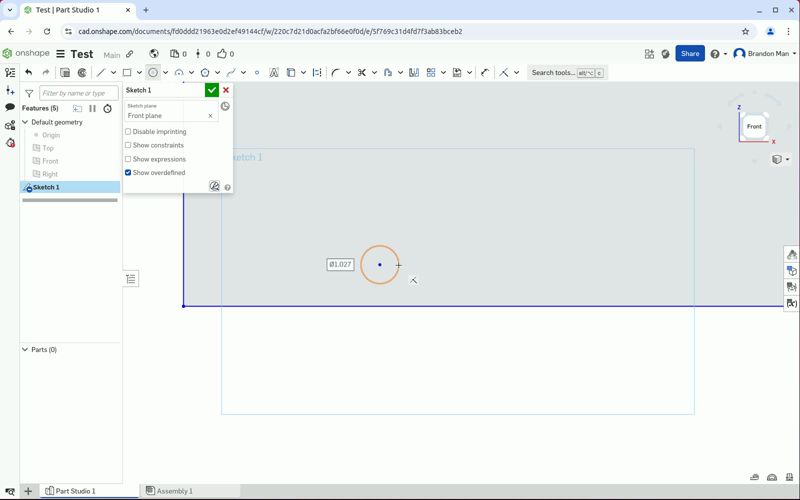
scroll(-6)
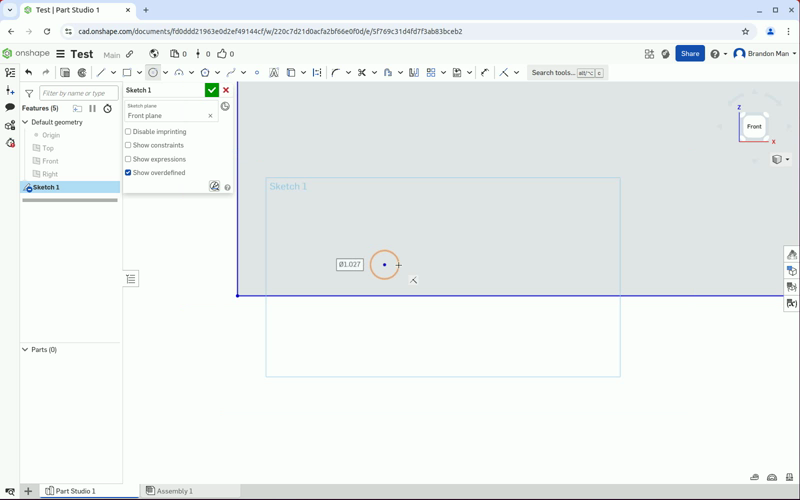
scroll(-6)
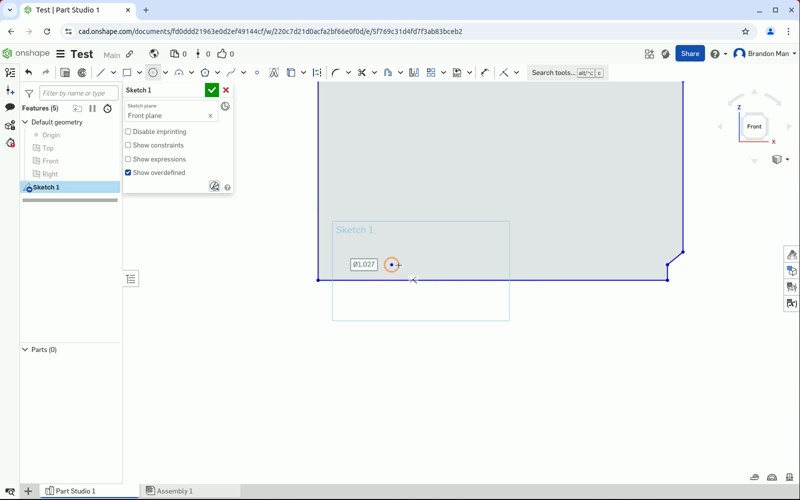
scroll(-6)
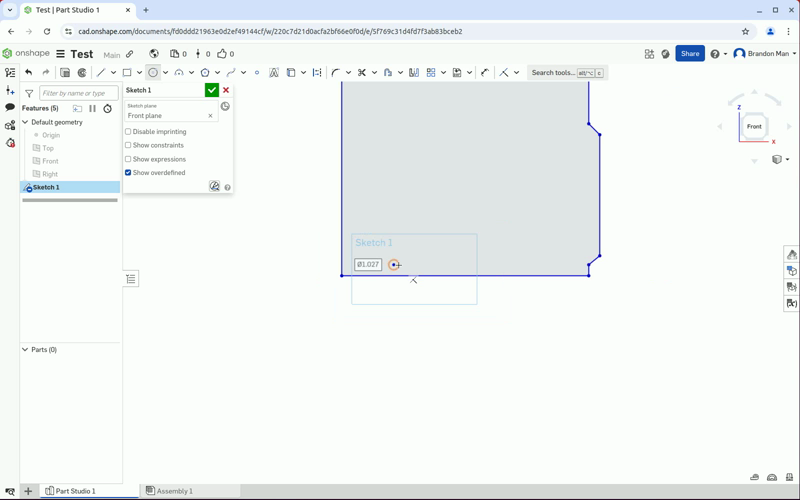
scroll(-6)
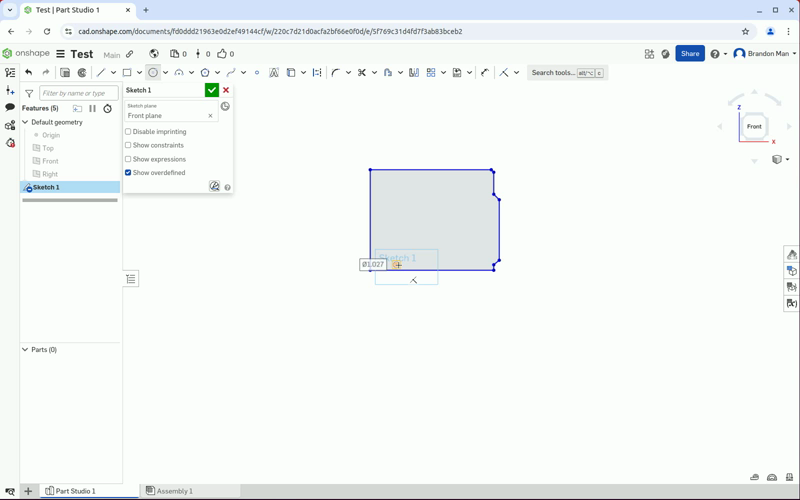
key(esc)
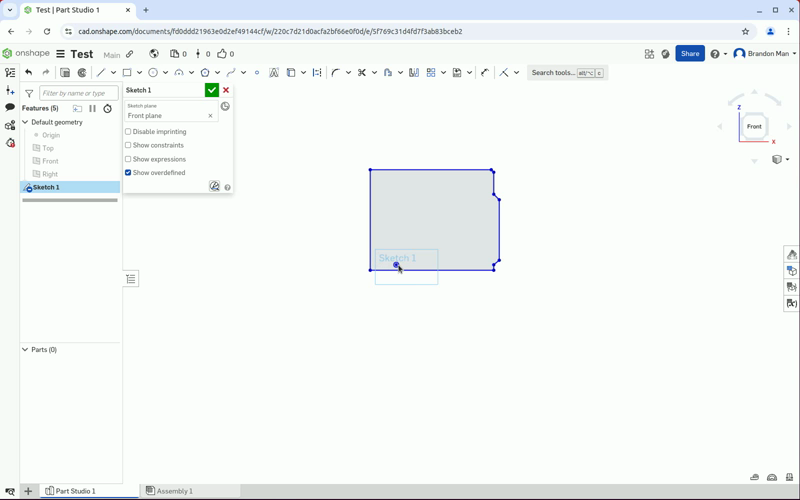
key(c)
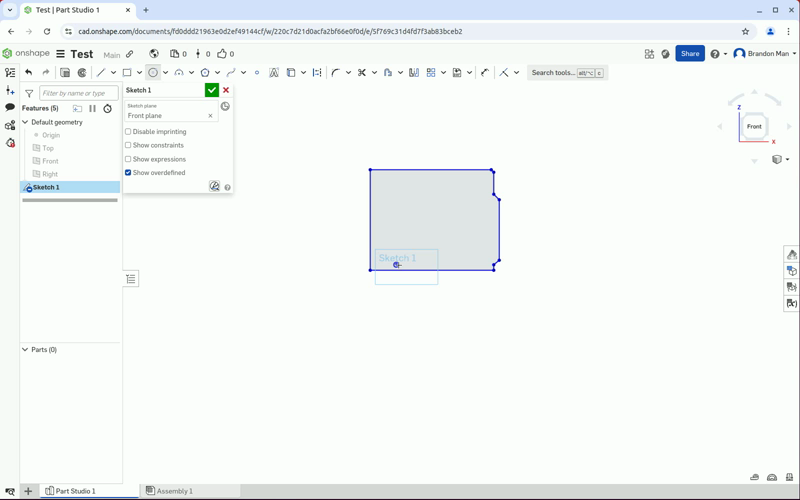
key_down(shift)
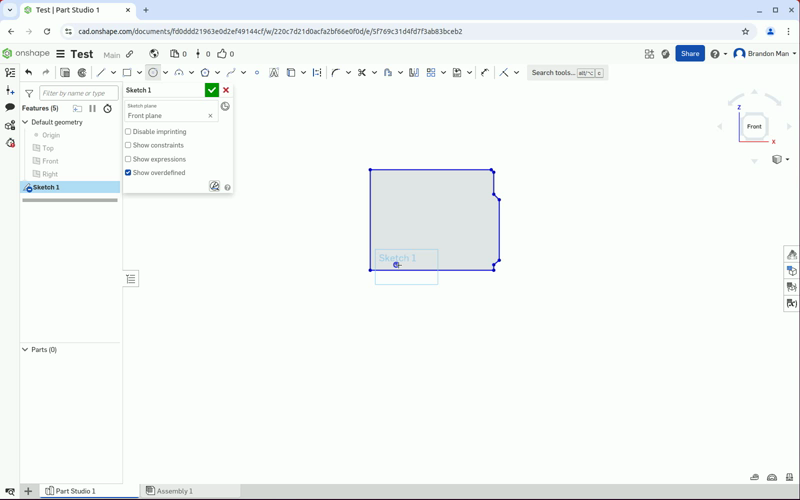
mouse_move(398, 175)
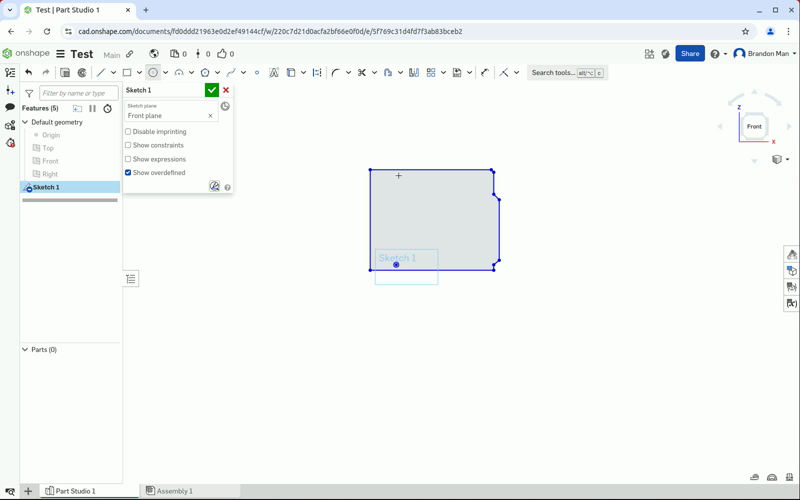
click(398, 175)
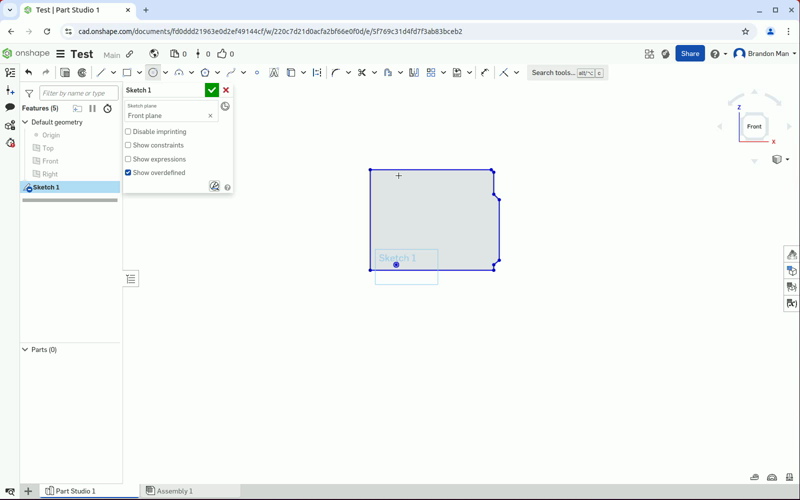
key_up(shift)
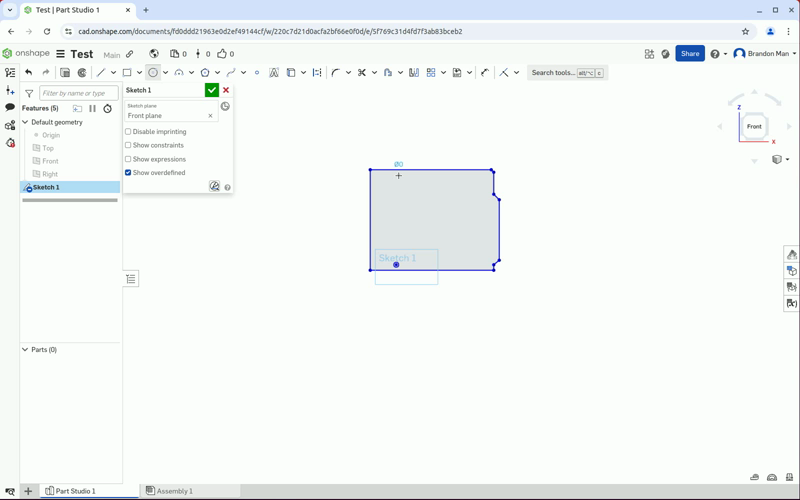
mouse_move(401, 175)
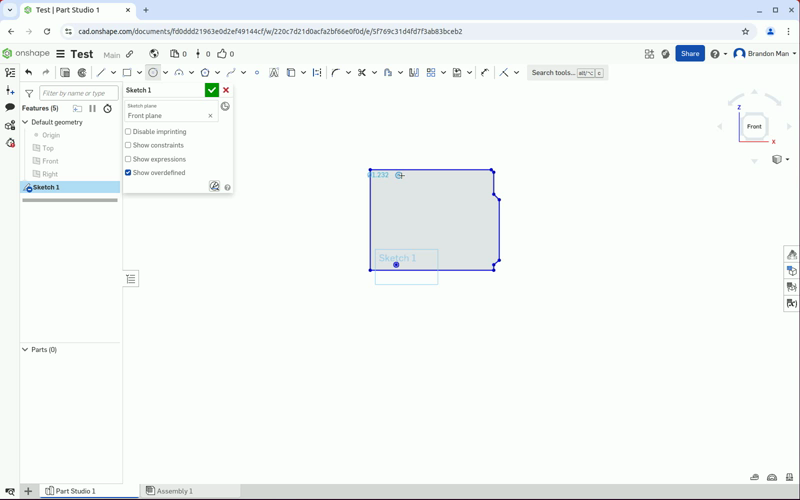
scroll(6)
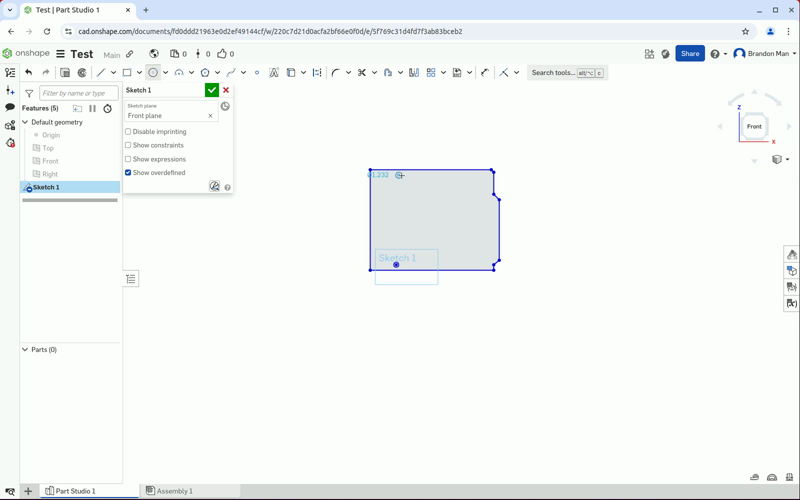
scroll(6)
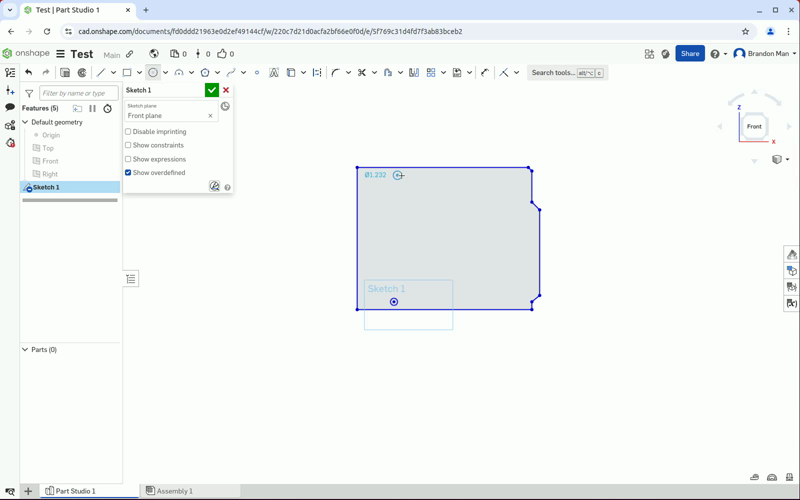
scroll(6)
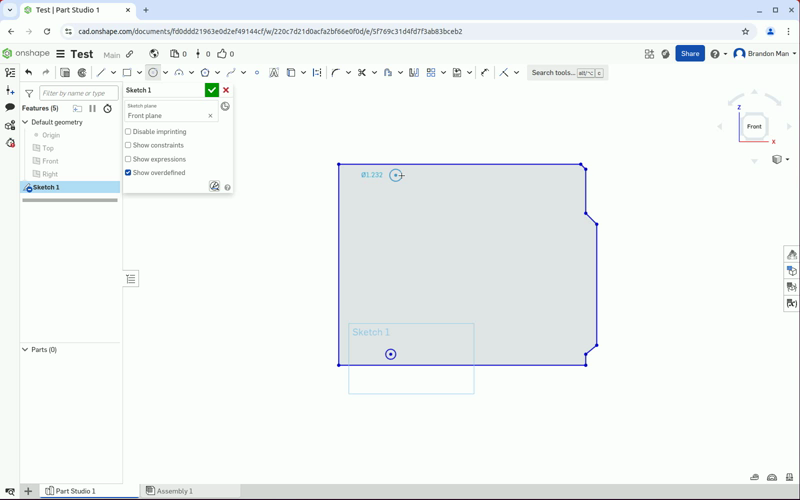
scroll(6)
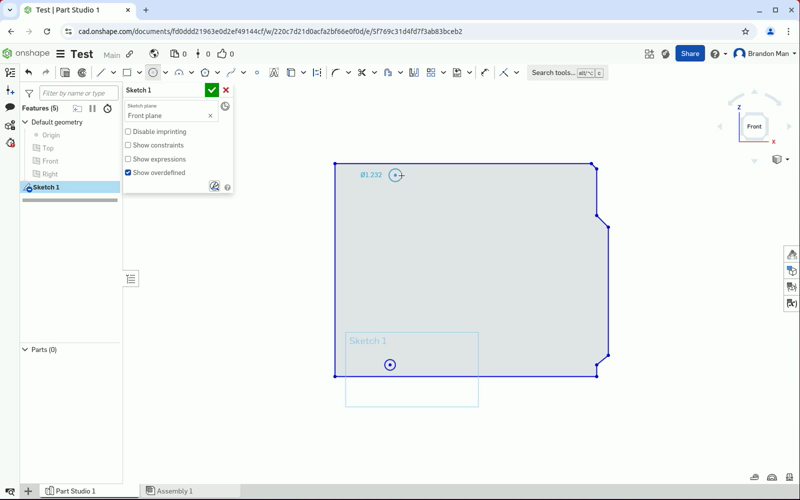
scroll(6)
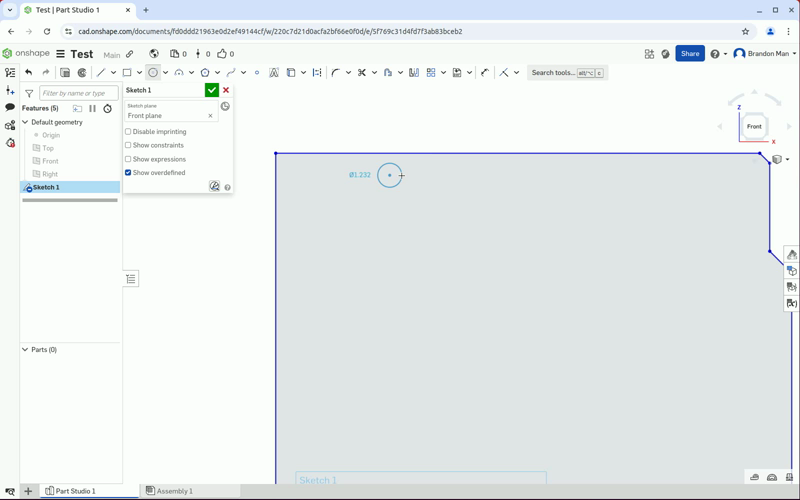
scroll(6)
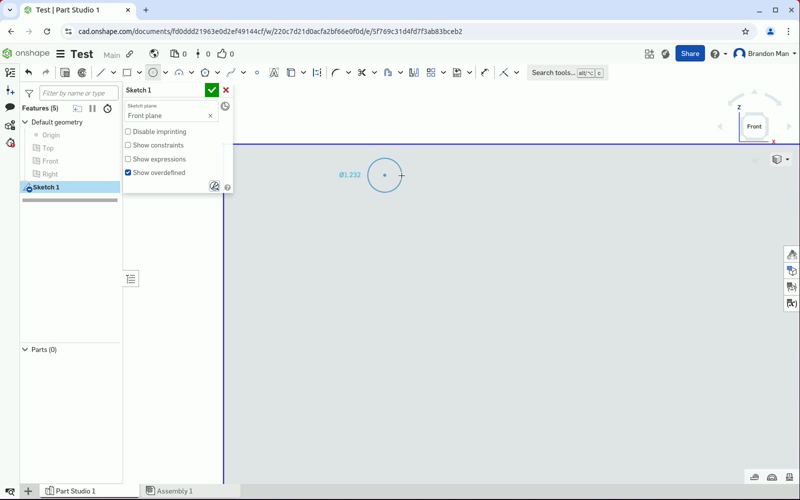
scroll(6)
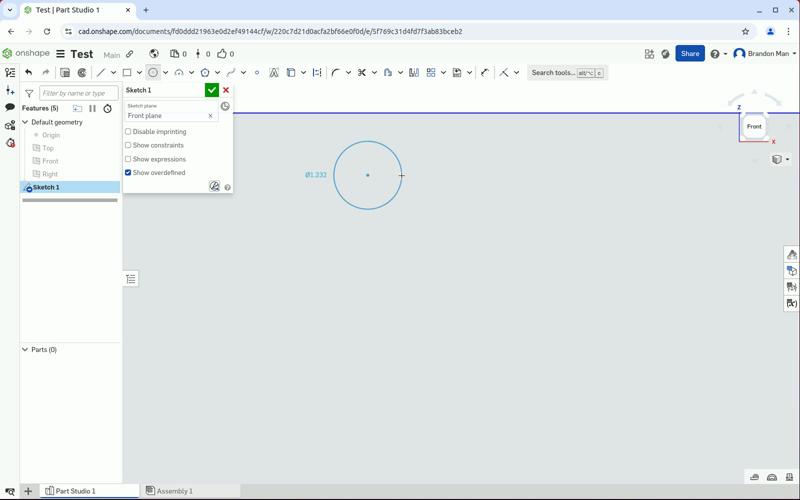
click(401, 175)
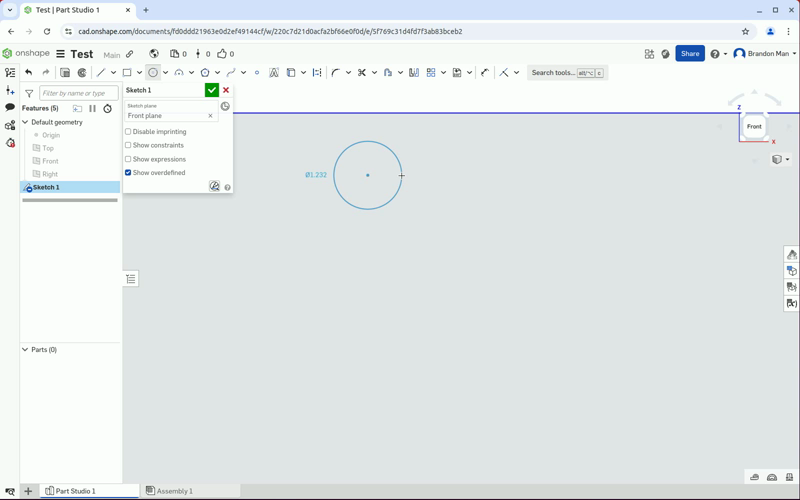
scroll(-6)
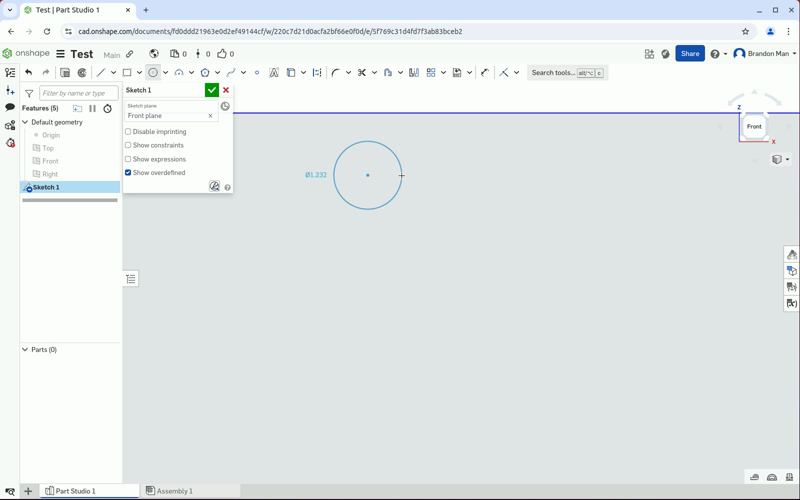
scroll(-6)
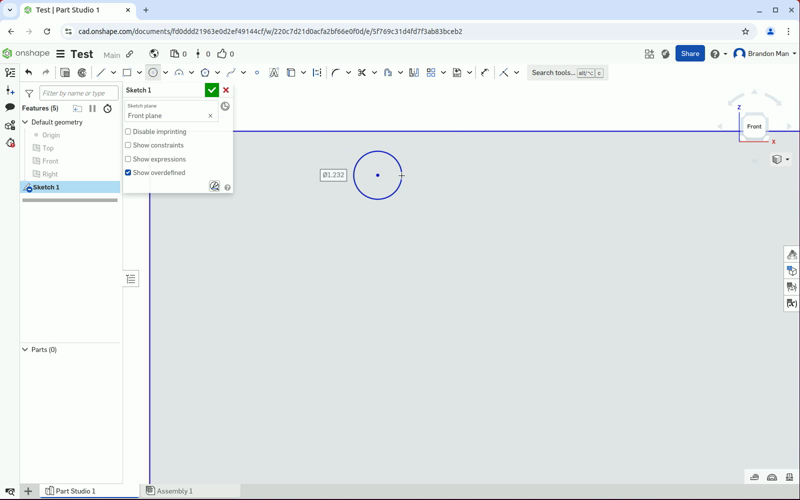
scroll(-6)
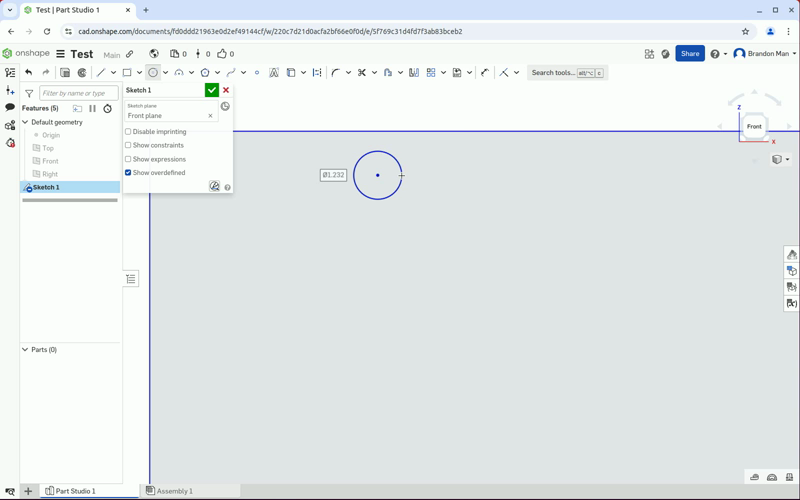
scroll(-6)
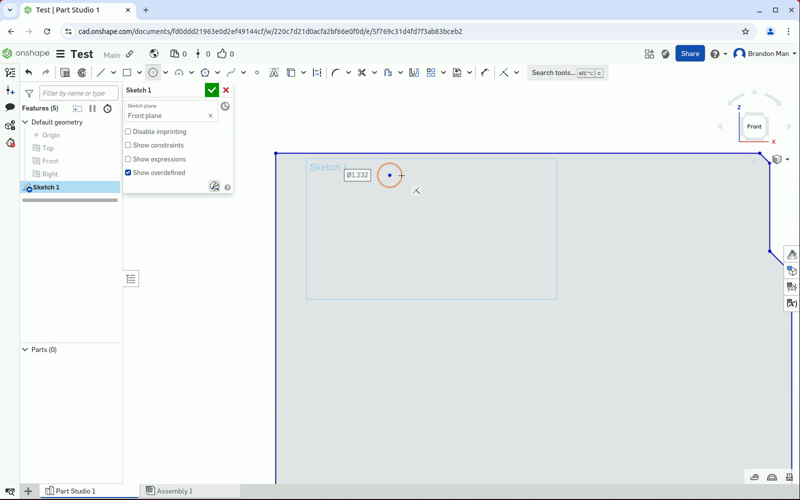
scroll(-6)
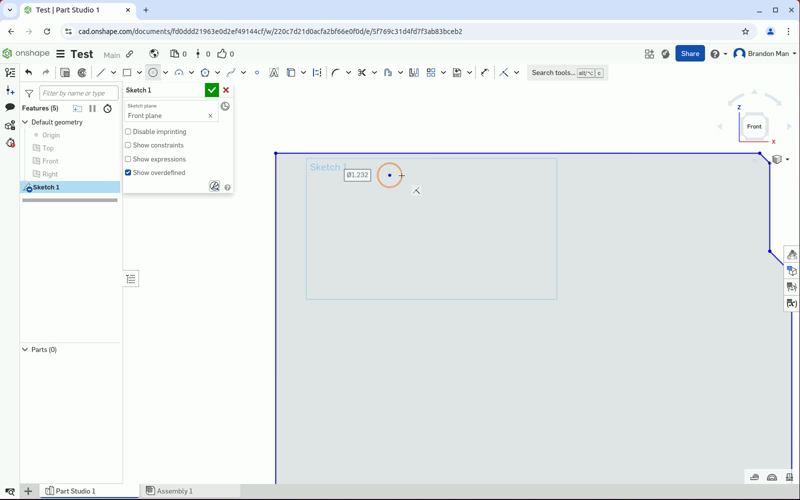
scroll(-6)
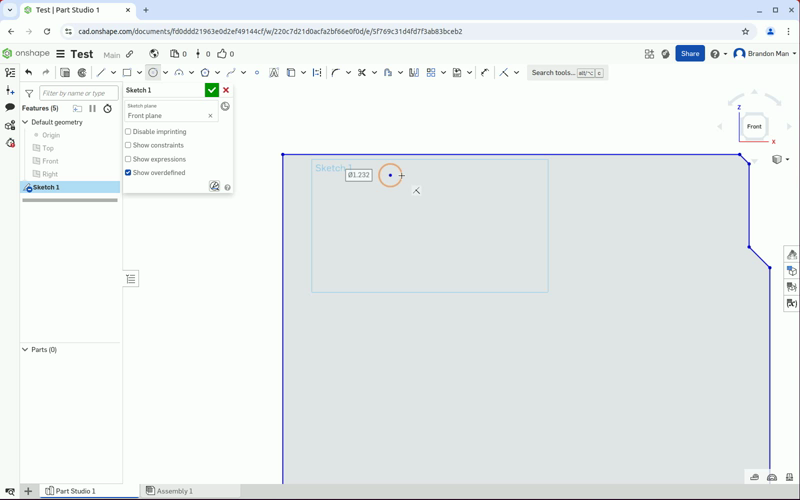
scroll(-6)
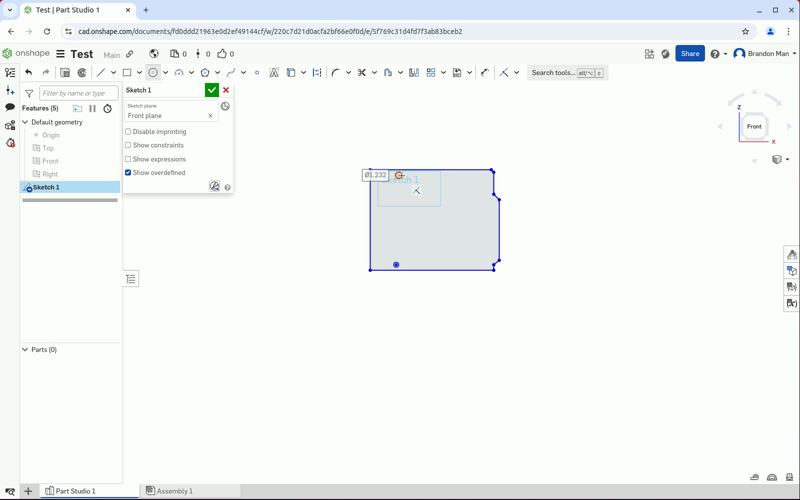
key(esc)
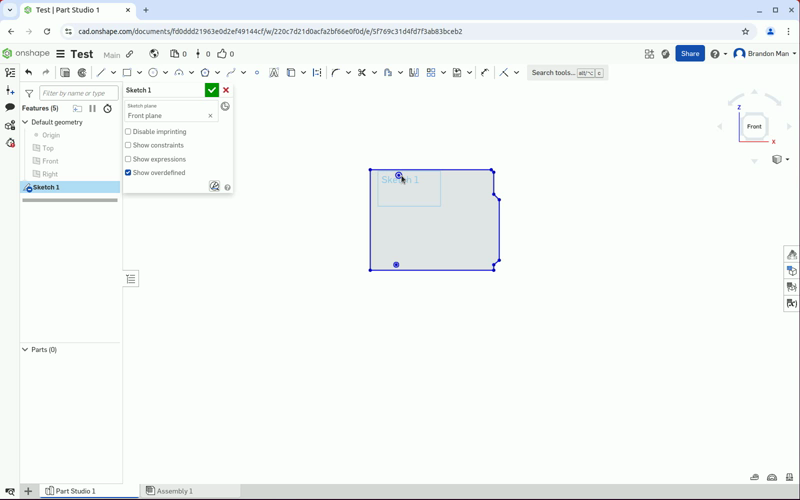
key(c)
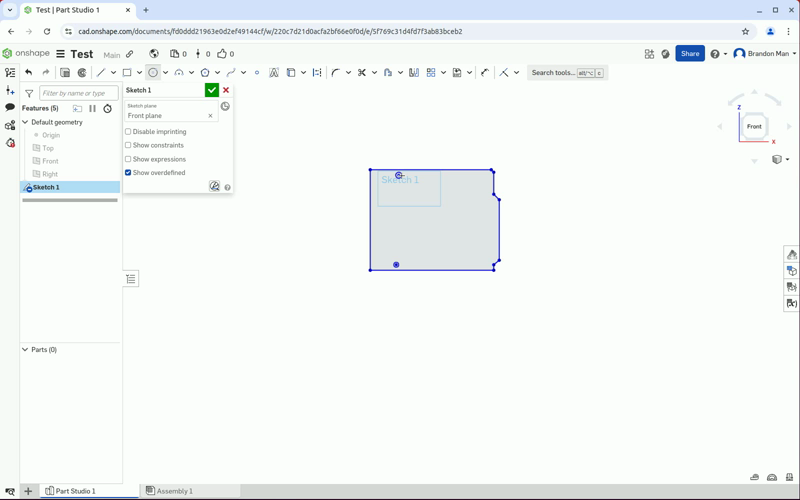
key_down(shift)
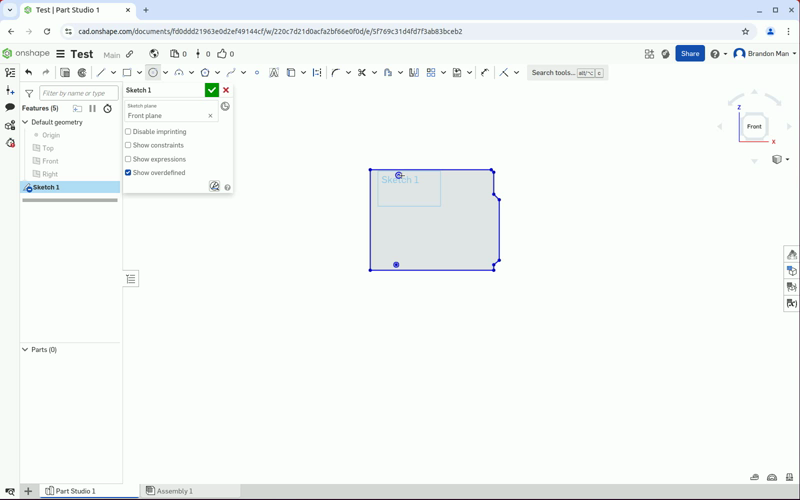
mouse_move(493, 255)
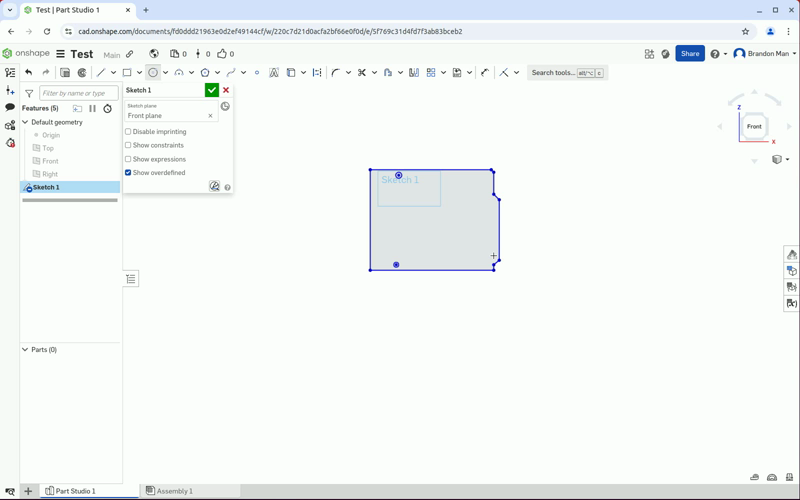
click(493, 255)
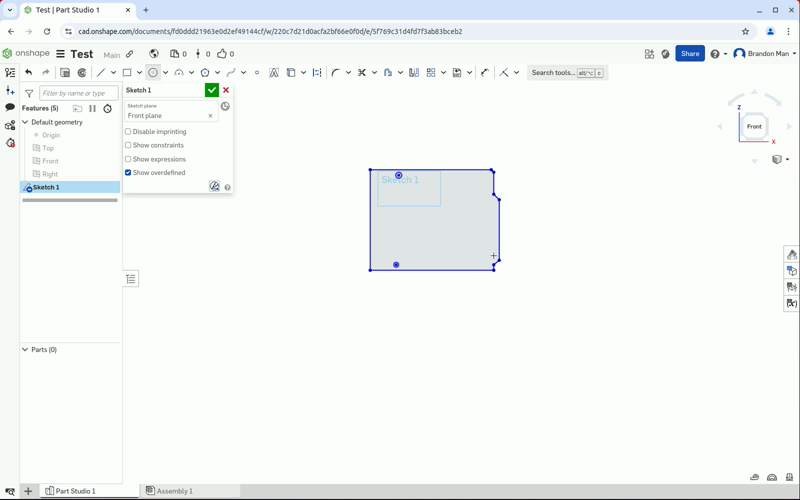
key_up(shift)
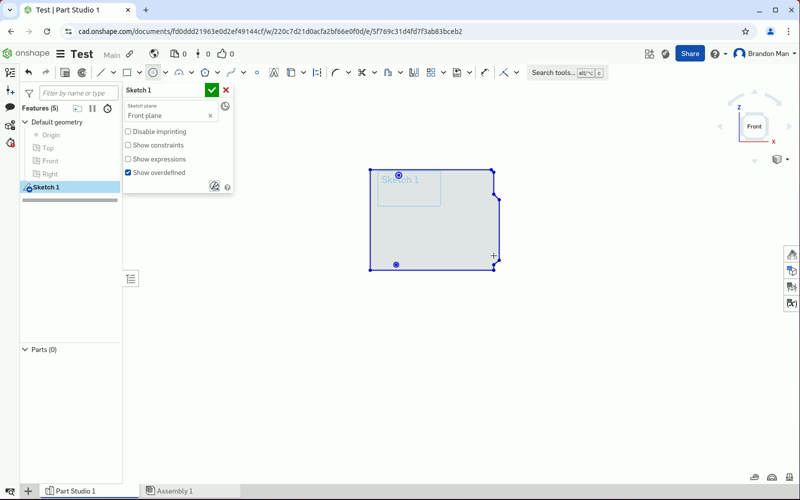
mouse_move(496, 255)
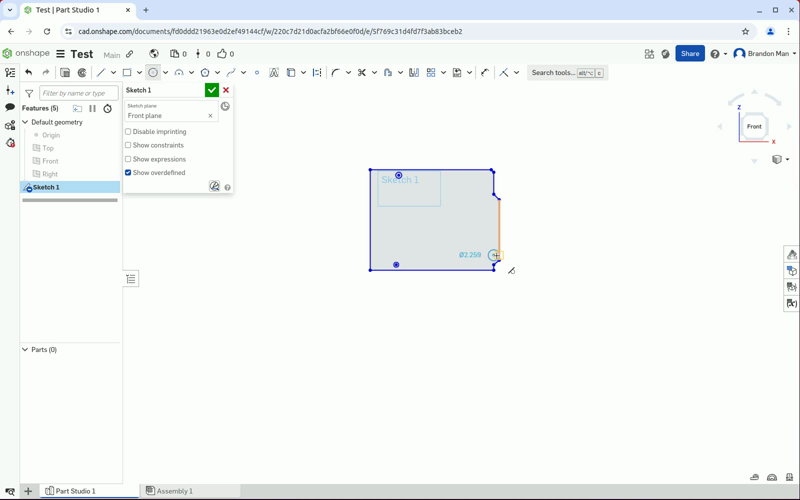
scroll(6)
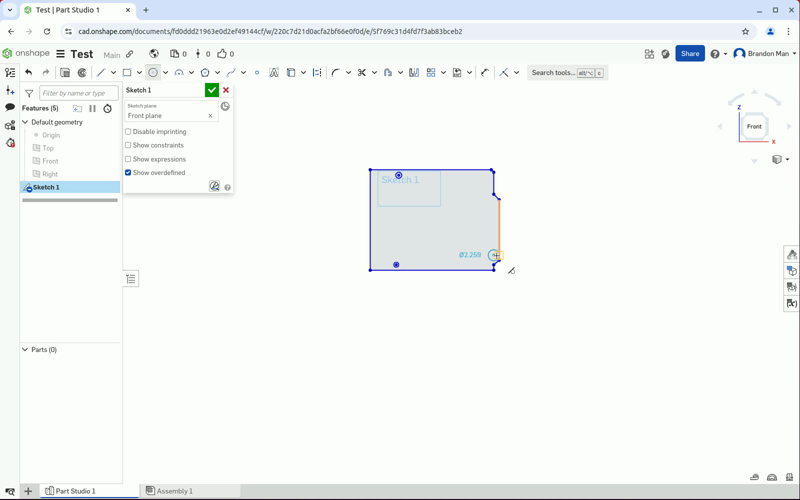
scroll(6)
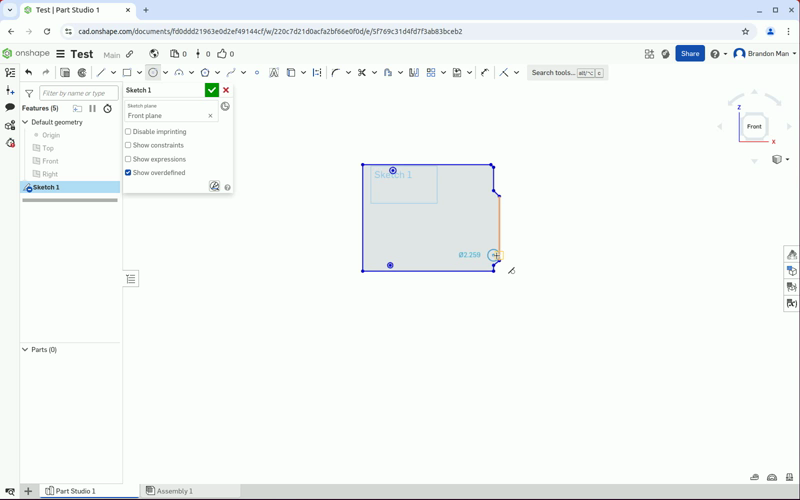
scroll(6)
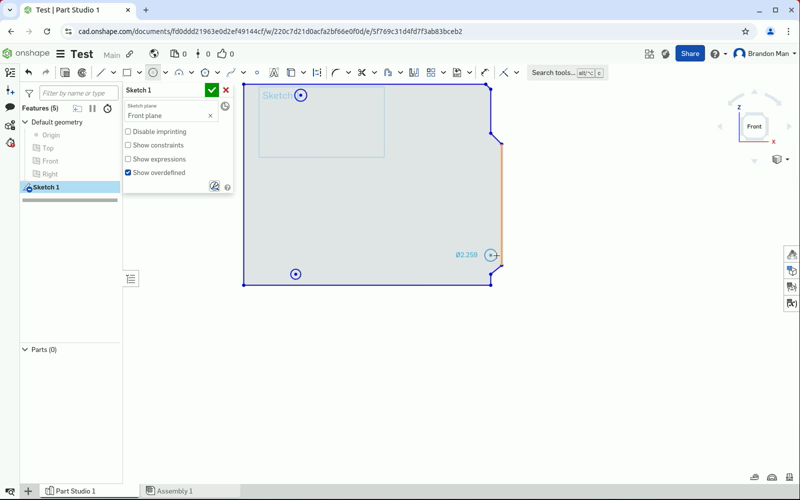
scroll(6)
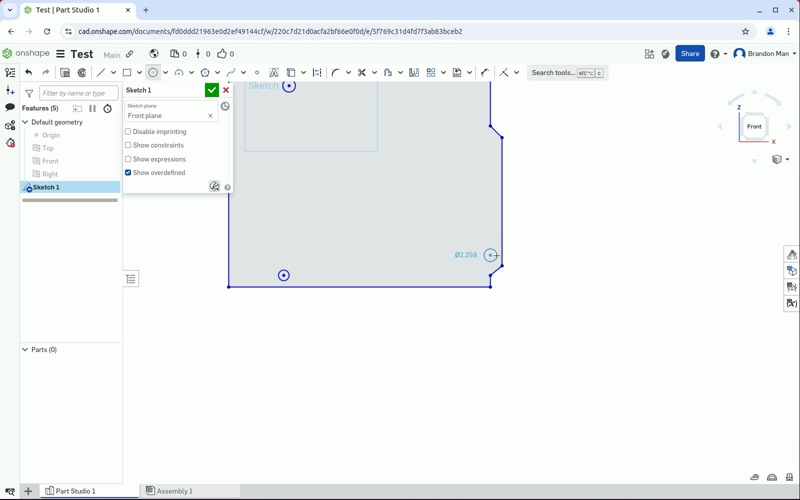
scroll(6)
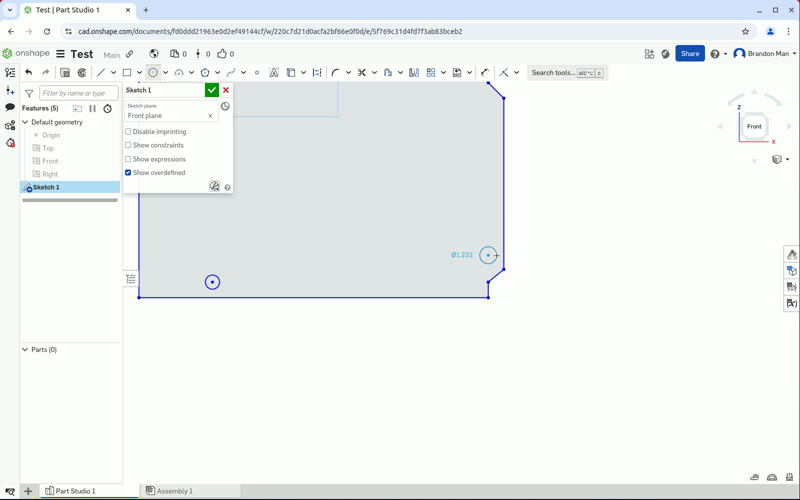
scroll(6)
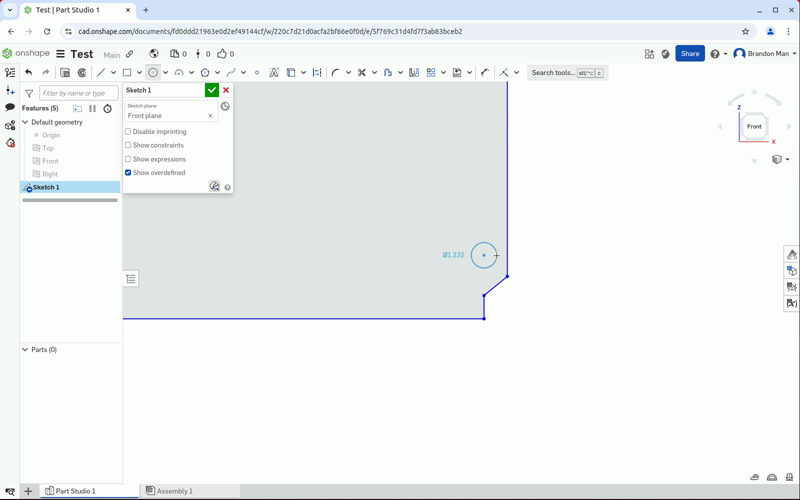
scroll(6)
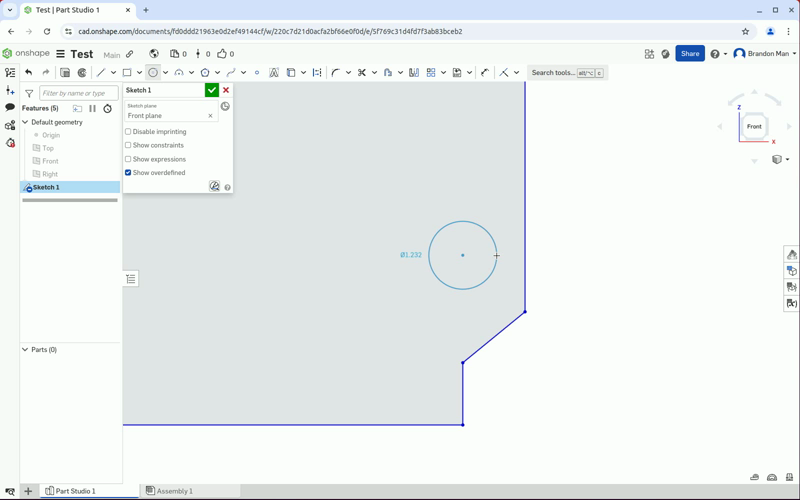
click(496, 255)
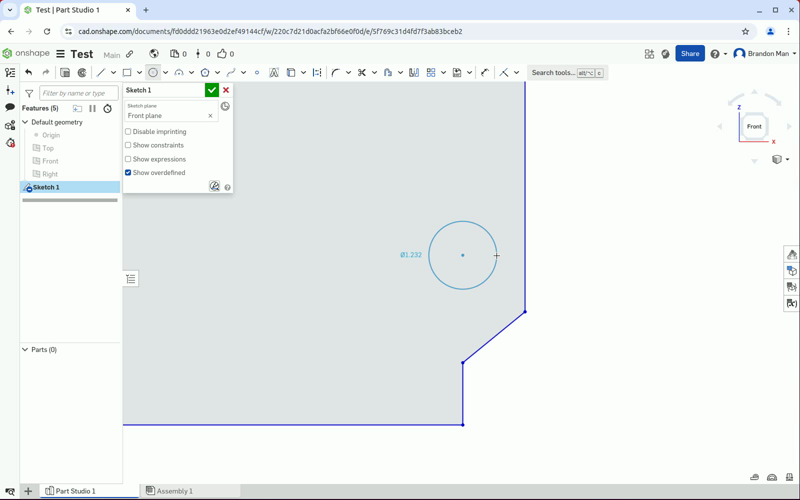
scroll(-6)
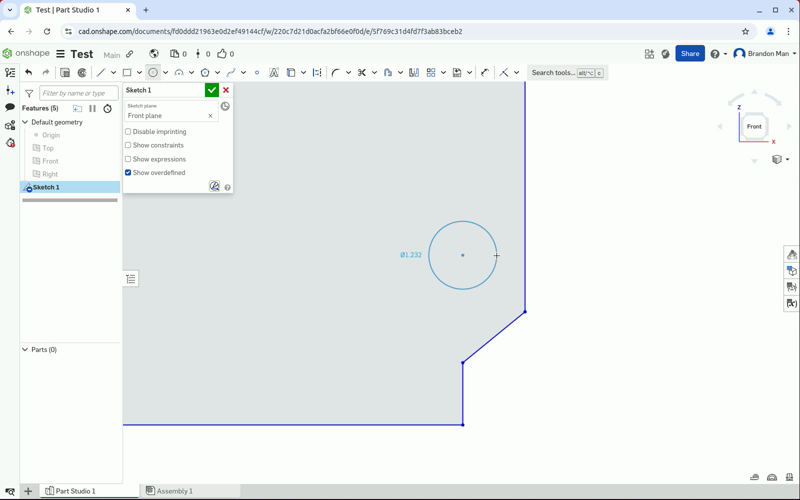
scroll(-6)
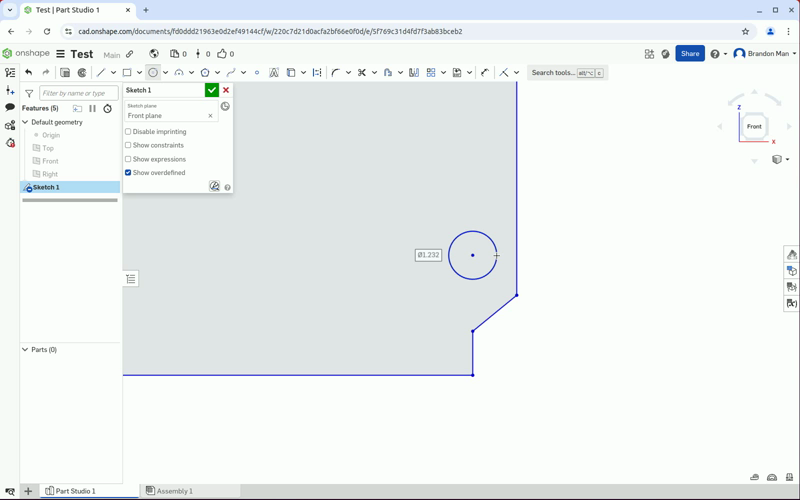
scroll(-6)
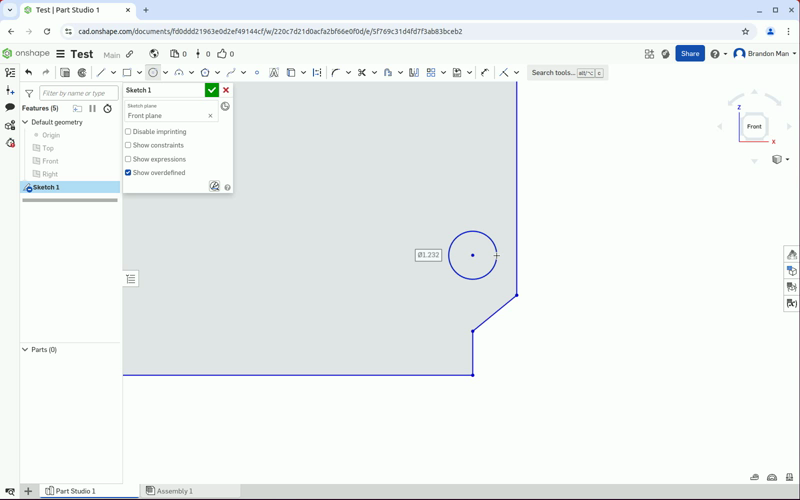
scroll(-6)
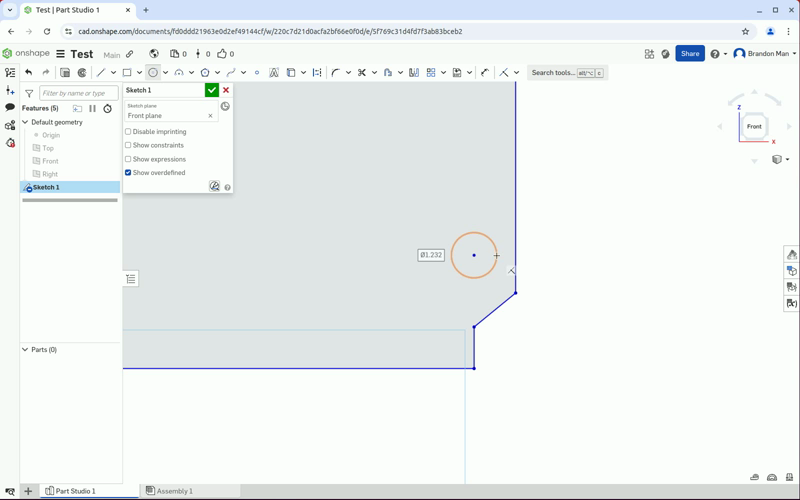
scroll(-6)
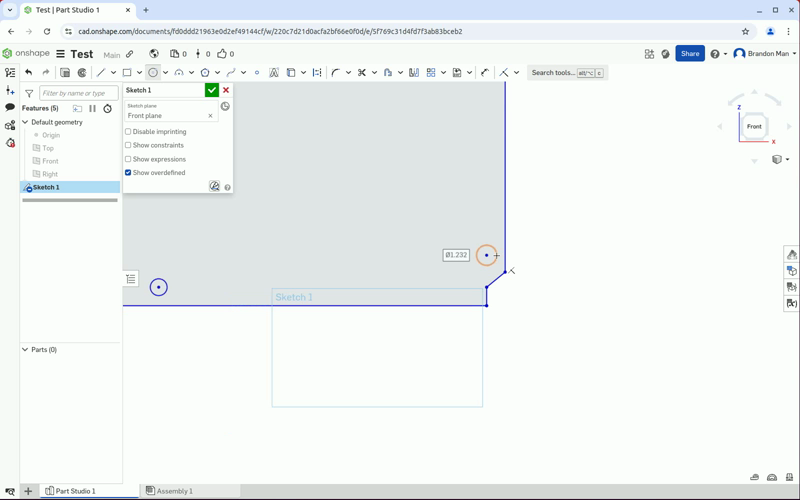
scroll(-6)
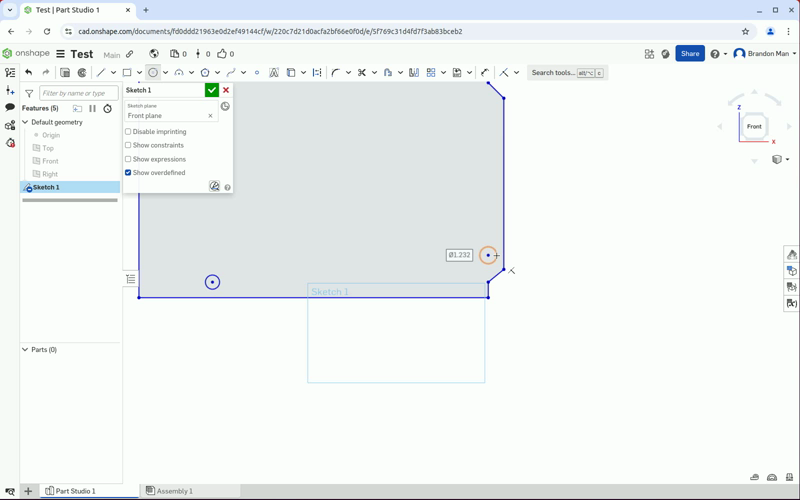
scroll(-6)
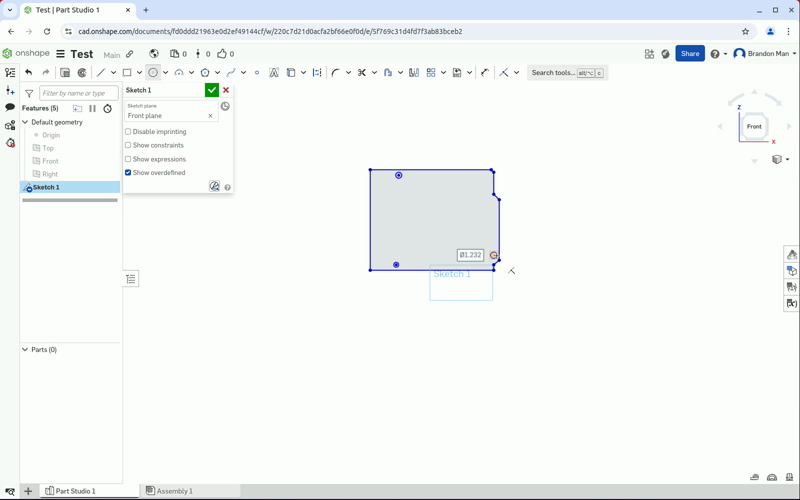
key(esc)
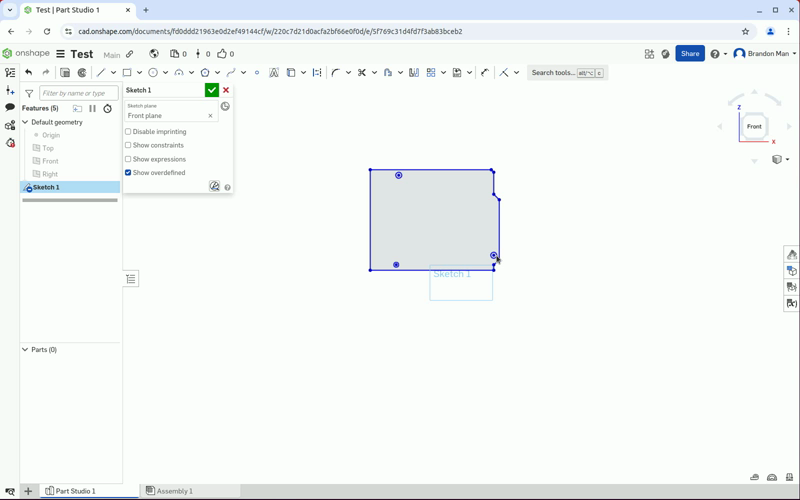
key(c)
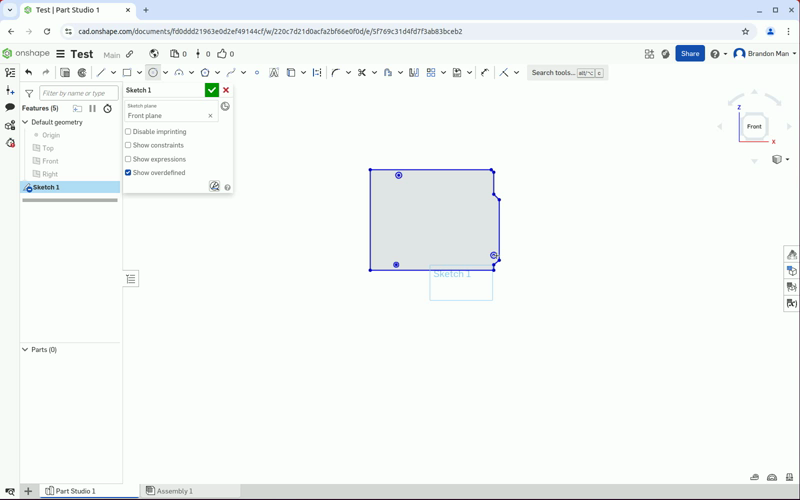
key_down(shift)
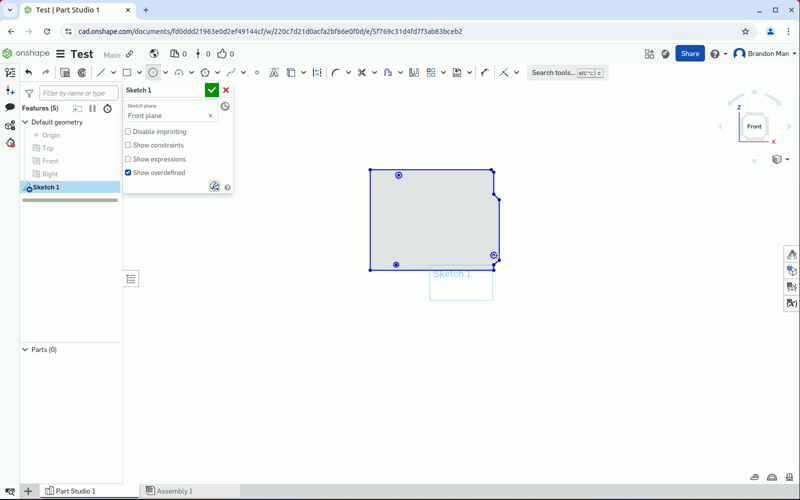
mouse_move(493, 203)
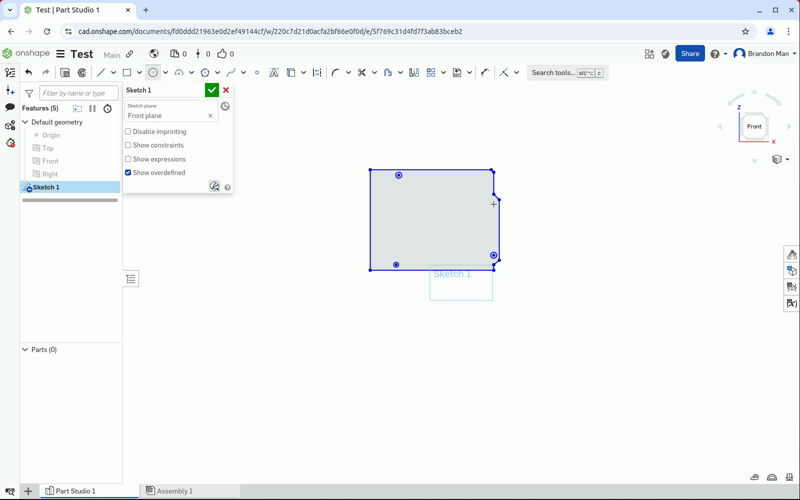
click(493, 203)
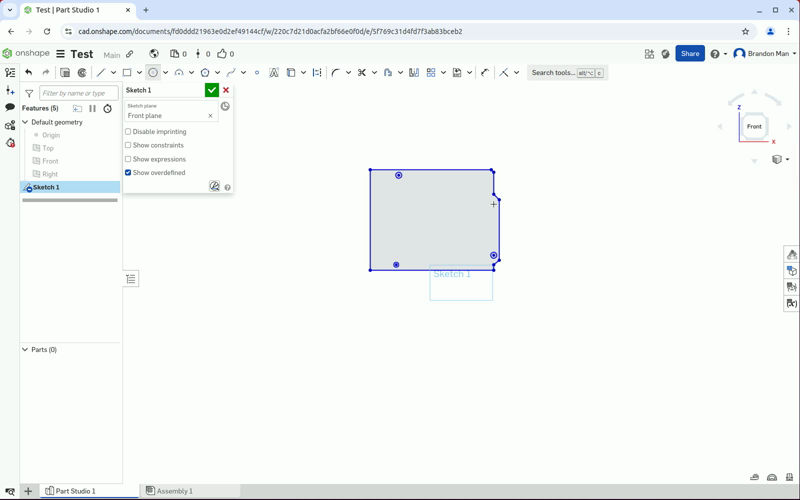
key_up(shift)
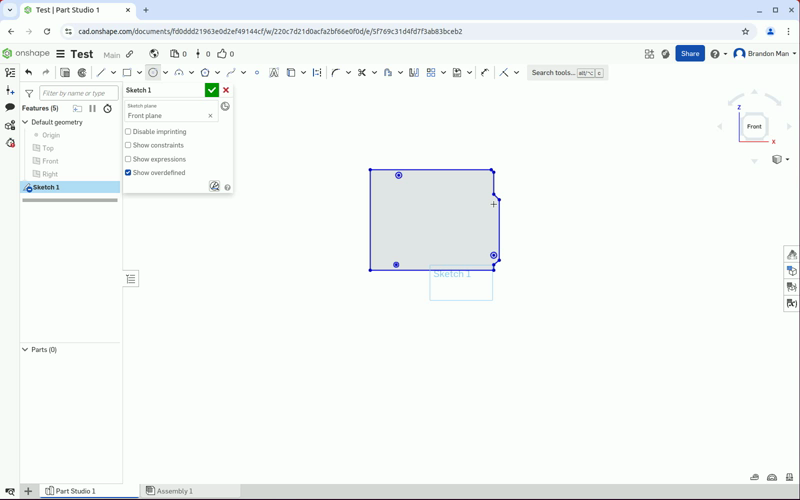
mouse_move(496, 203)
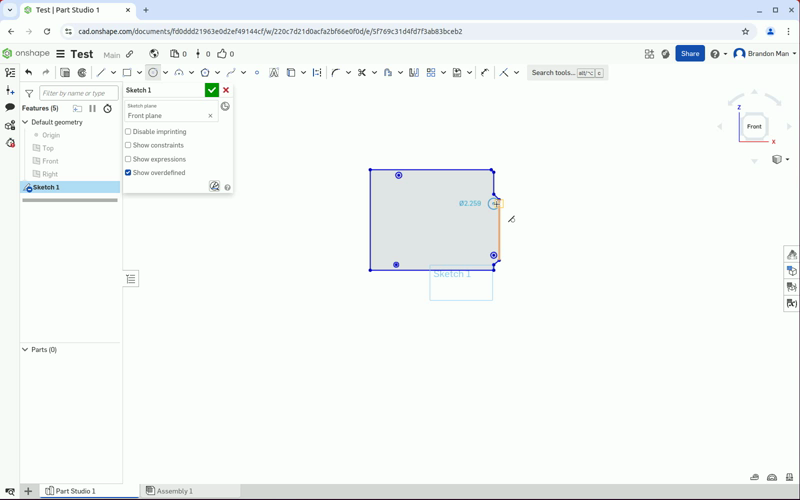
scroll(6)
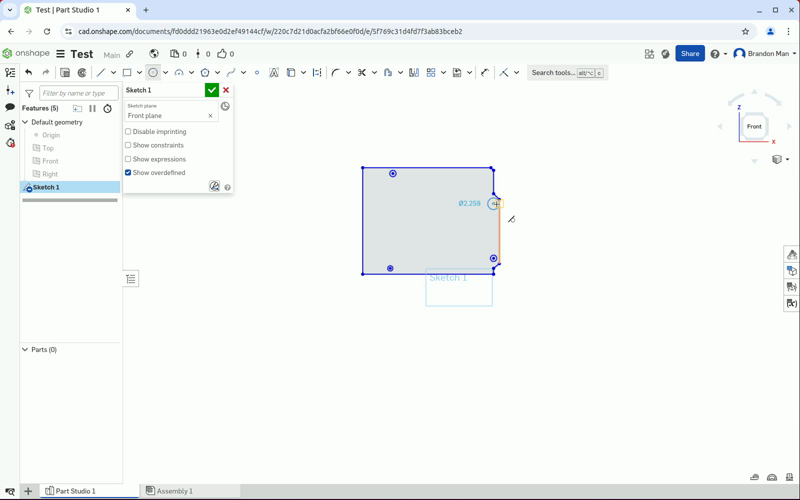
scroll(6)
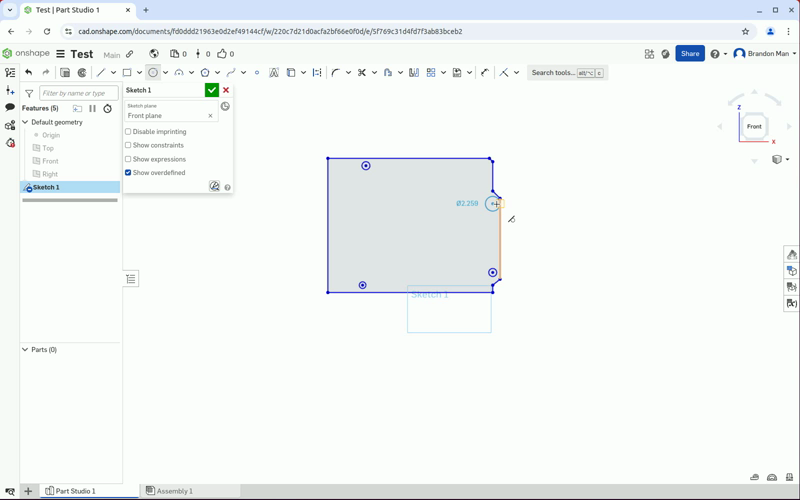
scroll(6)
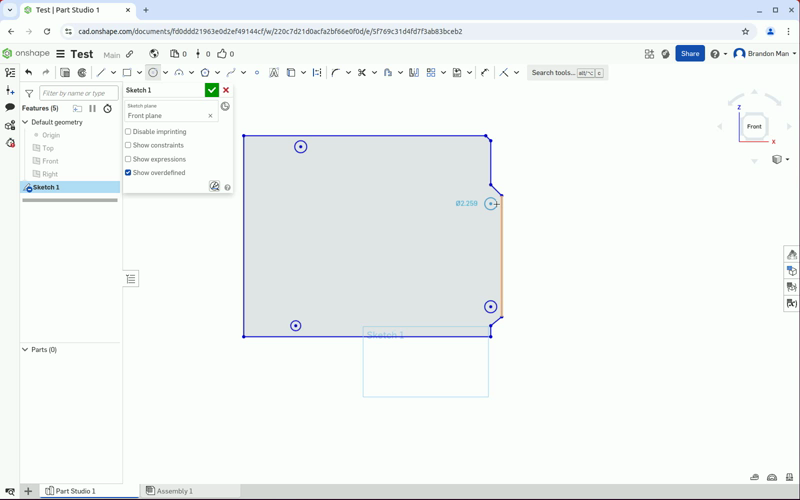
scroll(6)
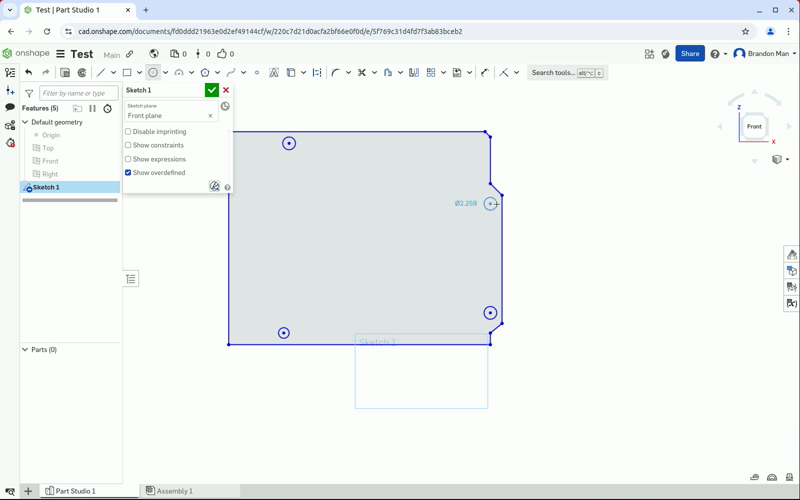
scroll(6)
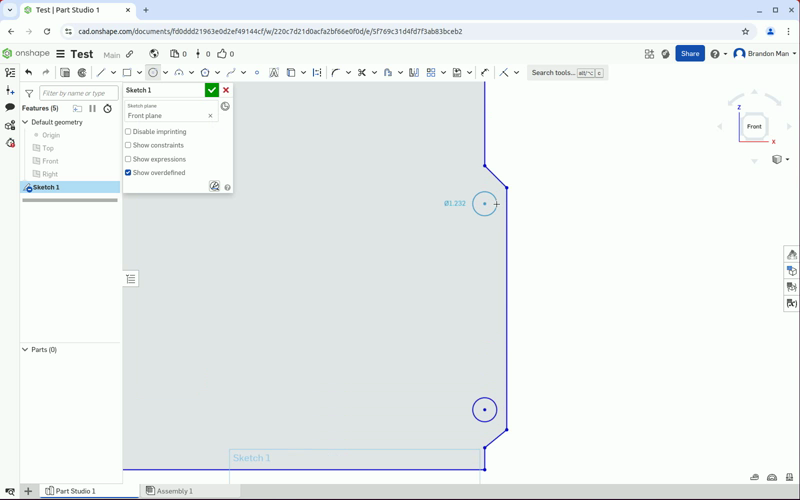
scroll(6)
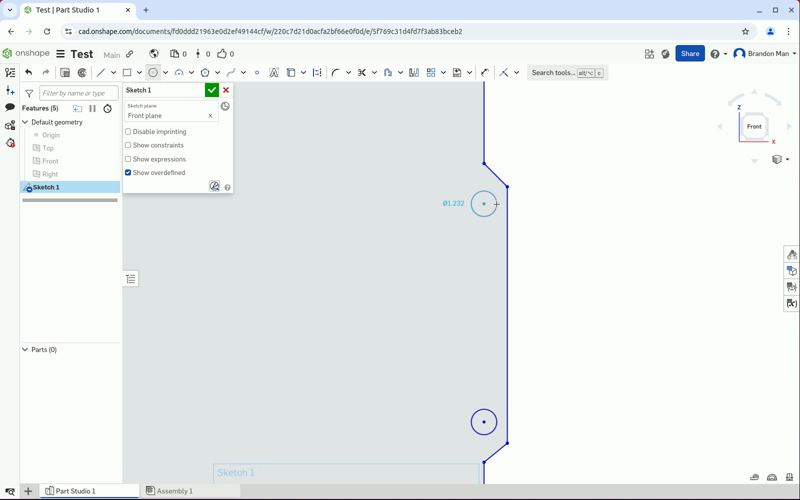
scroll(6)
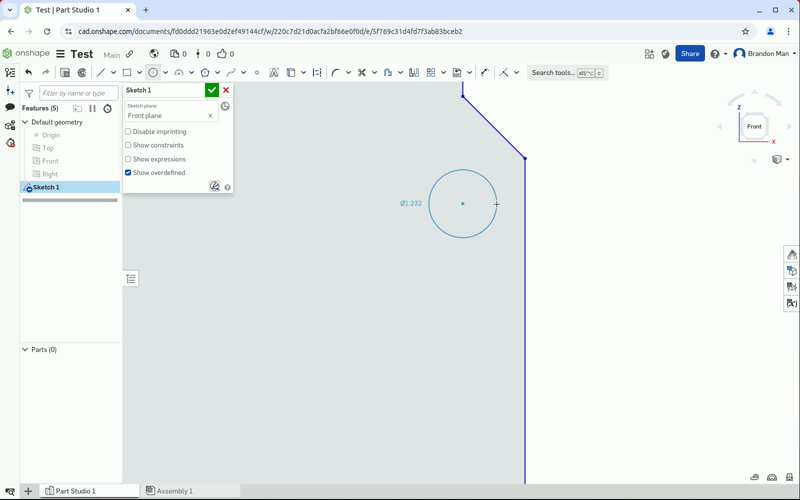
click(496, 203)
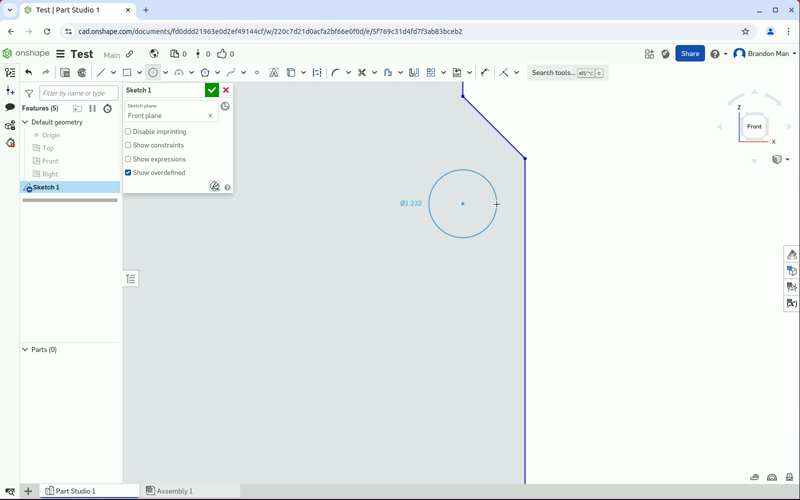
scroll(-6)
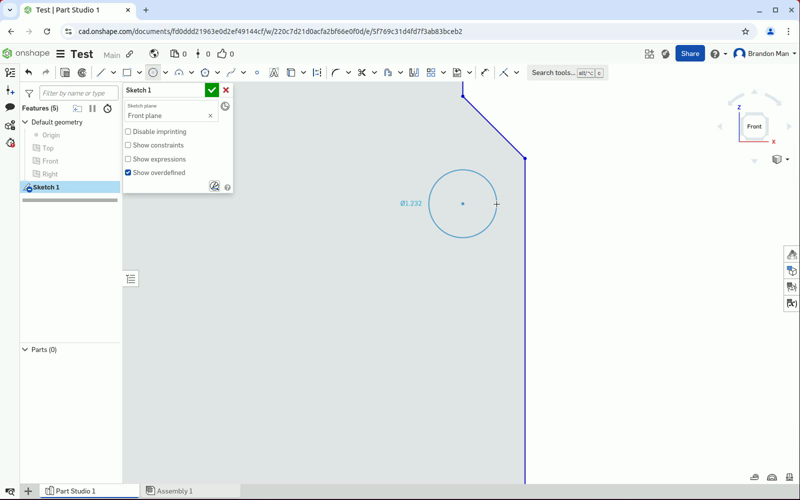
scroll(-6)
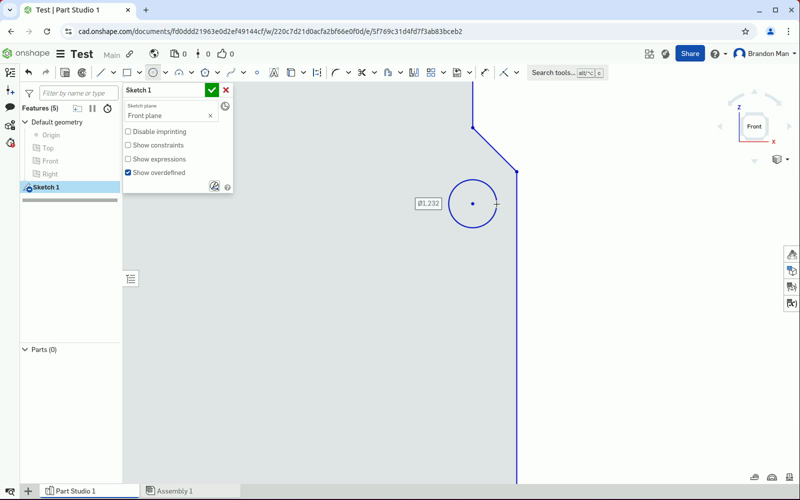
scroll(-6)
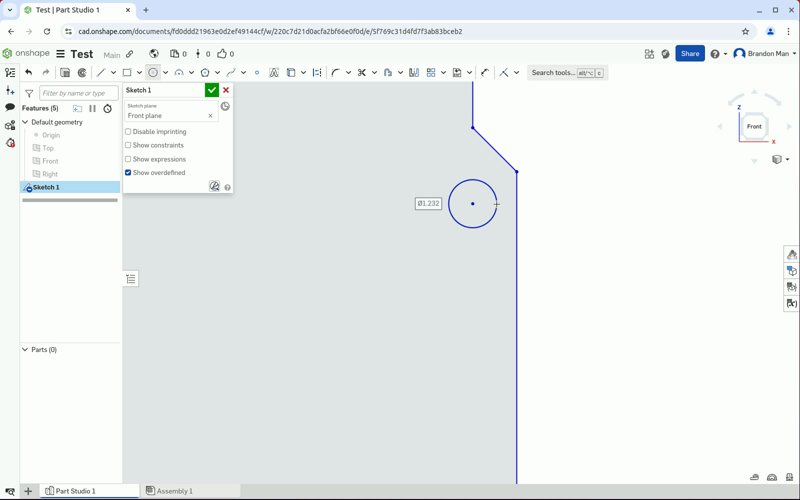
scroll(-6)
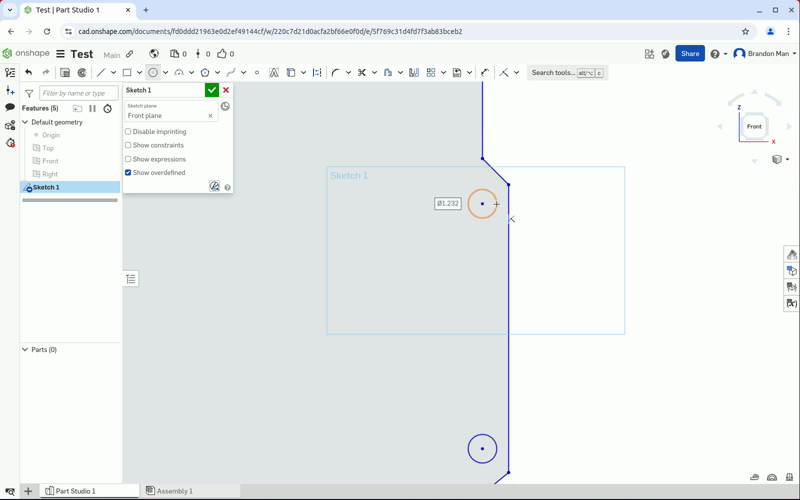
scroll(-6)
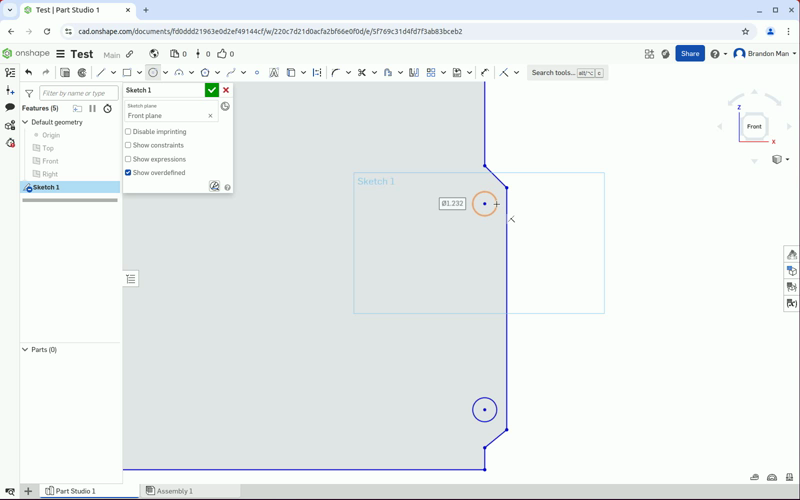
scroll(-6)
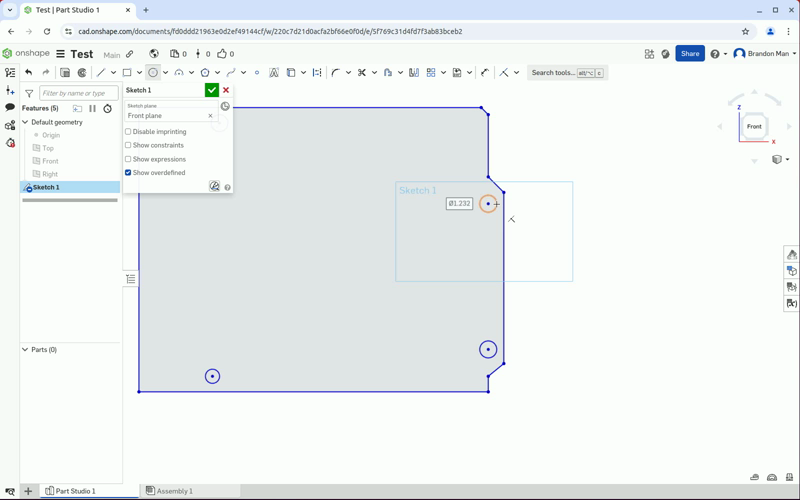
scroll(-6)
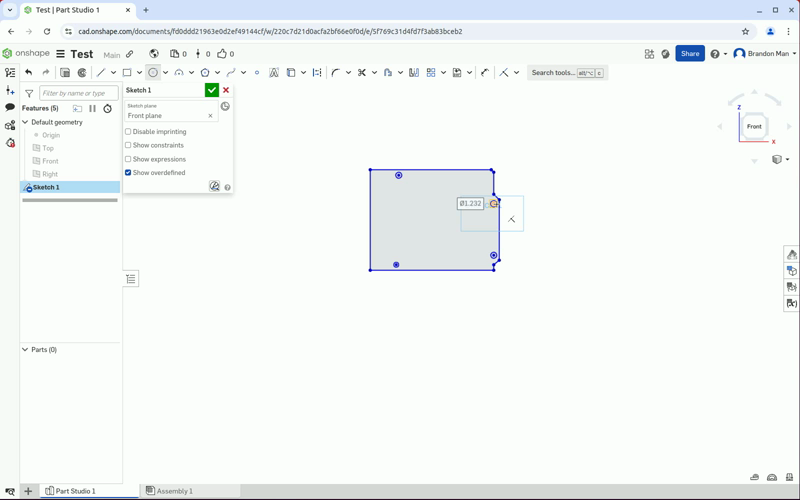
key(esc)
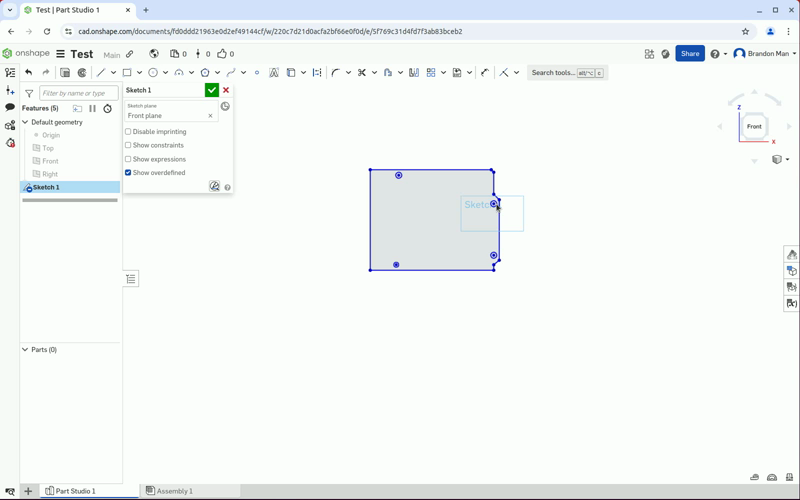
mouse_move(433, 261)
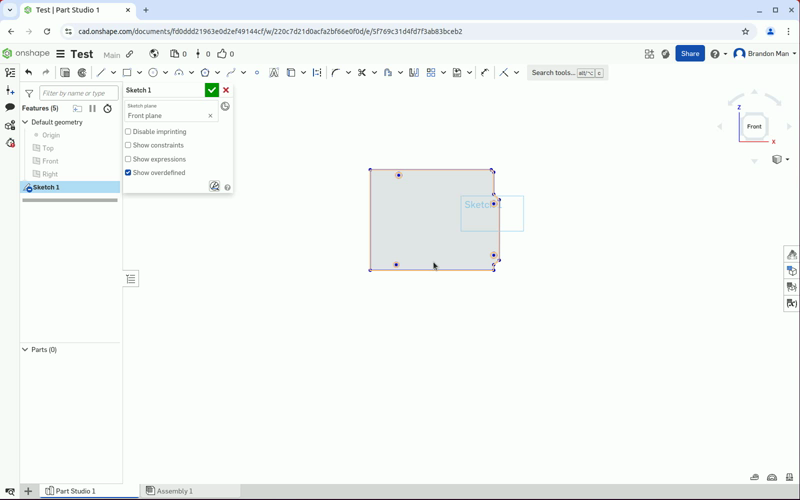
click(433, 261)
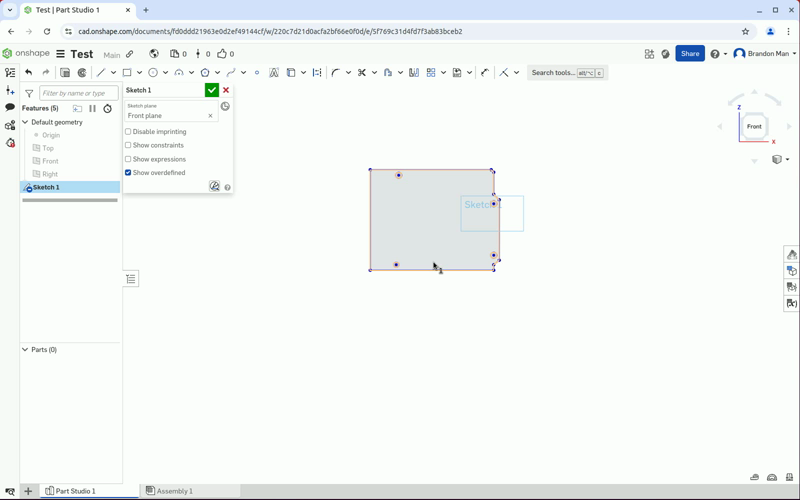
mouse_move(73, 352)
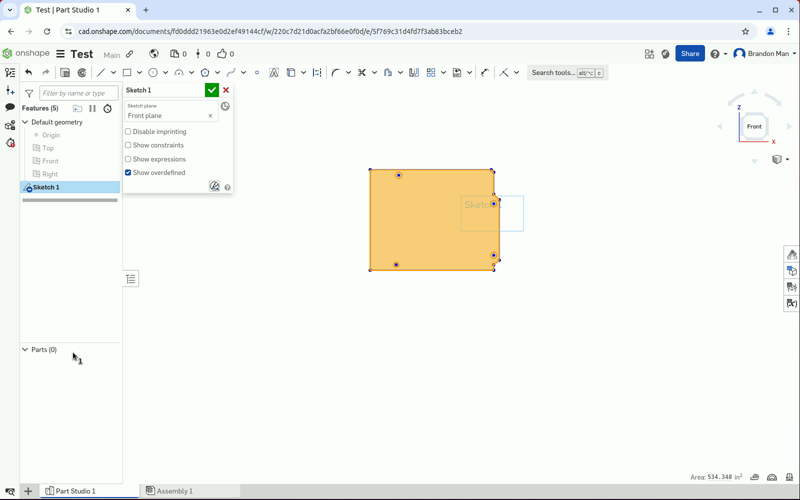
key(shift+y)
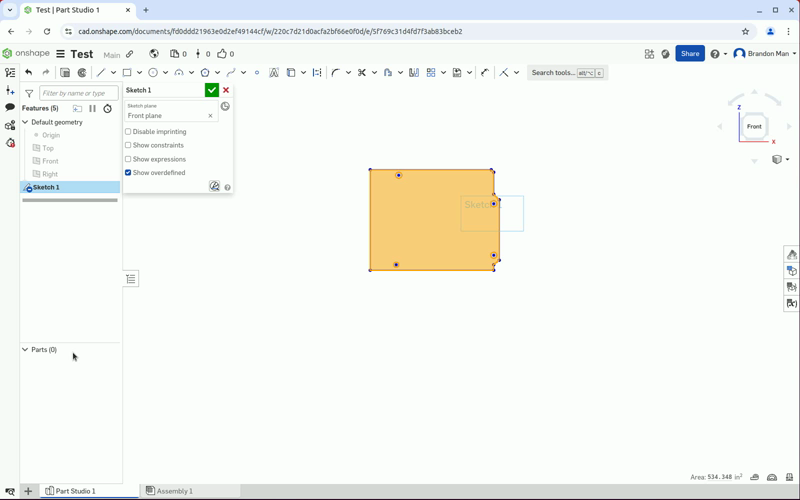
key(shift+e)
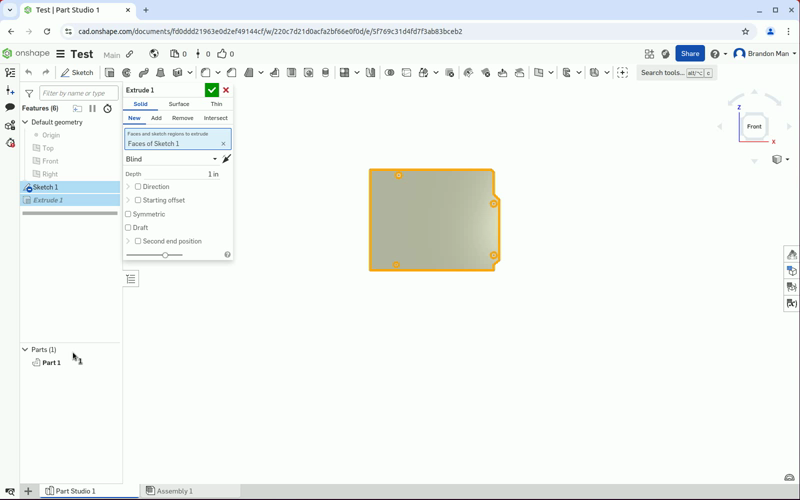
mouse_move(143, 106)
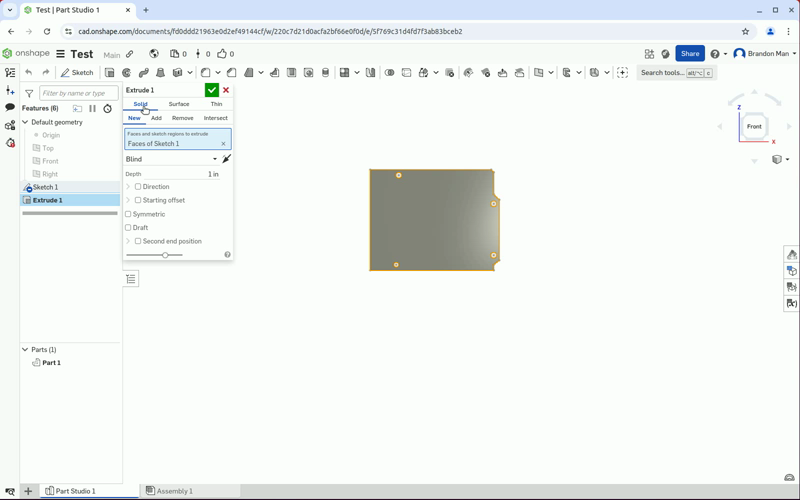
click(143, 106)
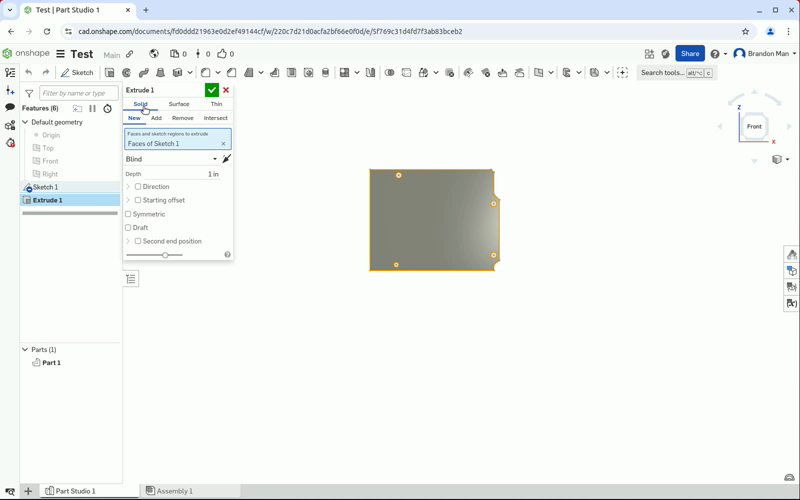
mouse_move(137, 120)
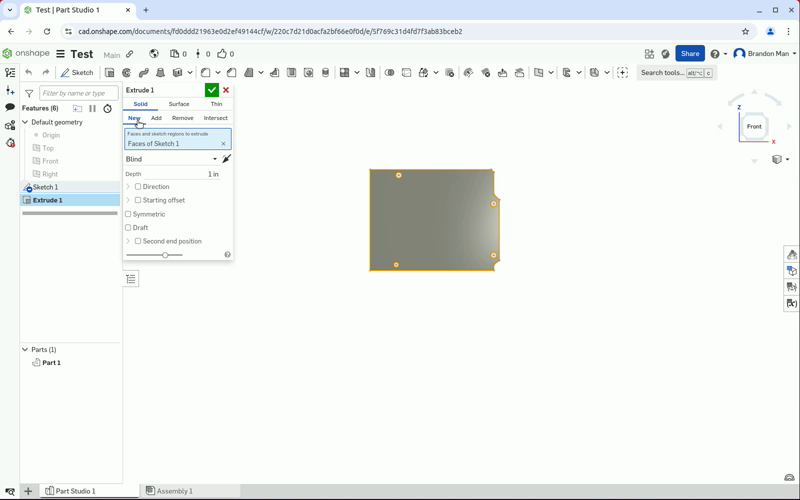
click(137, 120)
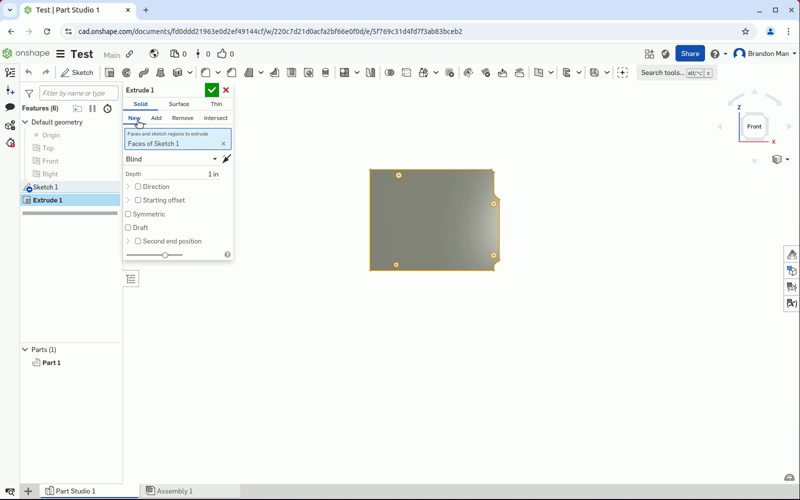
key(tab, 4)
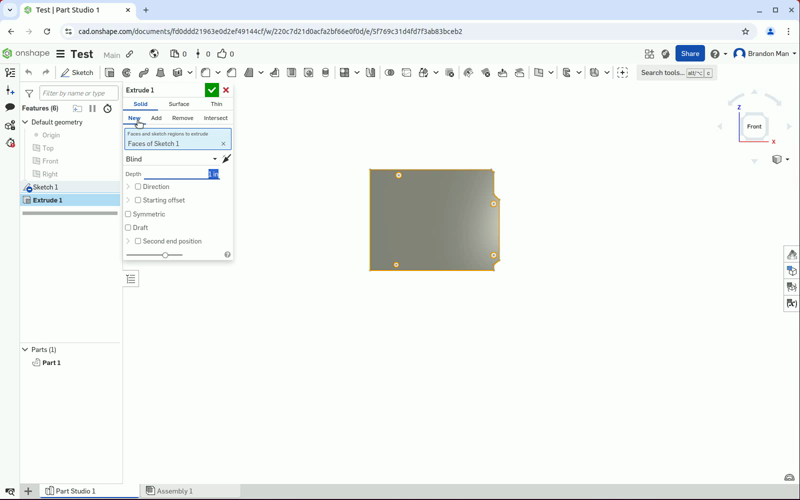
text(-0.722)
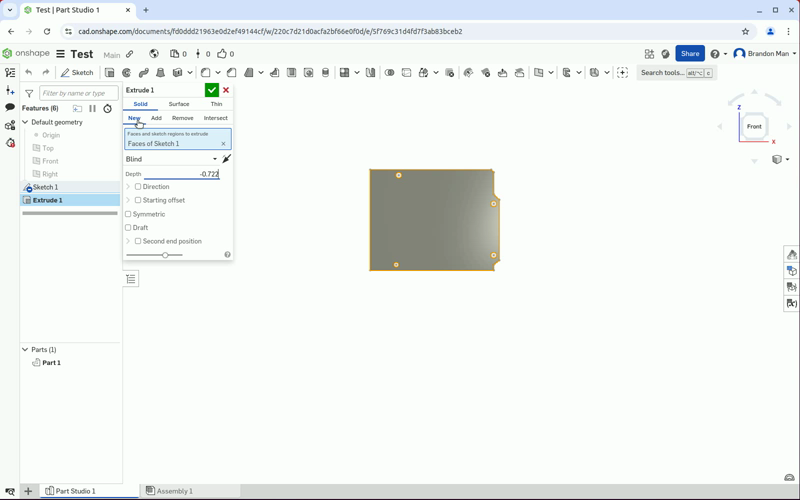
key(enter)
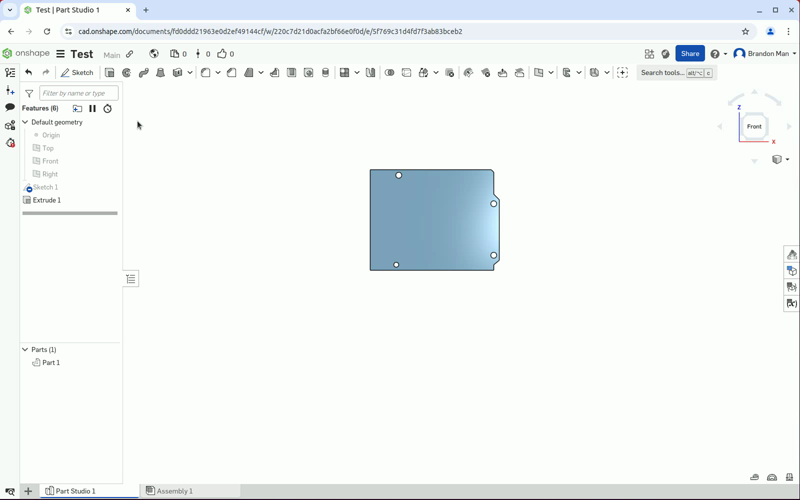
key(shift+h)
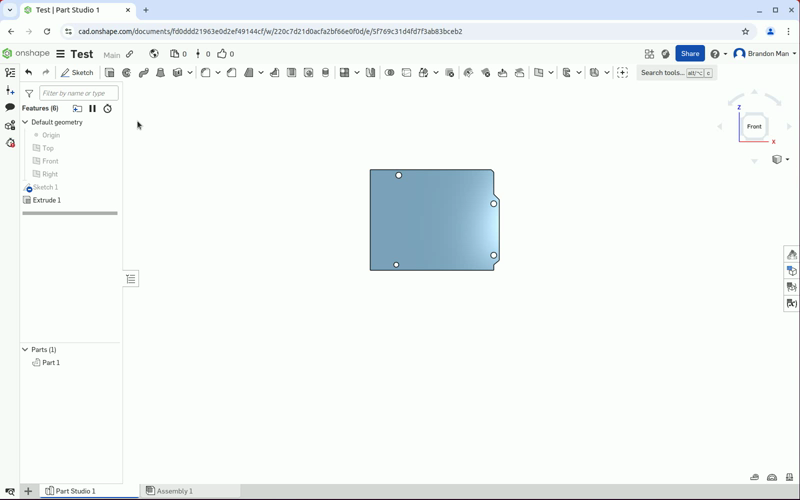
key(shift+h)
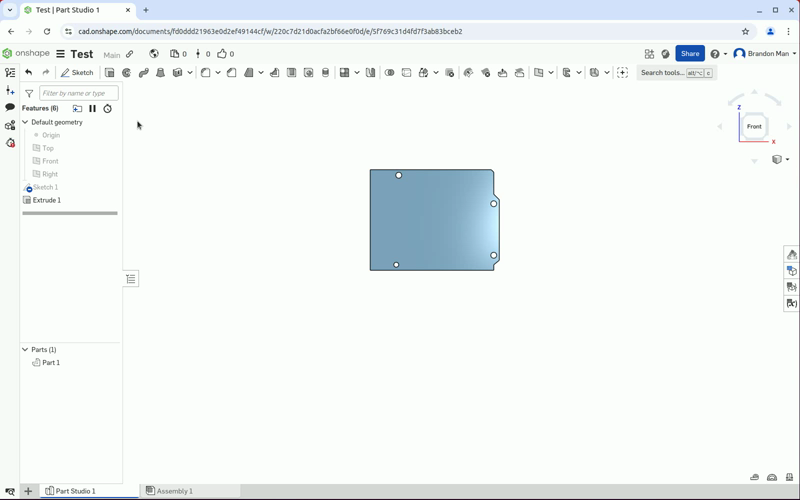
mouse_move(73, 189)
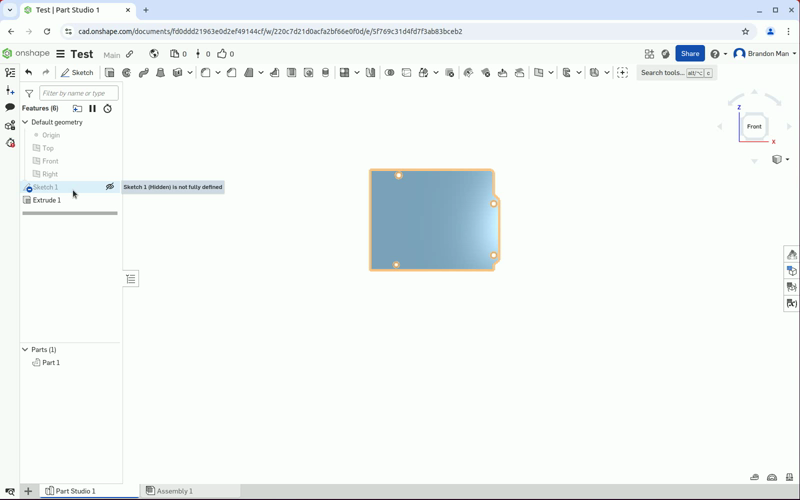
click(73, 189)
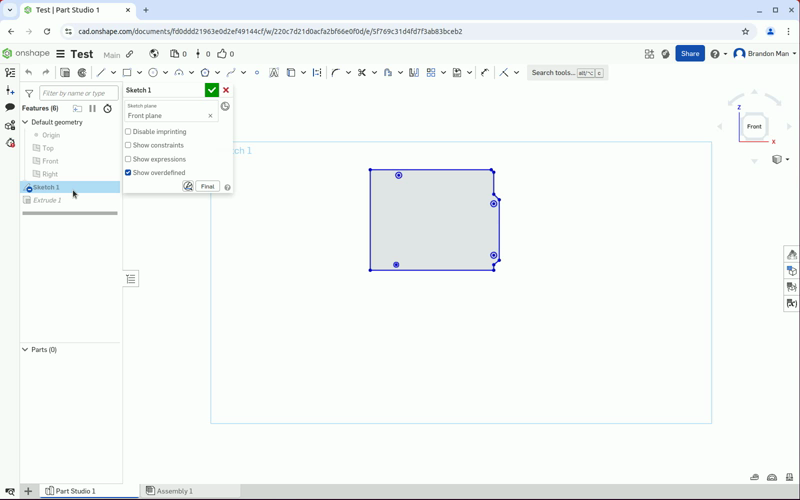
mouse_move(229, 92)
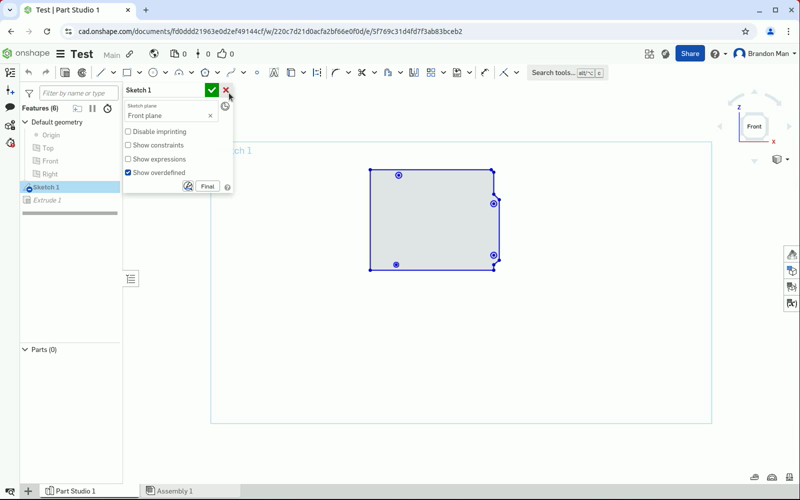
click(229, 92)
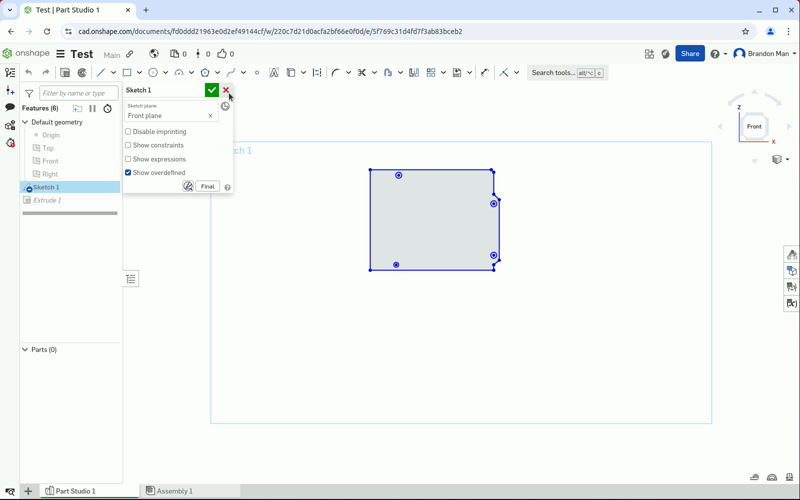
key(shift+s)
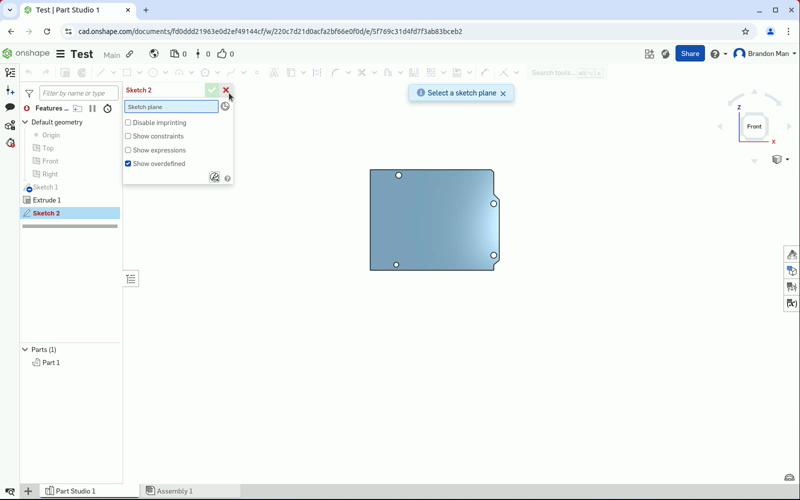
mouse_move(73, 163)
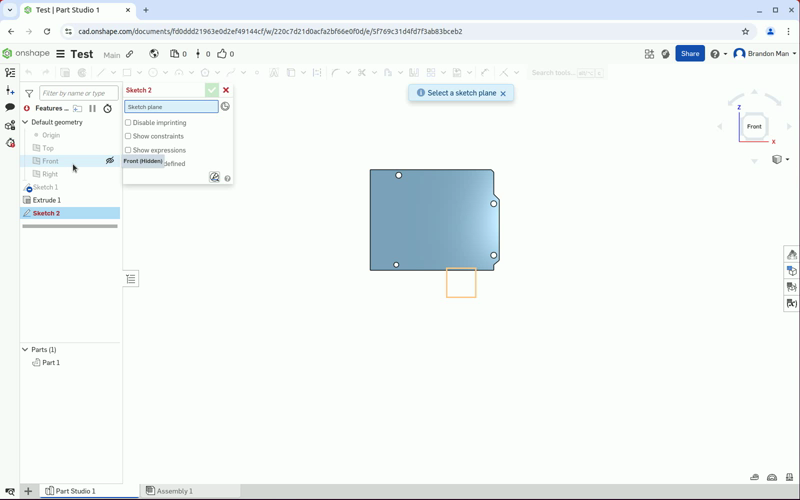
click(73, 163)
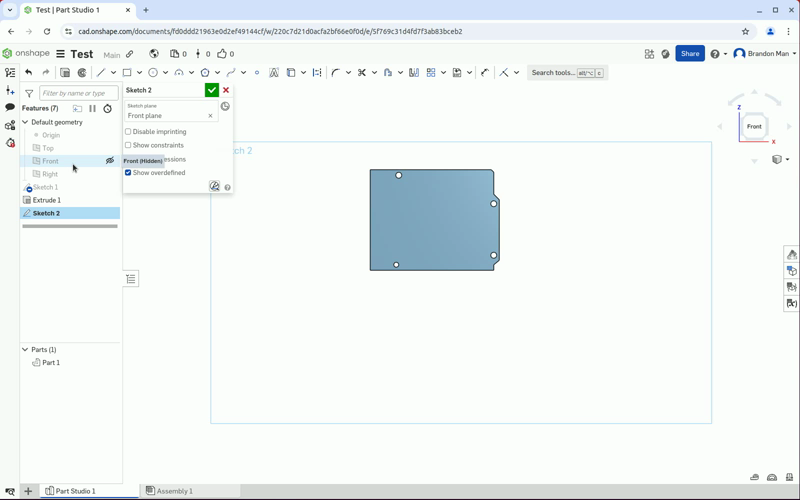
mouse_move(73, 352)
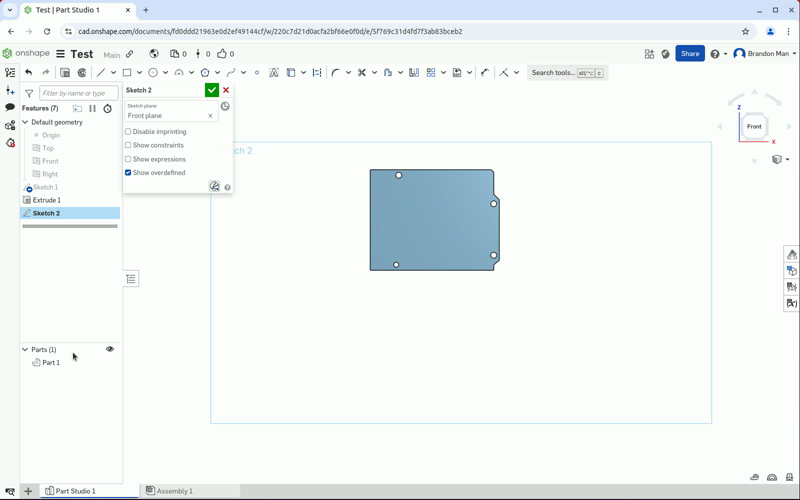
key(y)
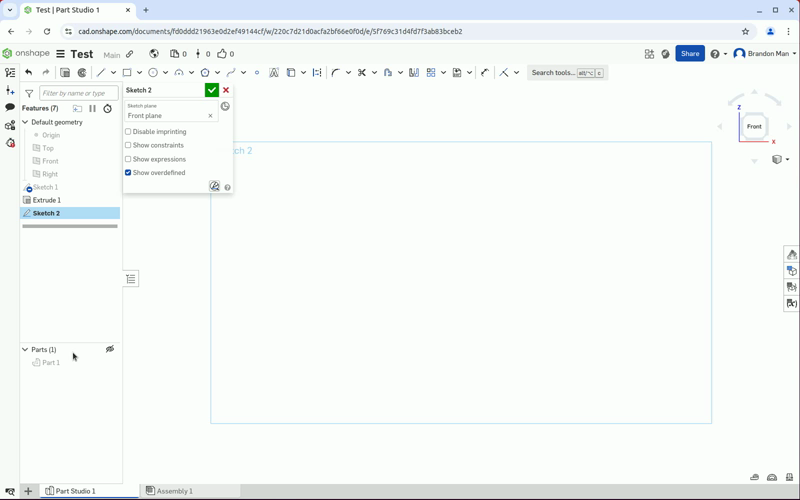
key(l)
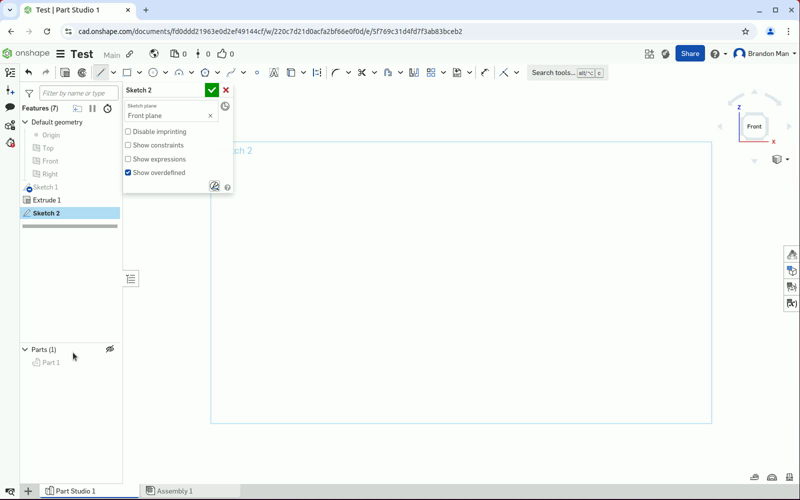
key_down(shift)
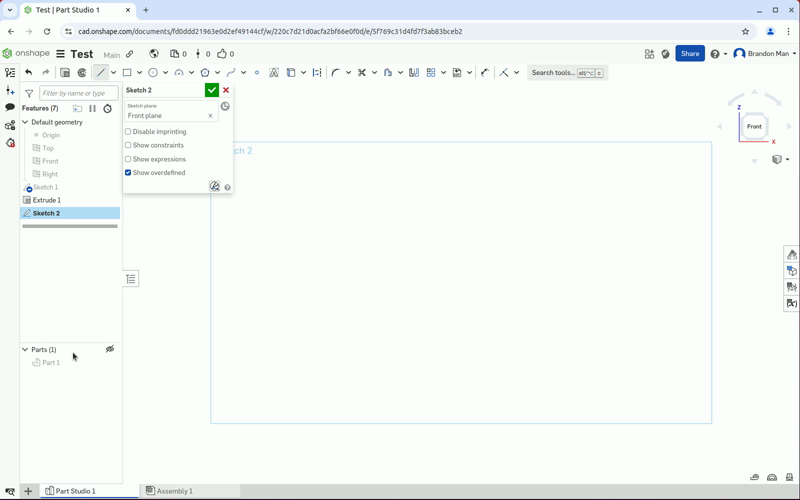
mouse_move(358, 209)
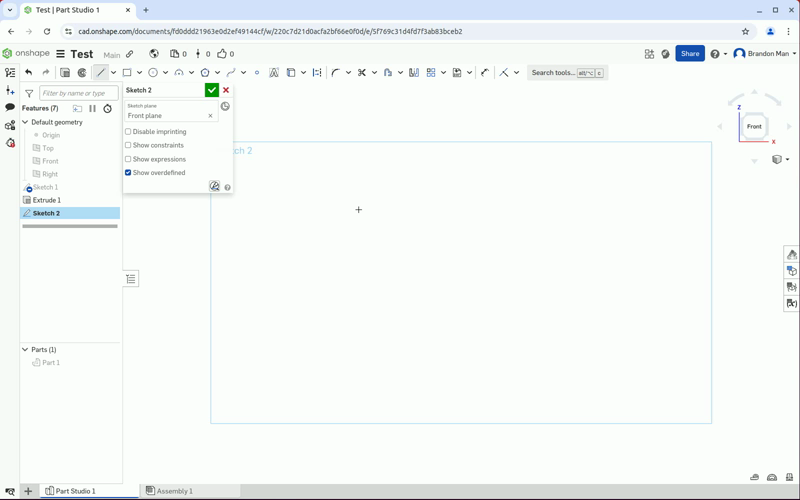
click(358, 209)
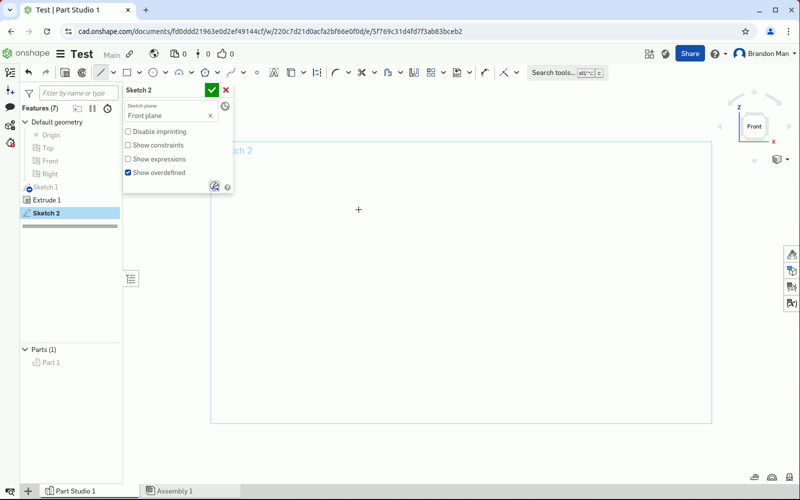
key_up(shift)
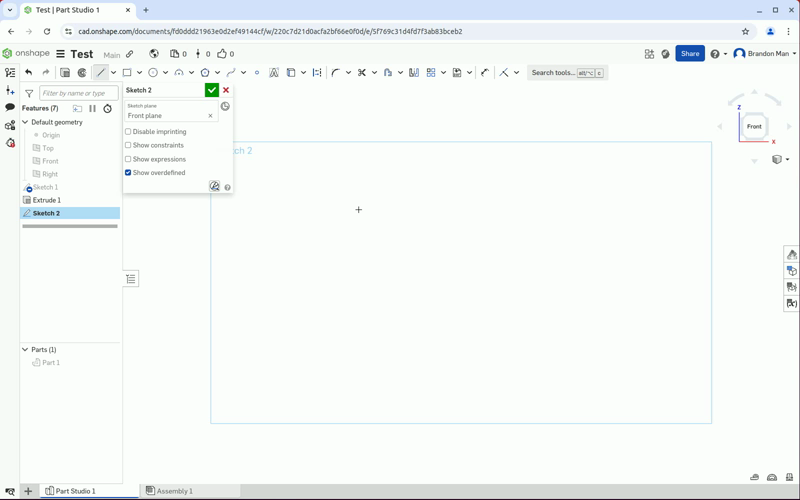
key_down(shift)
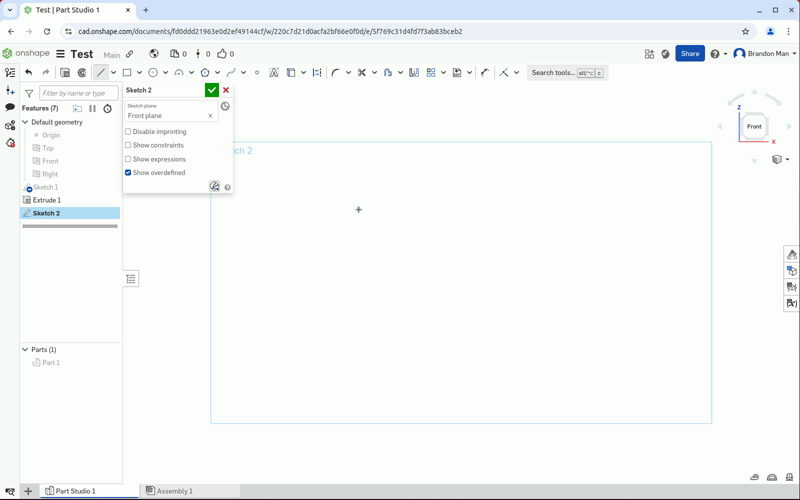
mouse_move(388, 209)
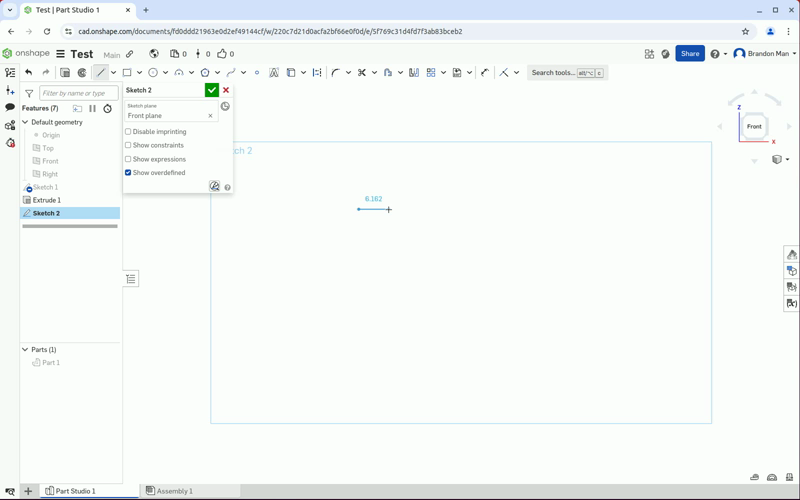
mouse_move(370, 209)
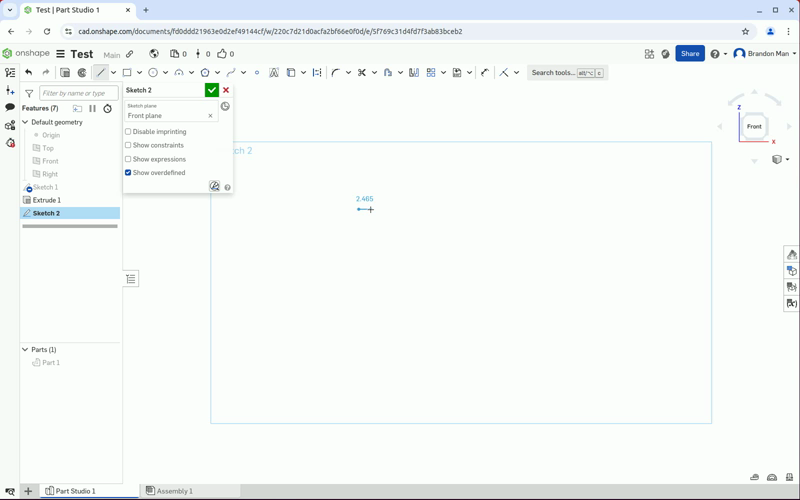
click(370, 209)
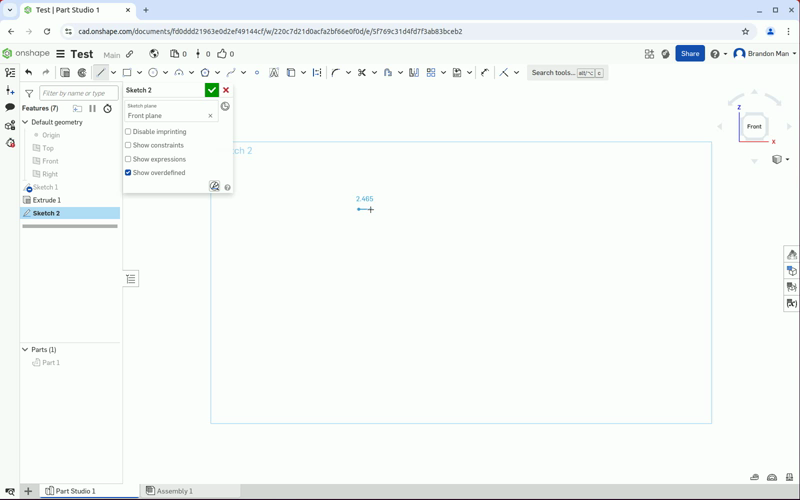
key_up(shift)
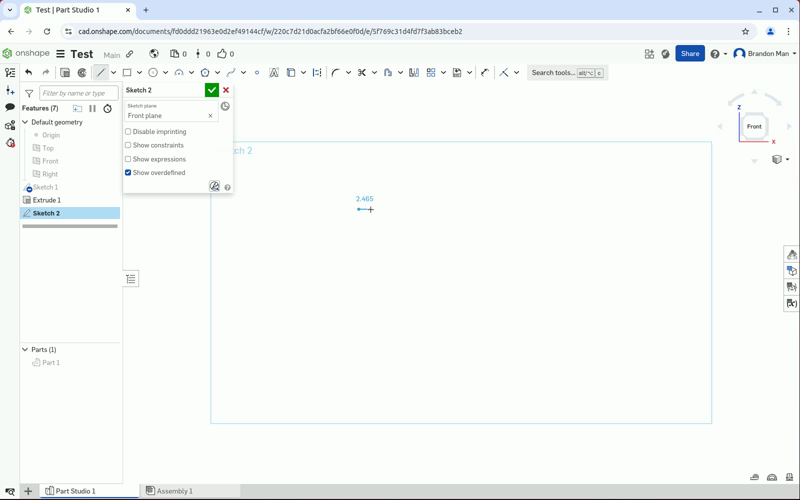
key_down(shift)
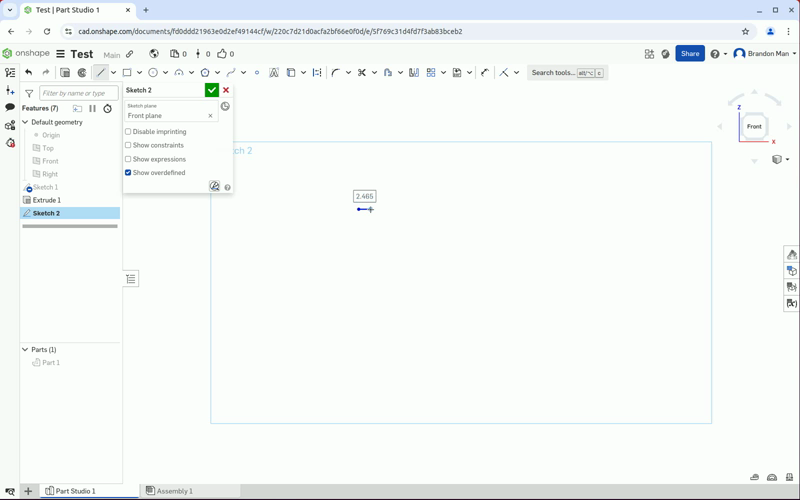
mouse_move(400, 209)
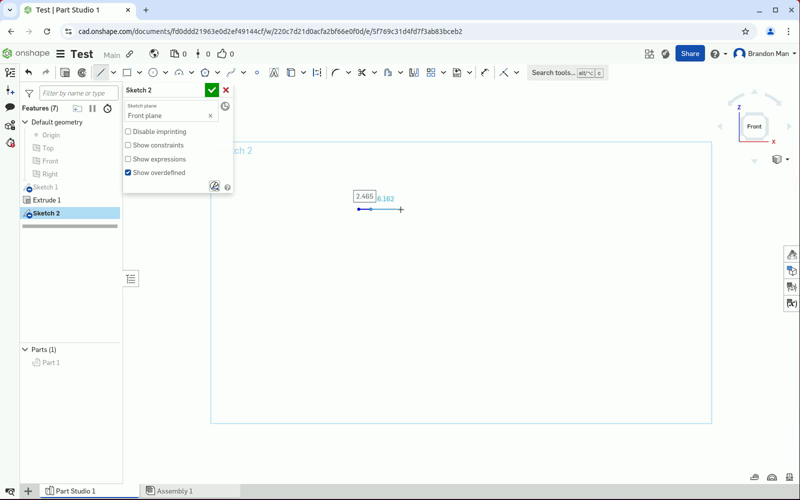
mouse_move(370, 184)
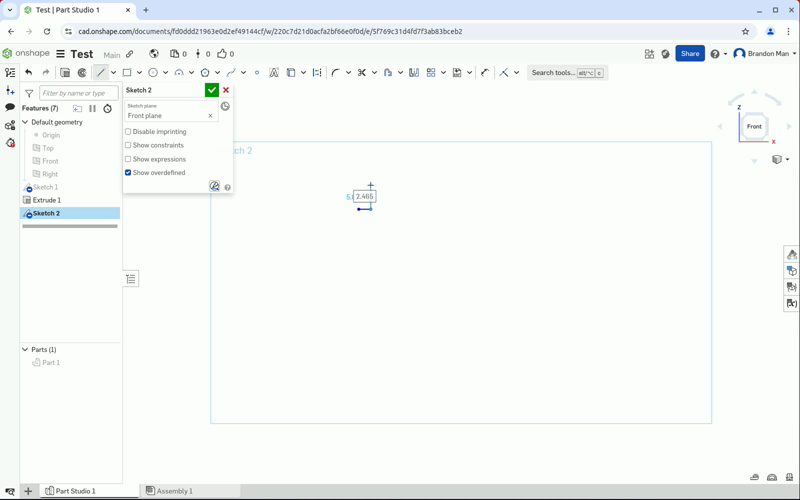
click(370, 184)
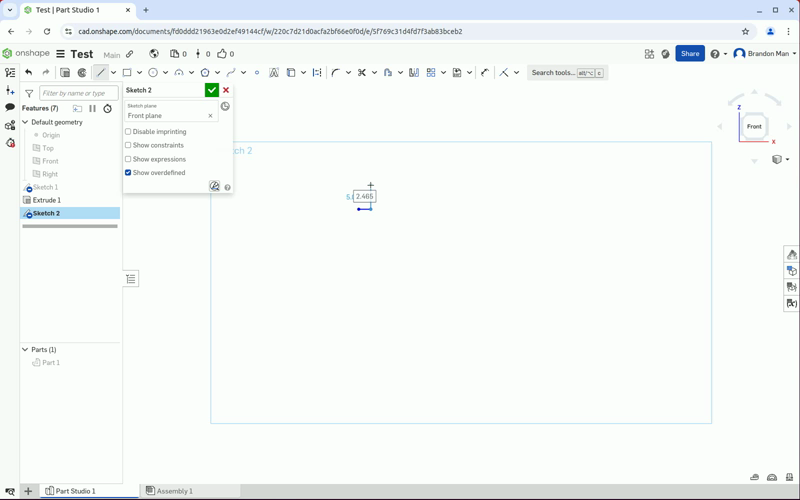
key_up(shift)
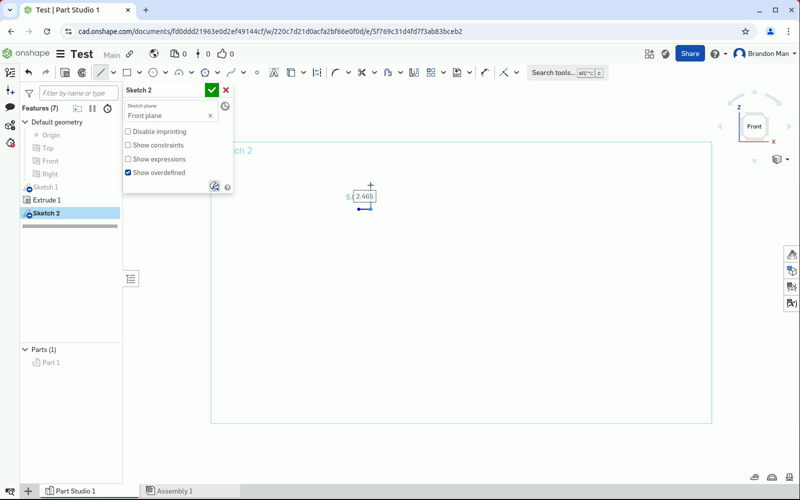
key_down(shift)
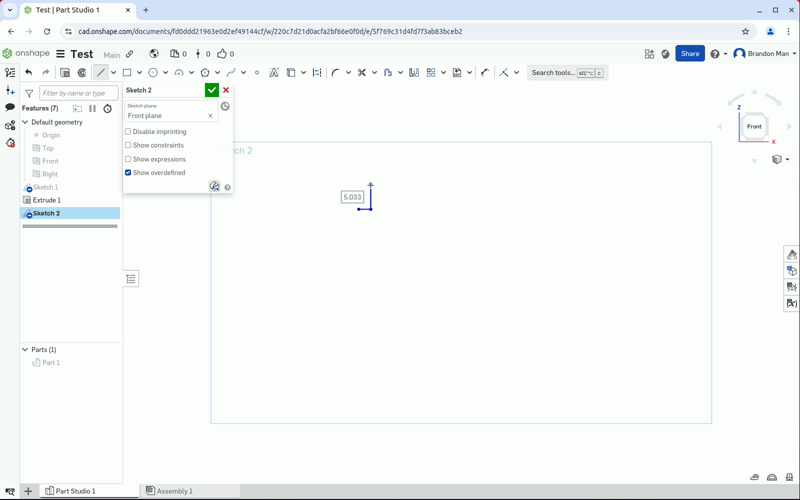
mouse_move(400, 184)
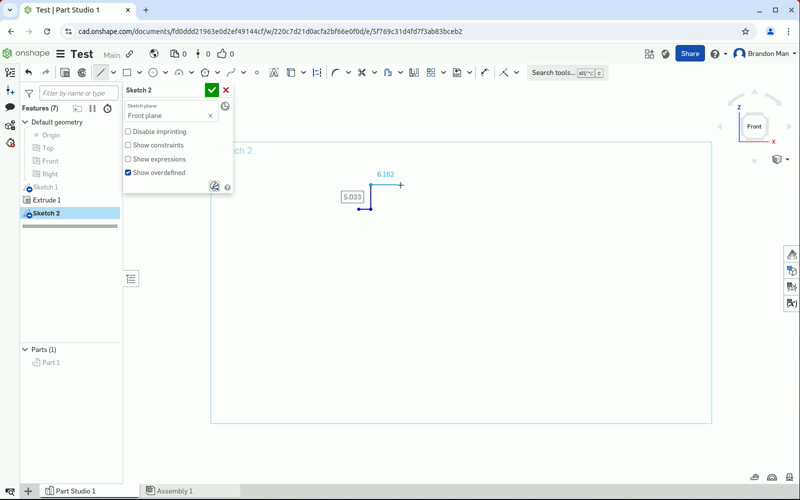
mouse_move(358, 184)
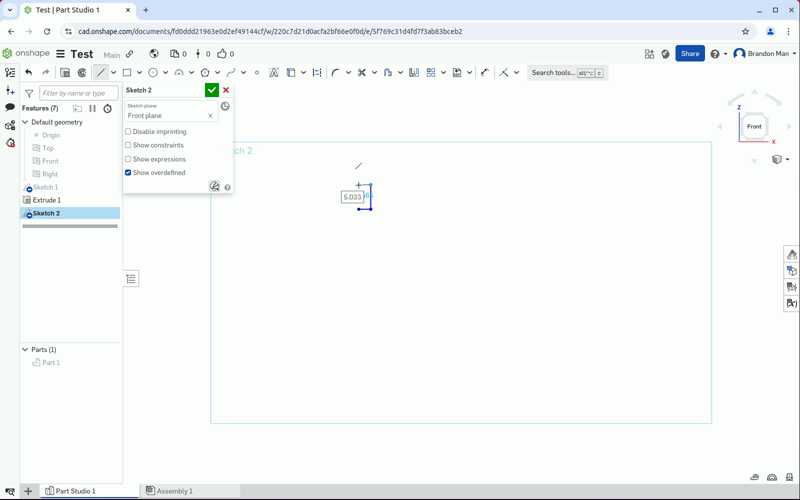
click(358, 184)
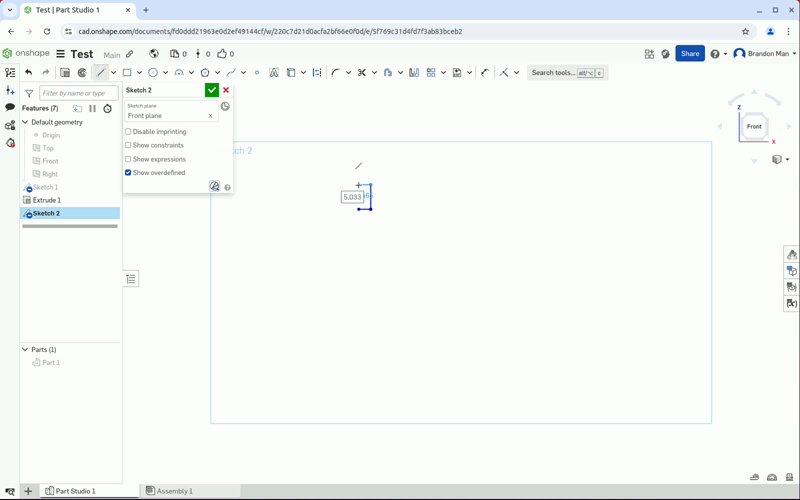
key_up(shift)
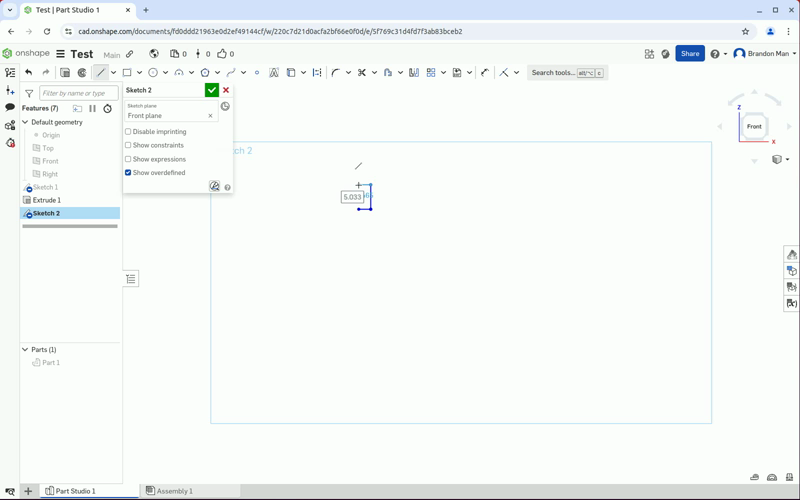
mouse_move(388, 184)
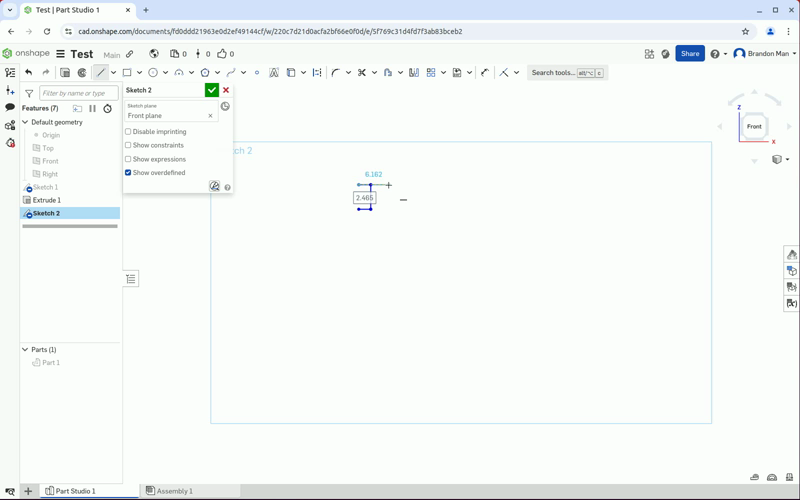
key_down(shift)
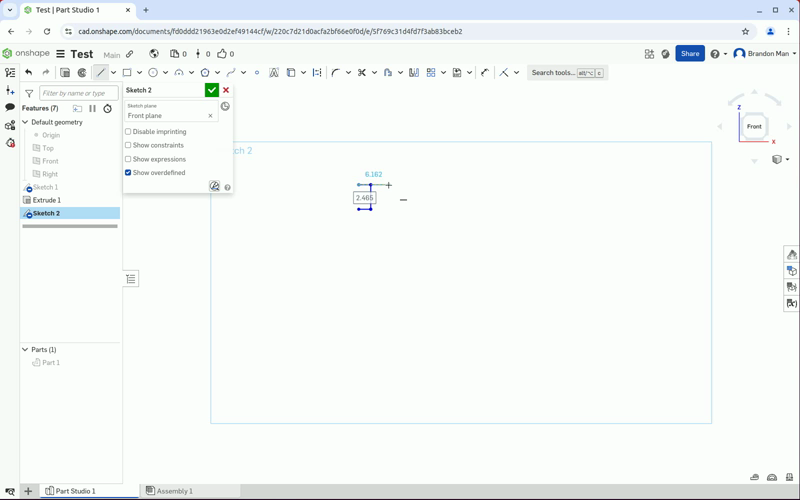
mouse_move(358, 209)
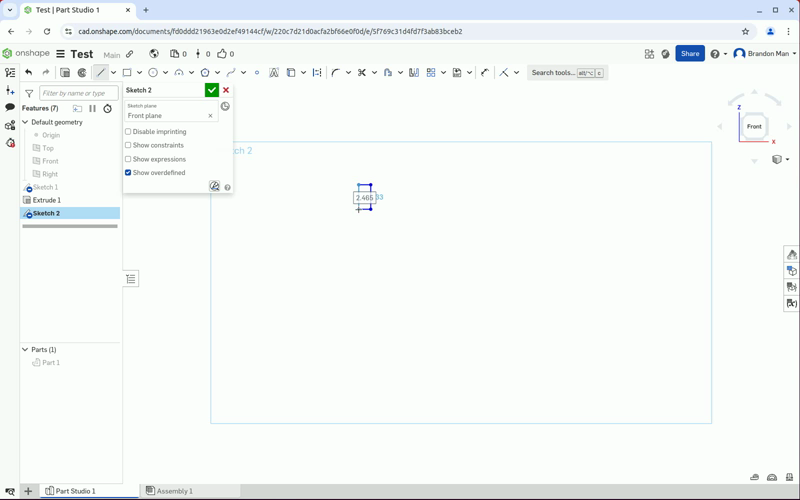
key_up(shift)
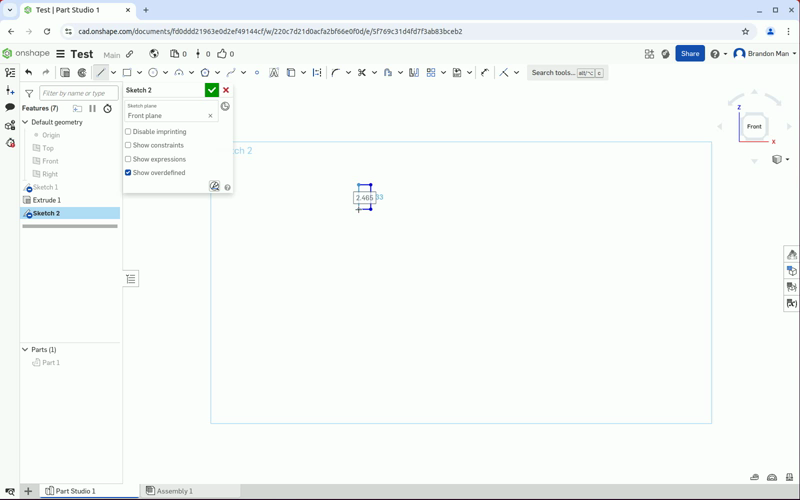
click(358, 209)
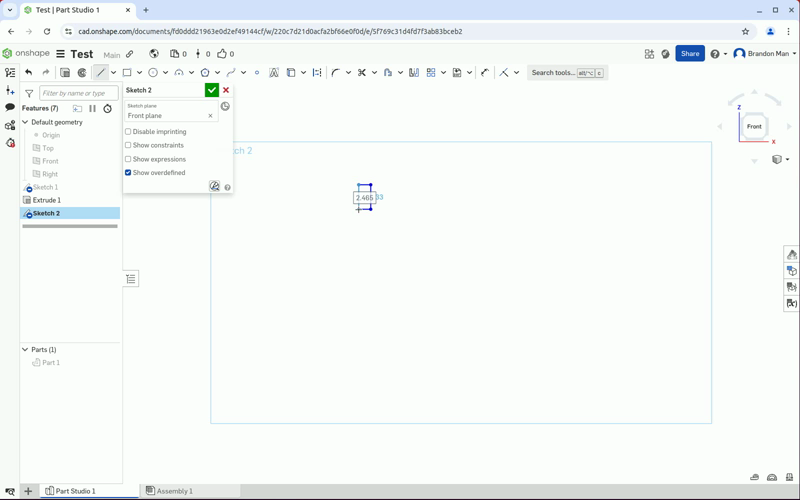
key(esc)
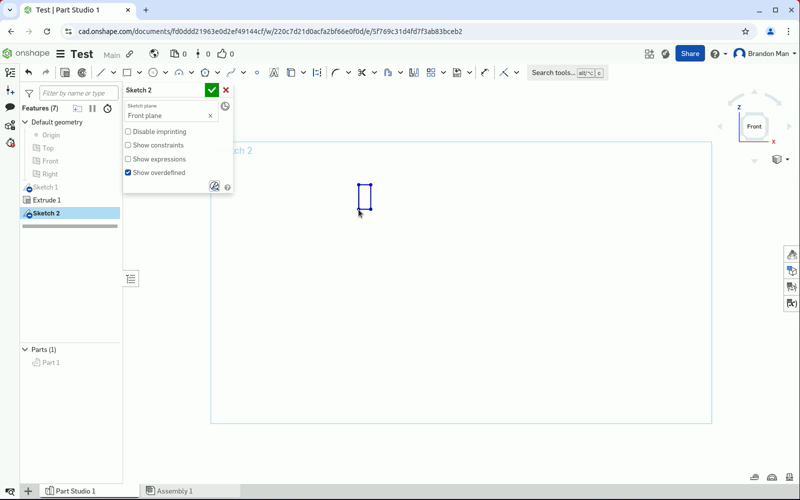
mouse_move(366, 196)
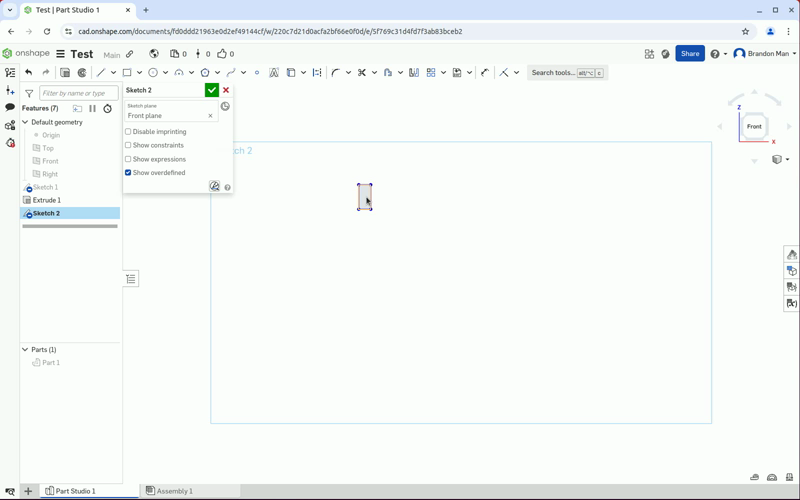
scroll(6)
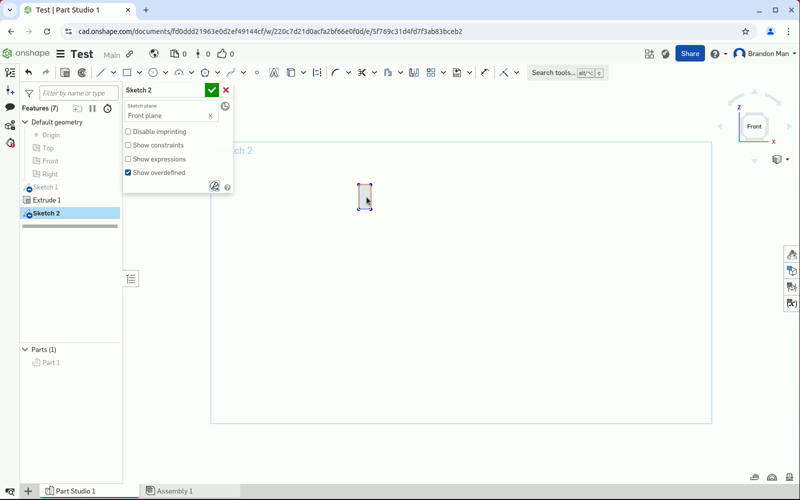
scroll(6)
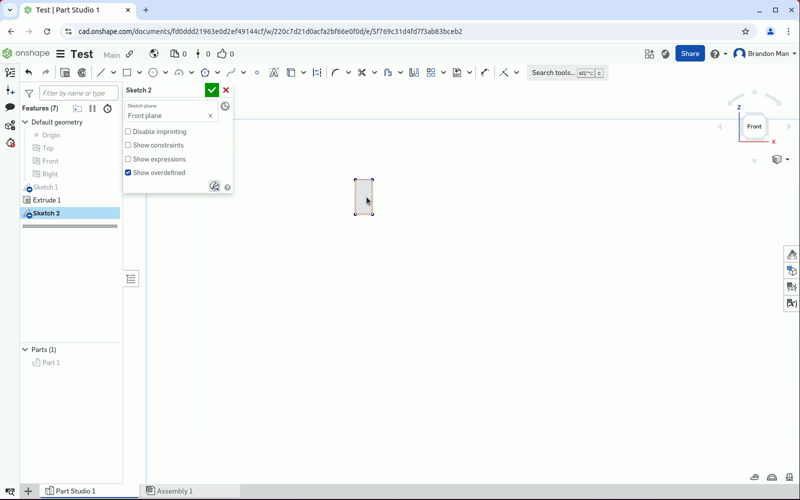
scroll(6)
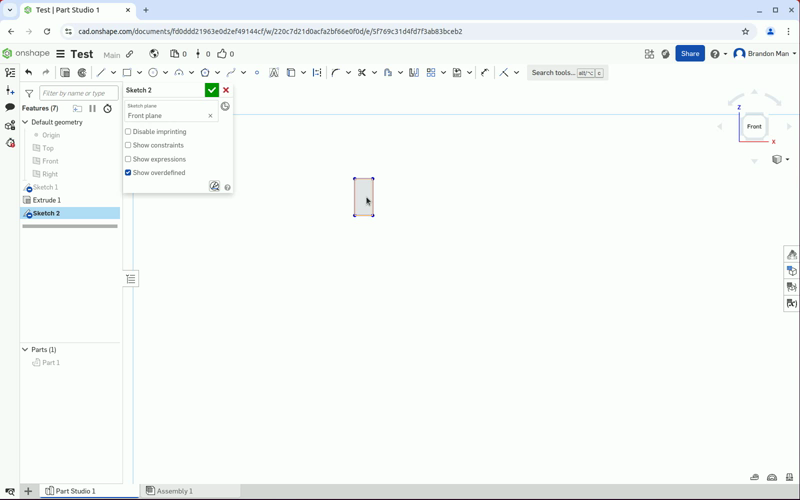
scroll(6)
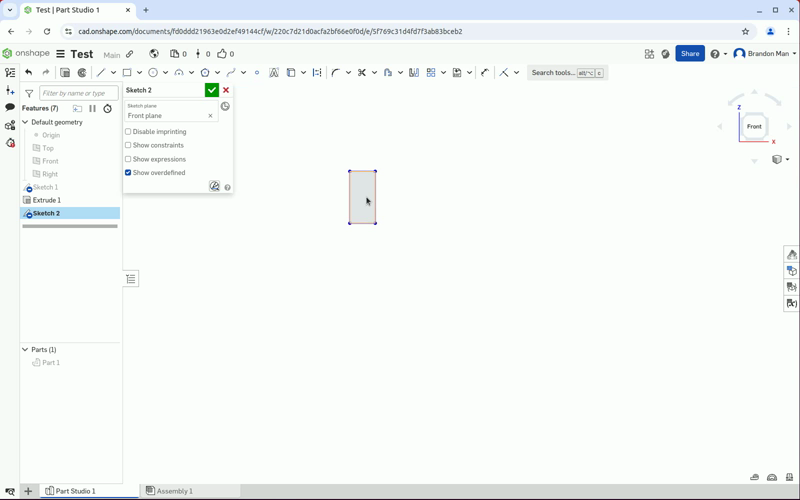
scroll(6)
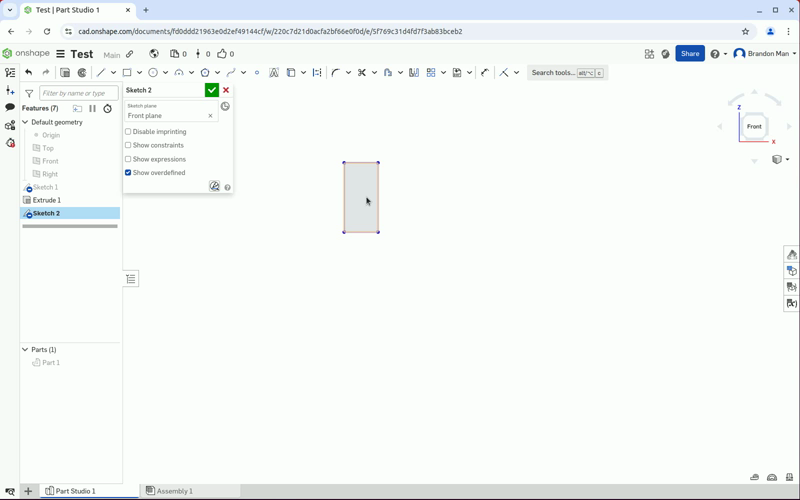
scroll(6)
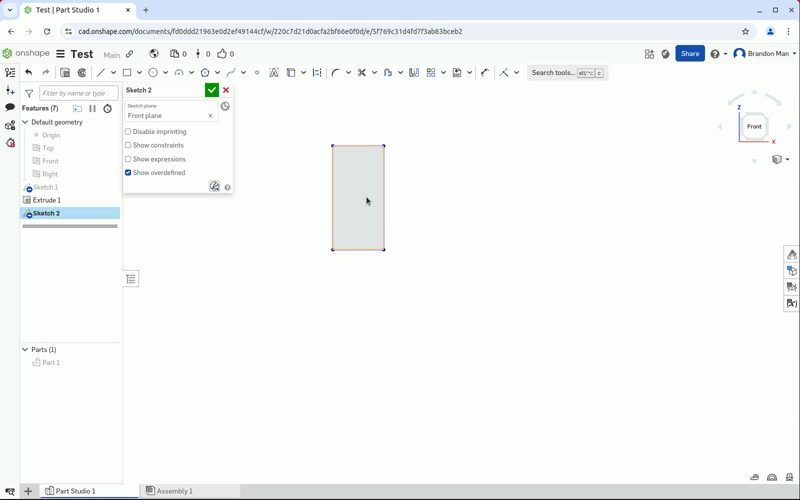
scroll(6)
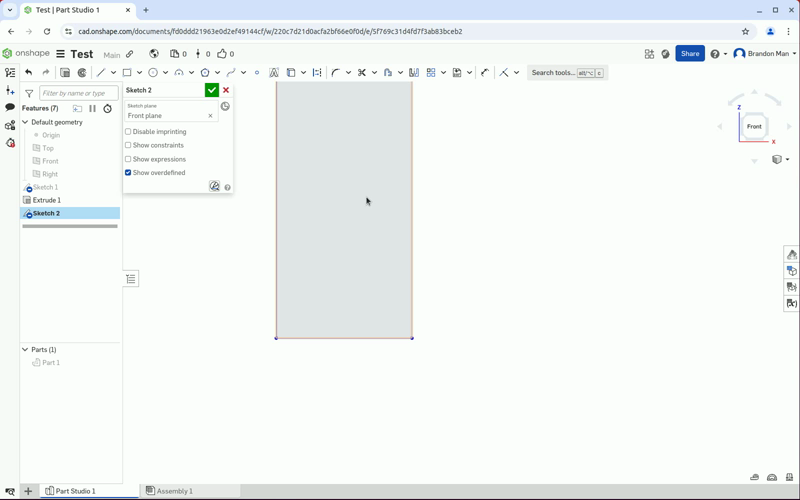
click(366, 196)
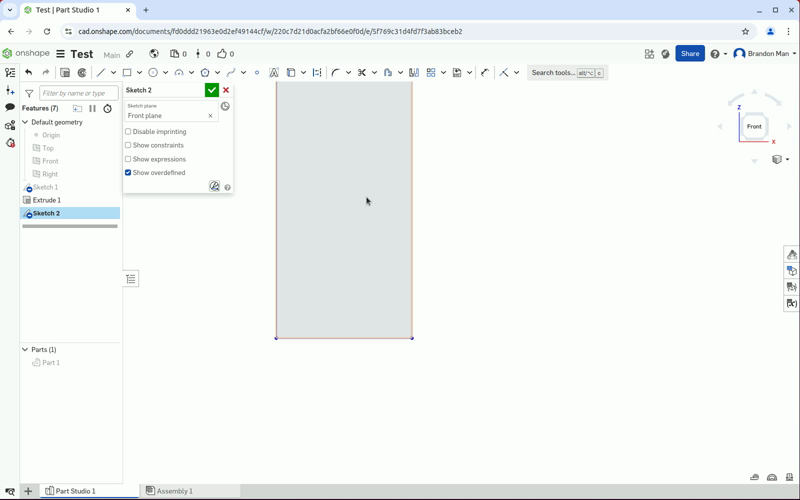
scroll(-6)
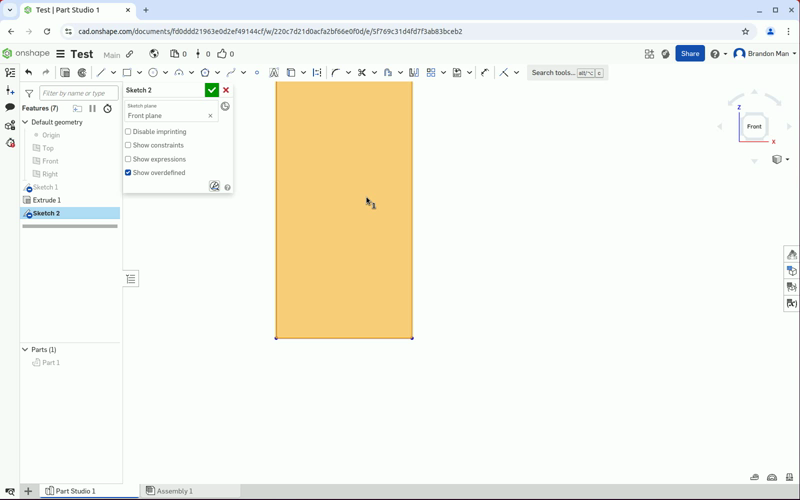
scroll(-6)
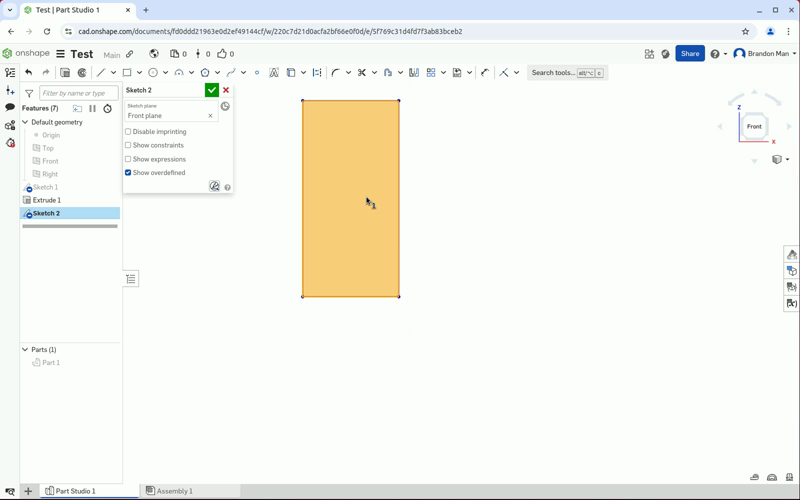
scroll(-6)
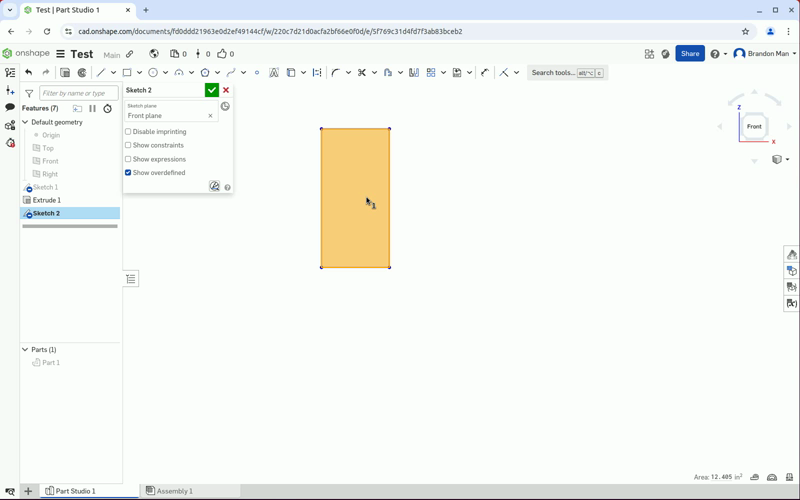
scroll(-6)
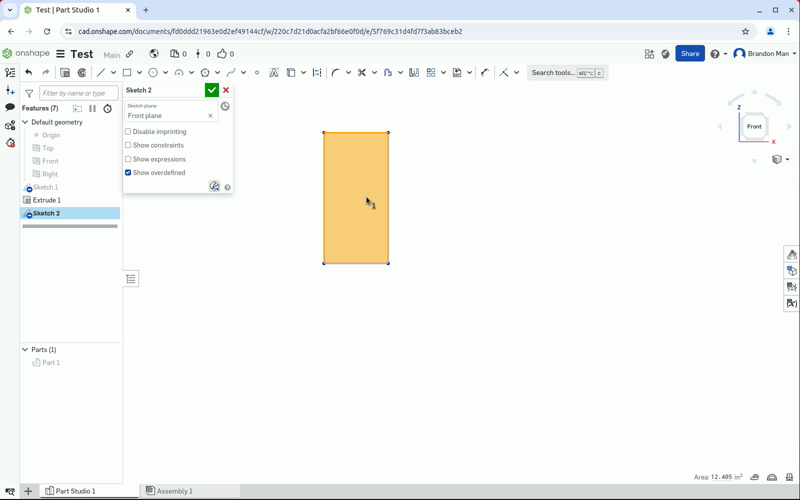
scroll(-6)
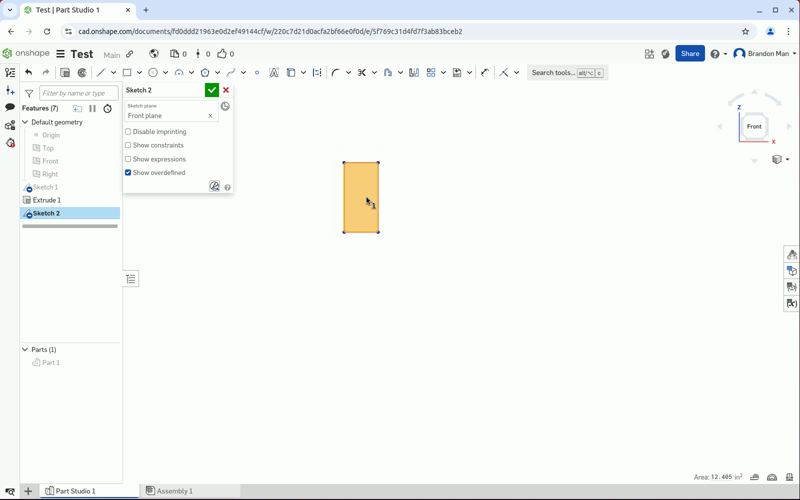
scroll(-6)
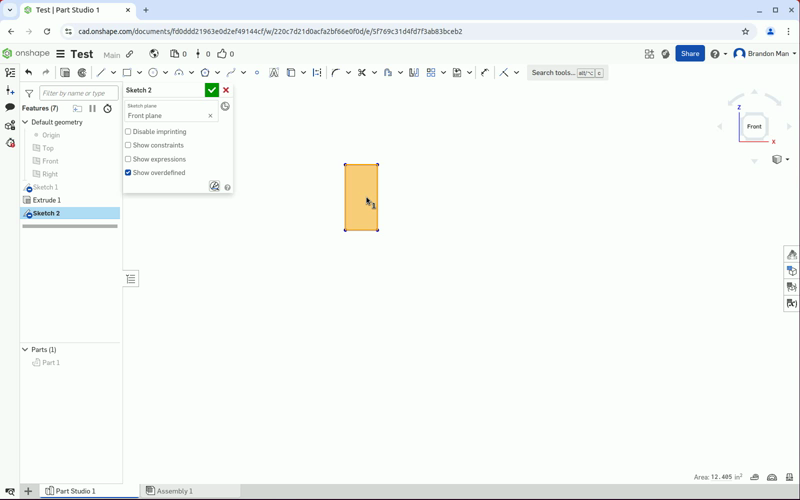
scroll(-6)
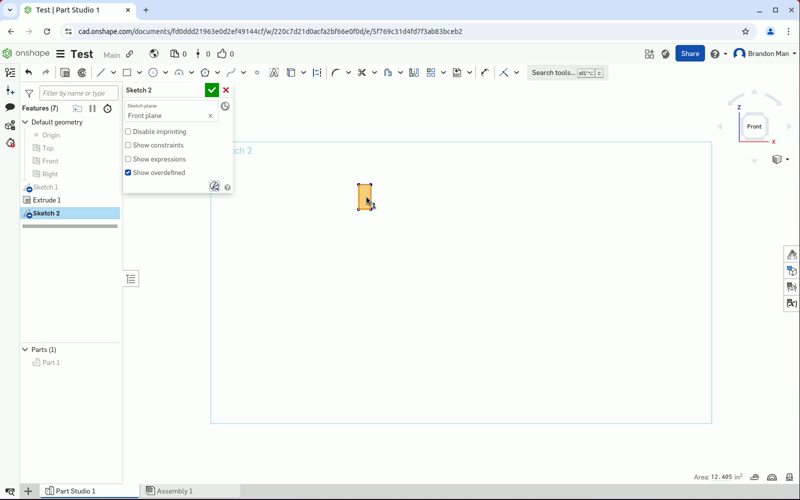
mouse_move(73, 352)
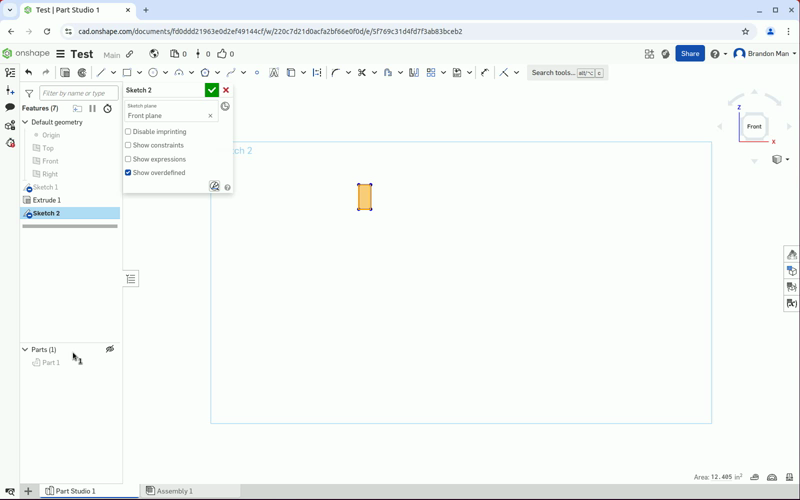
key(shift+y)
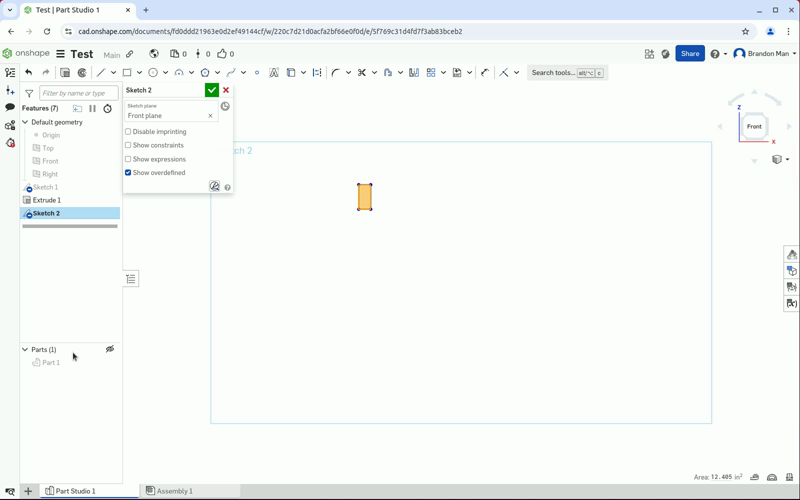
key(shift+e)
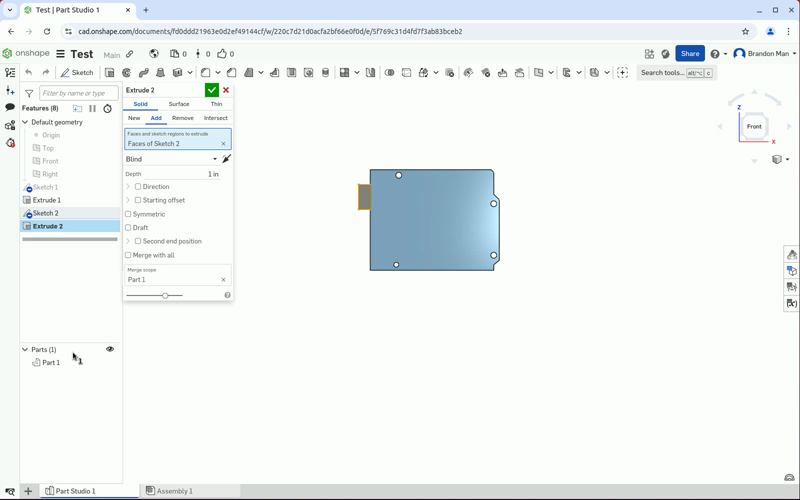
mouse_move(143, 106)
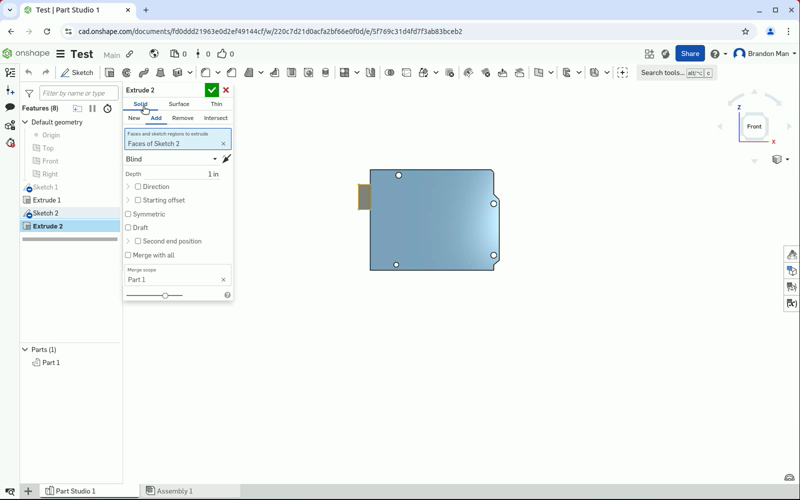
click(143, 106)
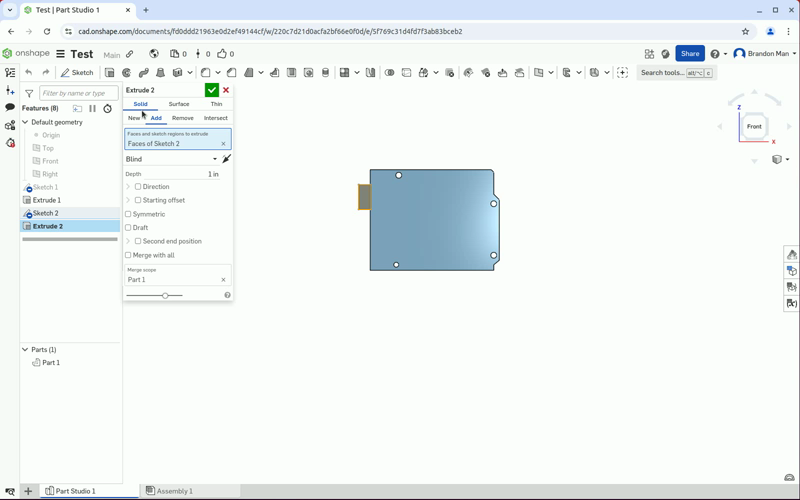
mouse_move(137, 120)
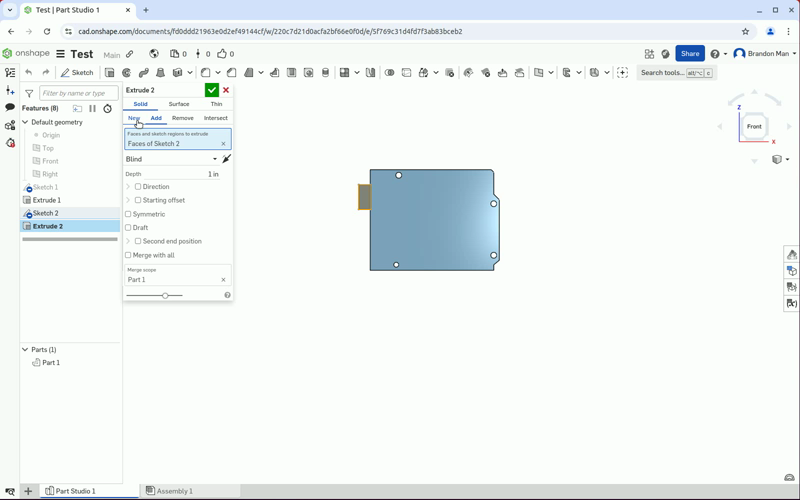
click(137, 120)
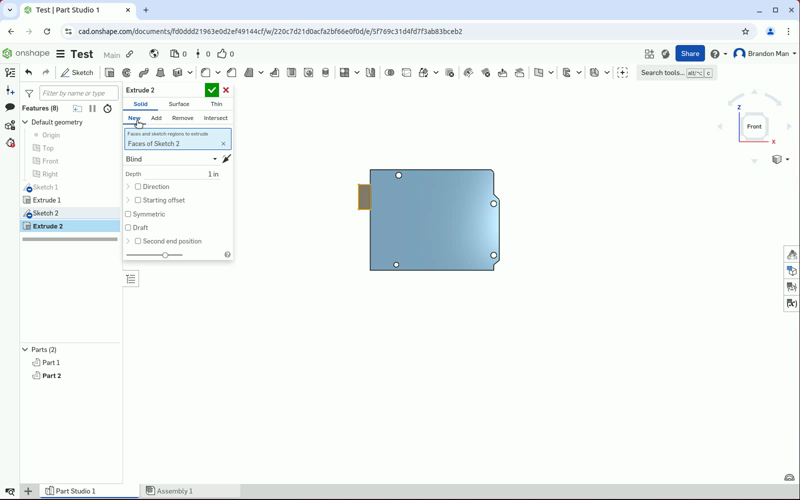
key(tab, 4)
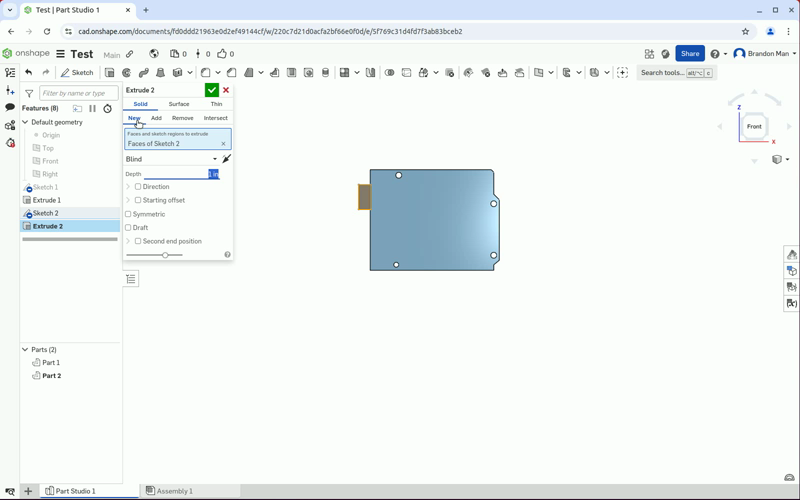
text(3.611)
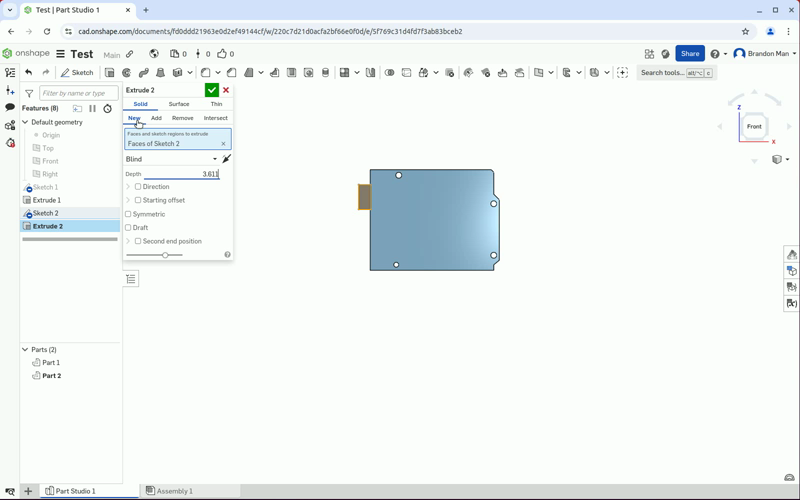
key(enter)
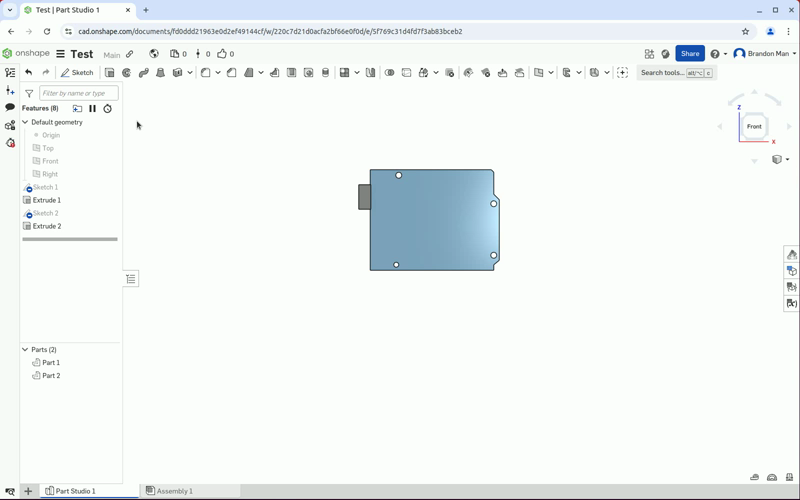
key(shift+h)
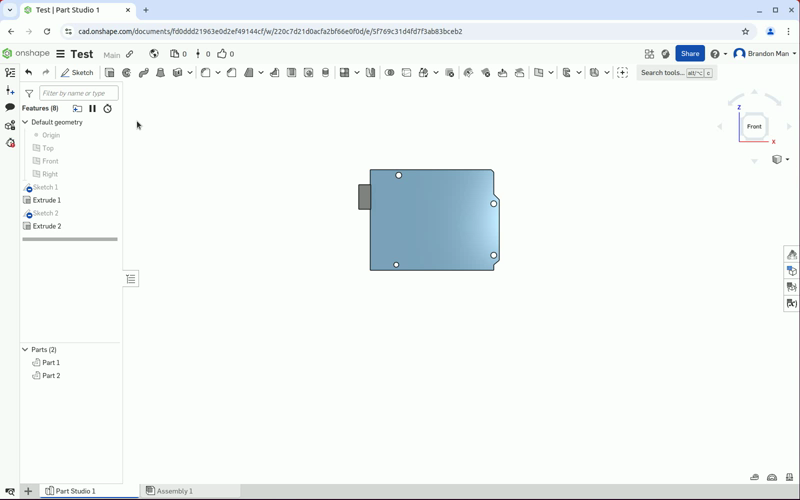
key(shift+h)
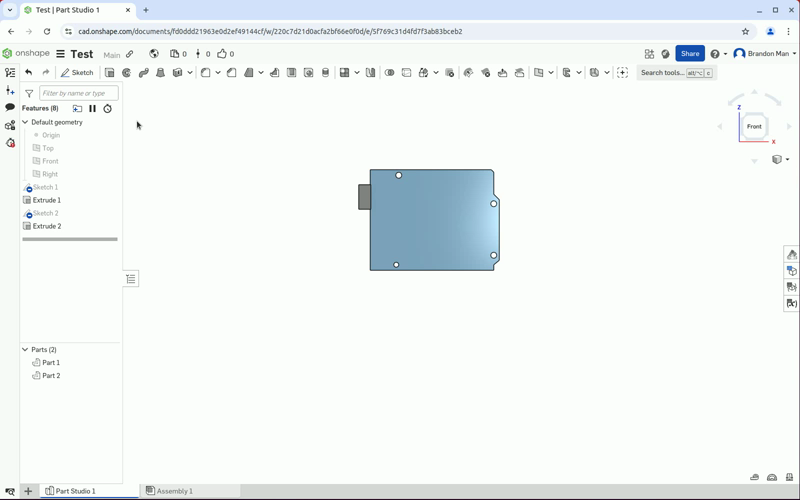
mouse_move(73, 189)
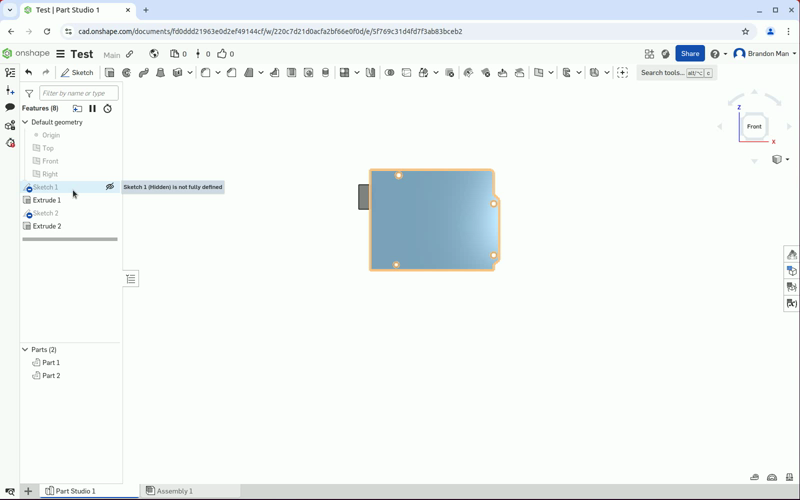
click(73, 189)
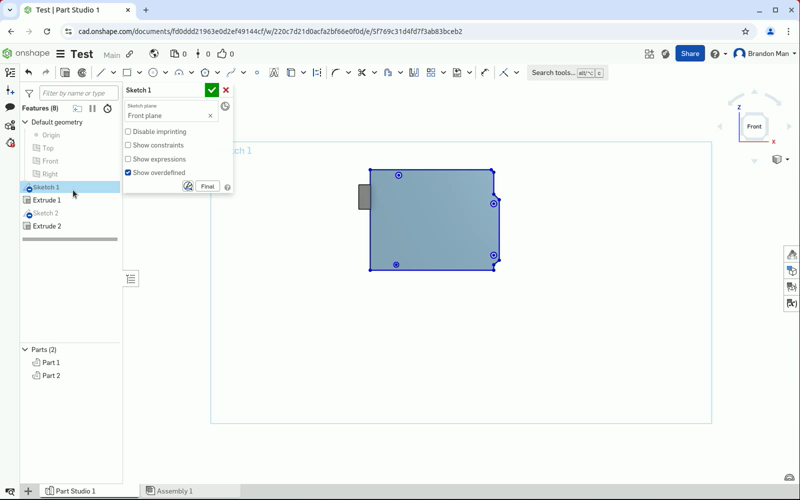
mouse_move(229, 92)
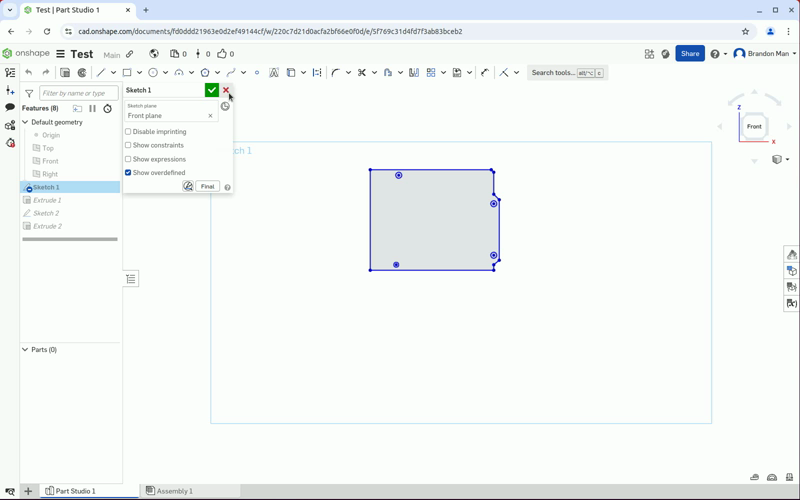
click(229, 92)
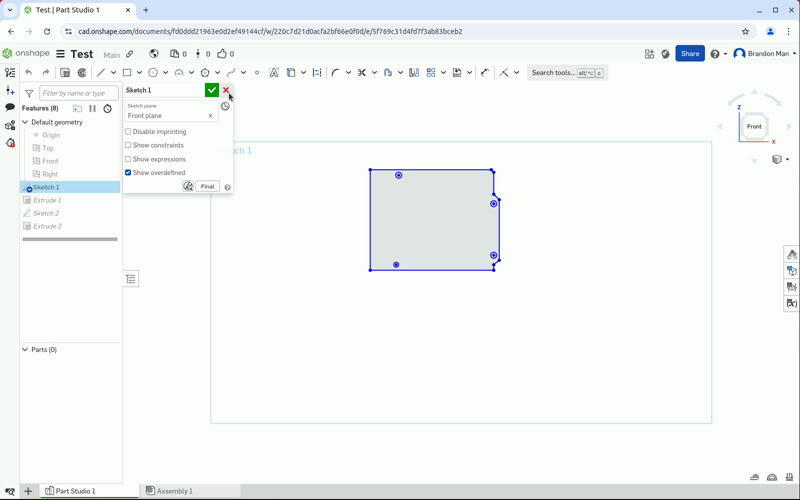
key(shift+s)
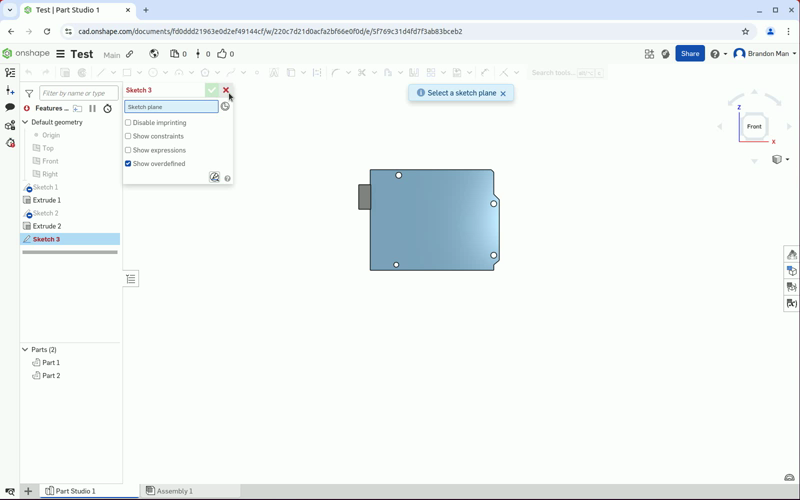
mouse_move(73, 163)
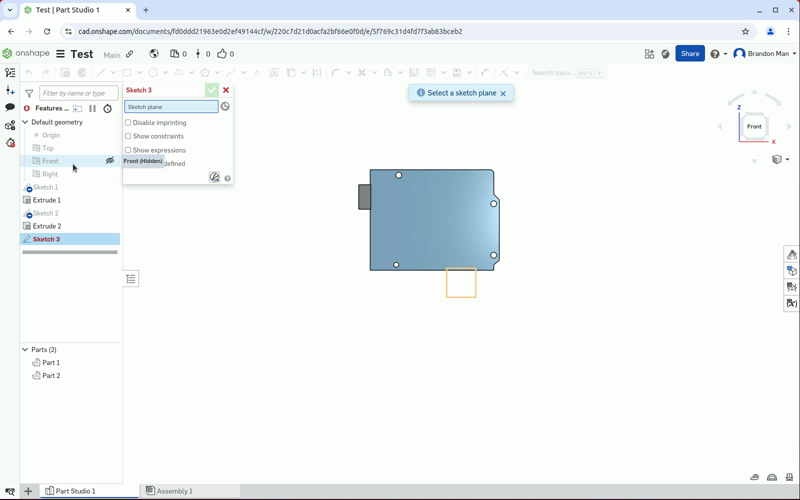
click(73, 163)
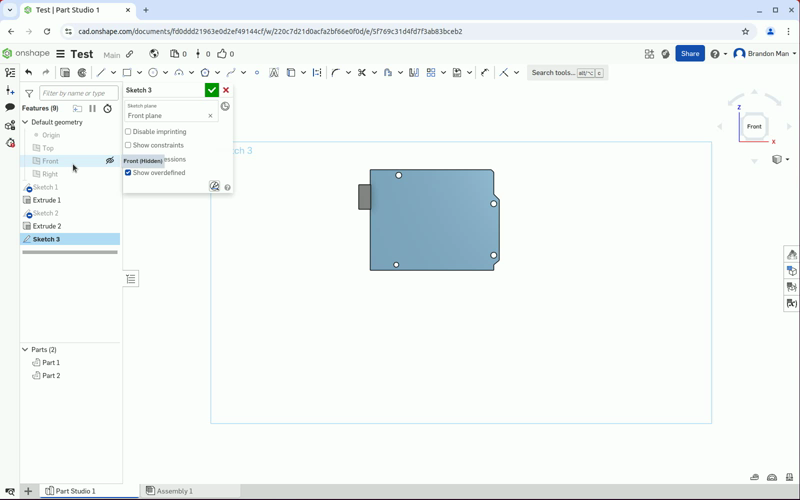
mouse_move(73, 352)
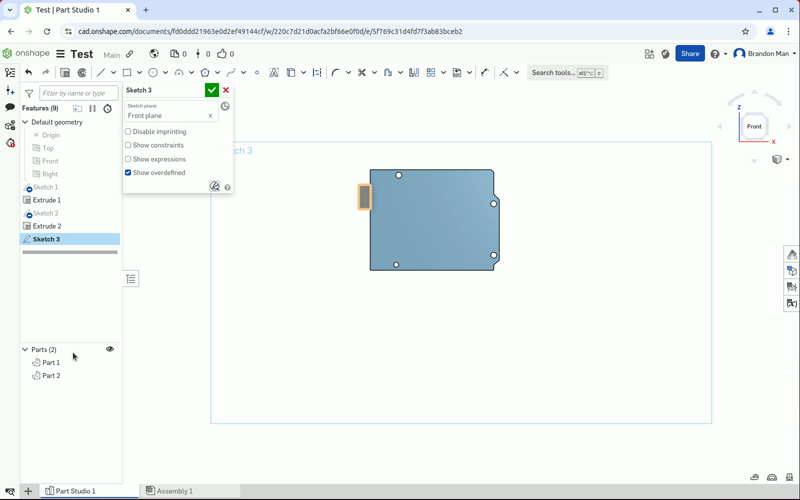
key(y)
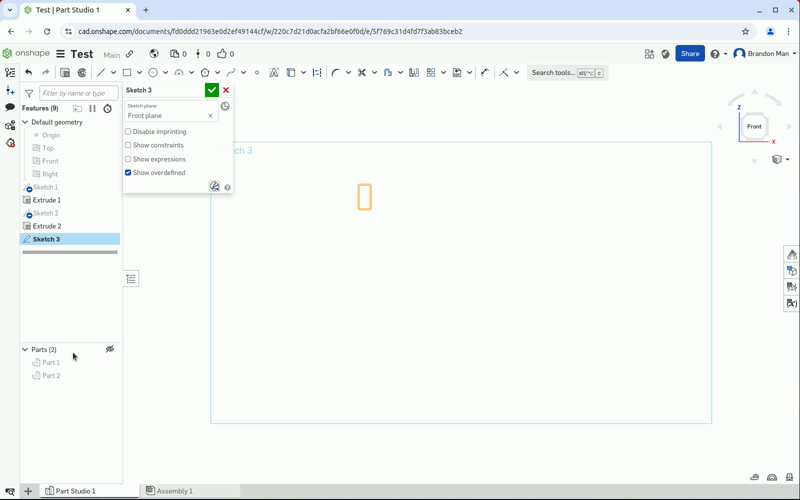
key(l)
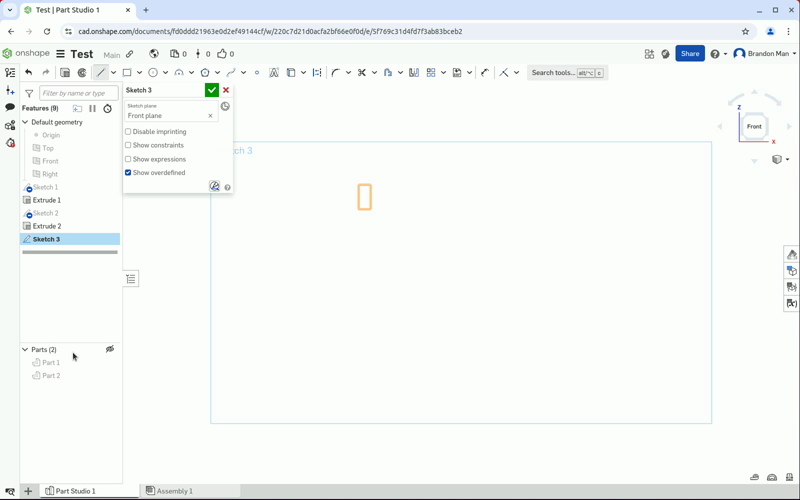
key_down(shift)
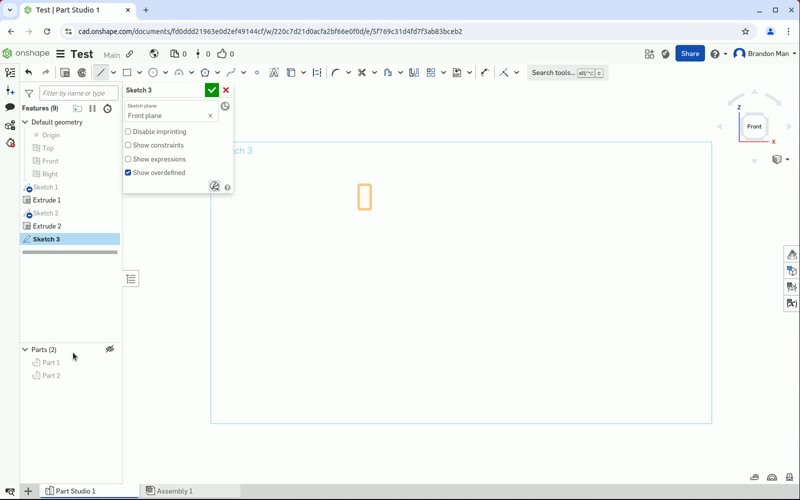
mouse_move(370, 209)
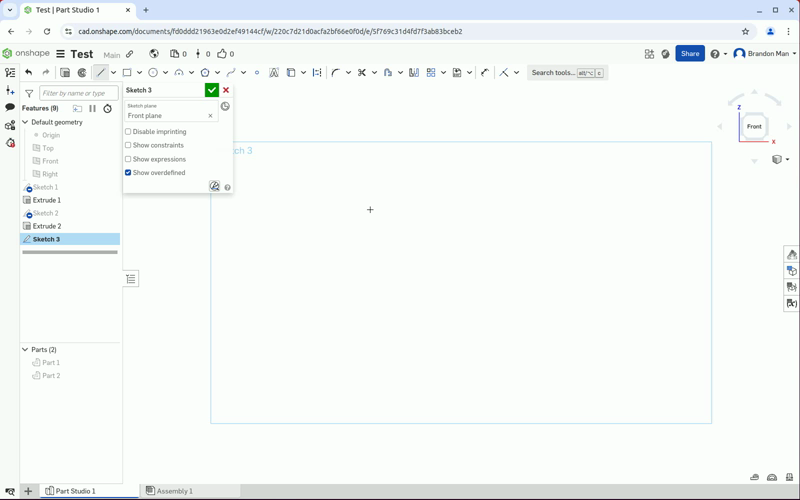
click(370, 209)
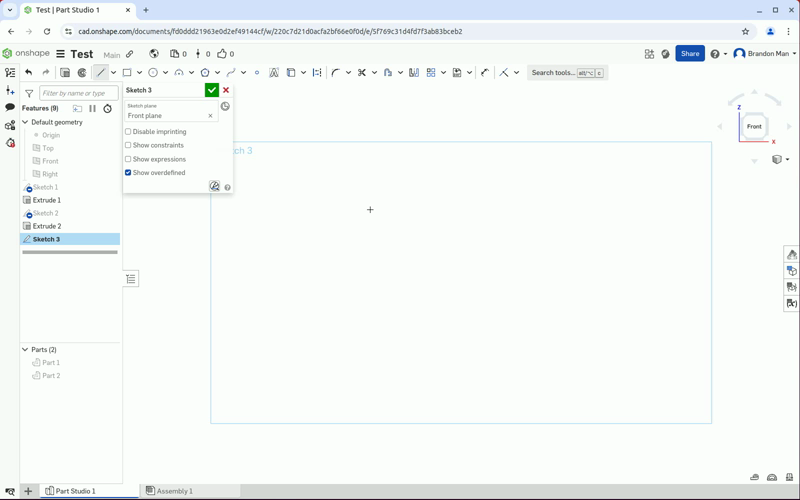
key_up(shift)
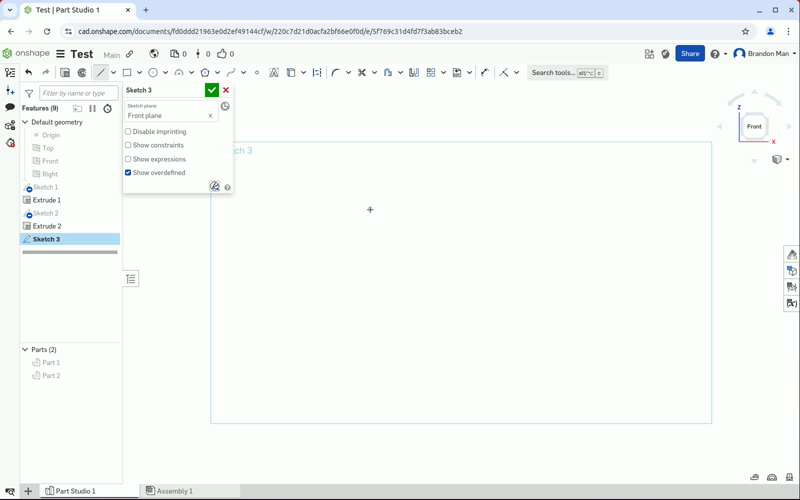
key_down(shift)
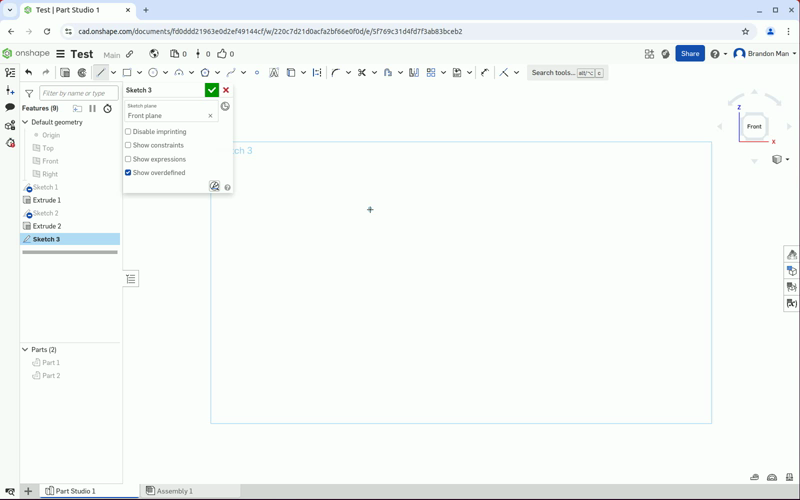
mouse_move(400, 209)
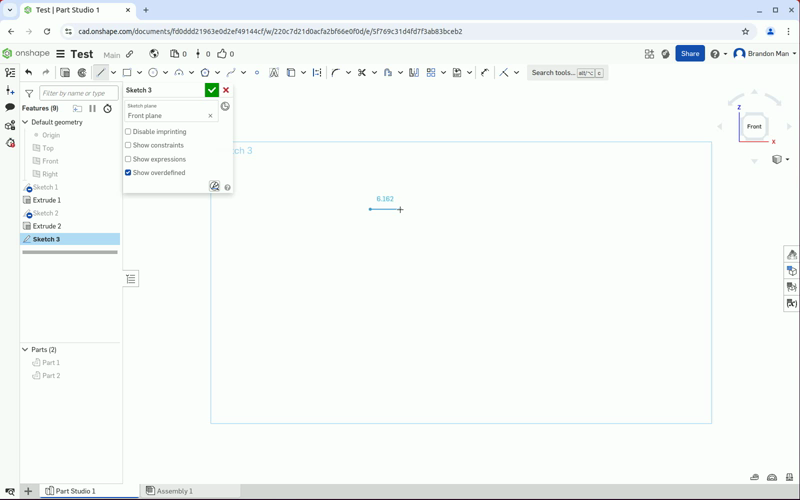
mouse_move(388, 209)
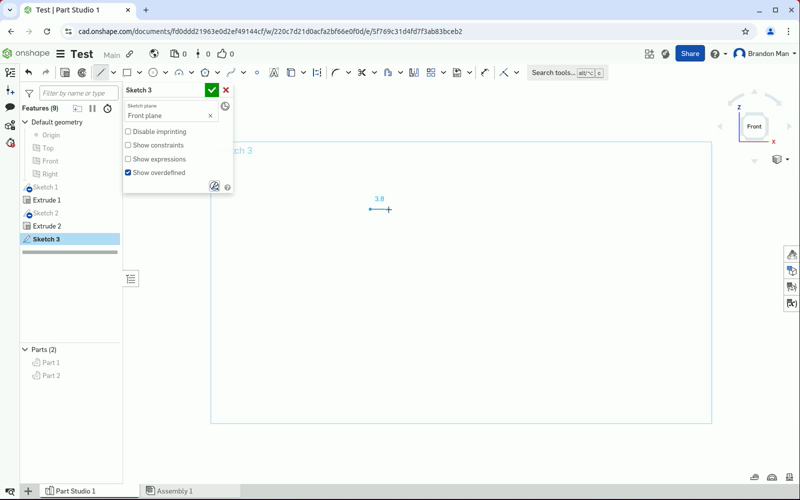
click(388, 209)
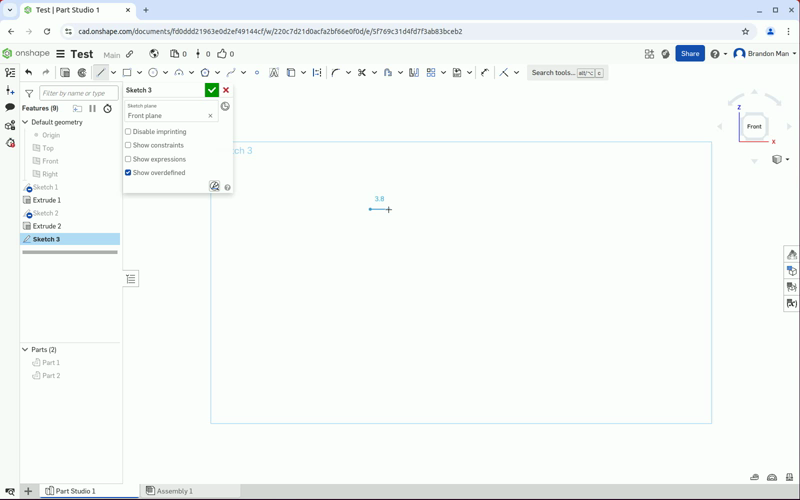
key_up(shift)
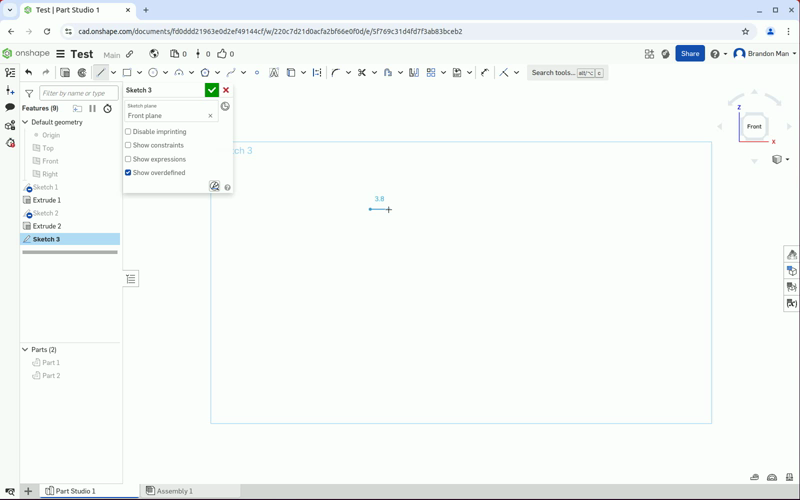
key_down(shift)
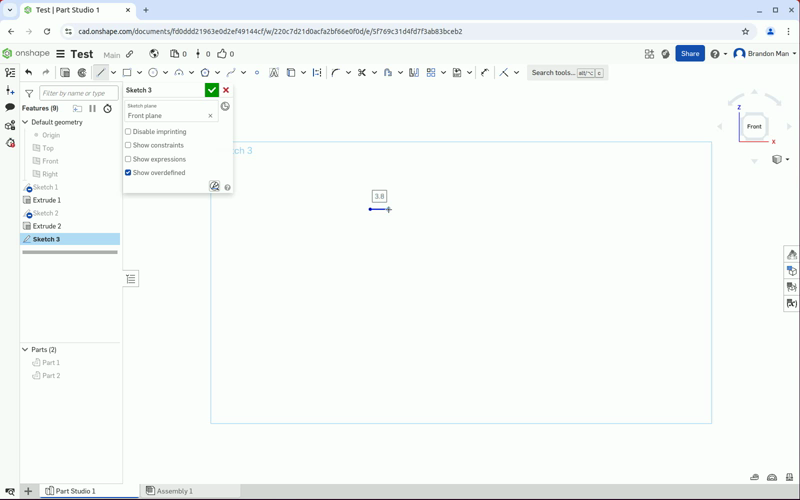
mouse_move(418, 209)
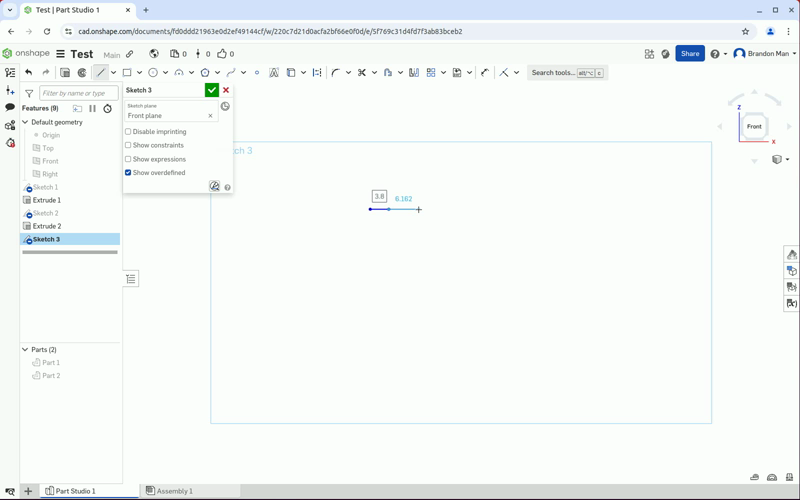
mouse_move(388, 184)
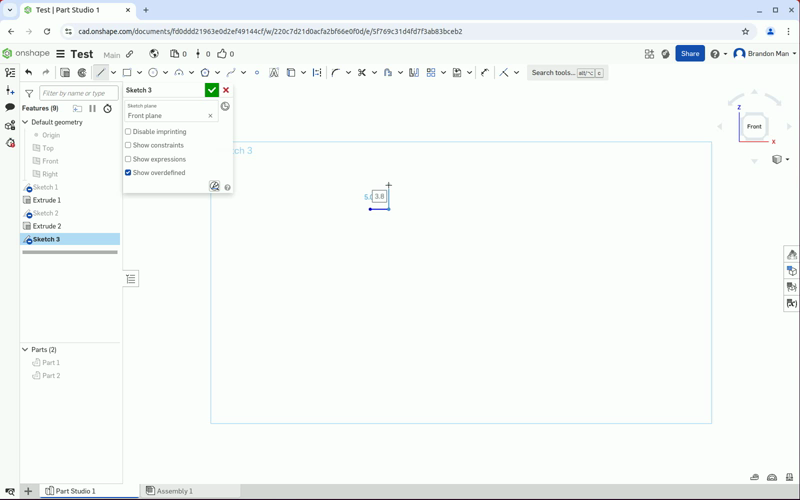
click(388, 184)
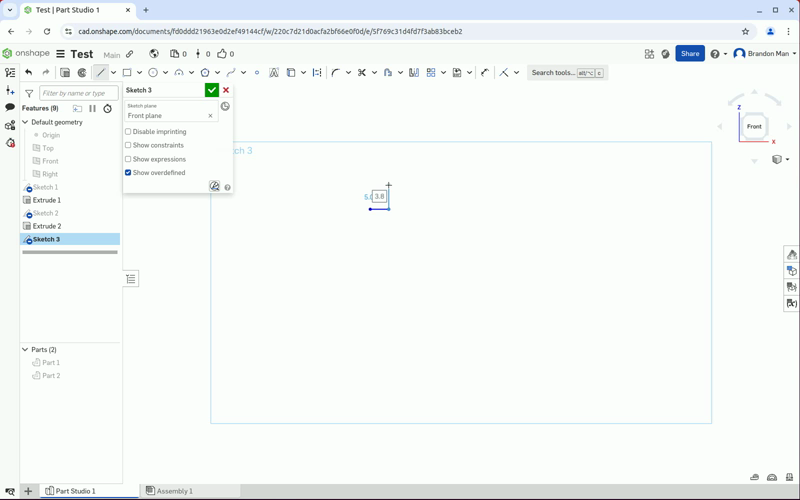
key_up(shift)
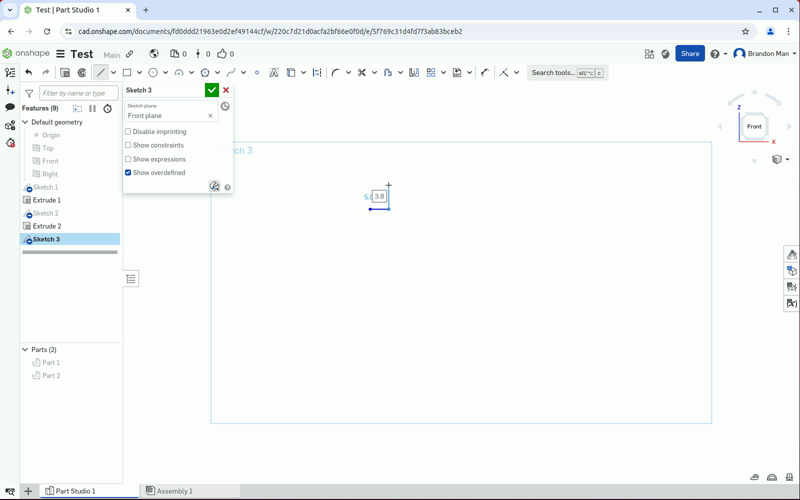
key_down(shift)
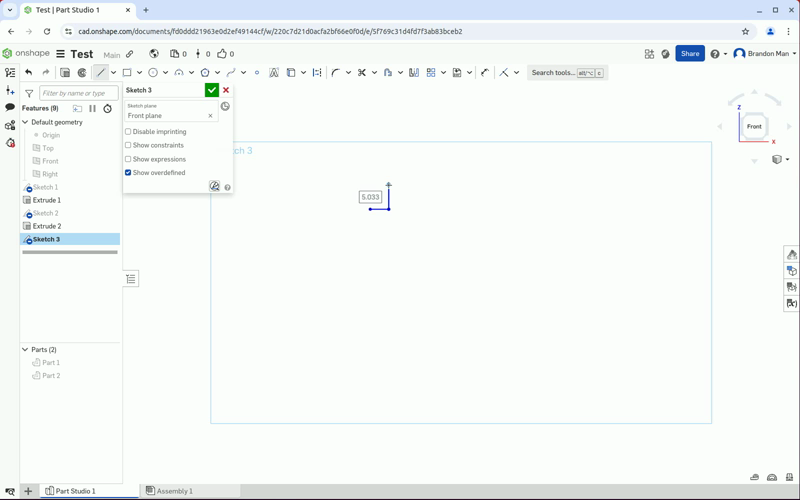
mouse_move(418, 184)
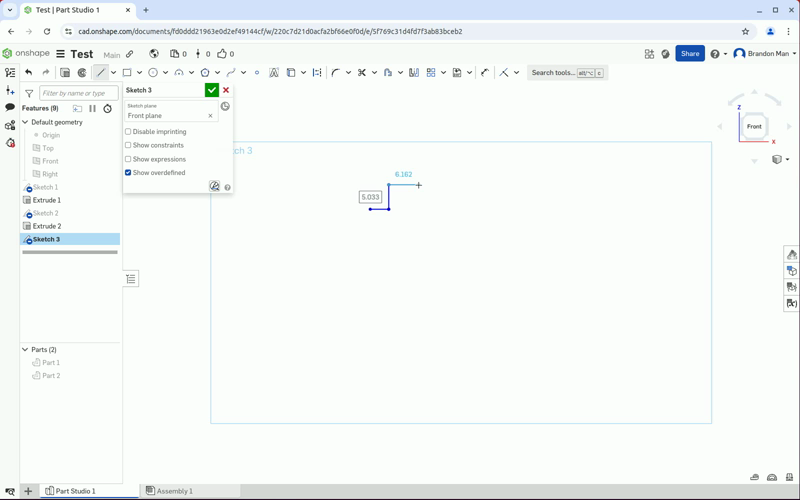
mouse_move(370, 184)
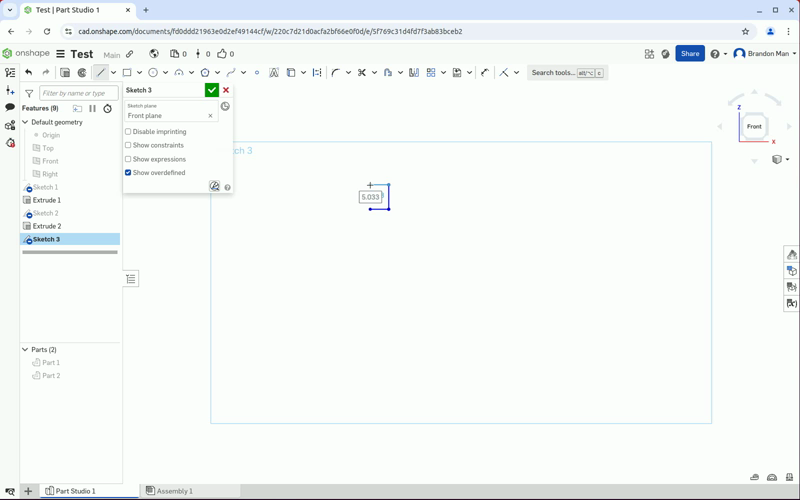
click(370, 184)
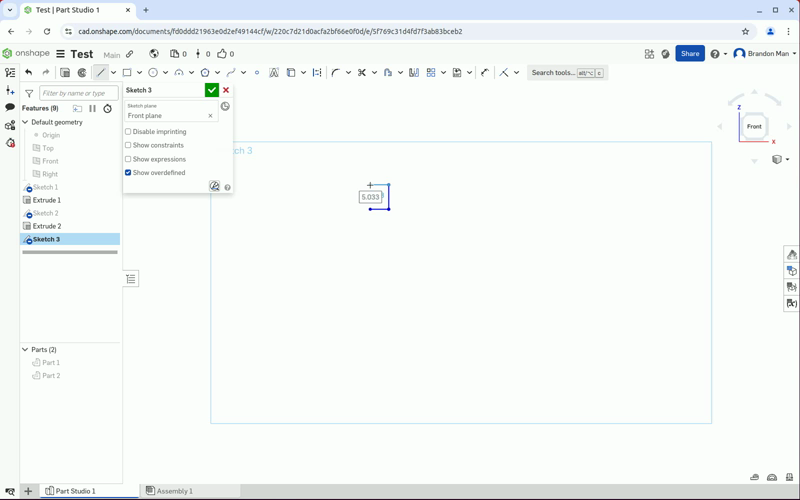
key_up(shift)
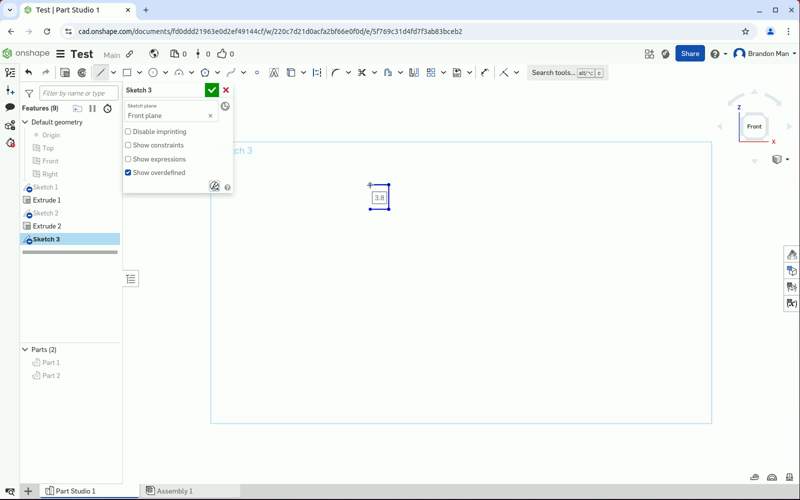
mouse_move(400, 184)
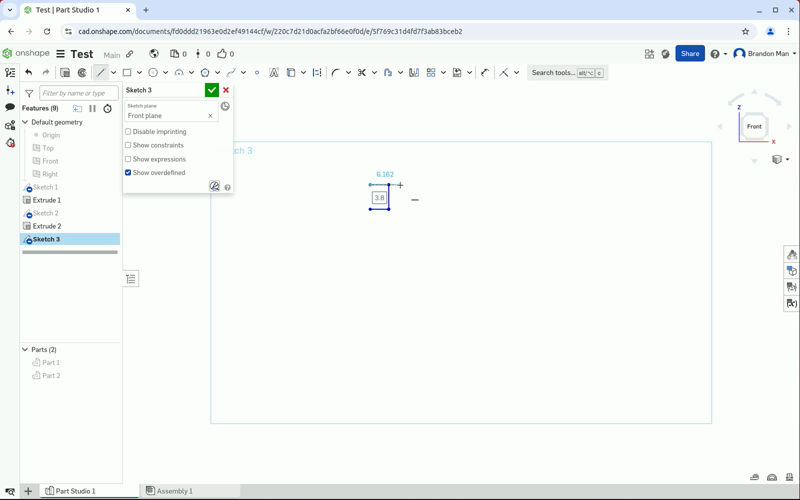
key_down(shift)
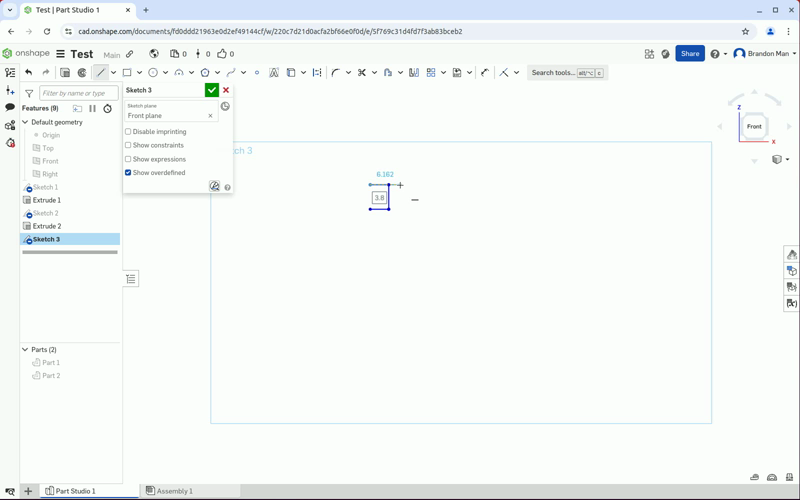
mouse_move(370, 209)
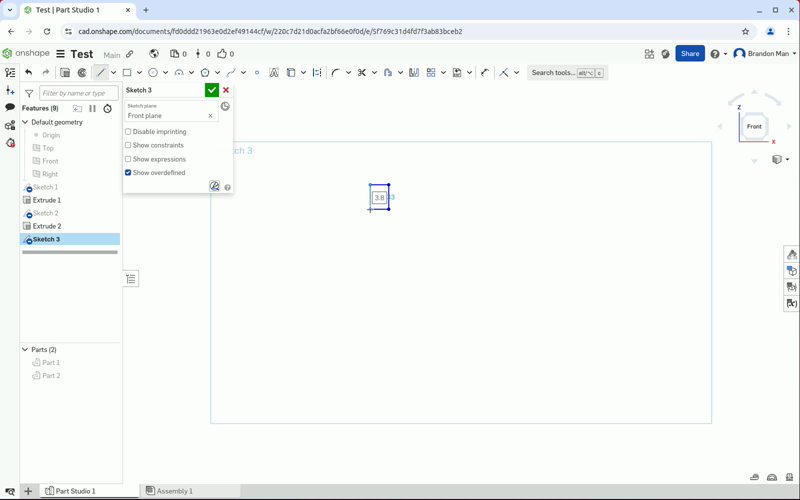
key_up(shift)
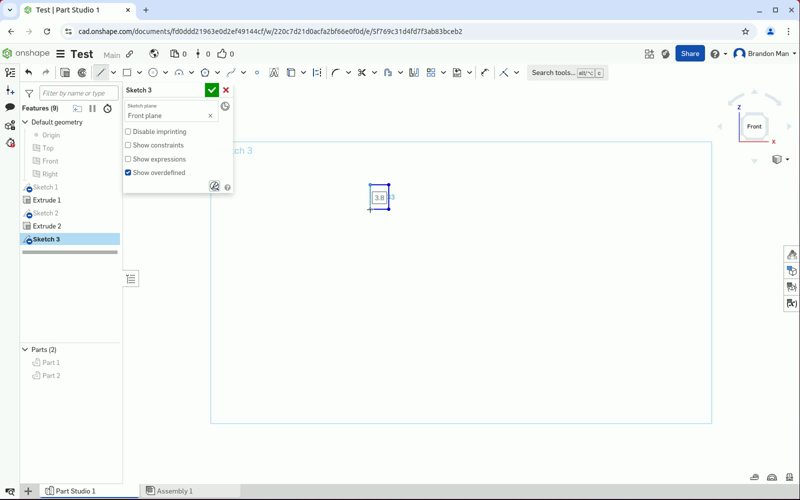
click(370, 209)
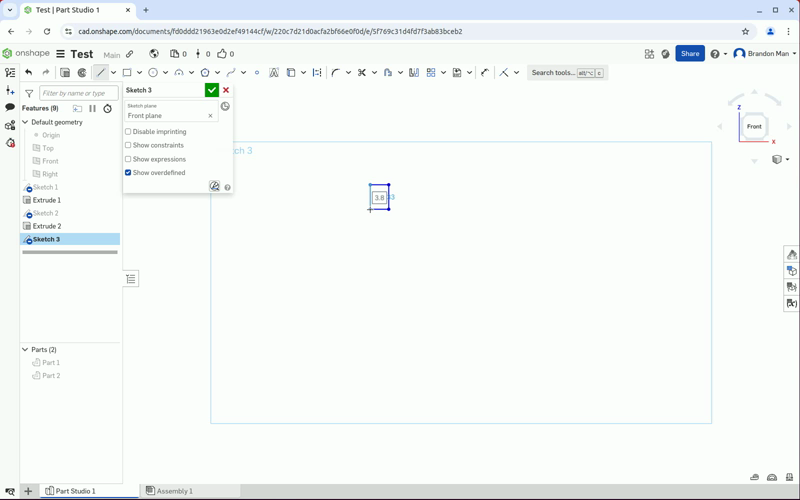
key(esc)
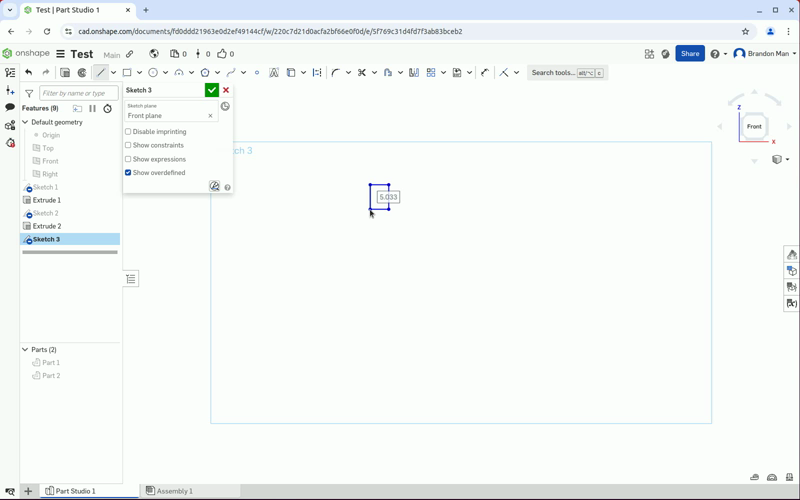
mouse_move(375, 195)
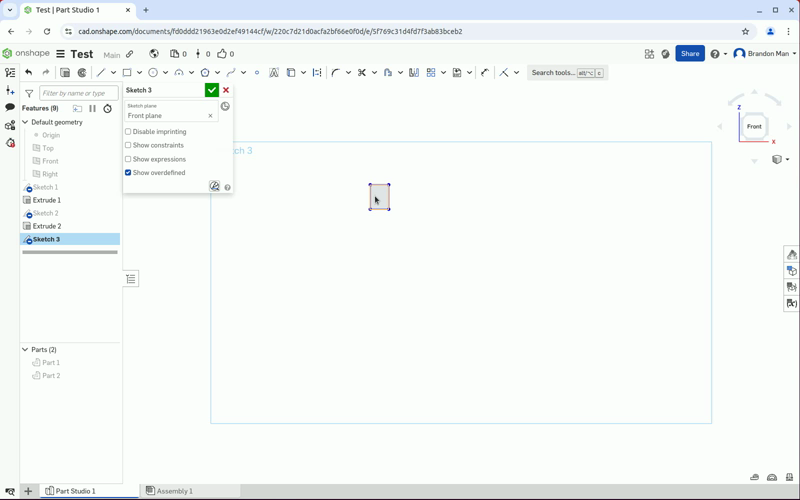
scroll(6)
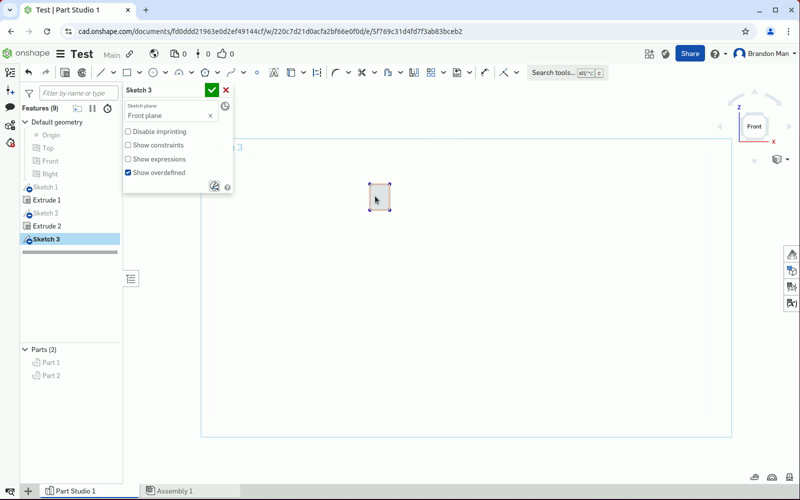
scroll(6)
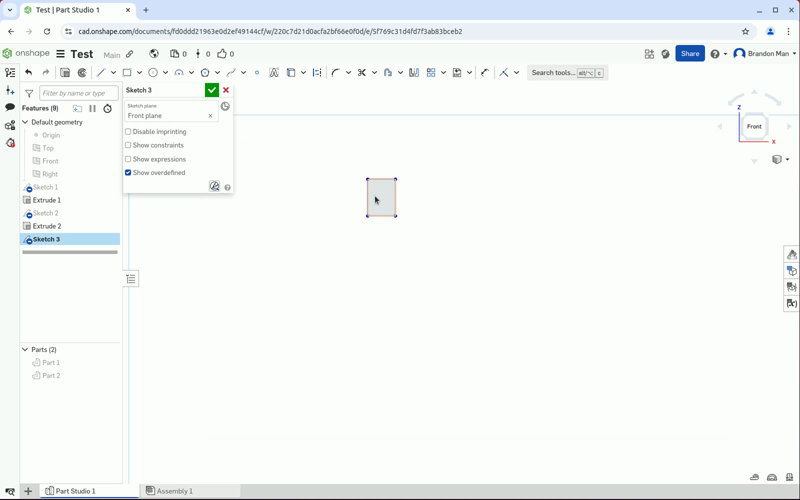
scroll(6)
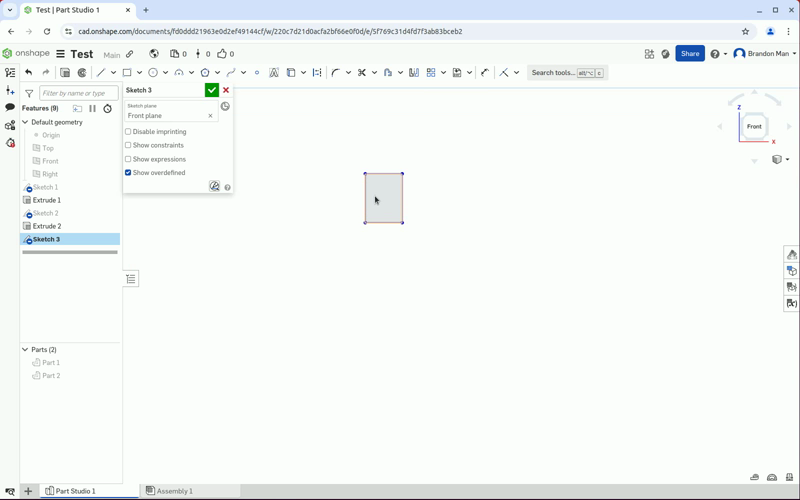
scroll(6)
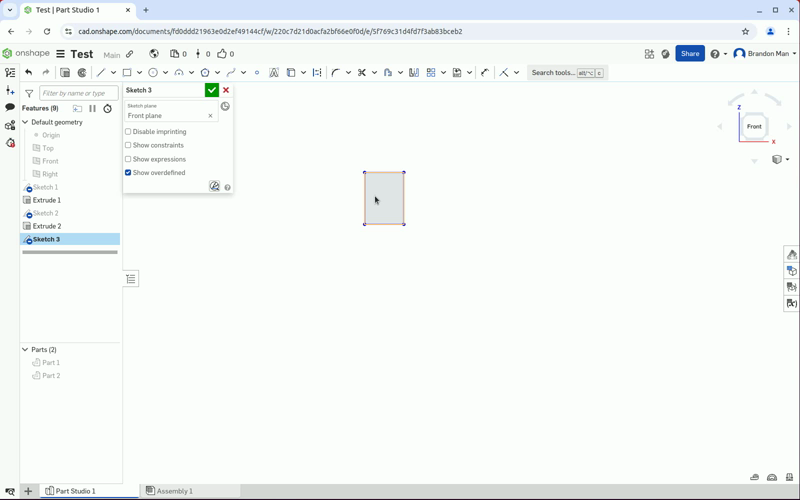
scroll(6)
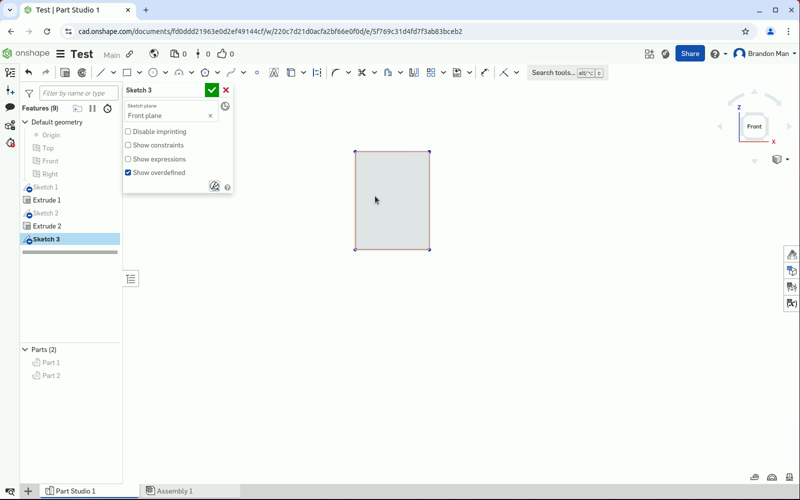
scroll(6)
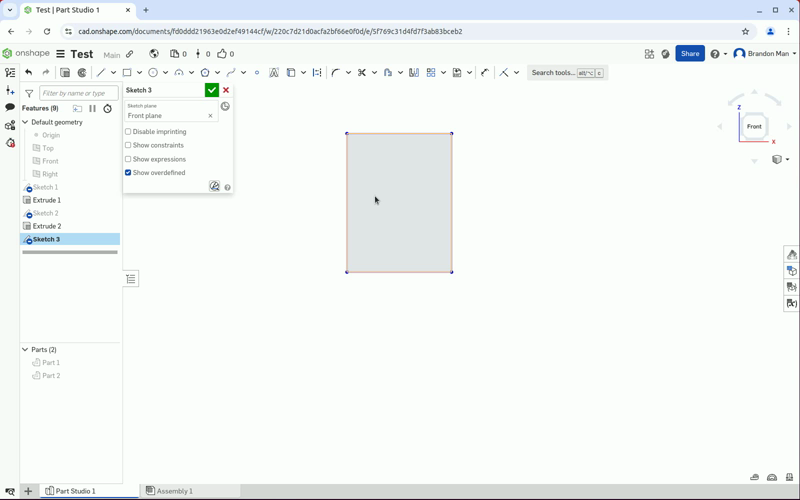
scroll(6)
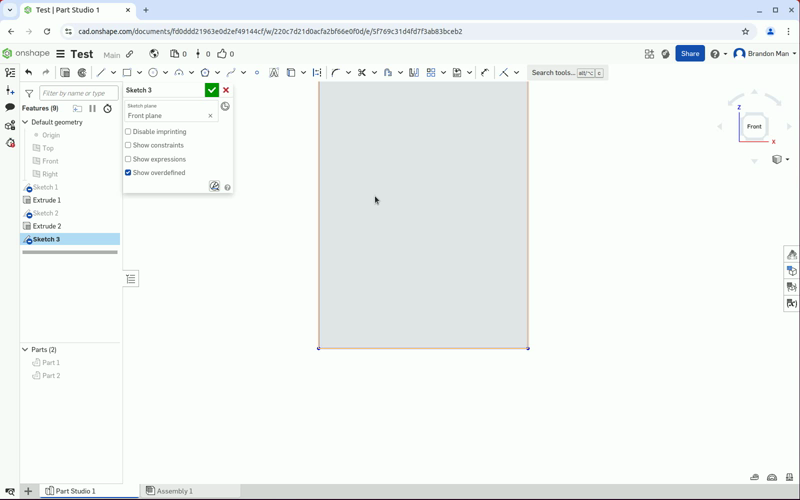
click(375, 195)
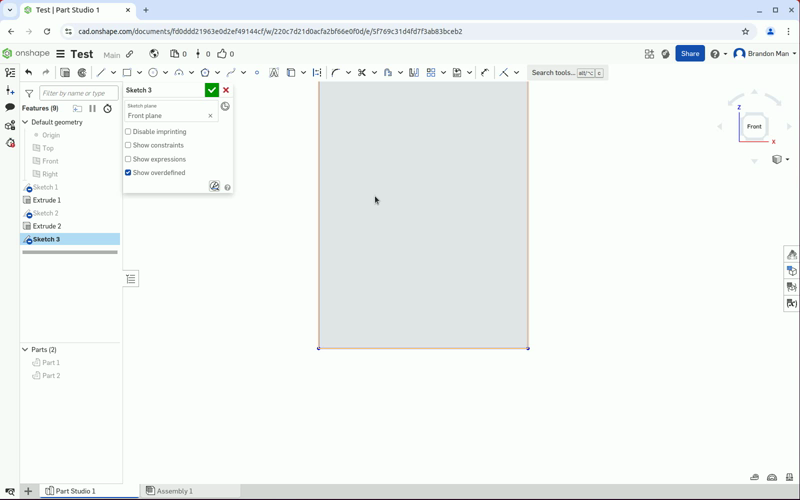
scroll(-6)
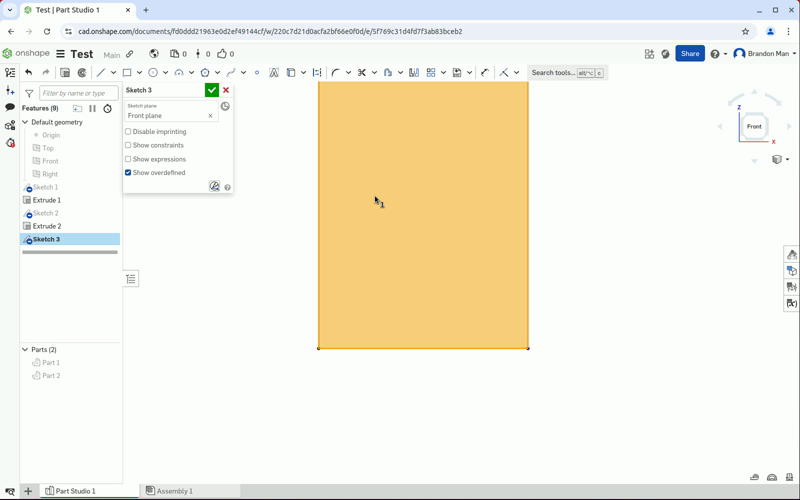
scroll(-6)
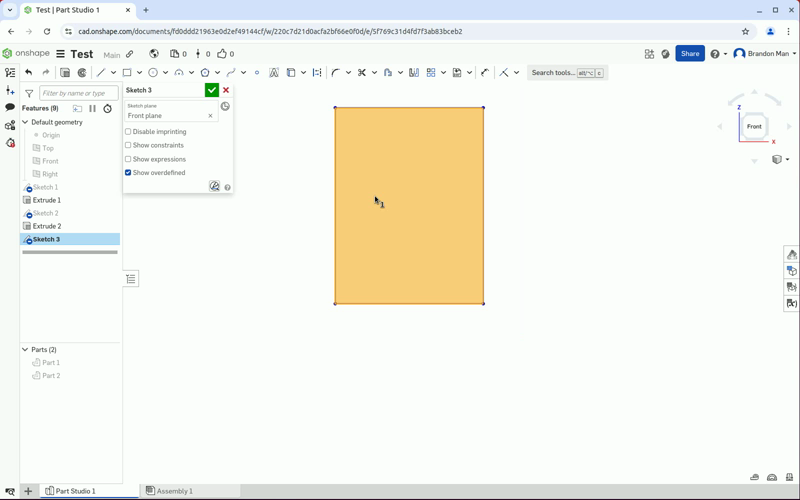
scroll(-6)
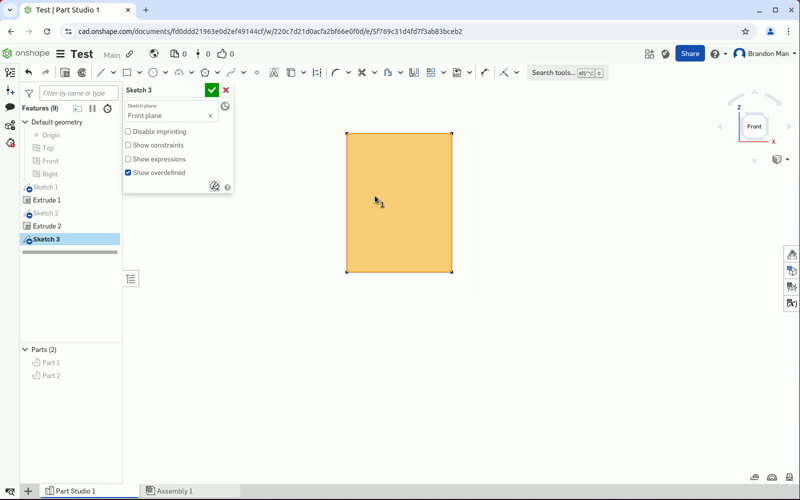
scroll(-6)
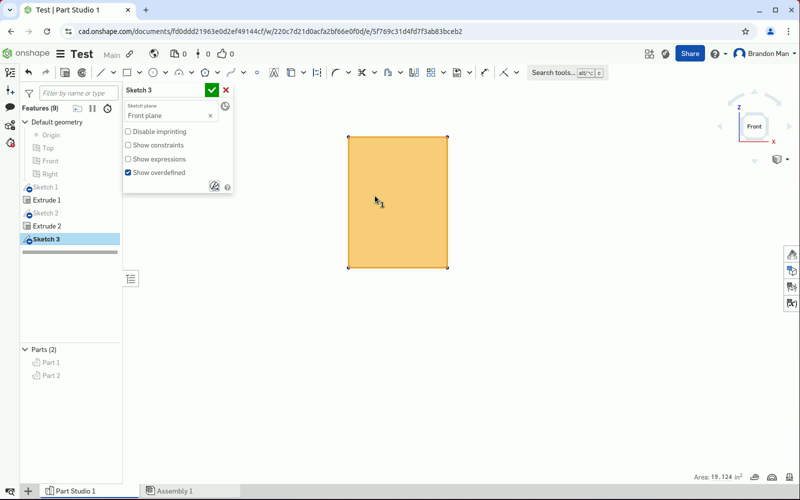
scroll(-6)
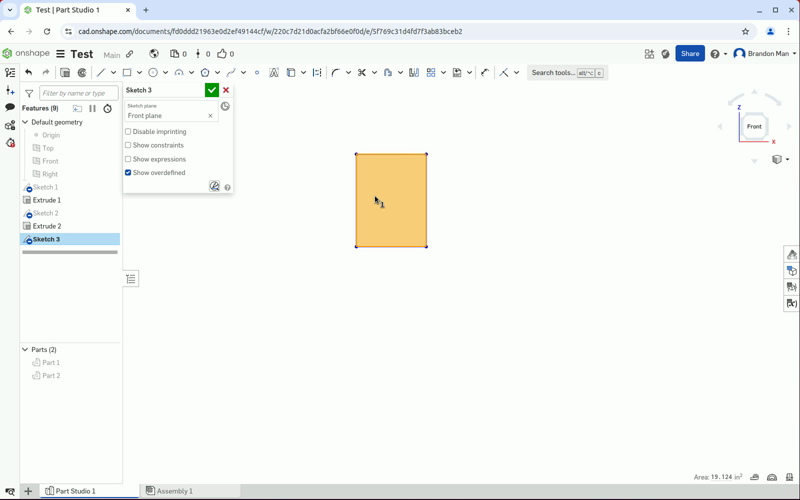
scroll(-6)
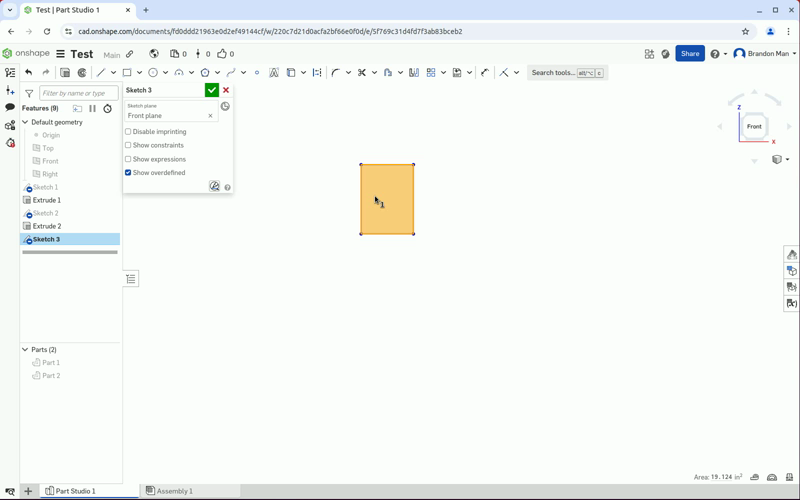
scroll(-6)
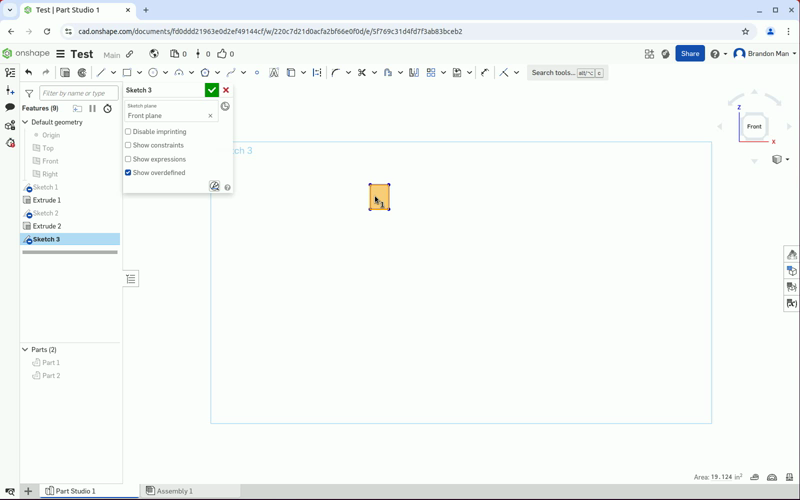
mouse_move(73, 352)
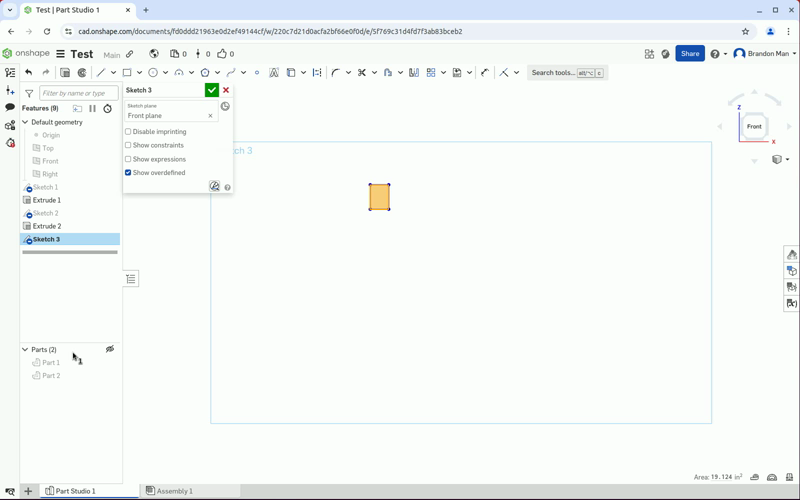
key(shift+y)
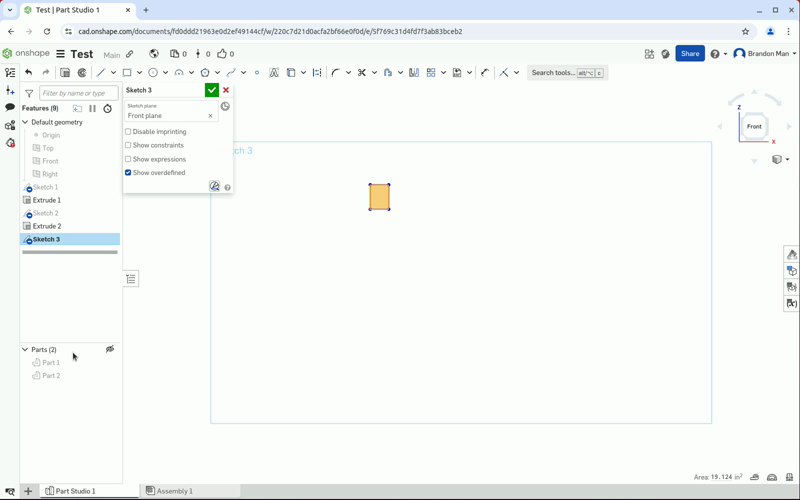
key(shift+e)
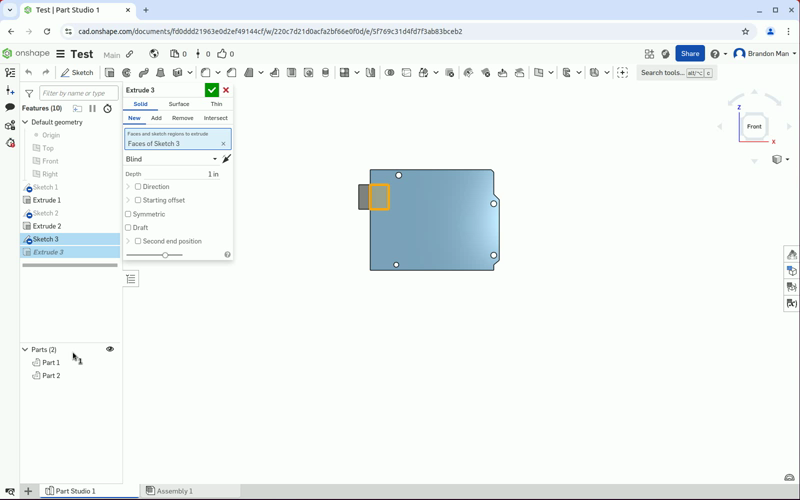
mouse_move(143, 106)
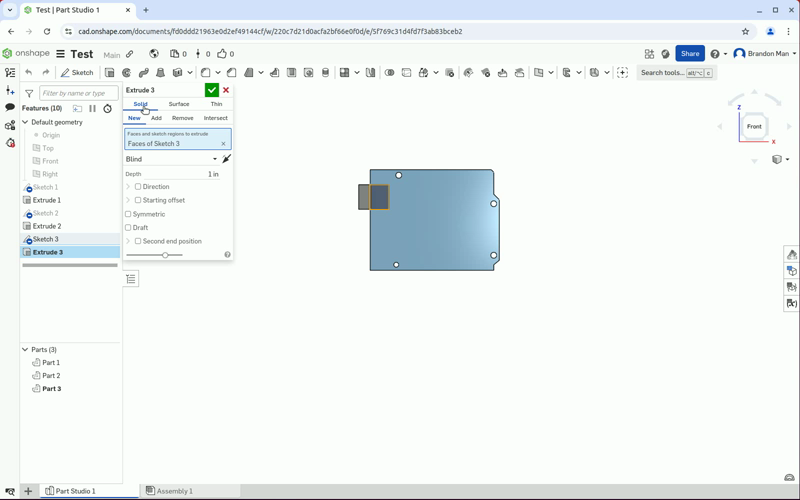
click(143, 106)
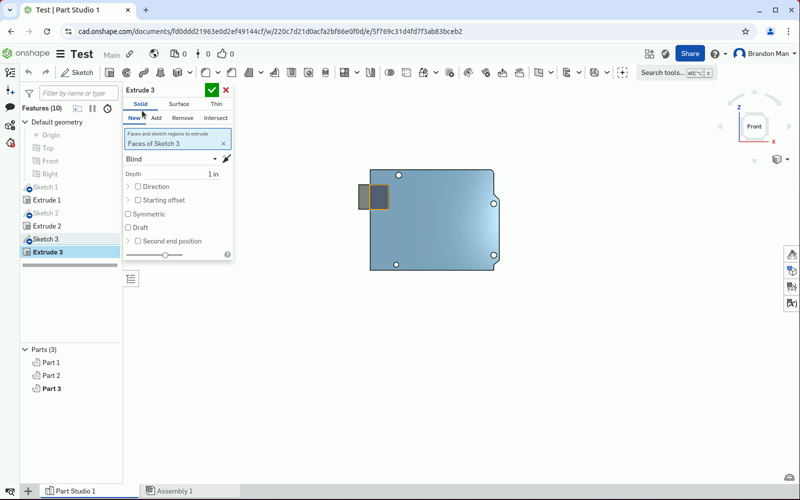
mouse_move(137, 120)
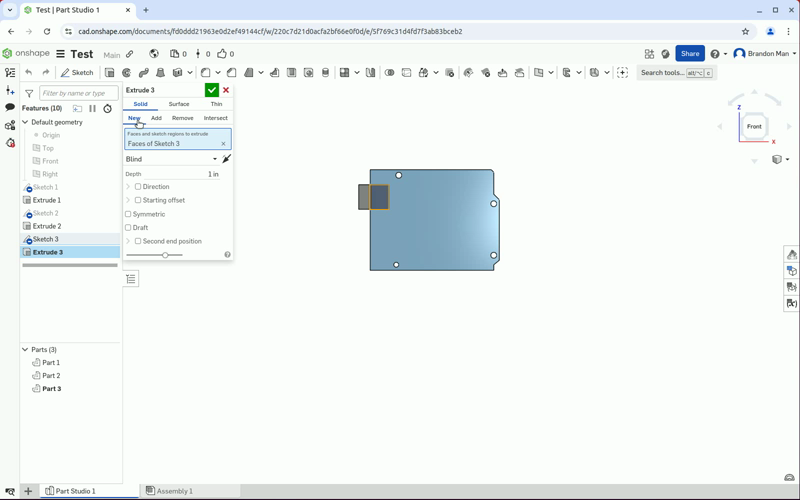
click(137, 120)
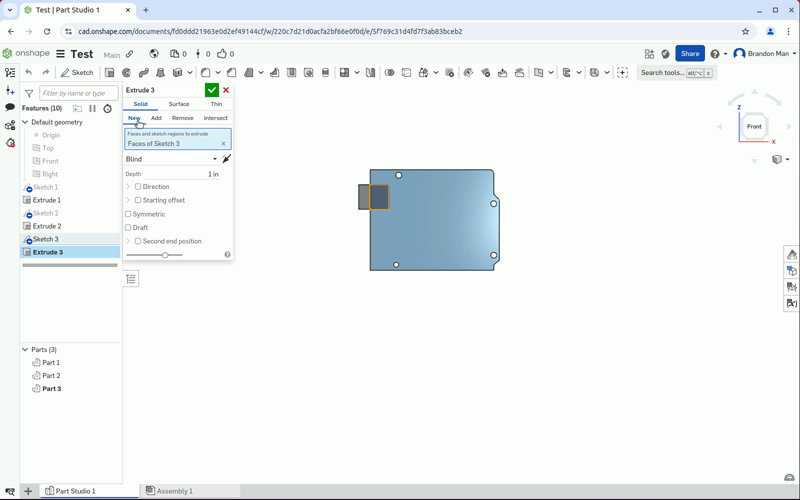
key(tab, 4)
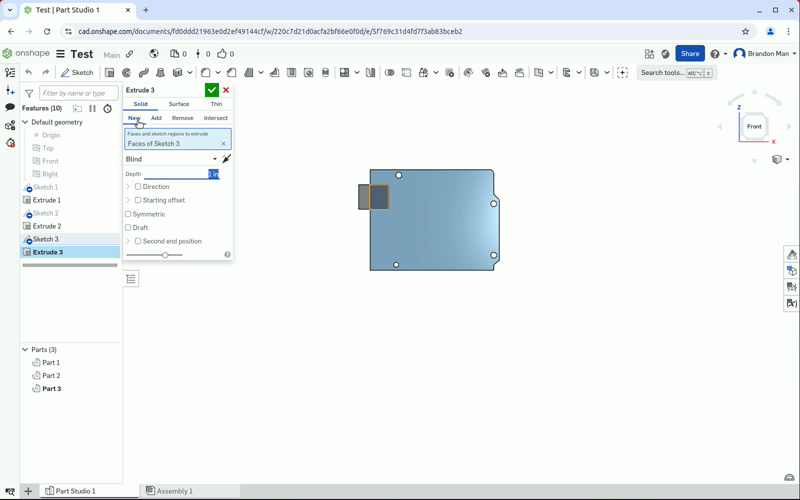
text(3.611)
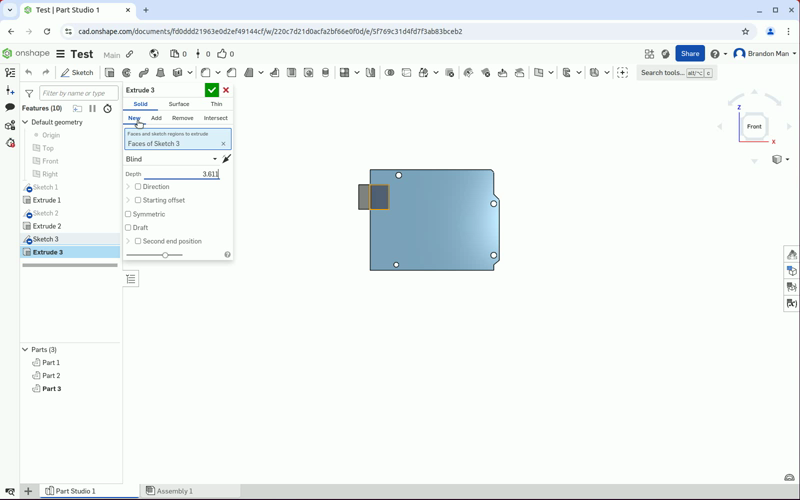
key(enter)
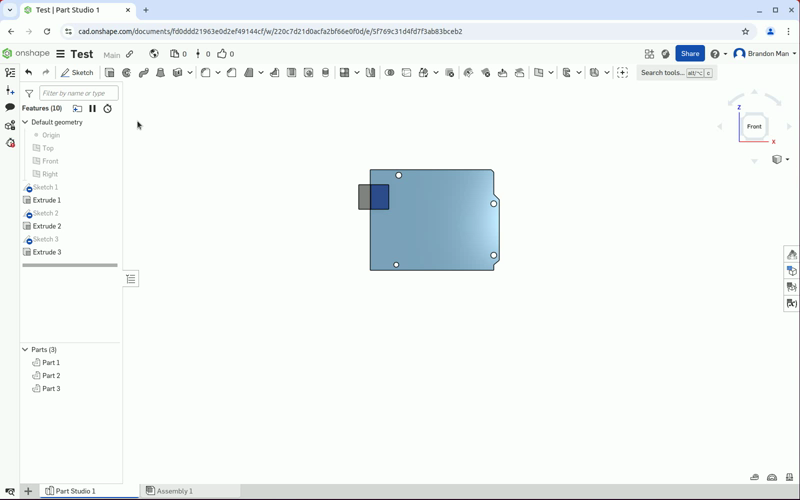
key(shift+h)
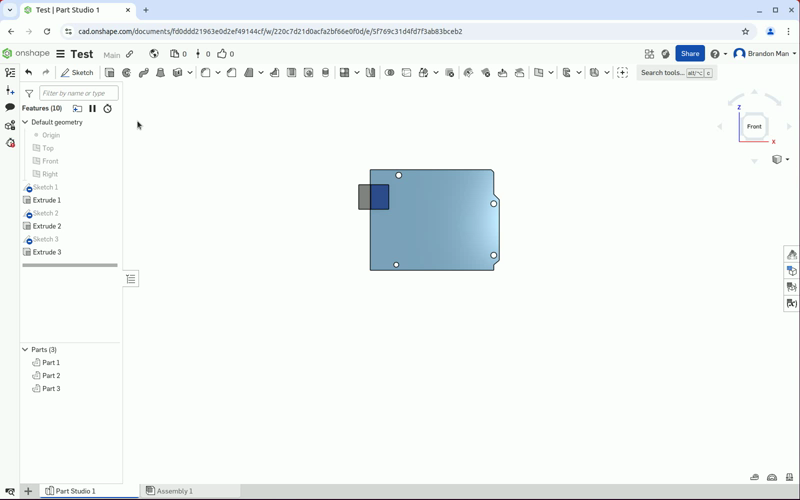
key(shift+h)
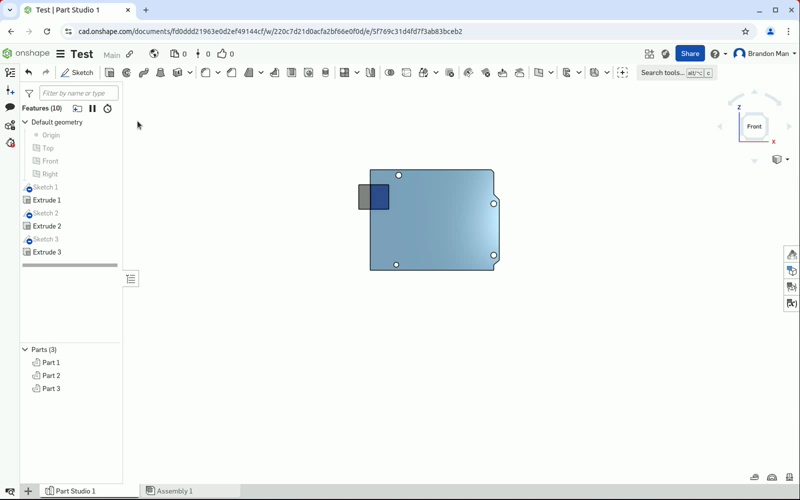
mouse_move(73, 189)
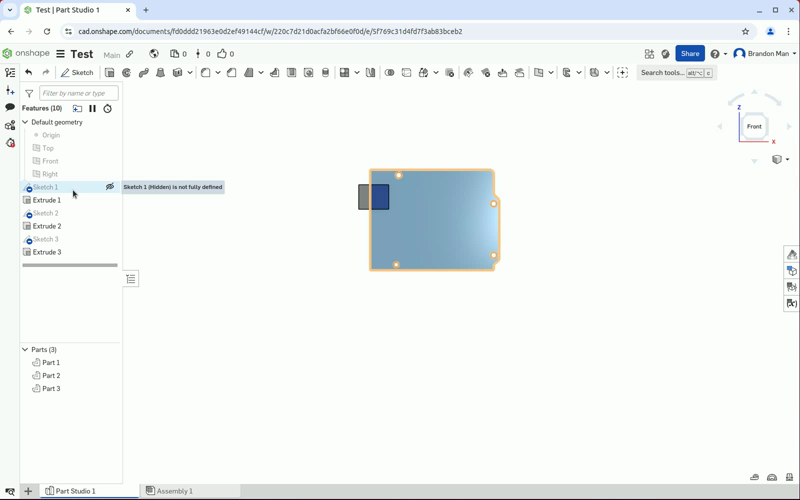
click(73, 189)
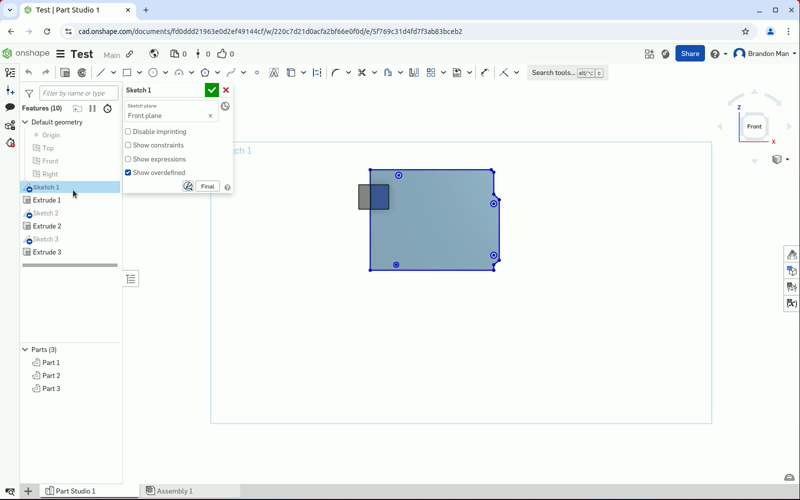
mouse_move(229, 92)
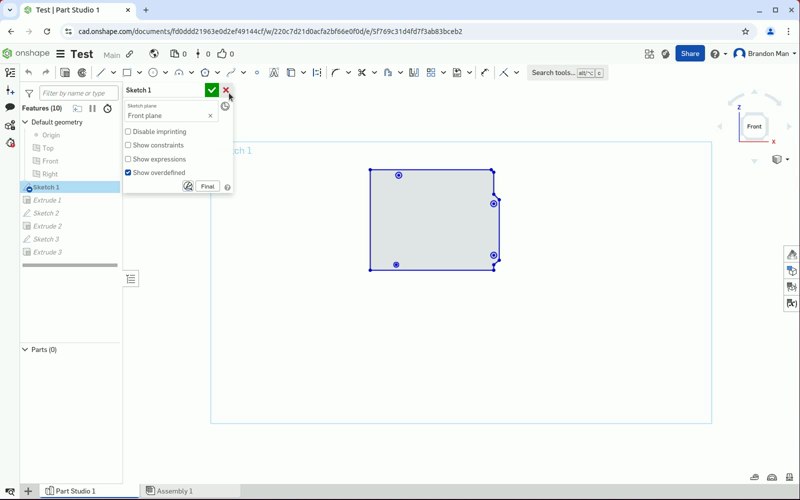
click(229, 92)
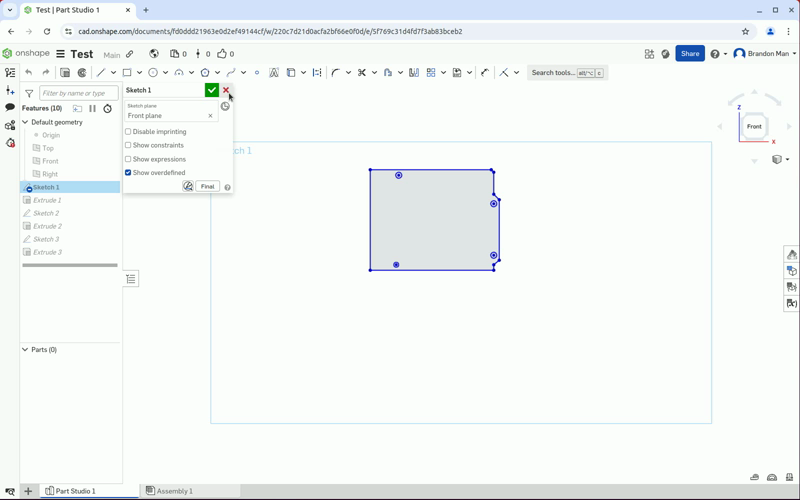
key(shift+s)
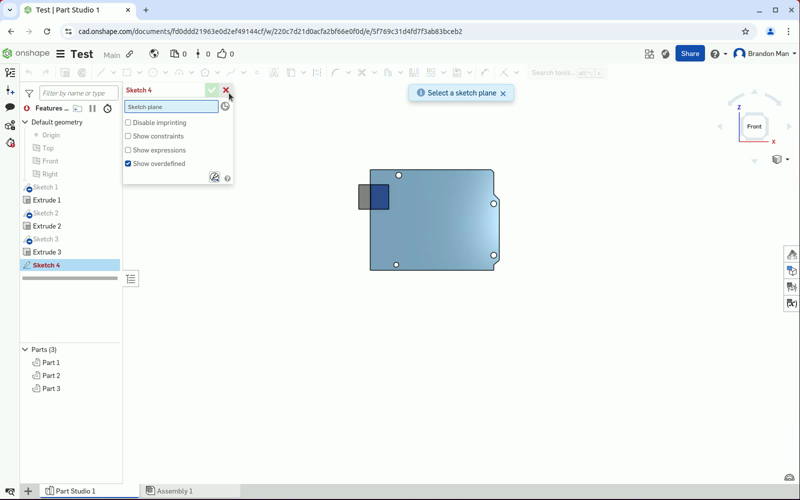
mouse_move(73, 163)
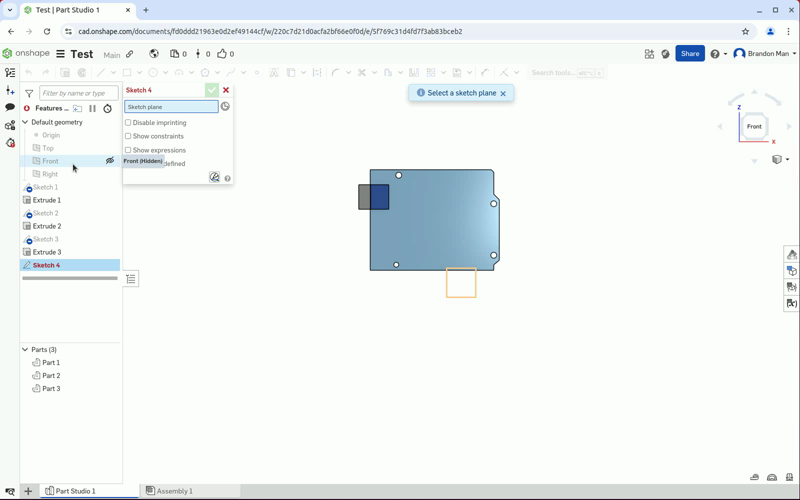
click(73, 163)
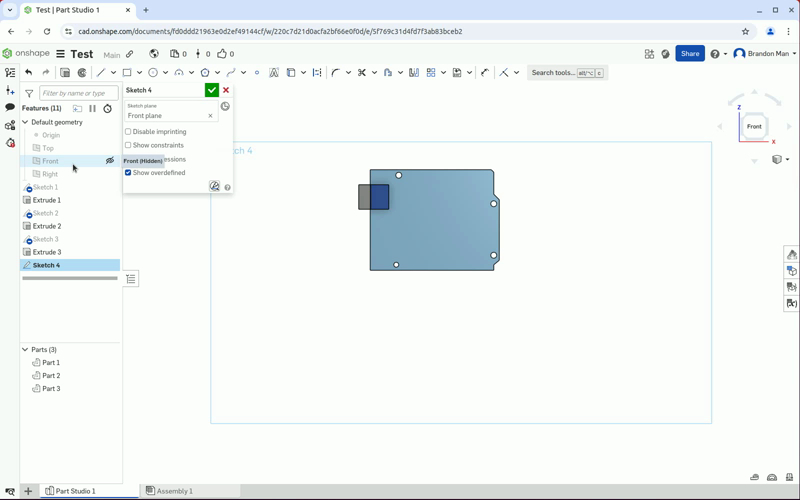
mouse_move(73, 352)
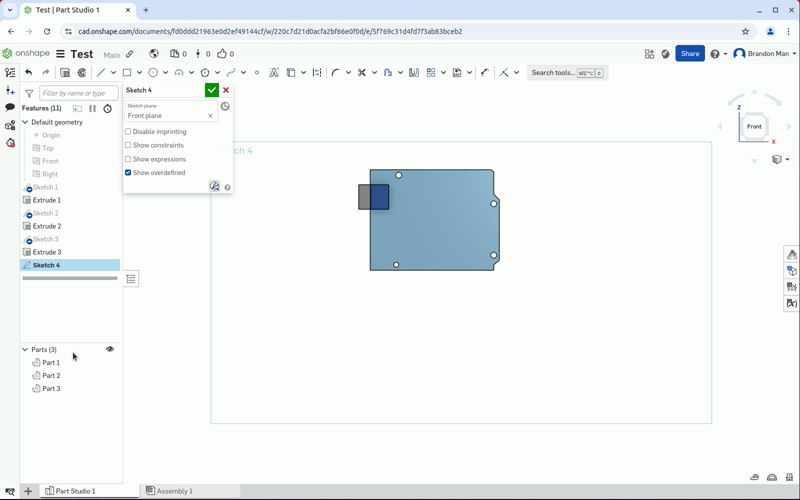
key(y)
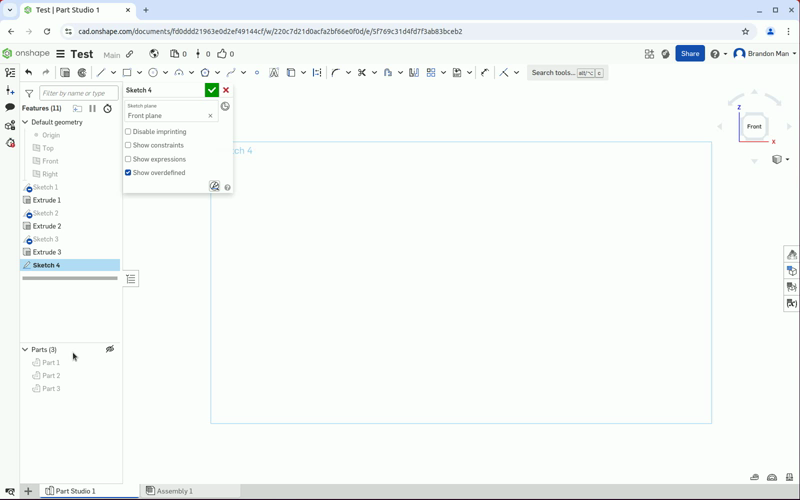
key(l)
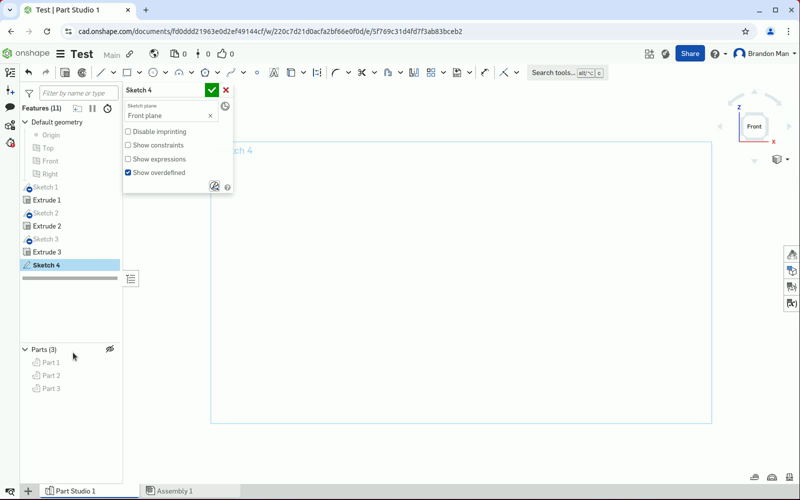
key_down(shift)
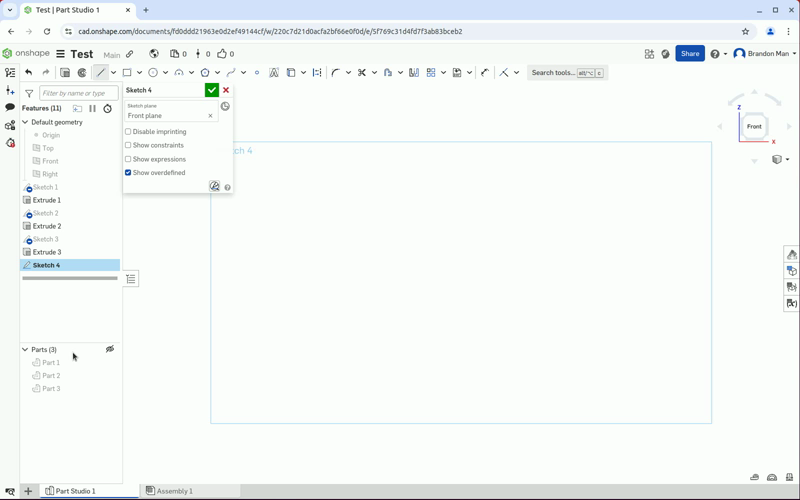
mouse_move(366, 264)
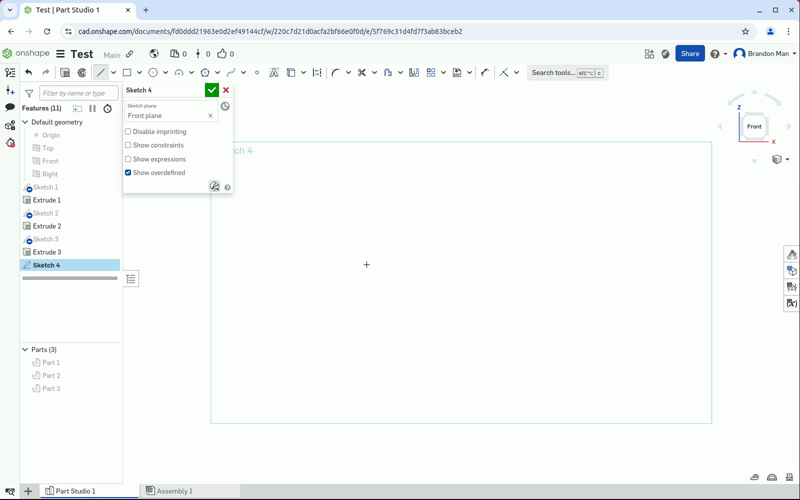
click(366, 264)
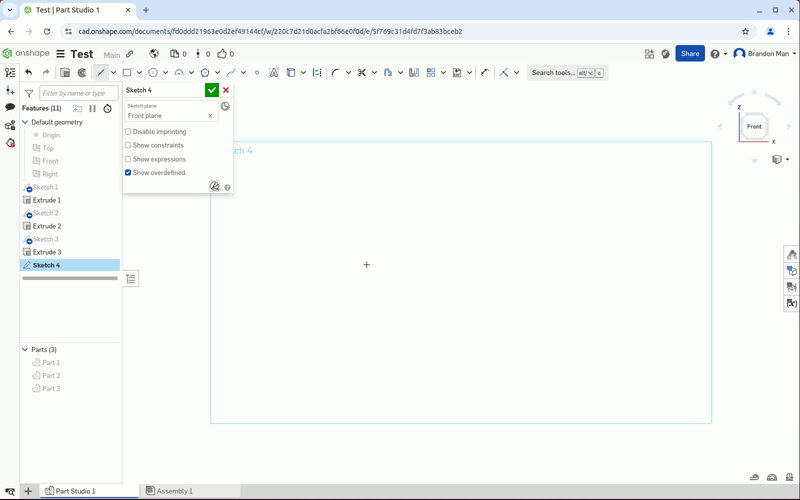
key_up(shift)
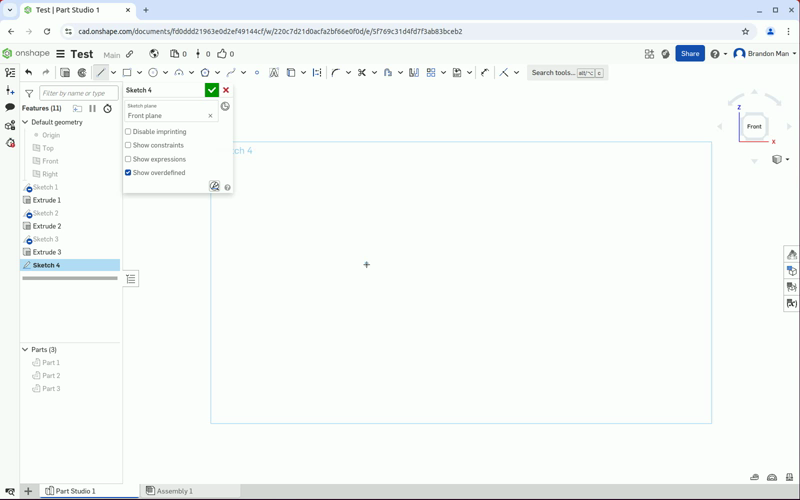
key_down(shift)
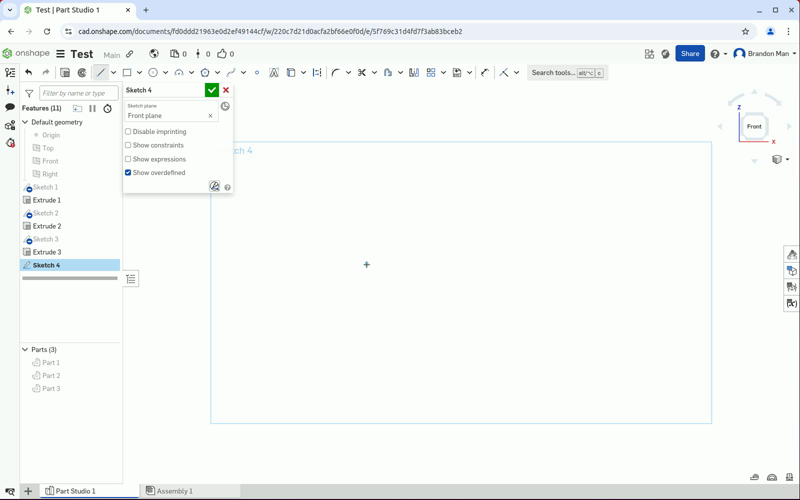
mouse_move(396, 264)
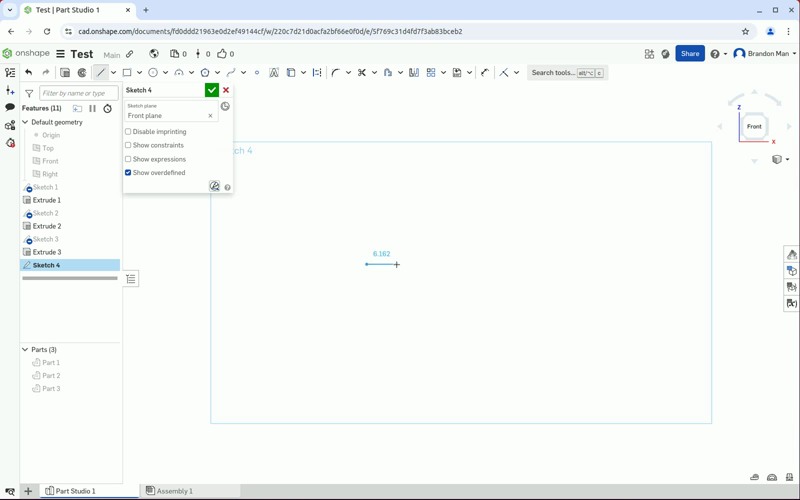
mouse_move(370, 264)
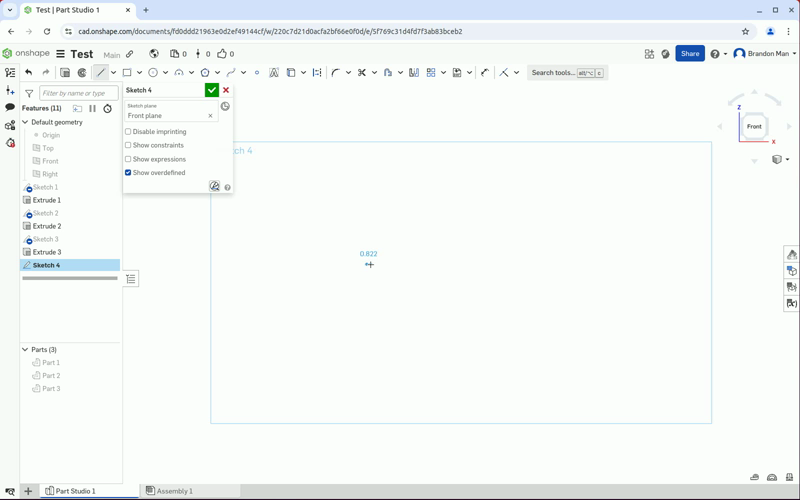
scroll(6)
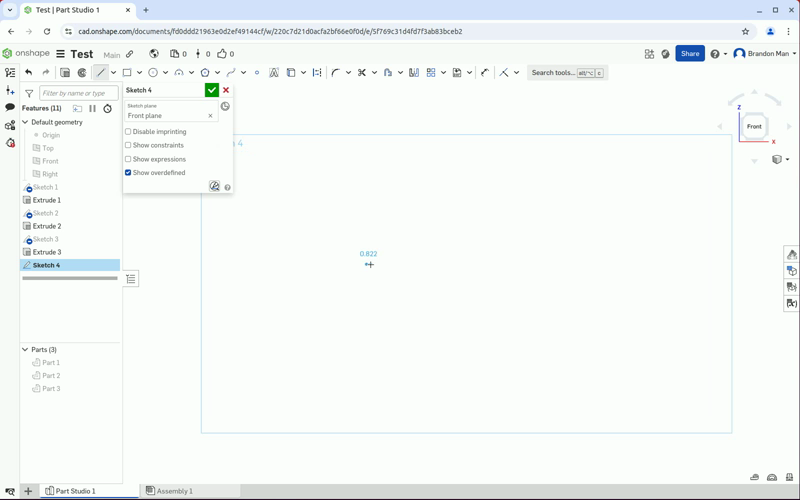
scroll(6)
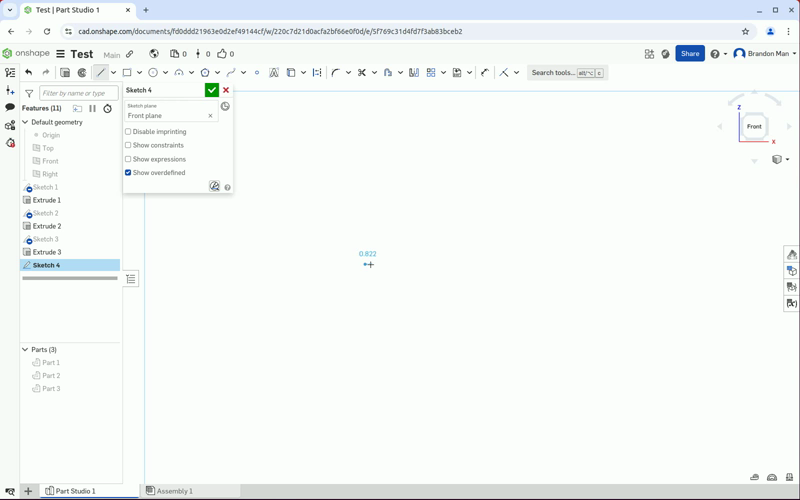
scroll(6)
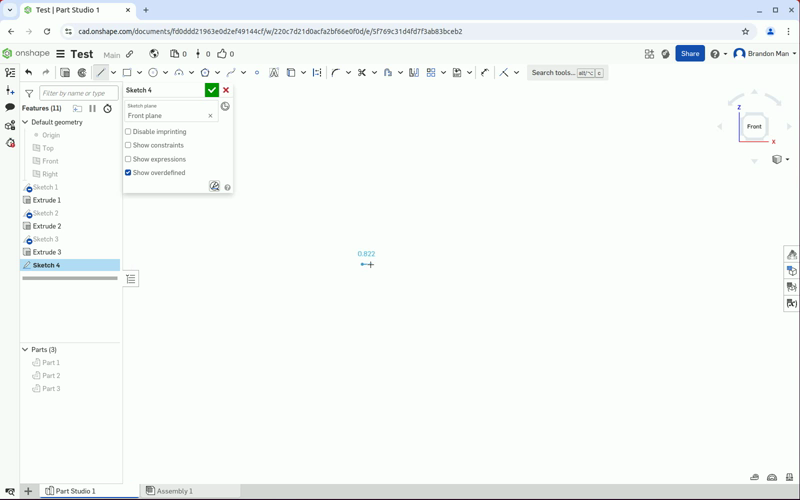
scroll(6)
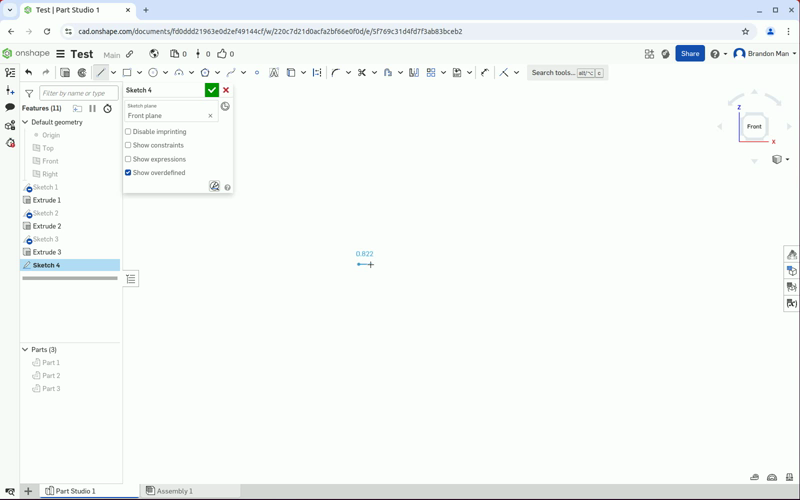
scroll(6)
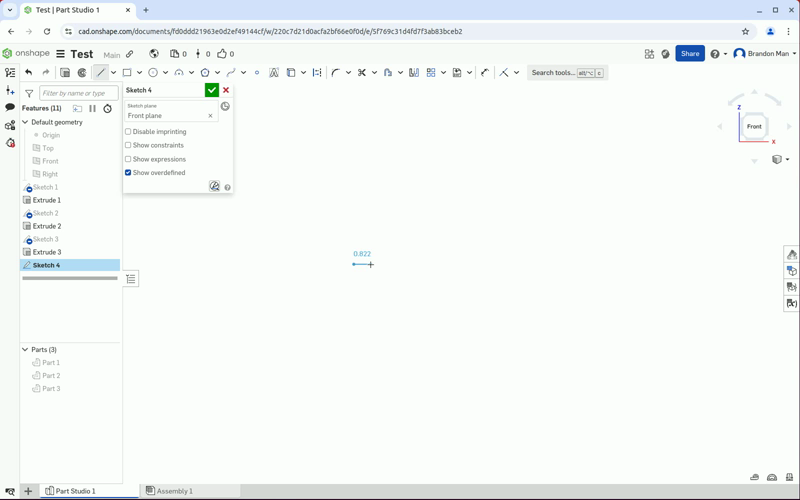
scroll(6)
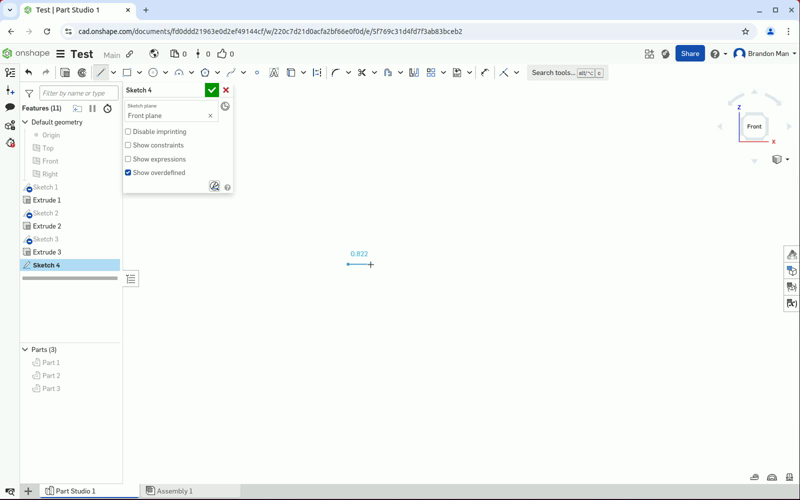
scroll(6)
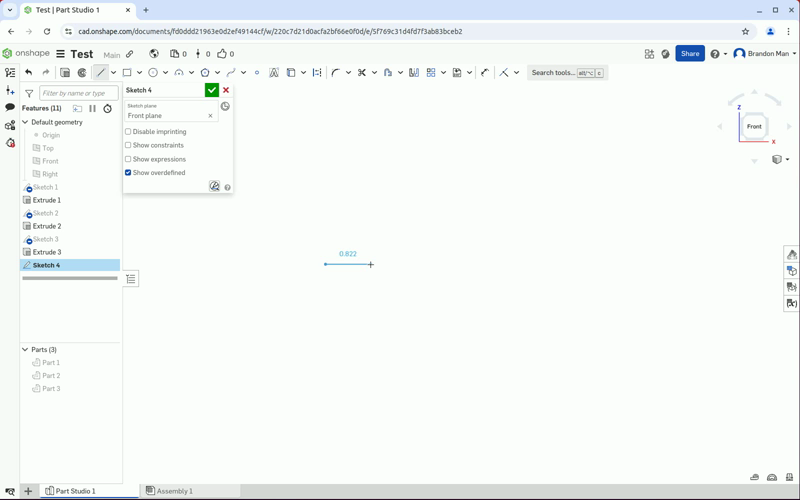
click(370, 264)
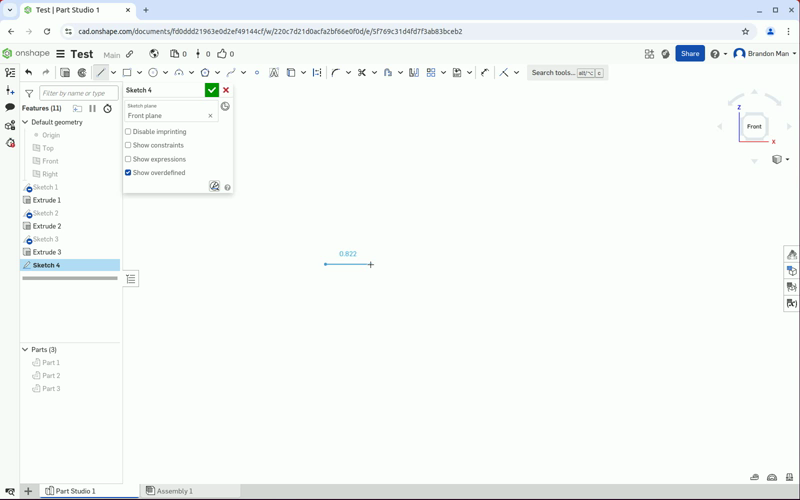
scroll(-6)
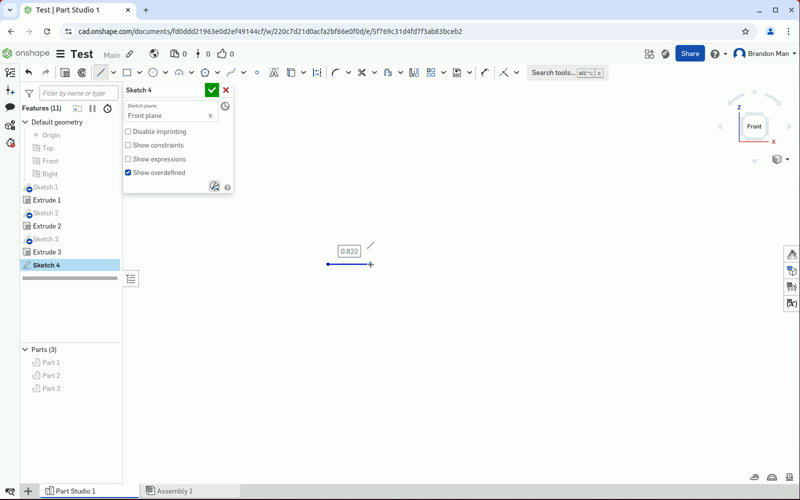
scroll(-6)
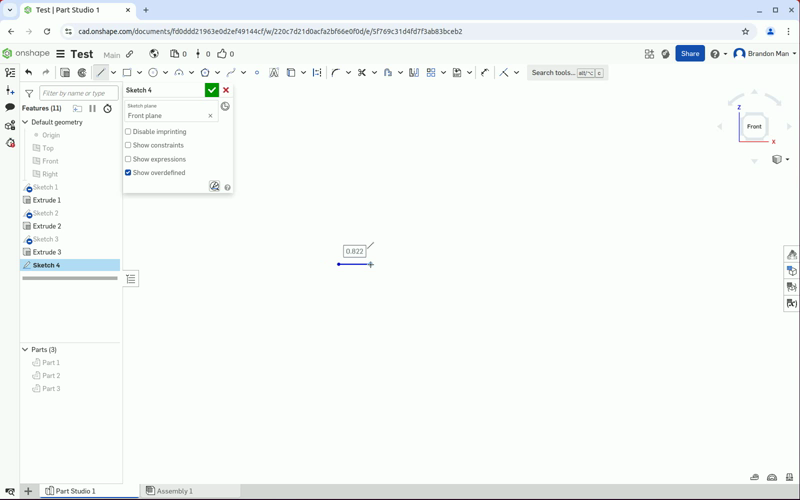
scroll(-6)
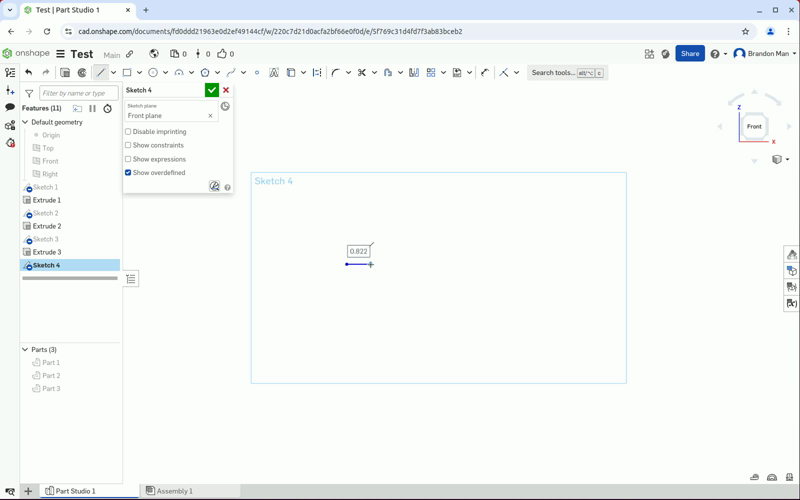
scroll(-6)
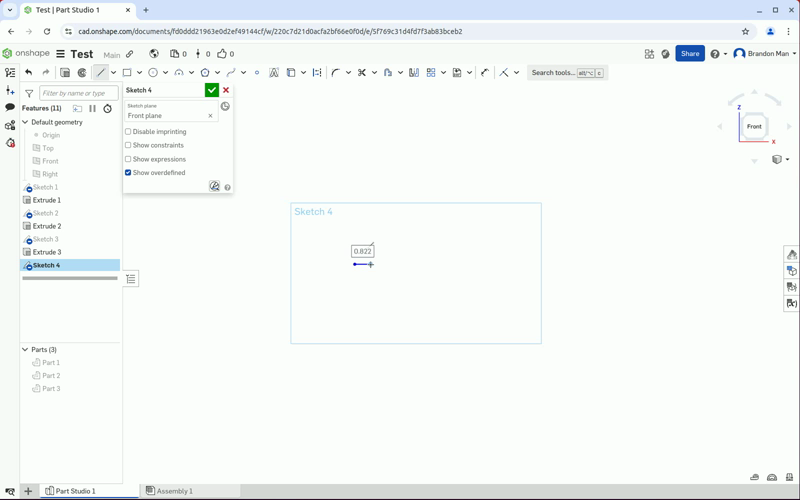
scroll(-6)
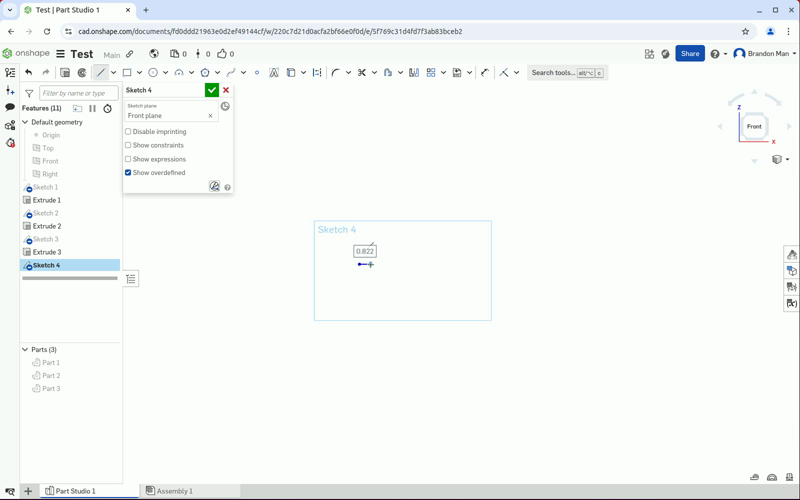
scroll(-6)
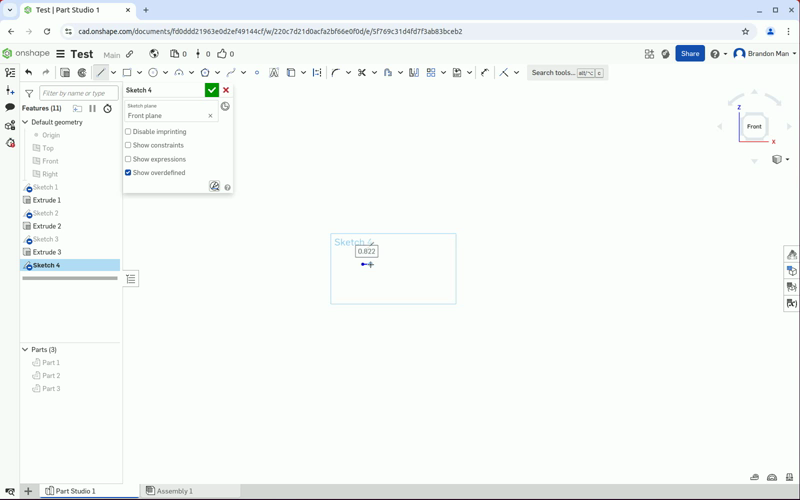
scroll(-6)
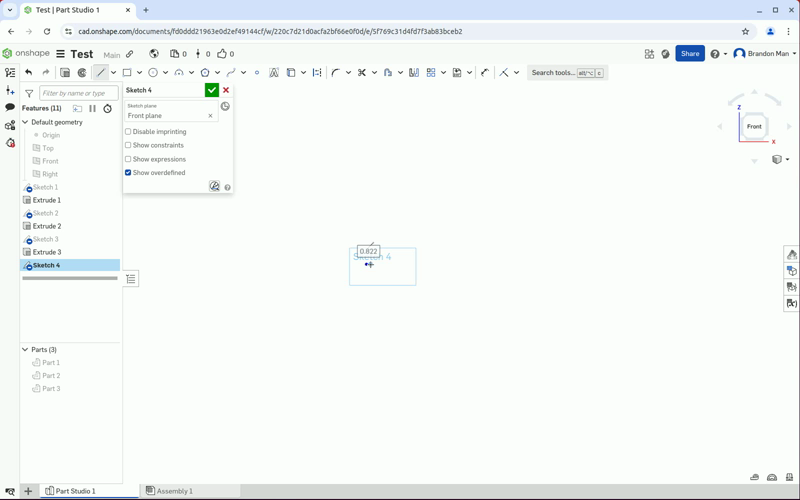
key_up(shift)
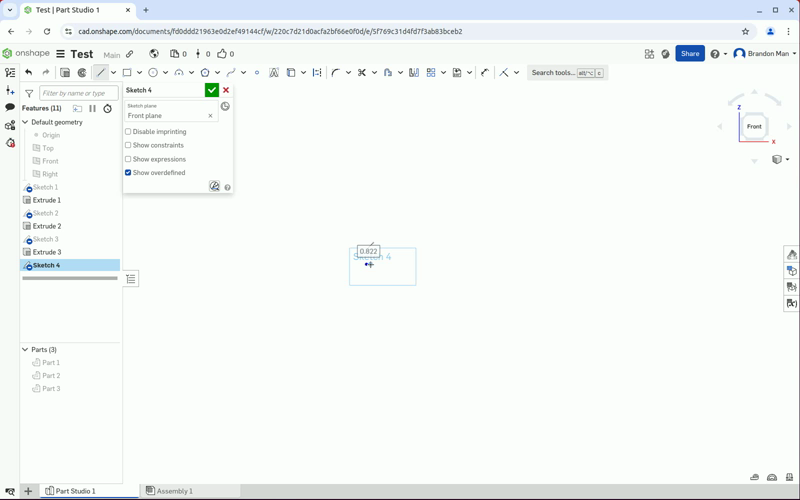
key_down(shift)
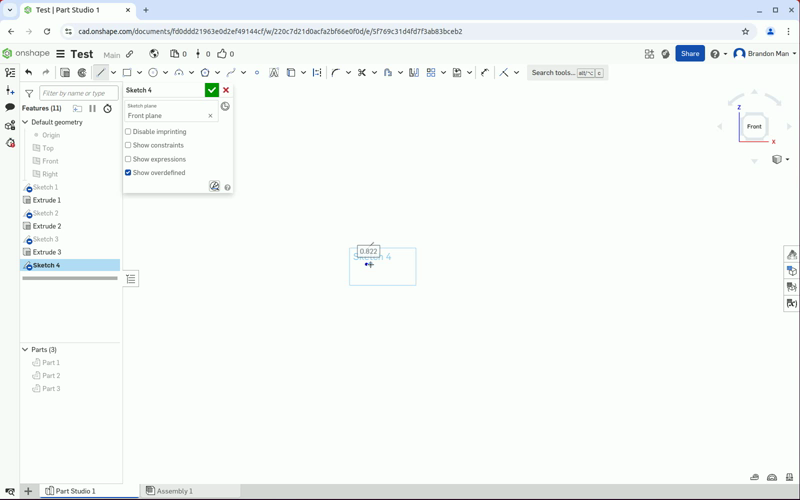
mouse_move(400, 264)
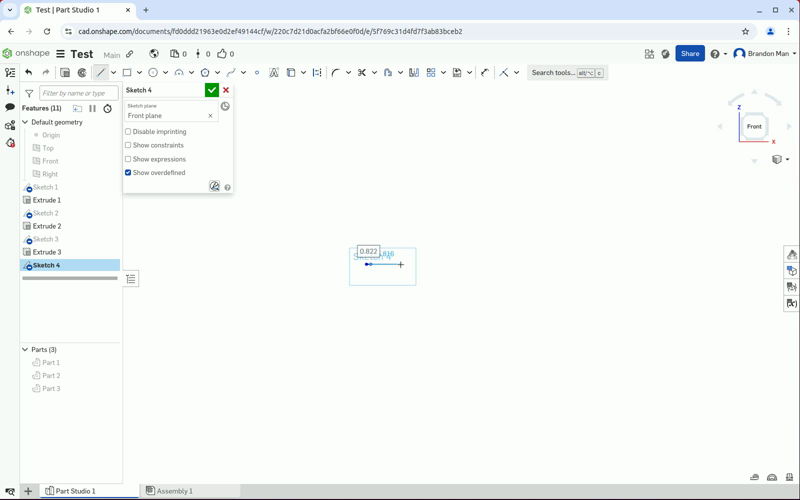
mouse_move(370, 246)
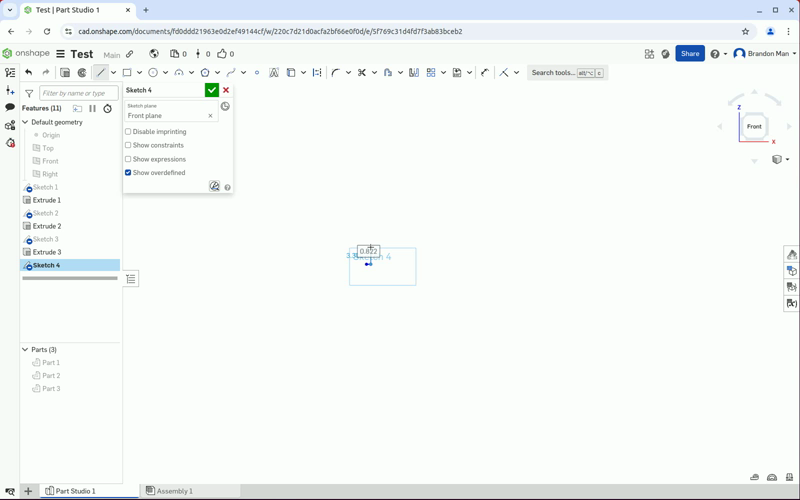
click(370, 246)
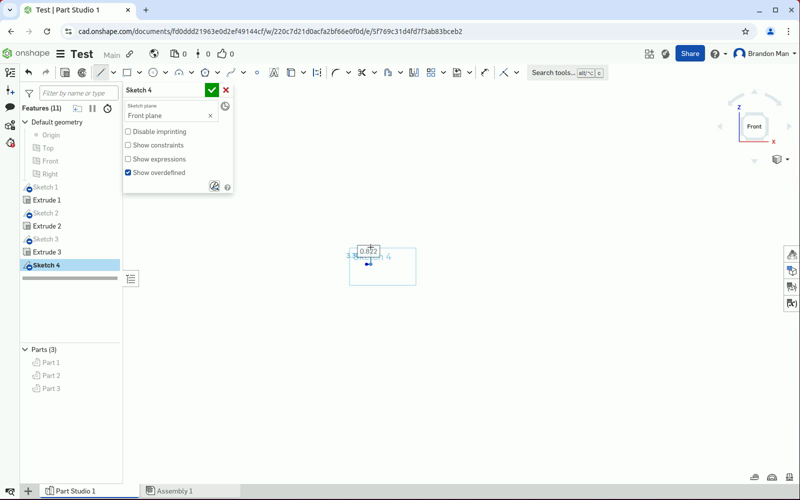
key_up(shift)
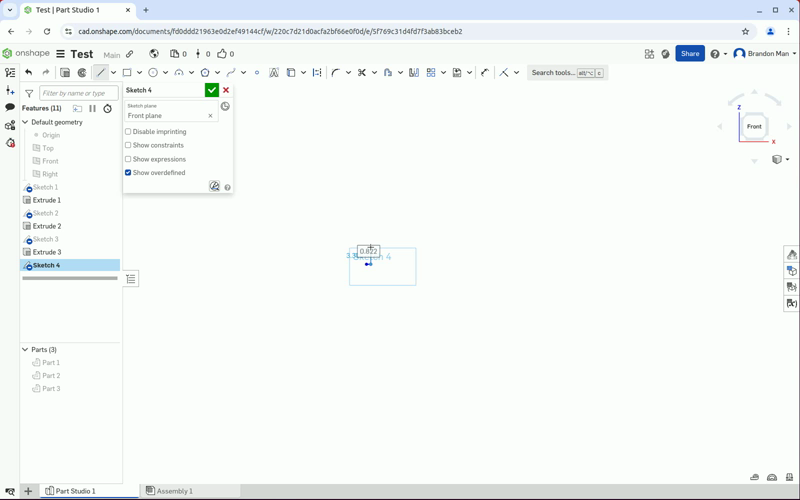
key_down(shift)
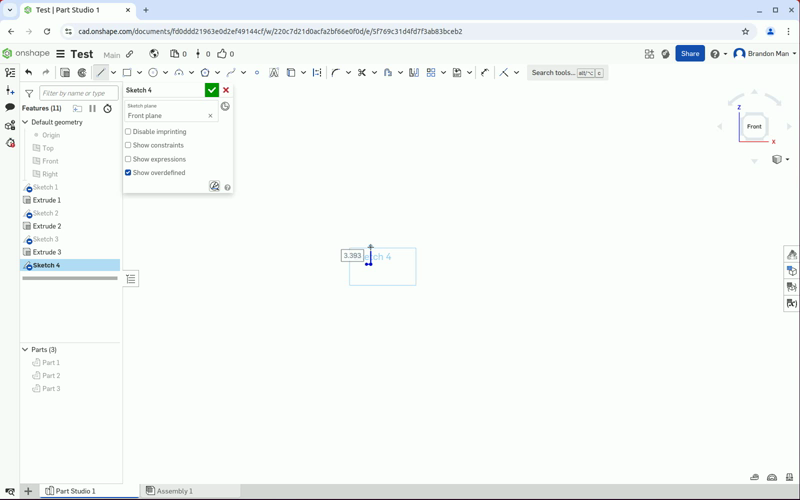
mouse_move(400, 246)
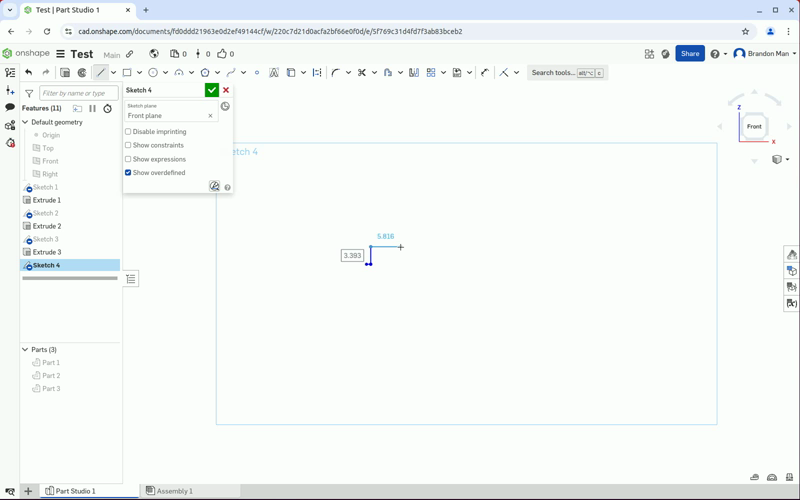
mouse_move(366, 246)
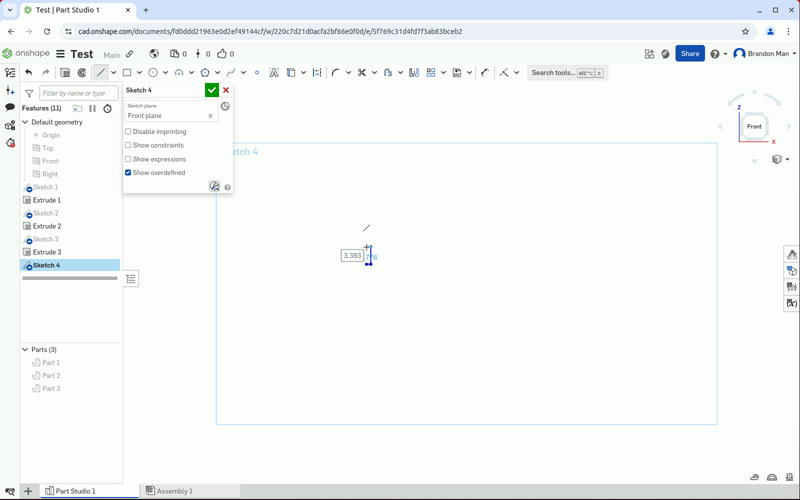
scroll(6)
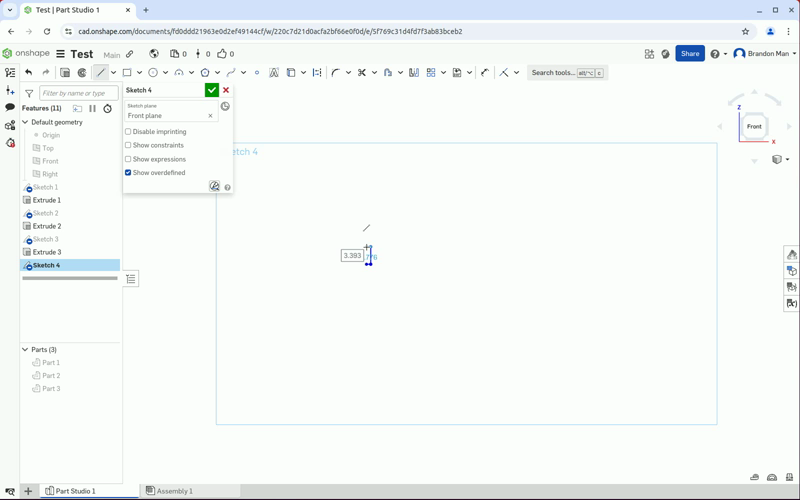
scroll(6)
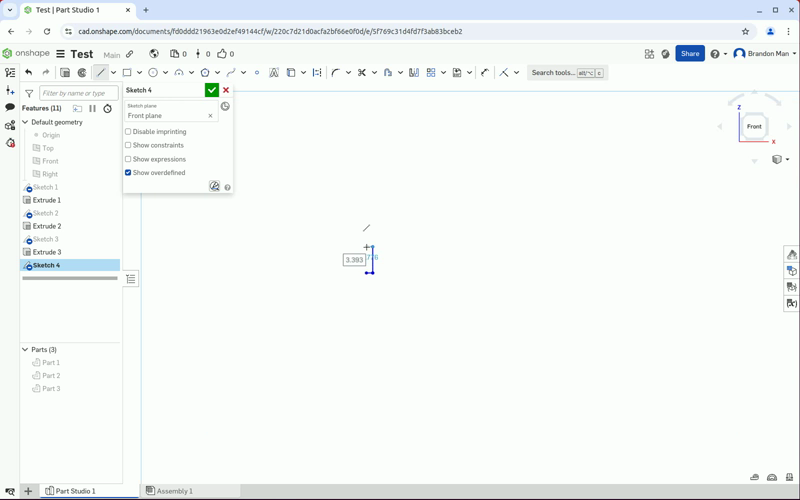
scroll(6)
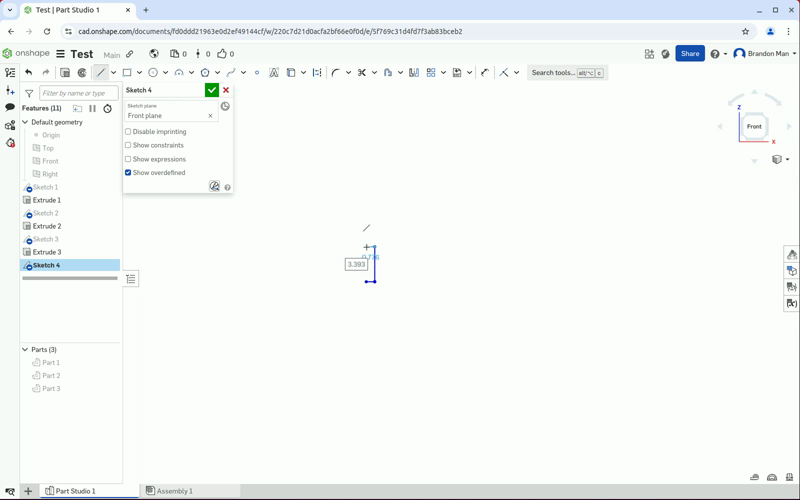
scroll(6)
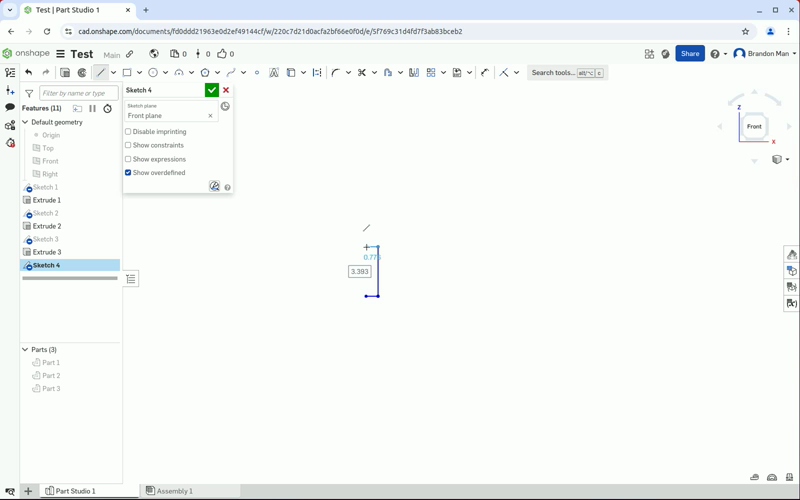
scroll(6)
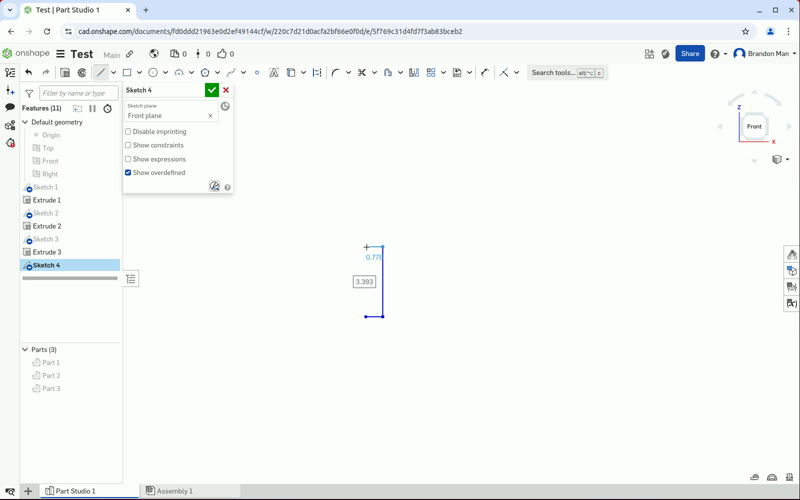
scroll(6)
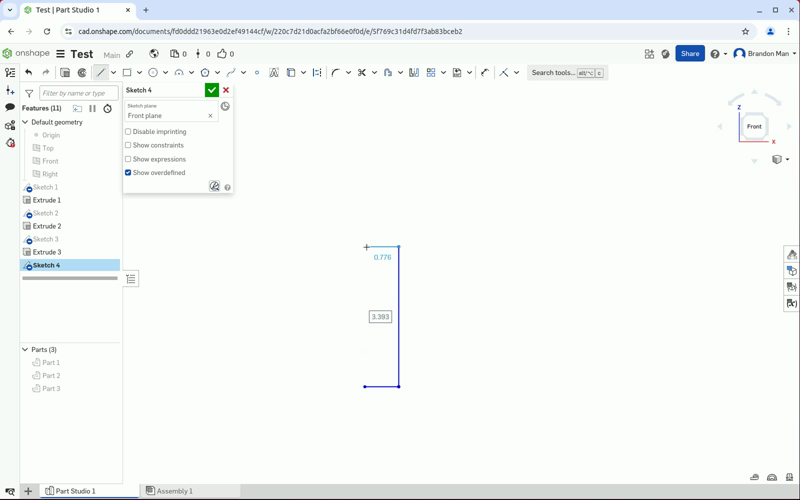
scroll(6)
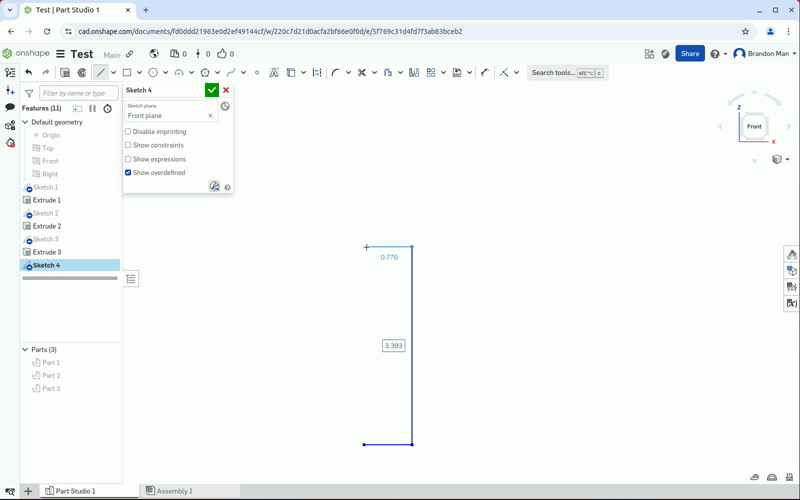
click(366, 246)
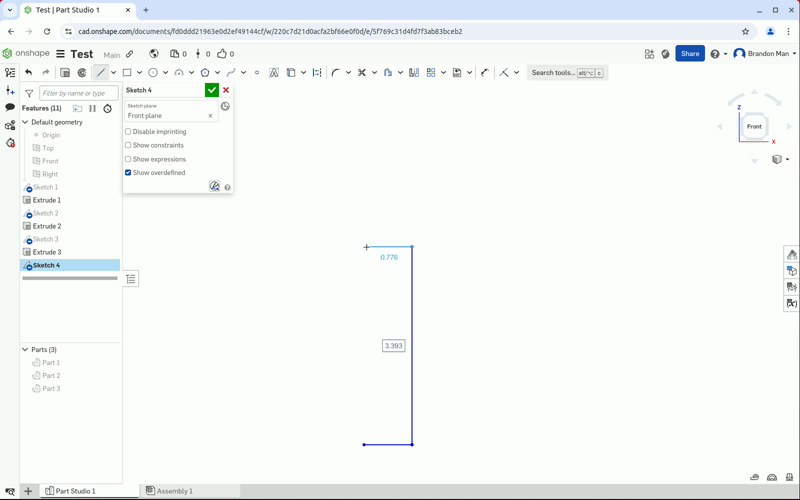
scroll(-6)
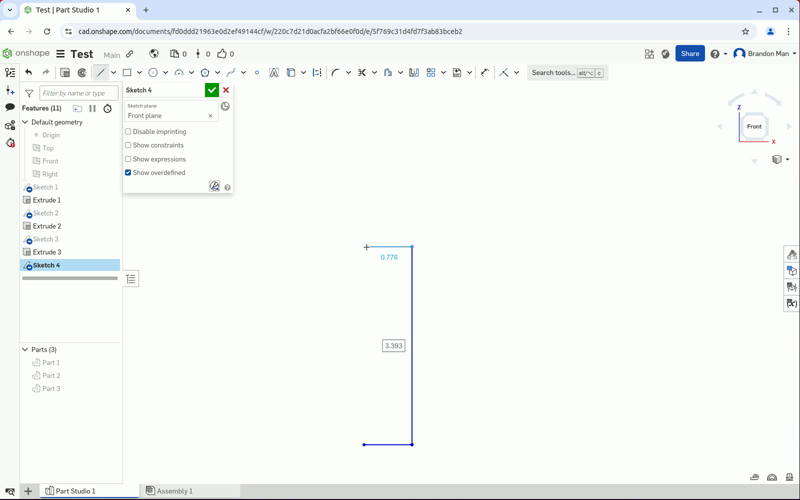
scroll(-6)
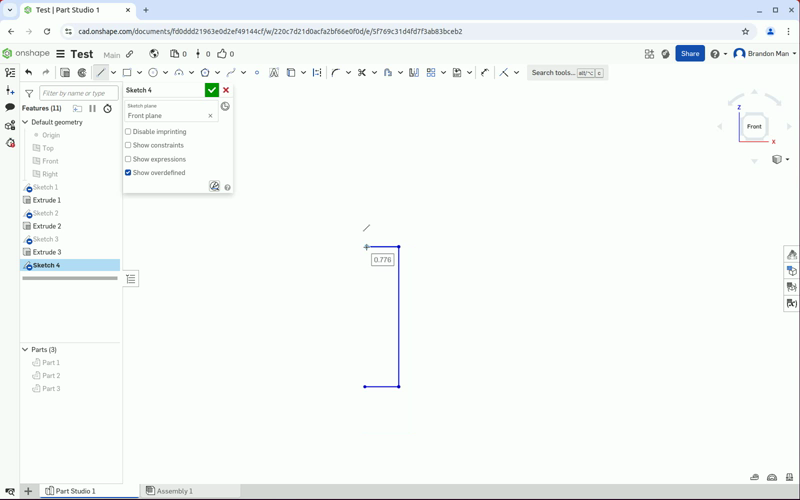
scroll(-6)
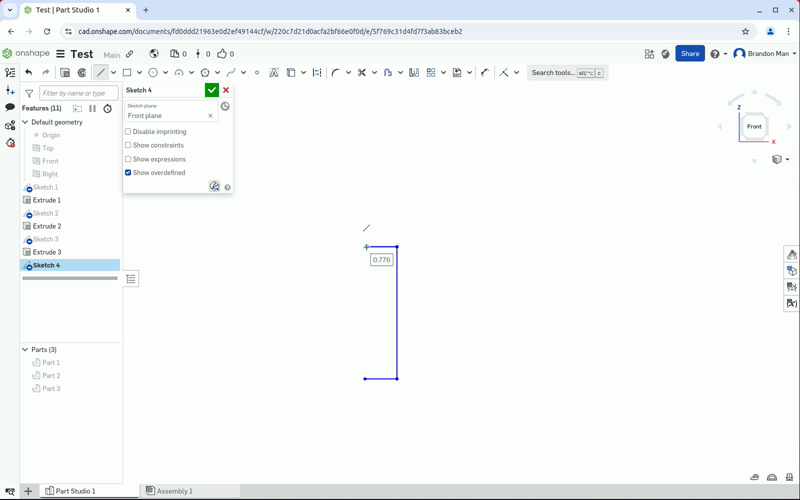
scroll(-6)
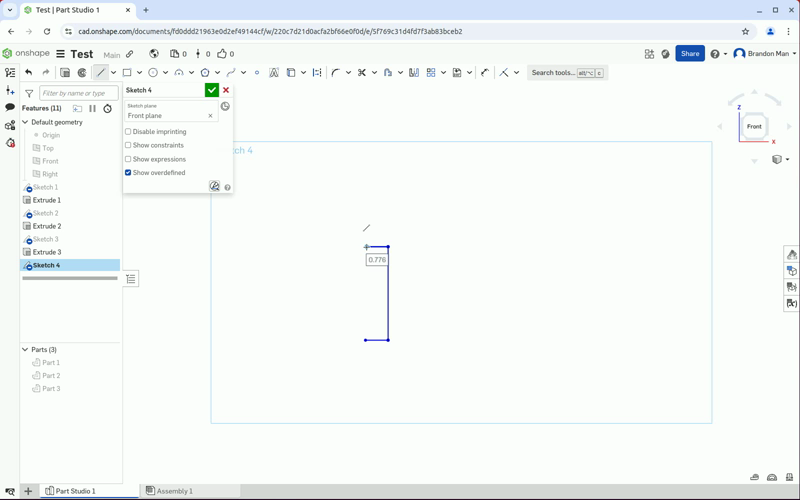
scroll(-6)
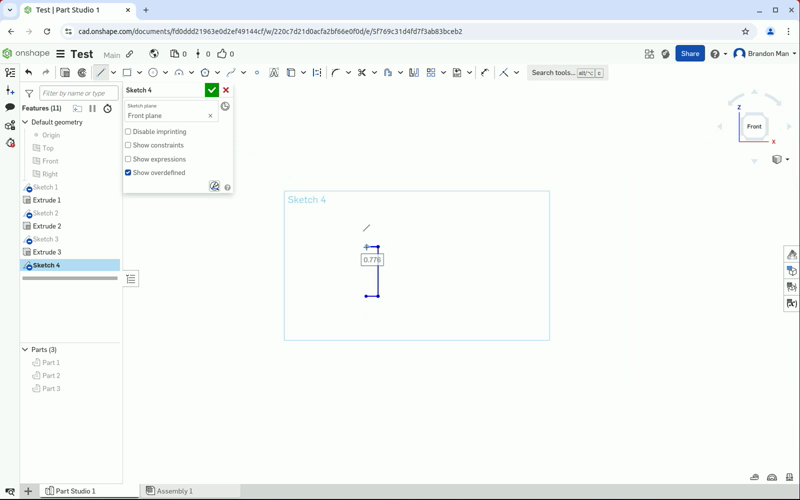
scroll(-6)
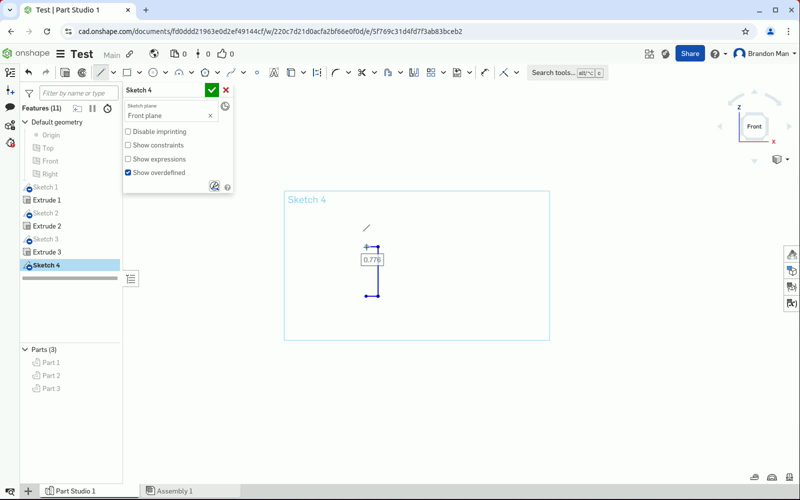
scroll(-6)
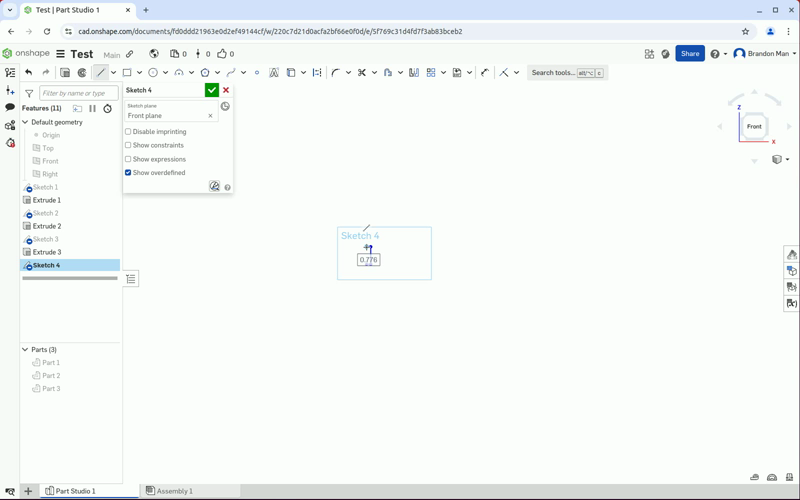
key_up(shift)
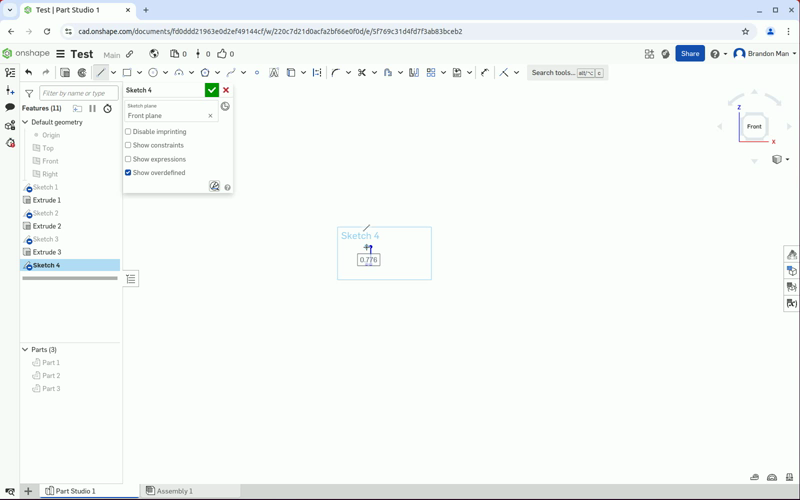
mouse_move(396, 246)
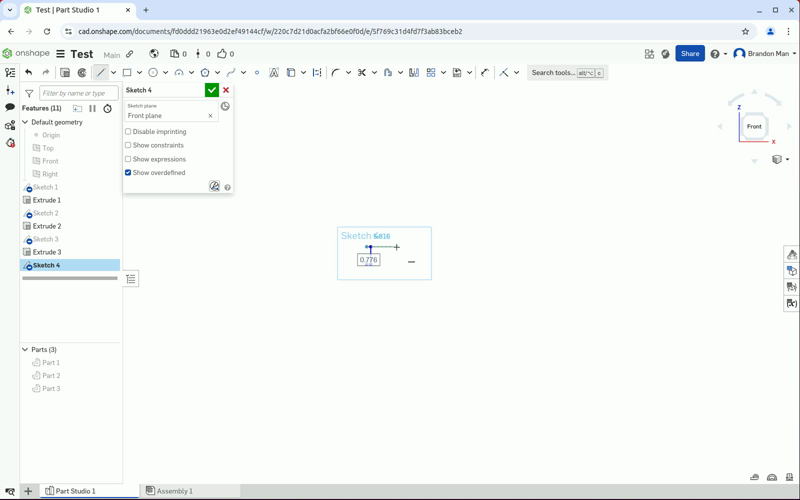
key_down(shift)
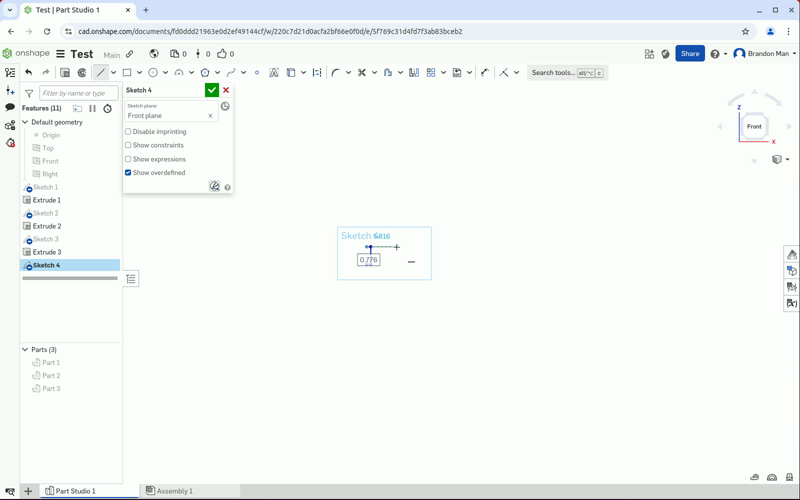
mouse_move(366, 264)
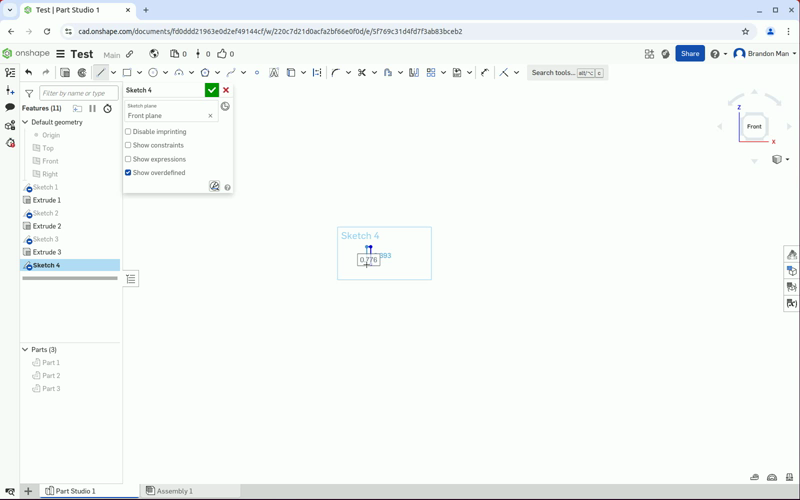
scroll(6)
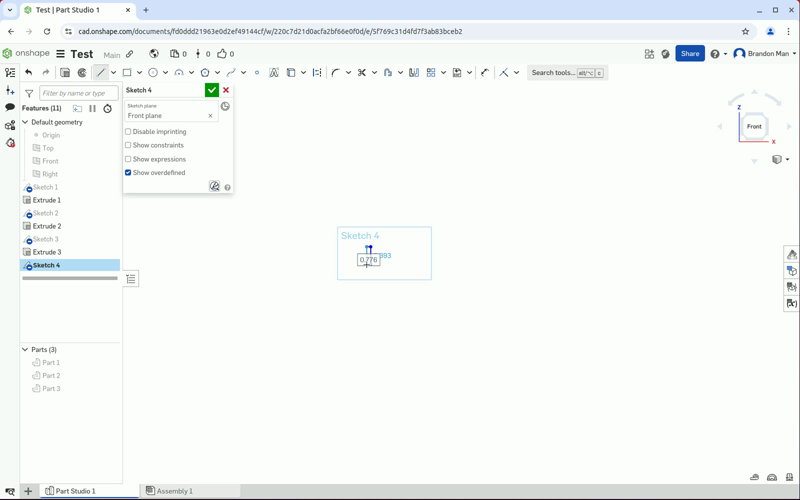
scroll(6)
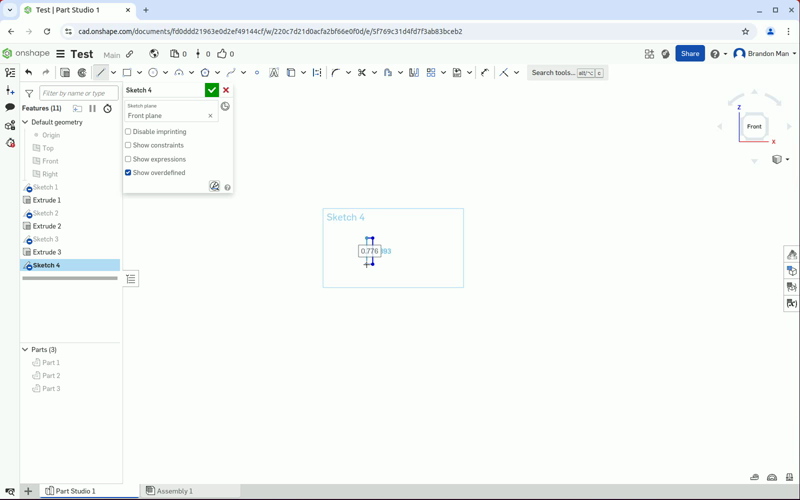
scroll(6)
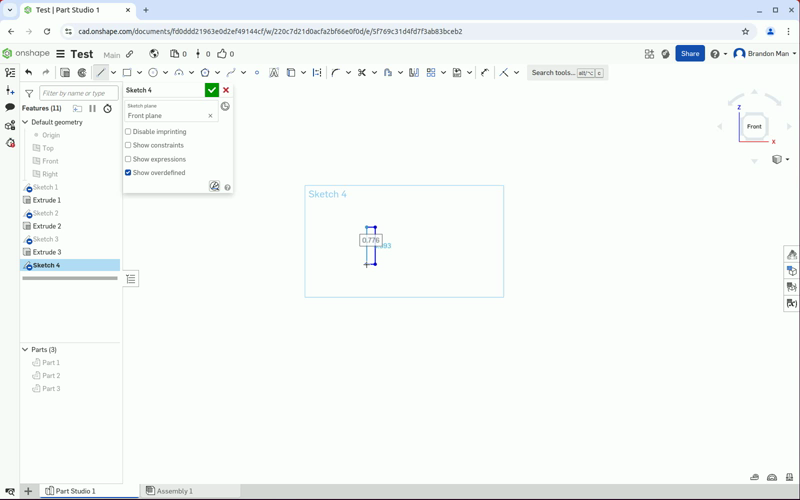
scroll(6)
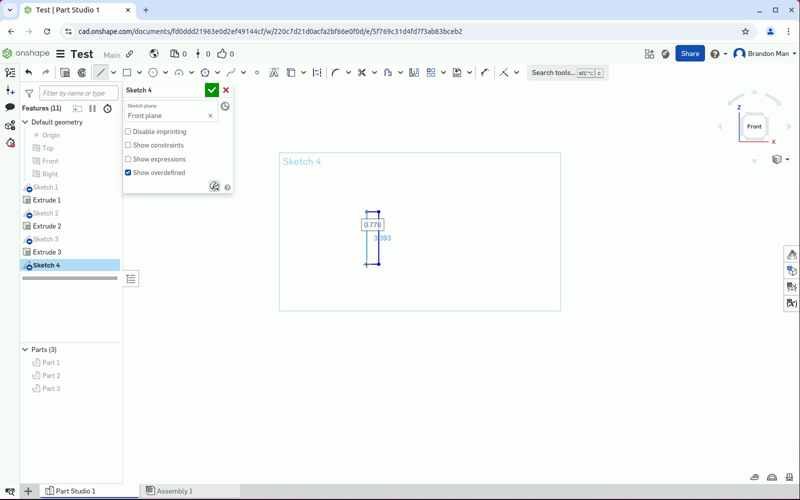
scroll(6)
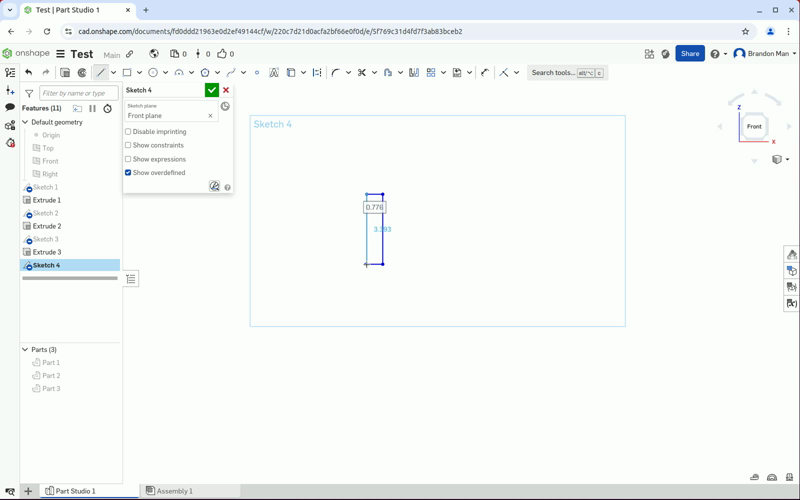
scroll(6)
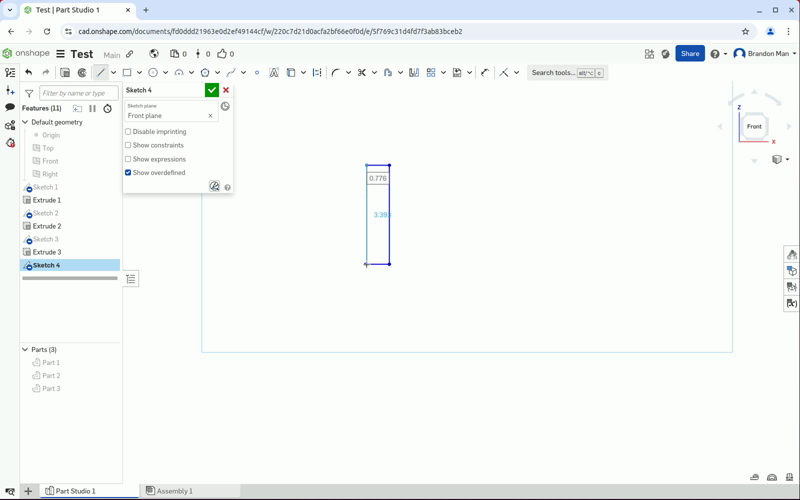
scroll(6)
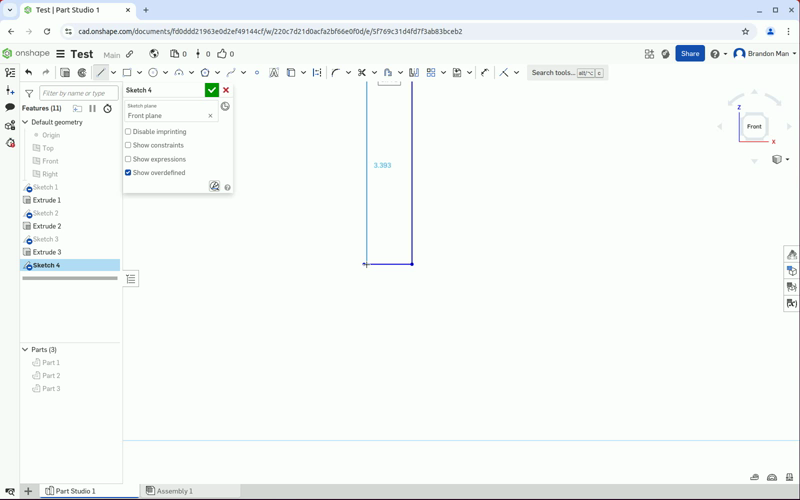
key_up(shift)
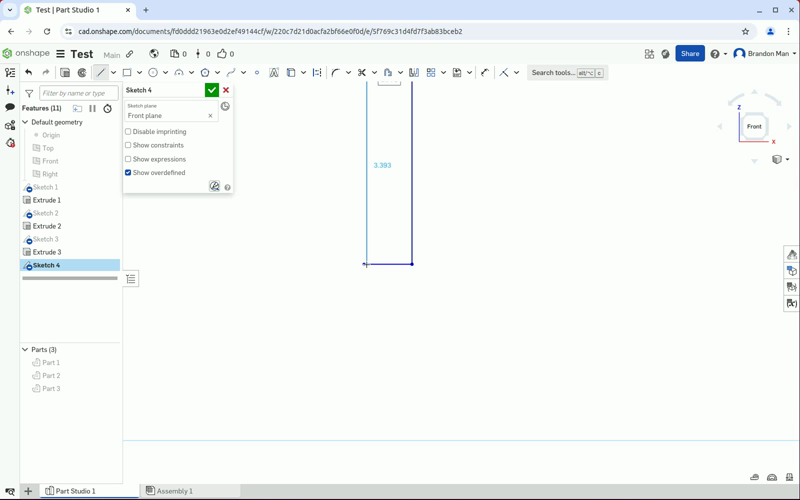
click(366, 264)
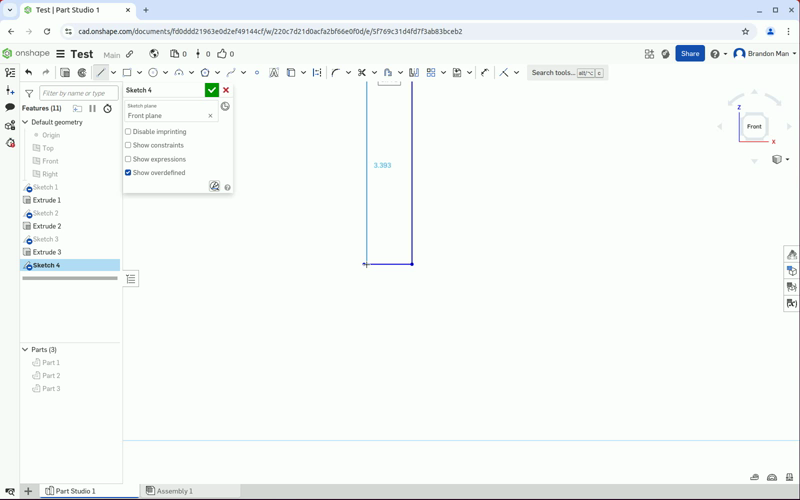
scroll(-6)
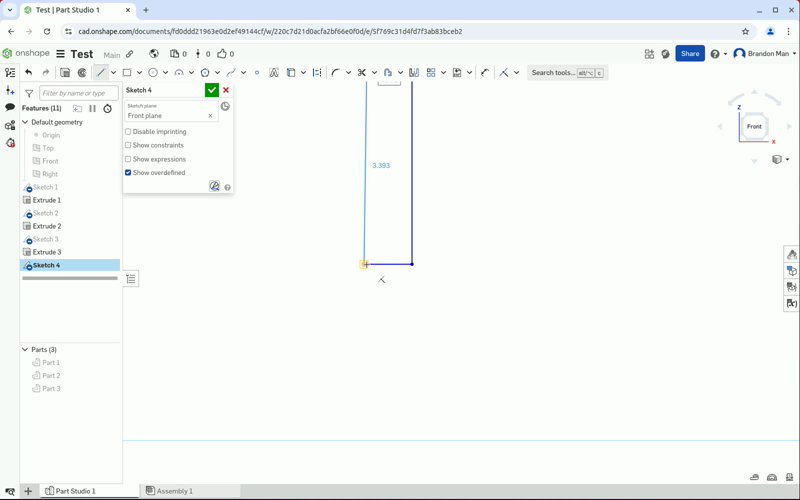
scroll(-6)
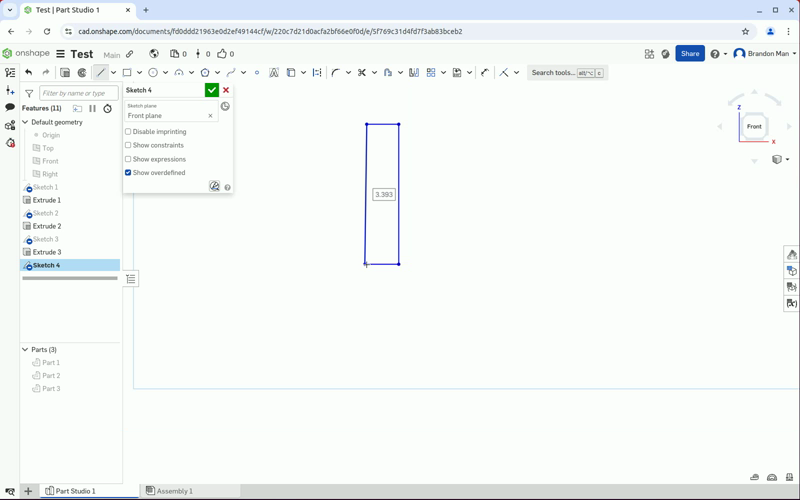
scroll(-6)
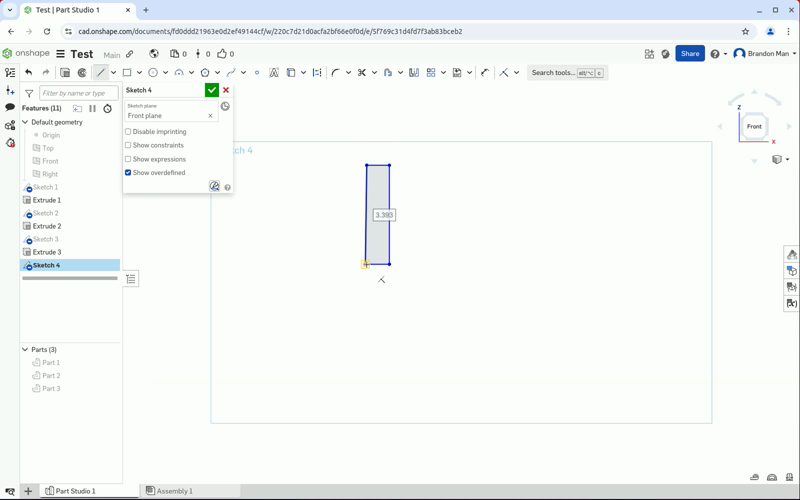
scroll(-6)
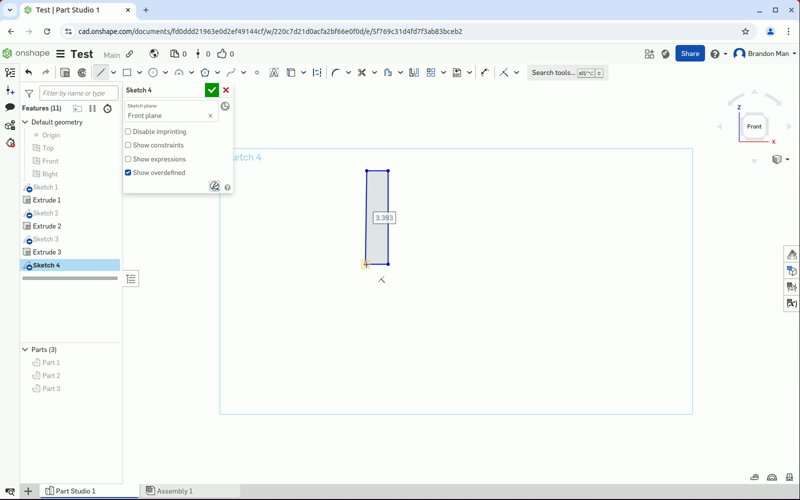
scroll(-6)
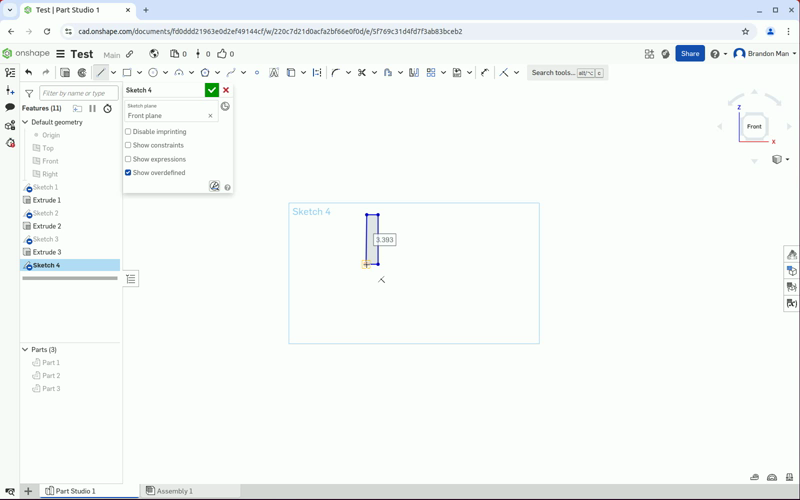
scroll(-6)
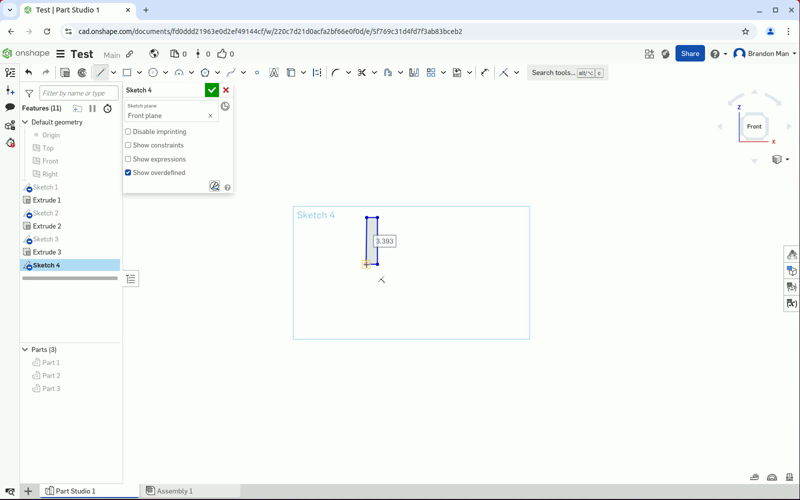
scroll(-6)
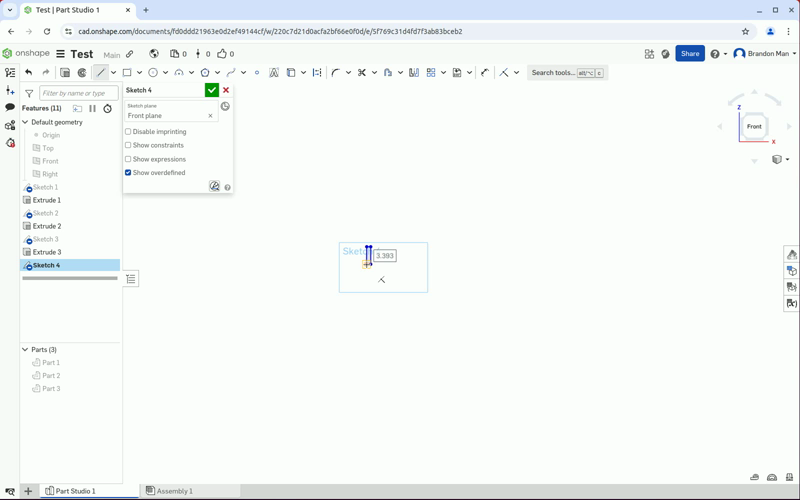
key(esc)
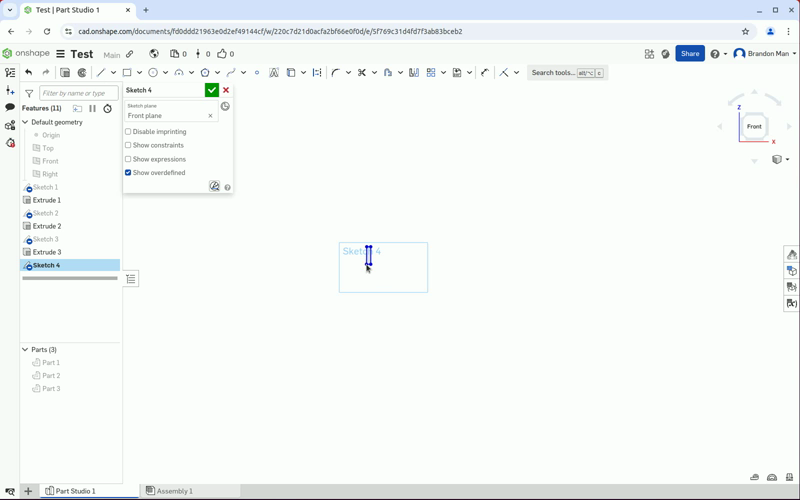
mouse_move(369, 262)
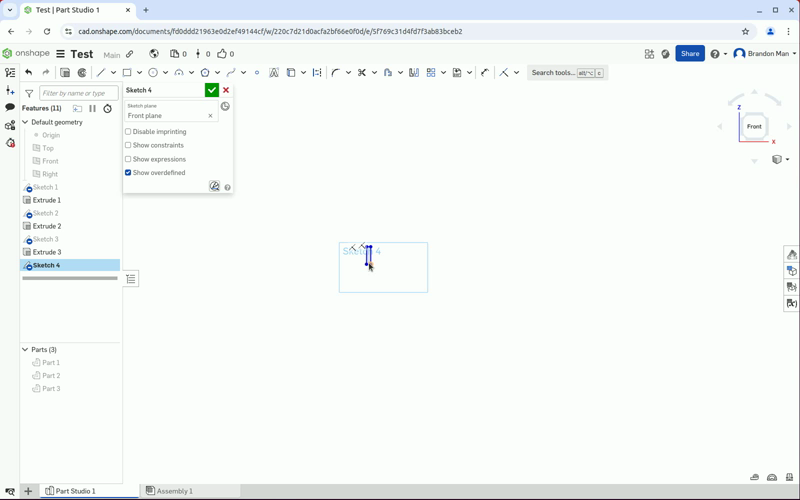
scroll(6)
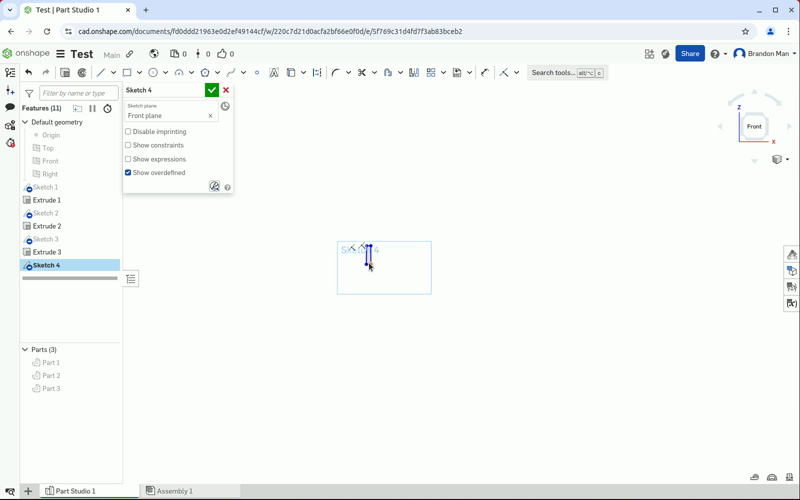
scroll(6)
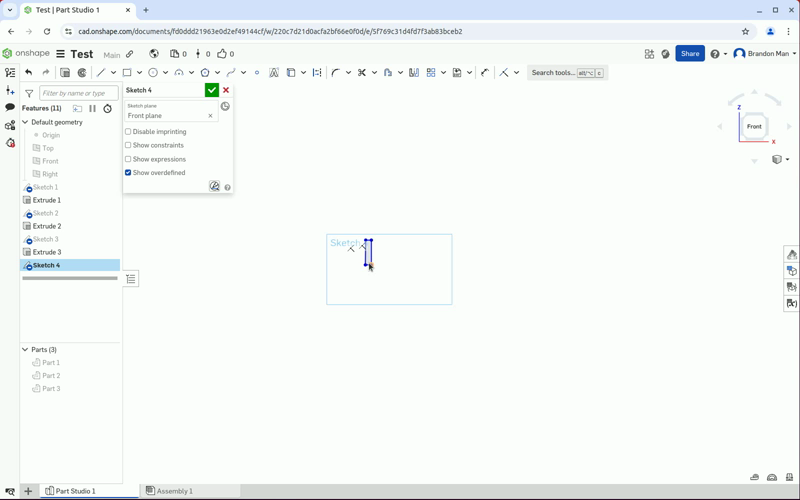
scroll(6)
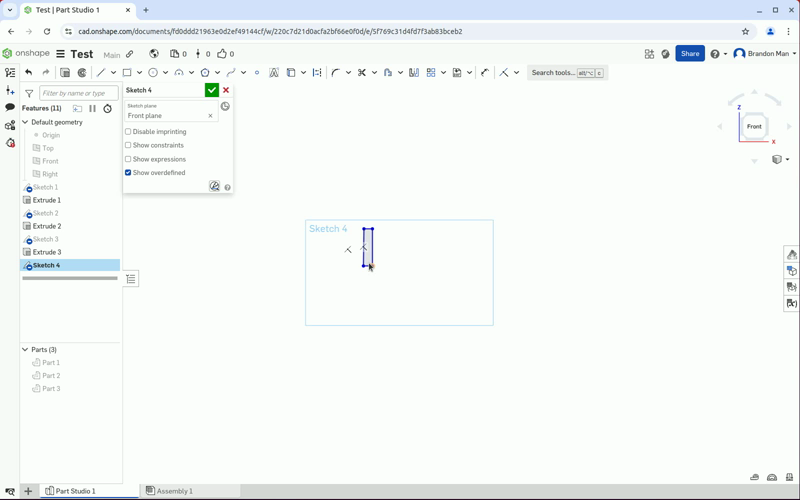
scroll(6)
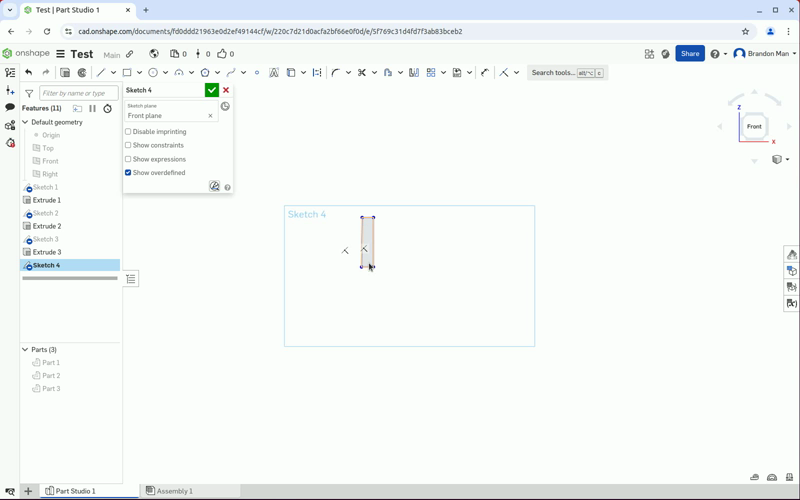
scroll(6)
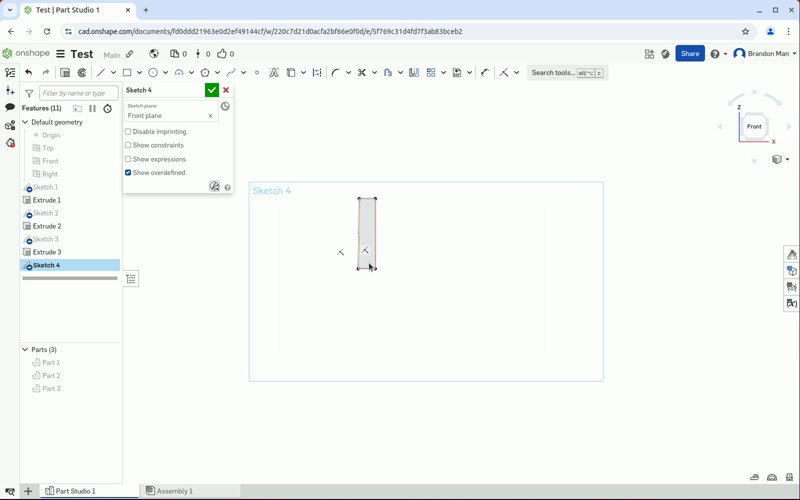
scroll(6)
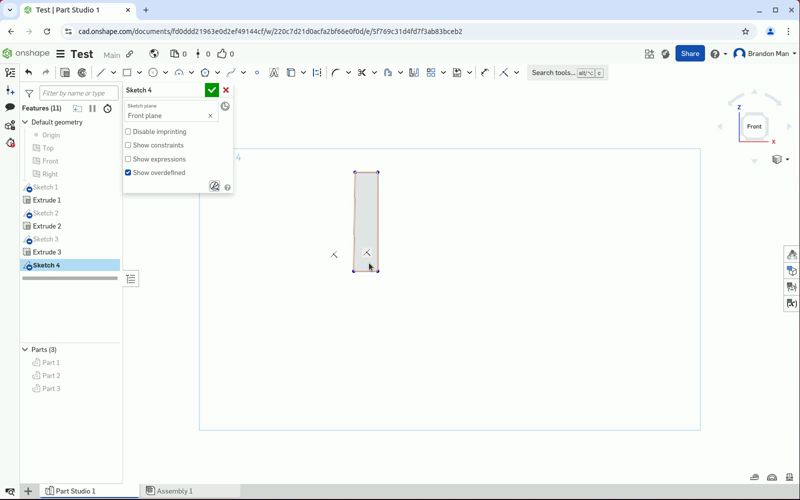
scroll(6)
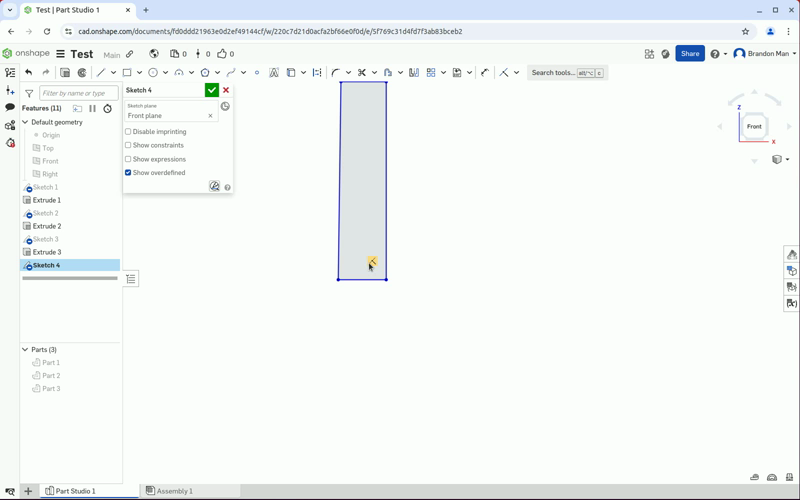
click(369, 262)
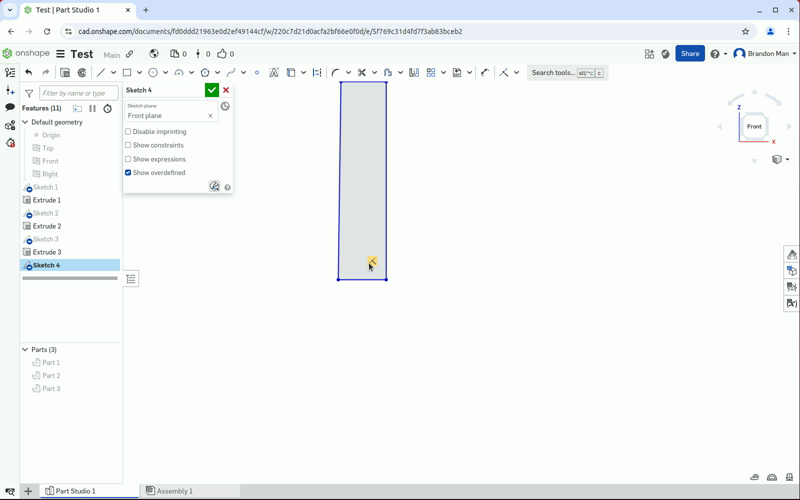
scroll(-6)
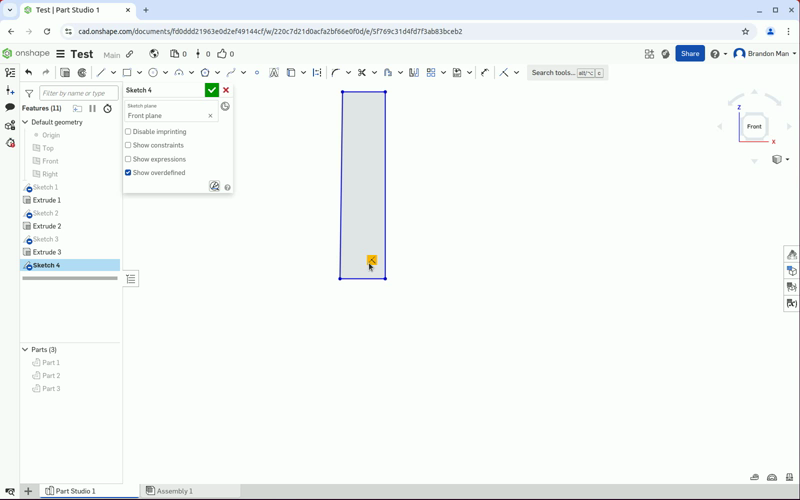
scroll(-6)
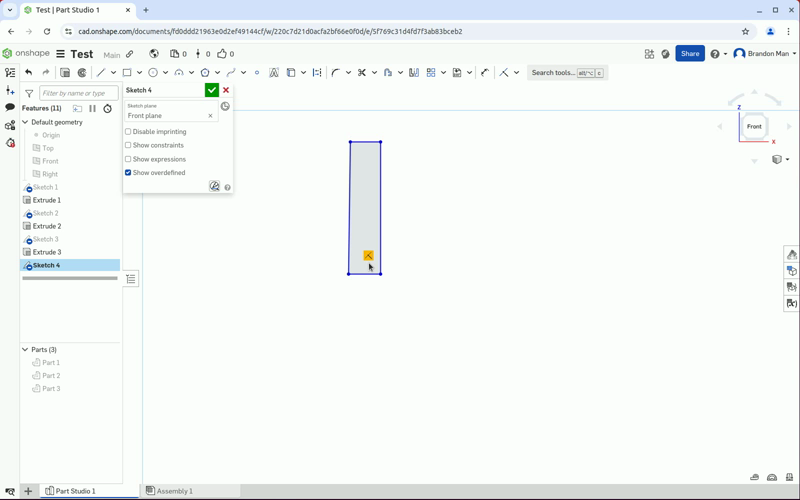
scroll(-6)
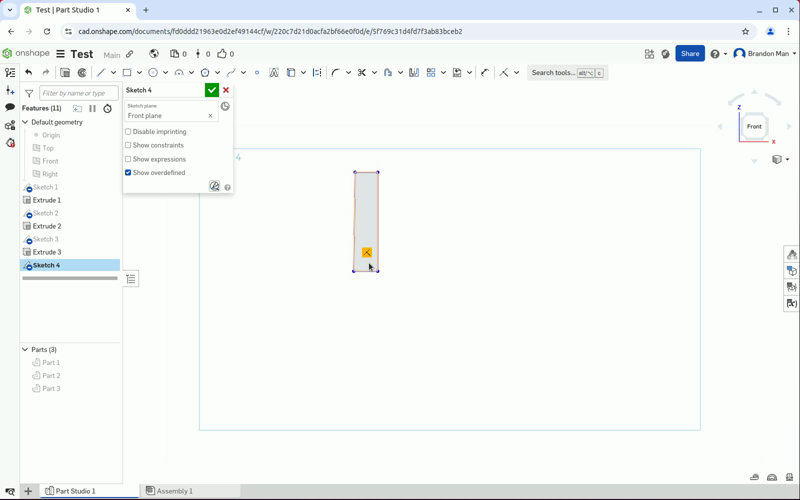
scroll(-6)
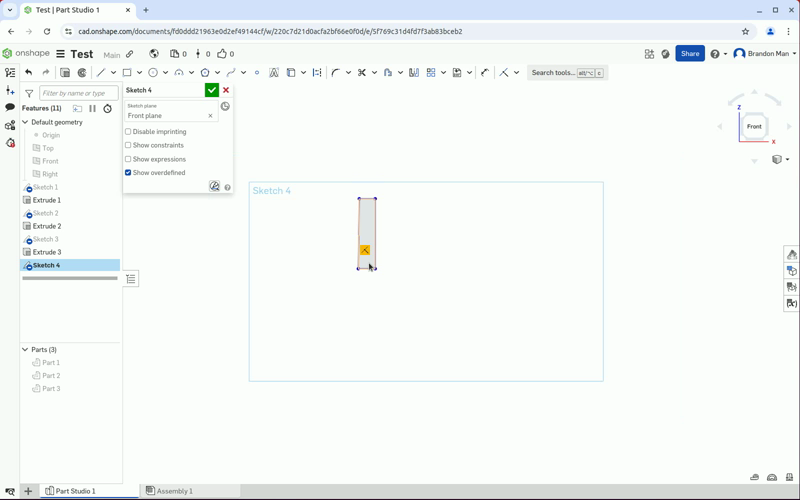
scroll(-6)
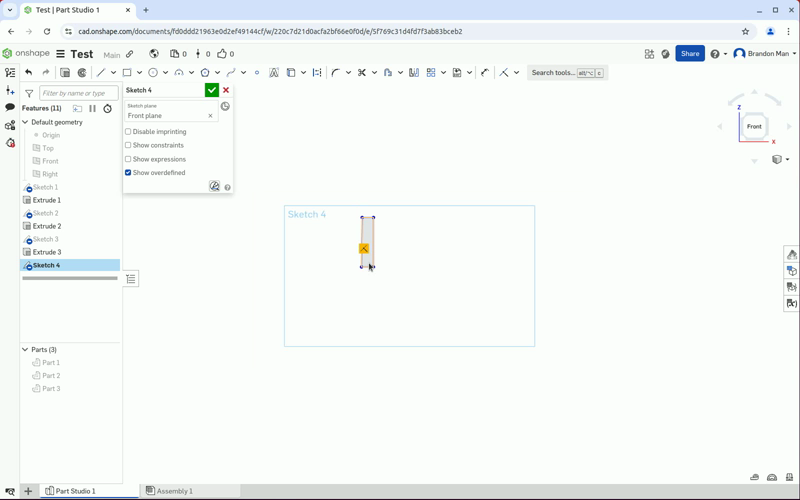
scroll(-6)
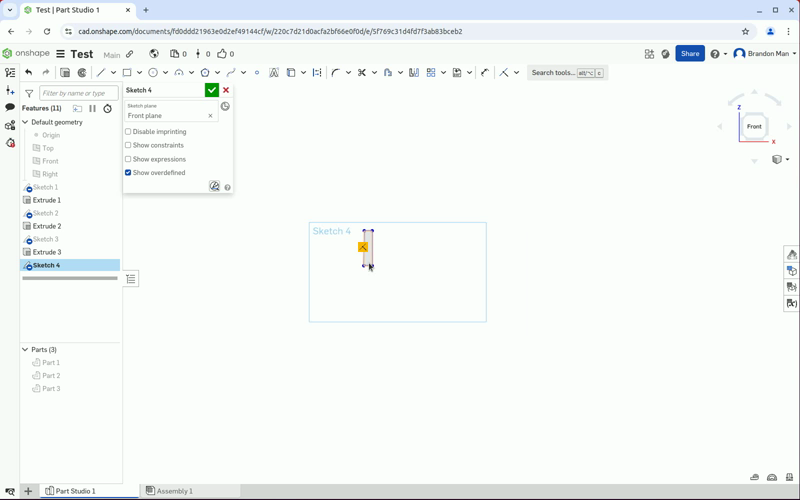
scroll(-6)
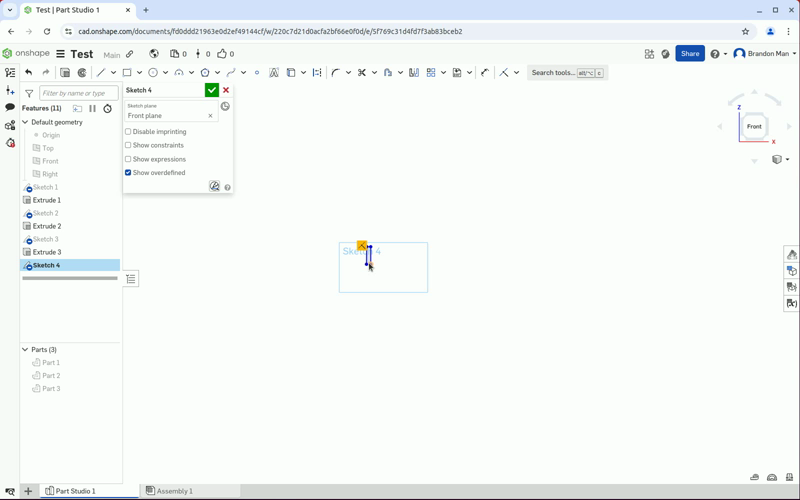
mouse_move(73, 352)
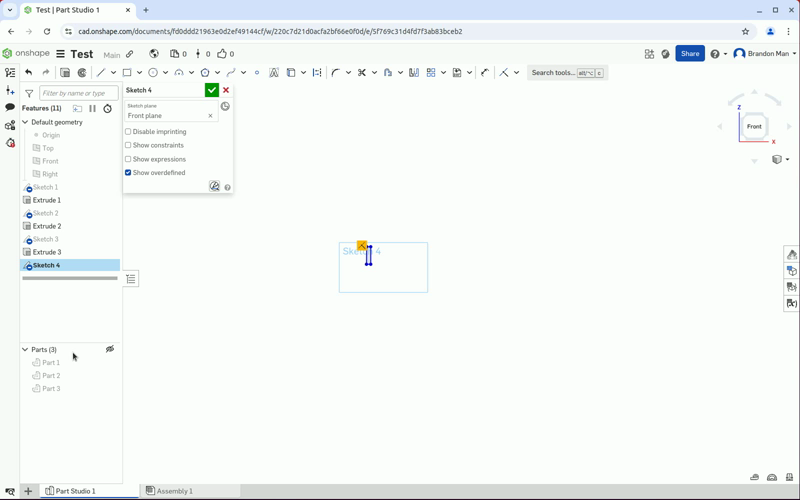
key(shift+y)
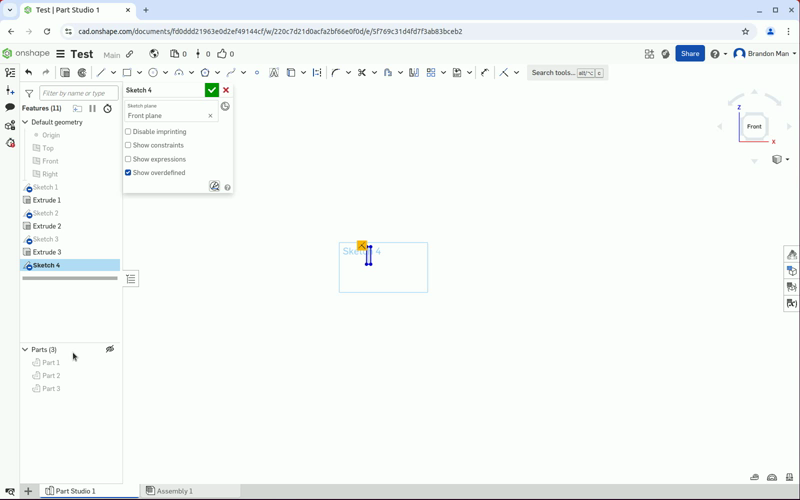
key(shift+e)
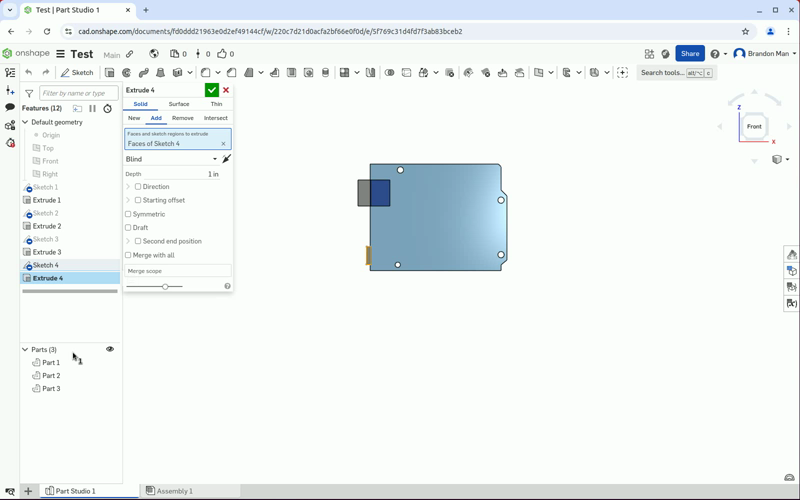
mouse_move(143, 106)
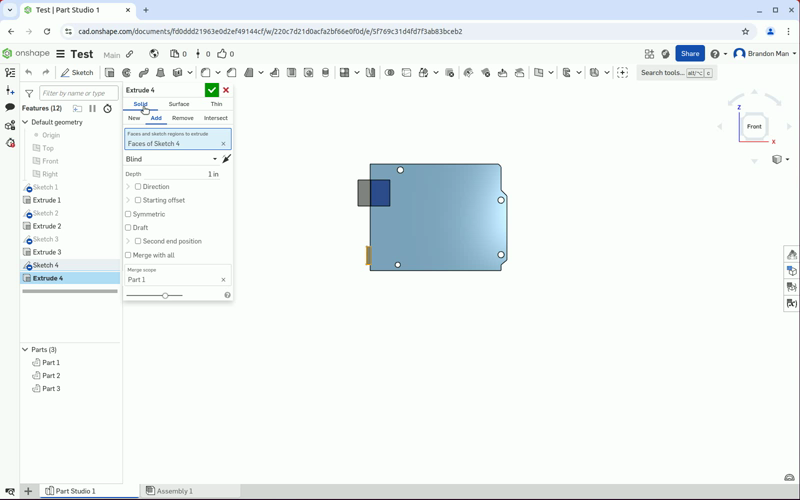
click(143, 106)
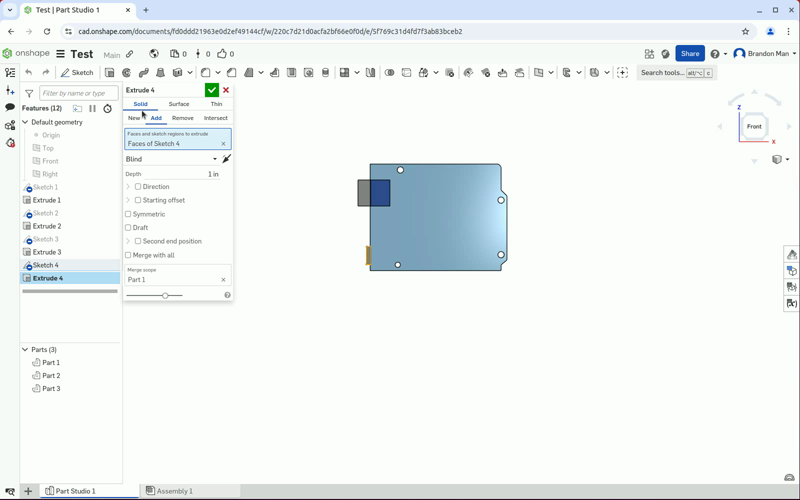
mouse_move(137, 120)
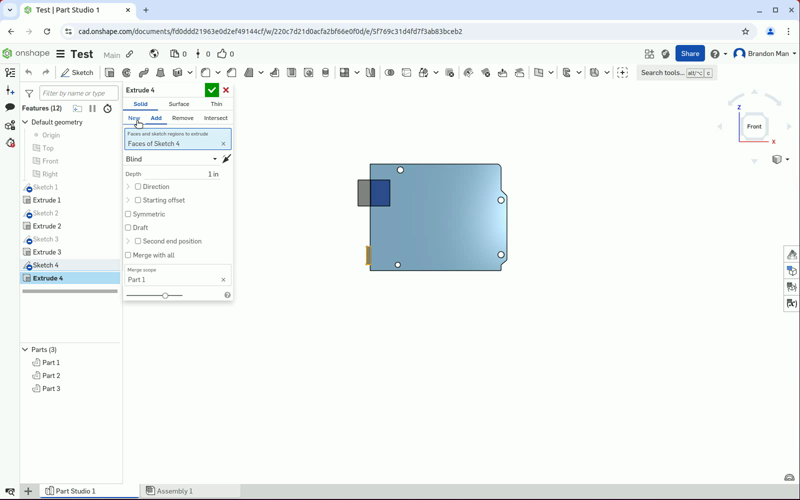
click(137, 120)
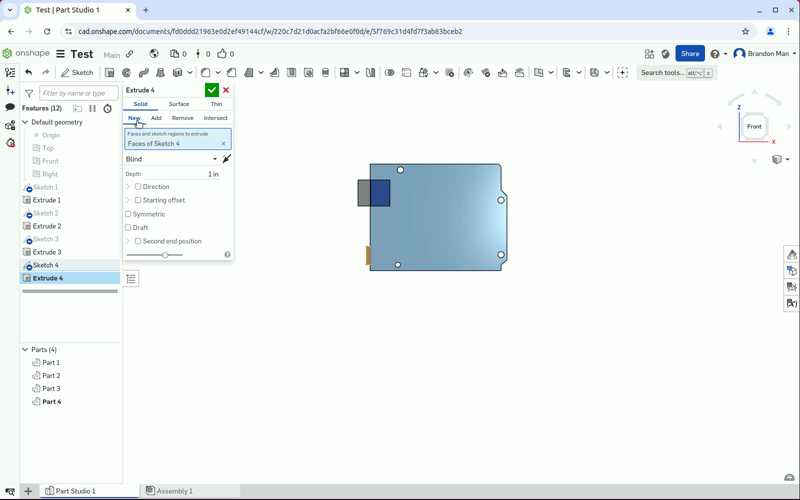
key(tab, 4)
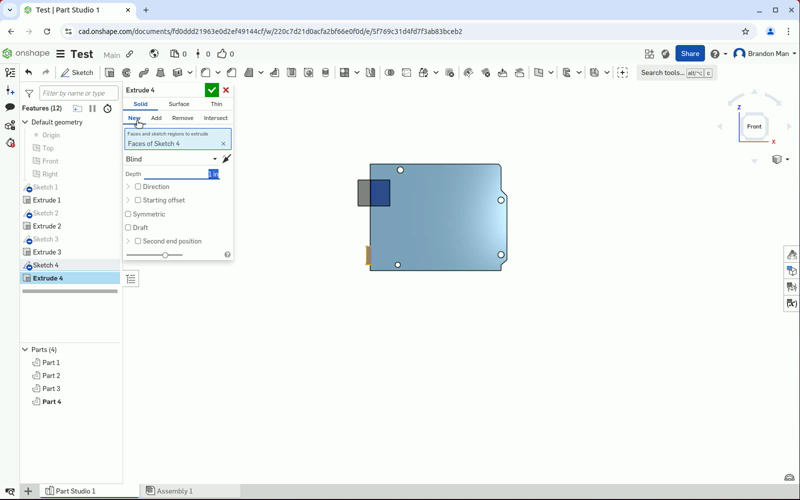
text(3.611)
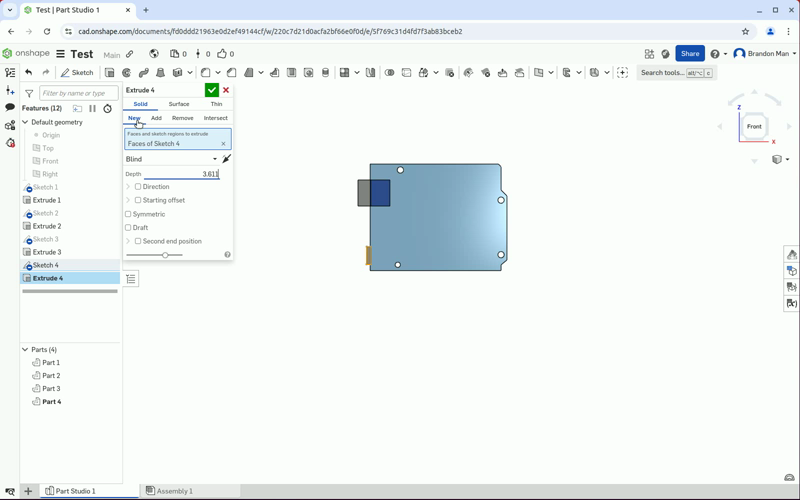
key(enter)
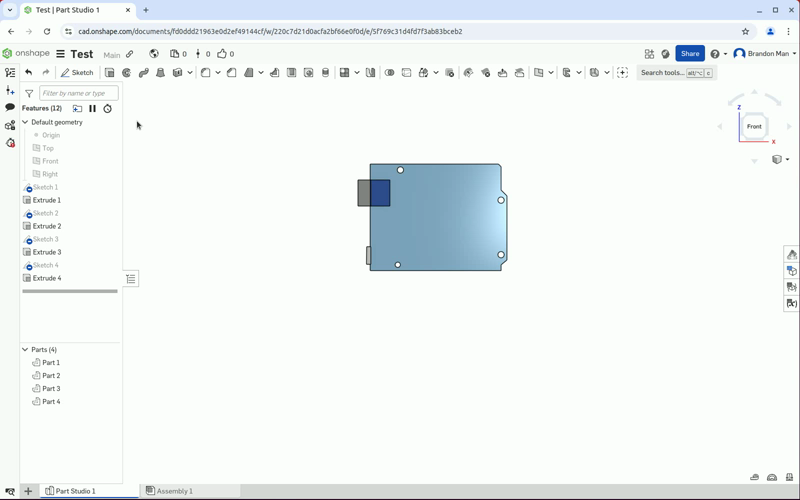
key(shift+h)
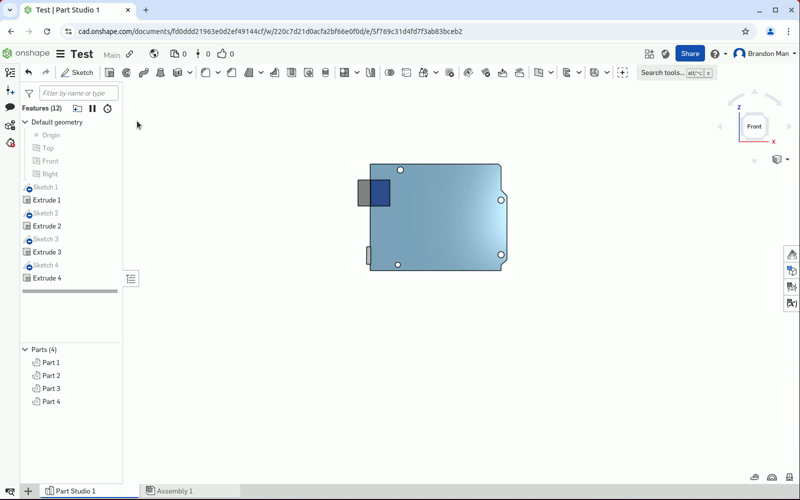
key(shift+h)
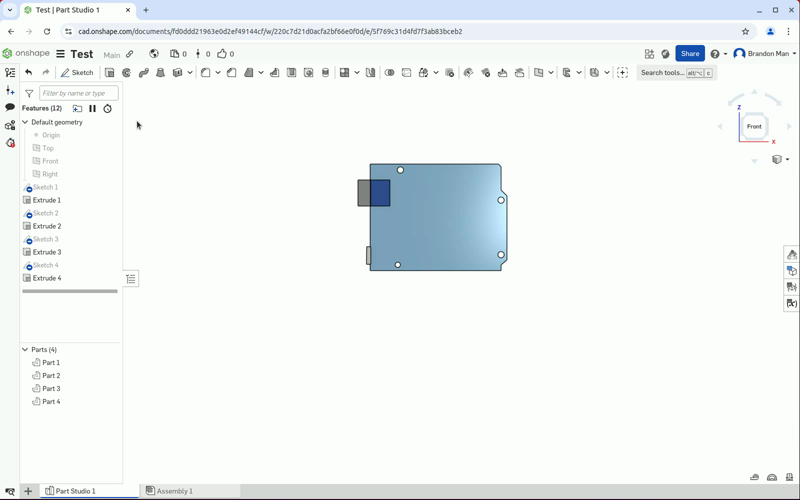
mouse_move(73, 189)
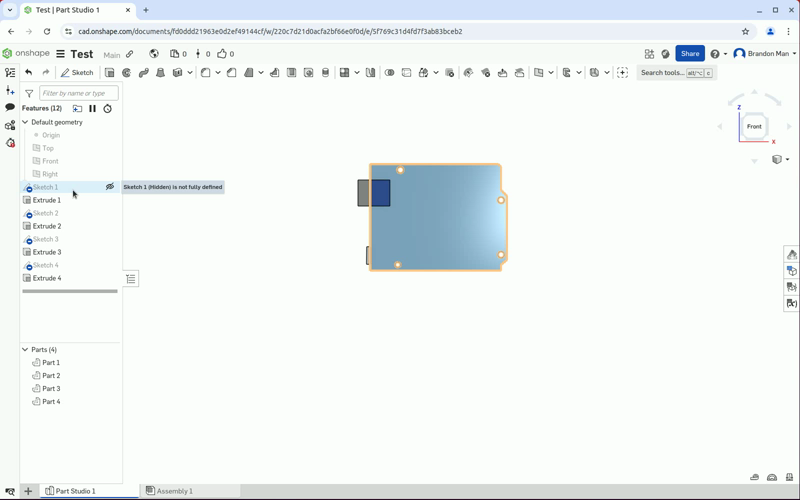
click(73, 189)
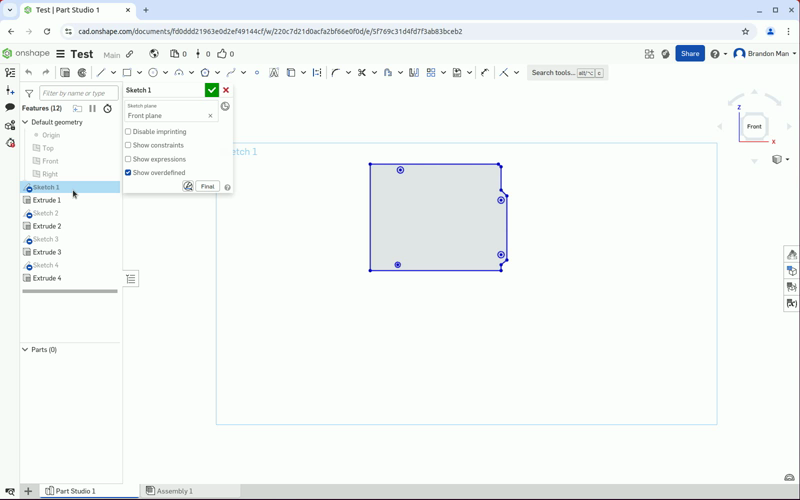
mouse_move(229, 92)
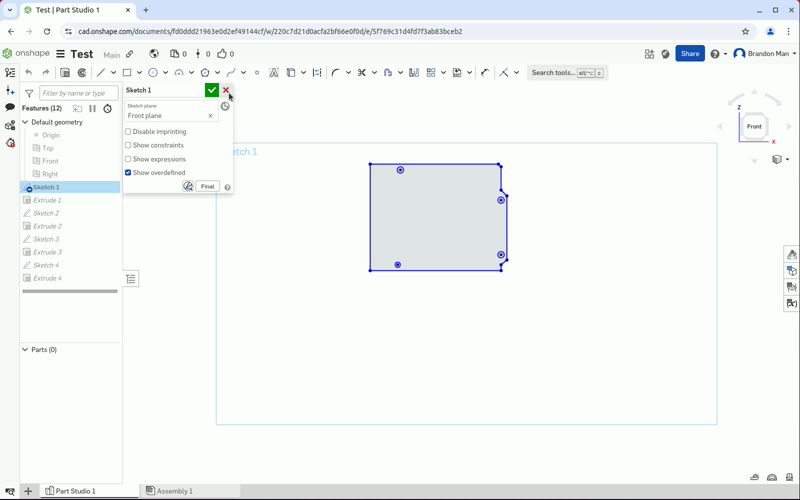
click(229, 92)
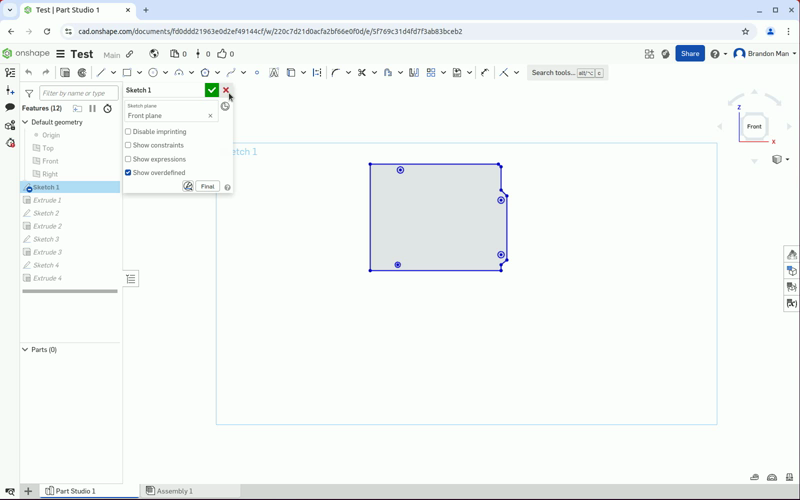
key(shift+s)
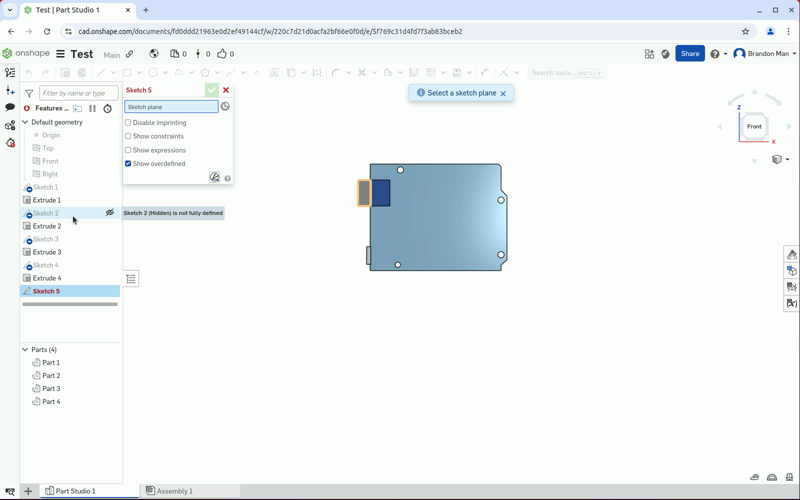
scroll(3)
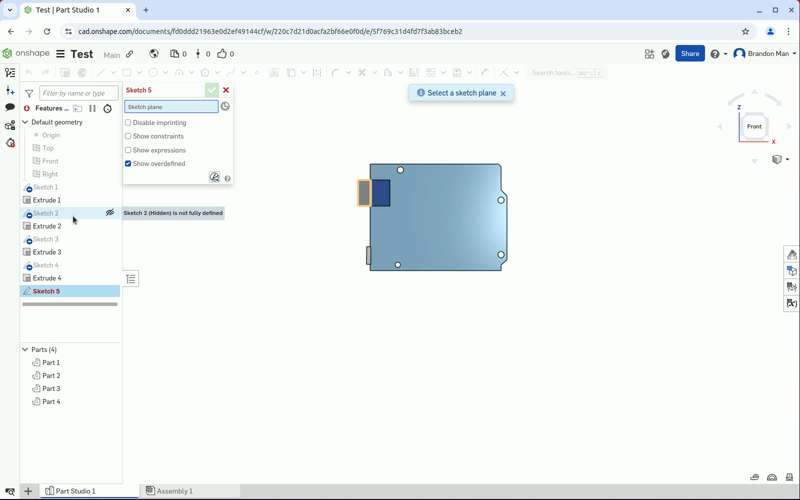
mouse_move(73, 163)
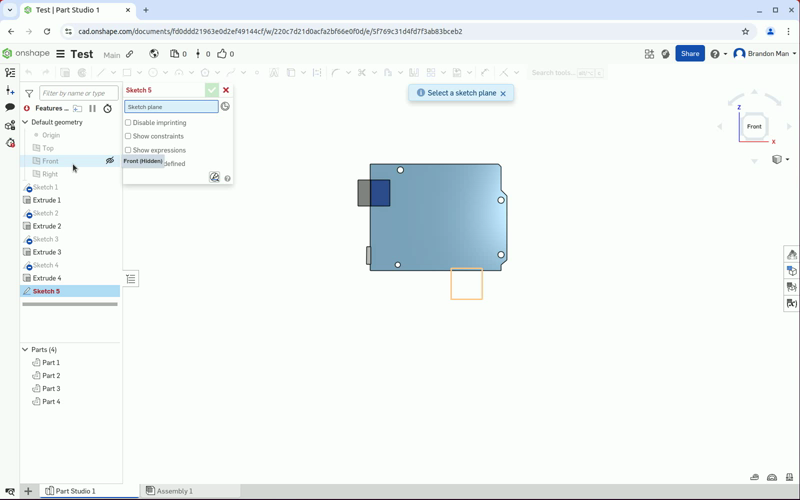
click(73, 163)
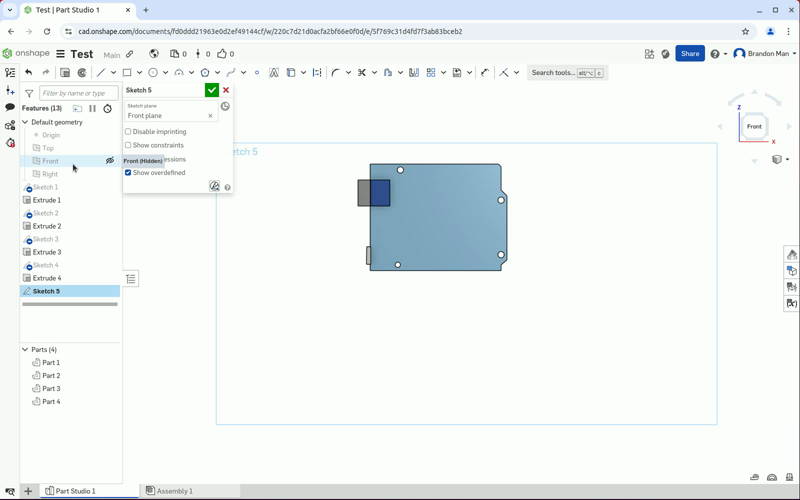
mouse_move(73, 352)
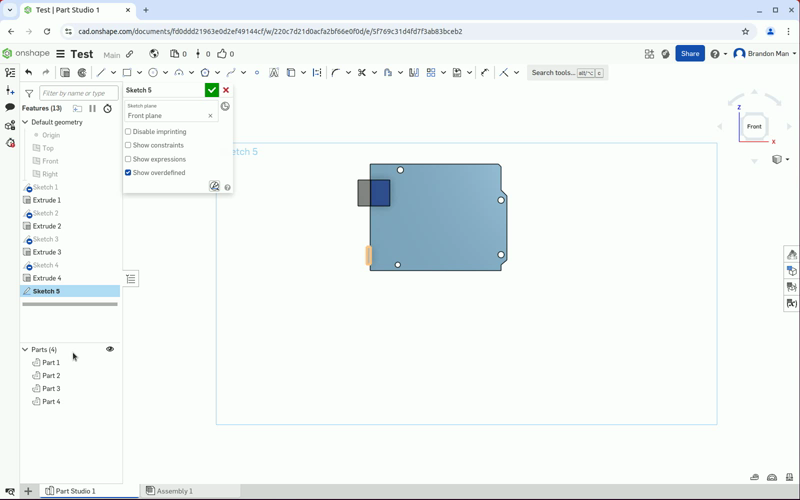
key(y)
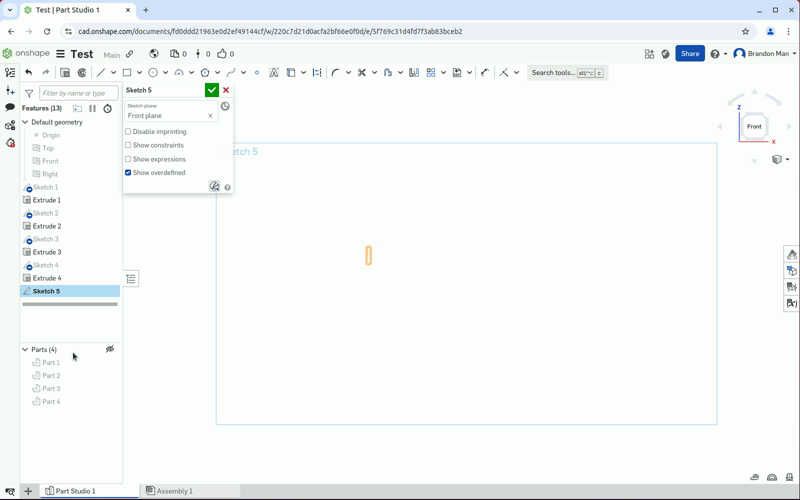
key(l)
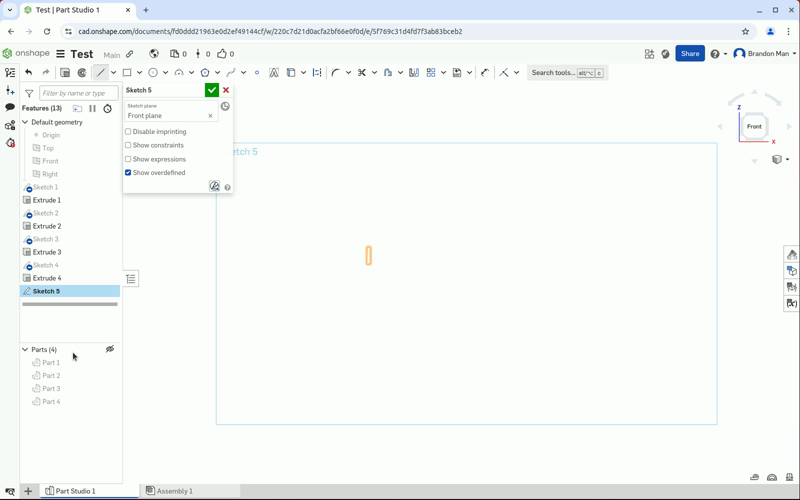
key_down(shift)
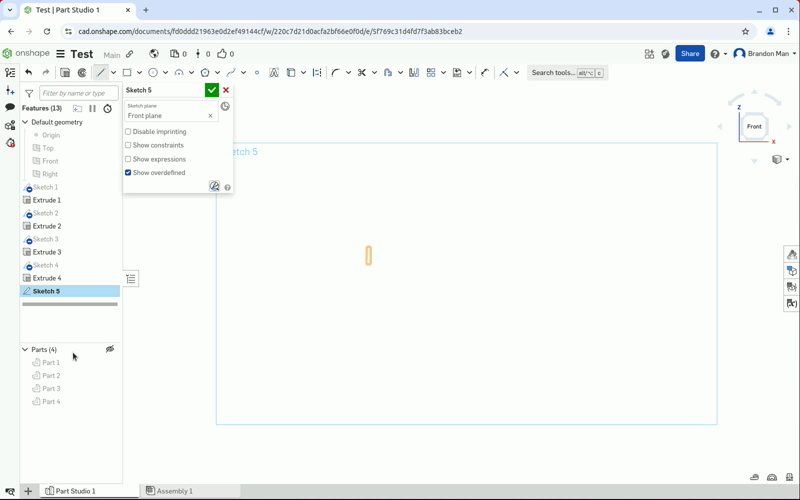
mouse_move(370, 264)
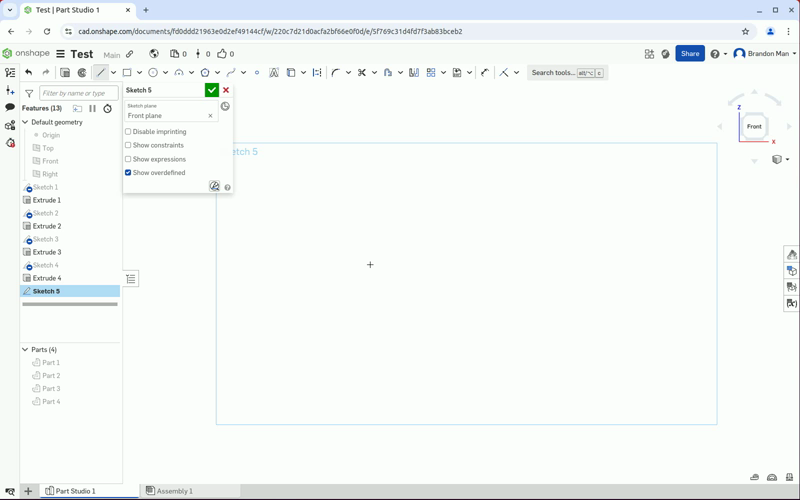
click(370, 264)
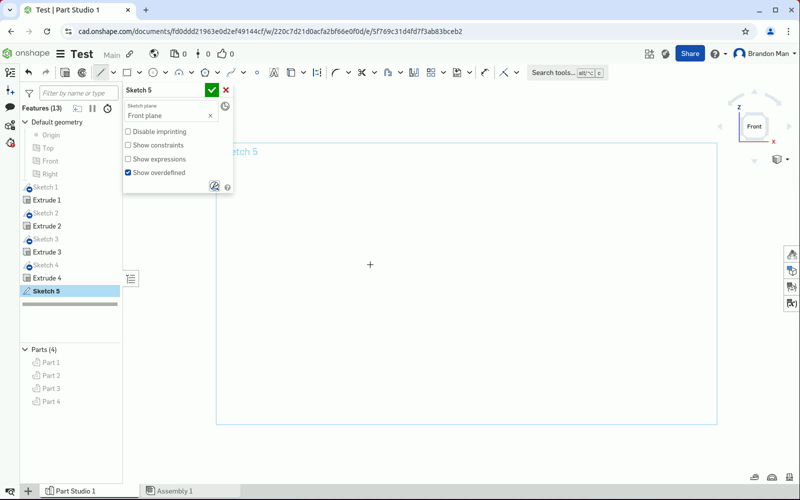
key_up(shift)
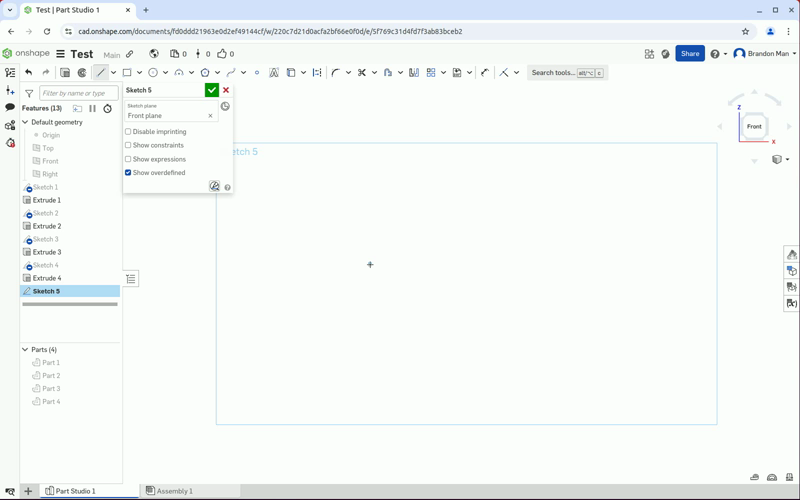
key_down(shift)
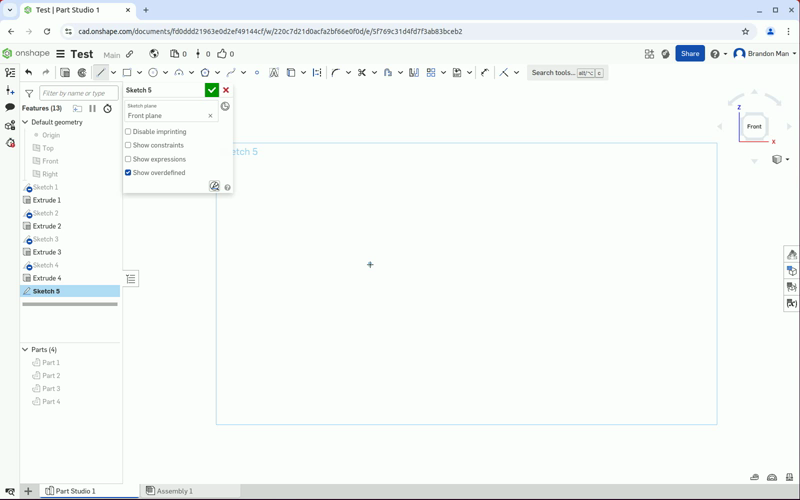
mouse_move(400, 264)
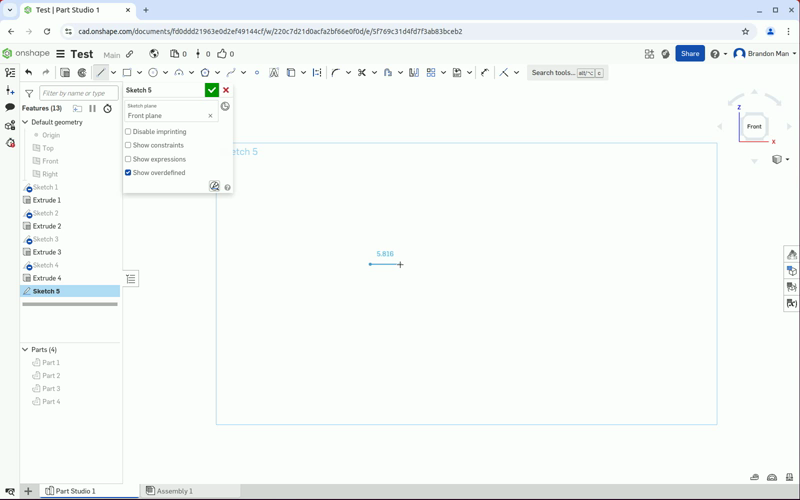
mouse_move(392, 264)
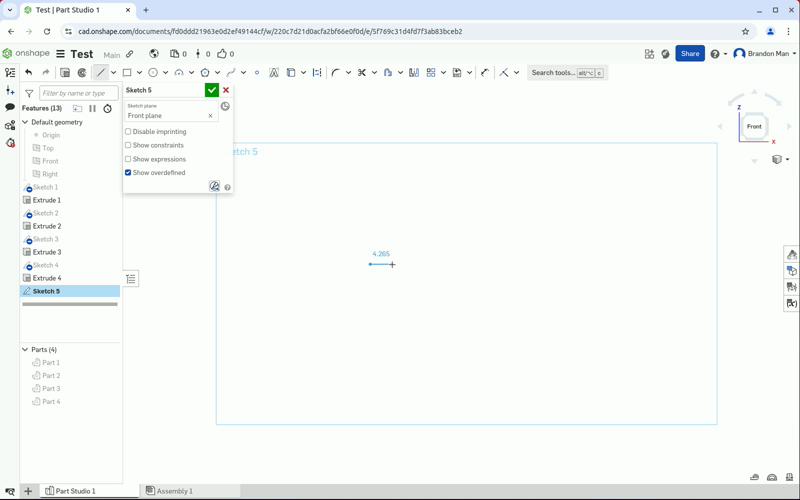
click(392, 264)
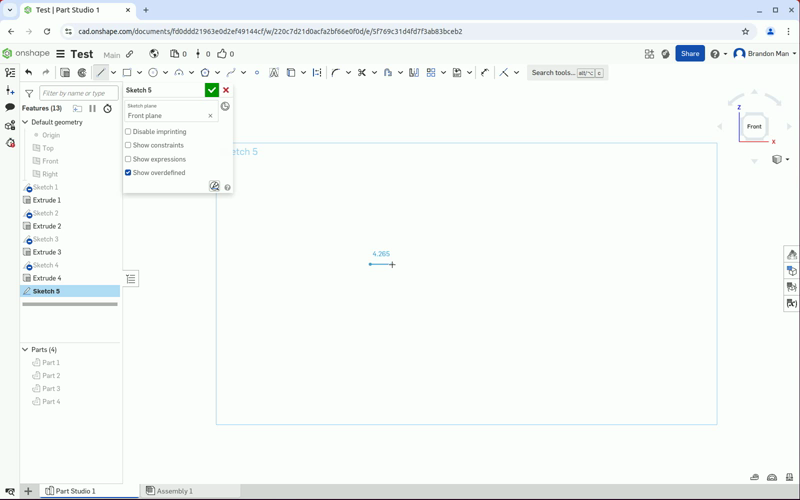
key_up(shift)
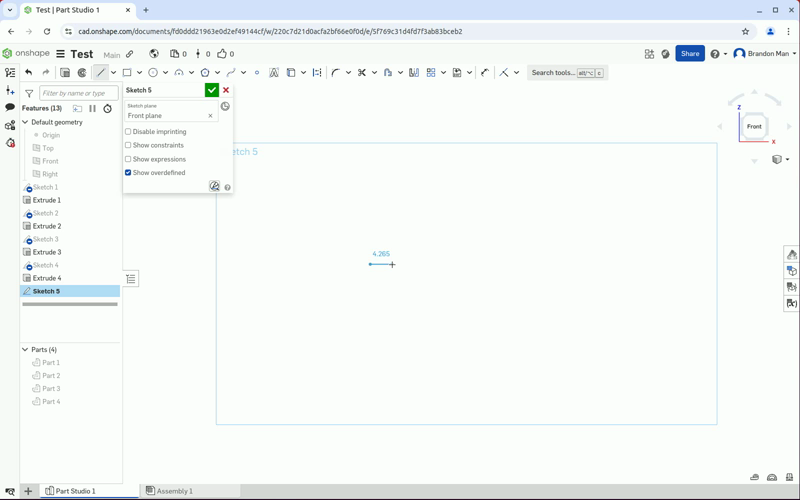
key_down(shift)
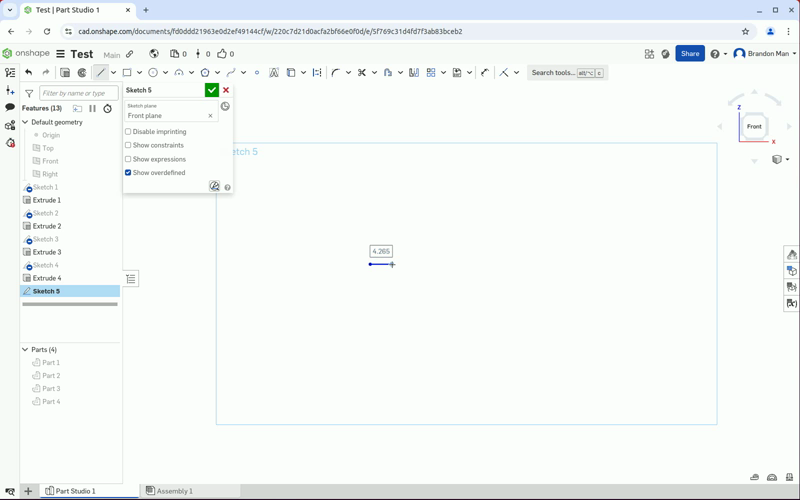
mouse_move(422, 264)
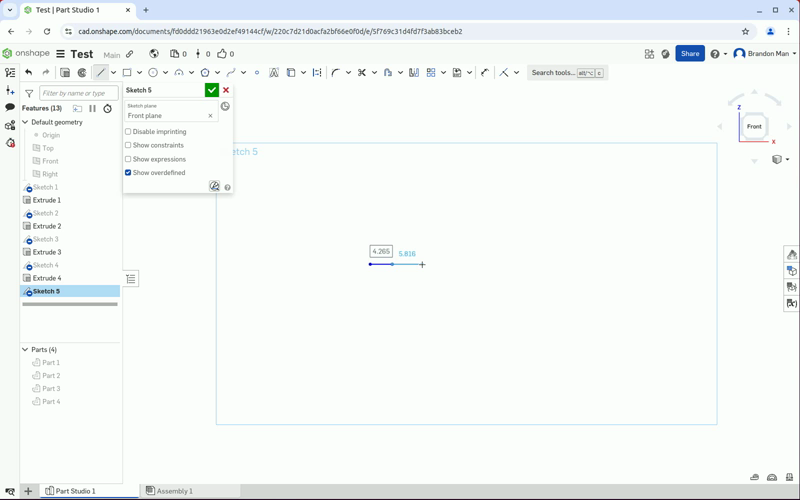
mouse_move(392, 246)
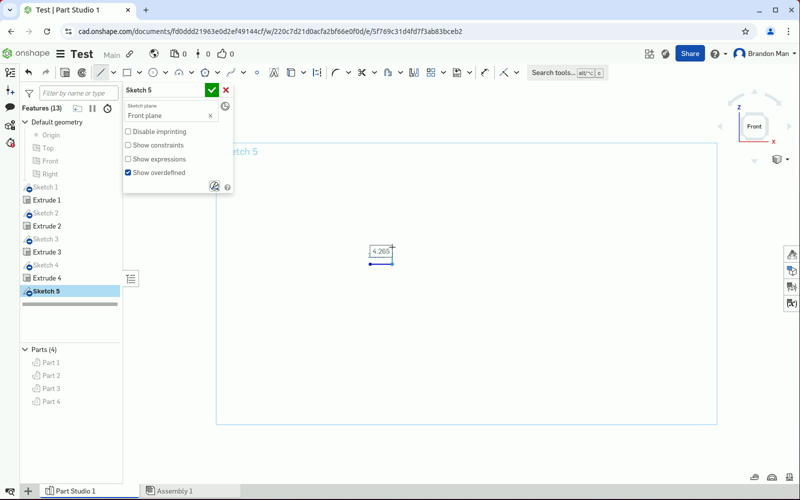
click(392, 246)
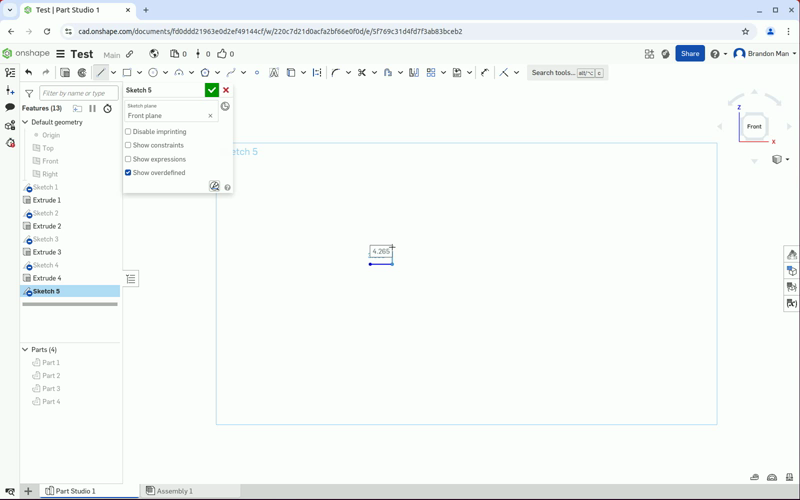
key_up(shift)
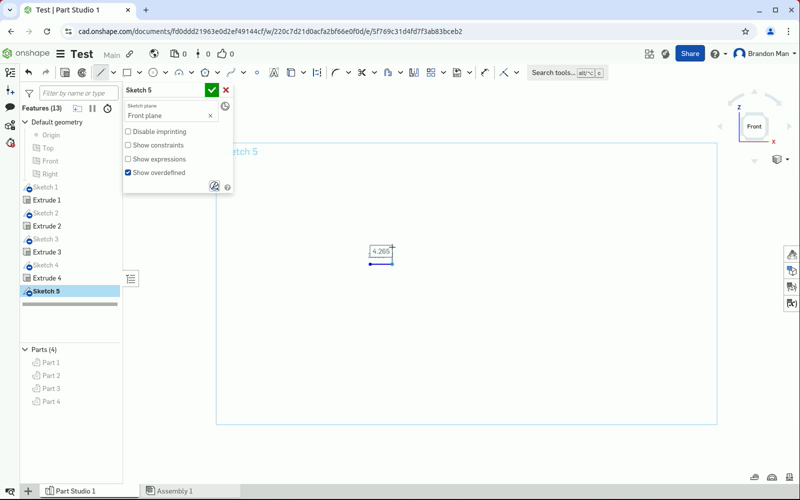
key_down(shift)
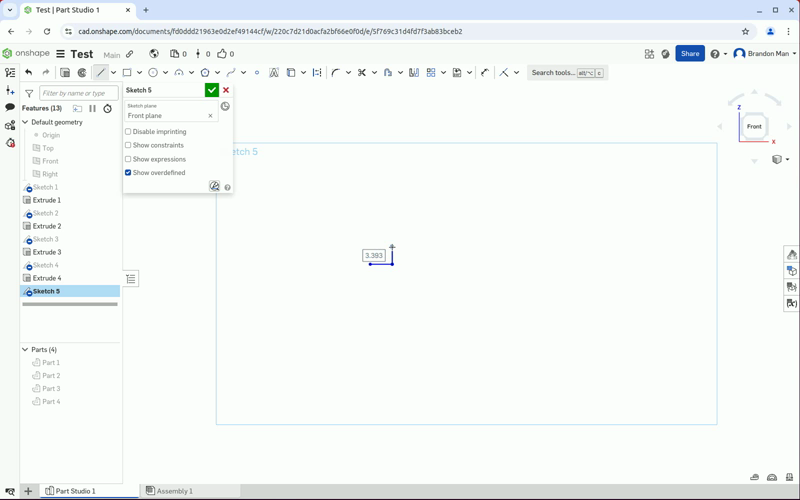
mouse_move(422, 246)
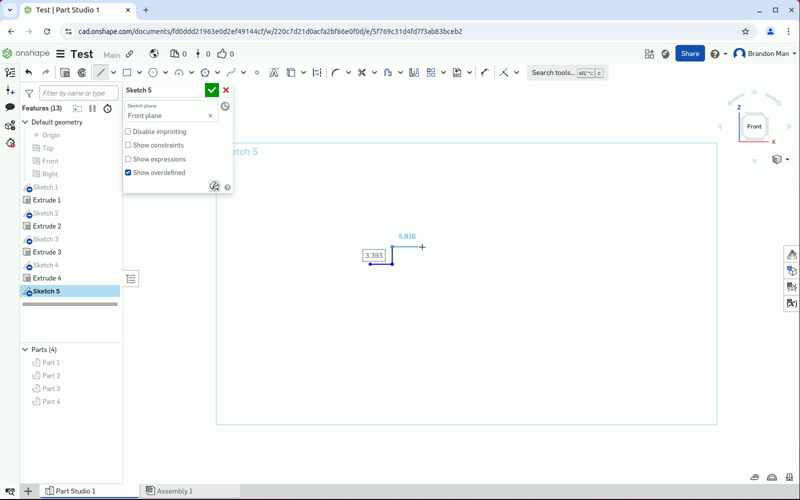
mouse_move(370, 246)
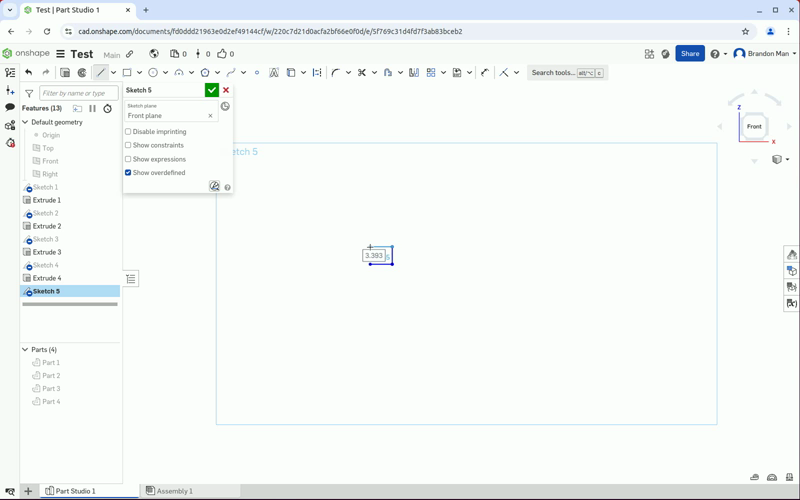
click(370, 246)
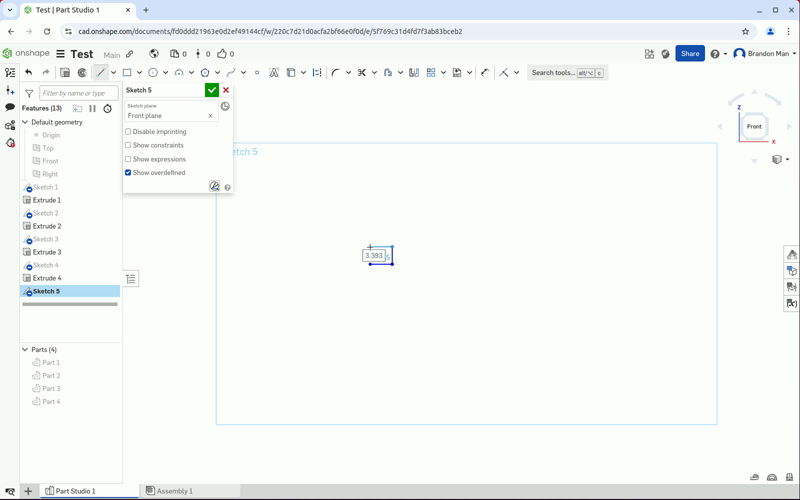
key_up(shift)
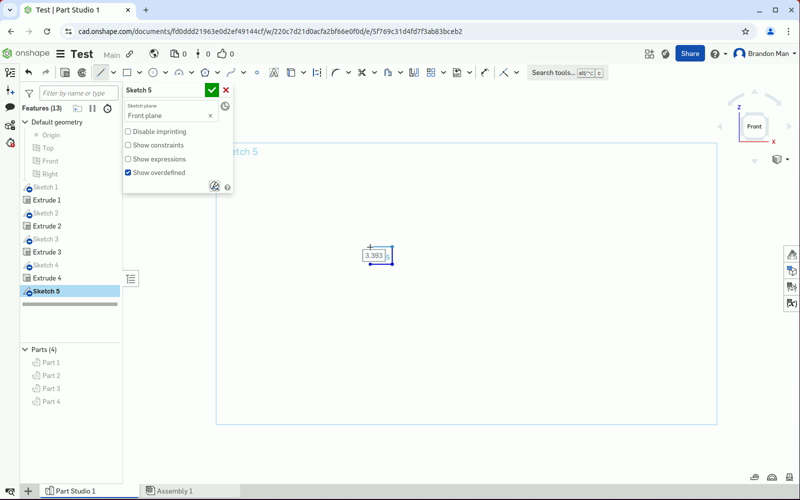
mouse_move(400, 246)
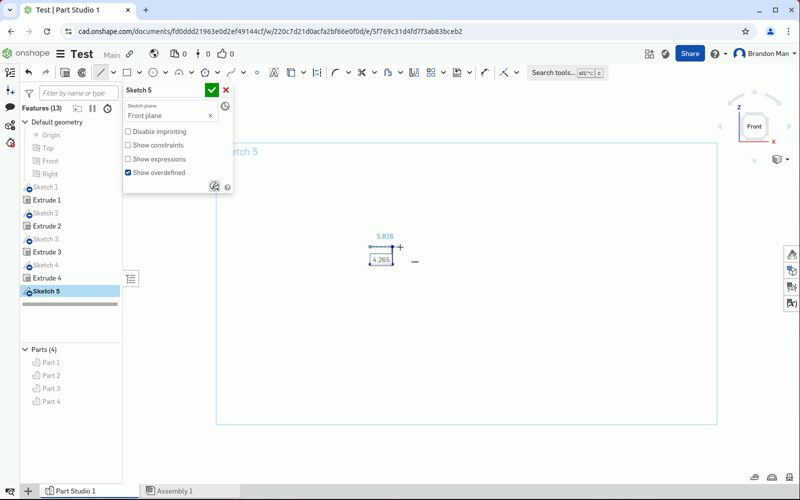
key_down(shift)
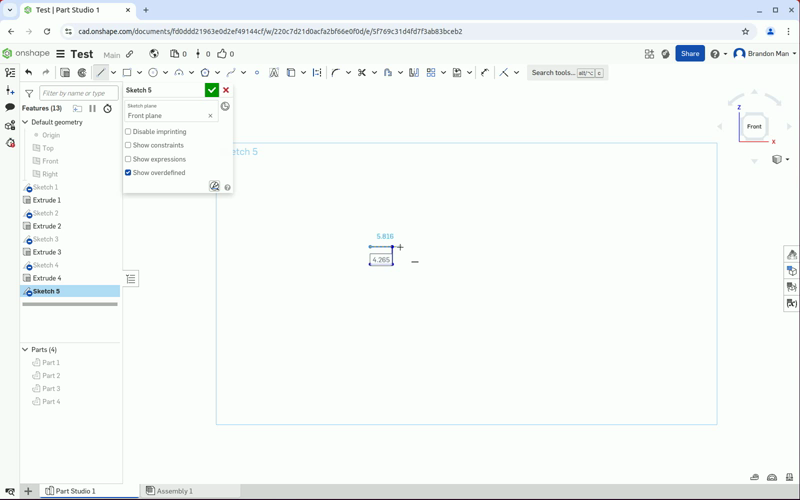
mouse_move(370, 264)
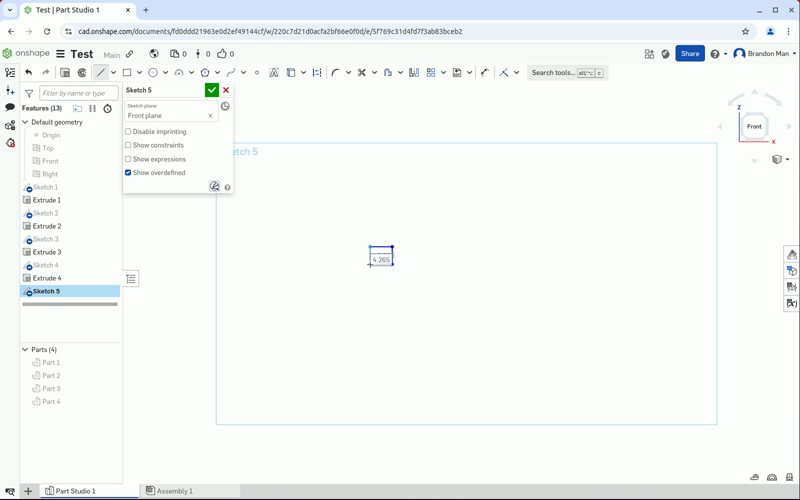
key_up(shift)
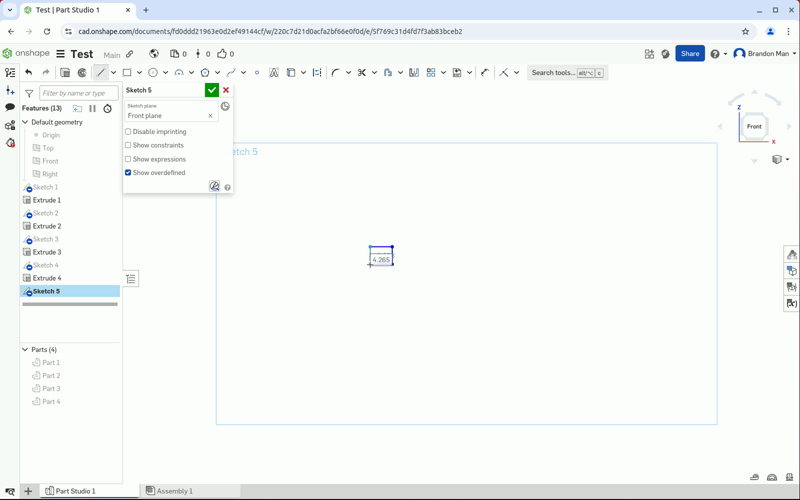
click(370, 264)
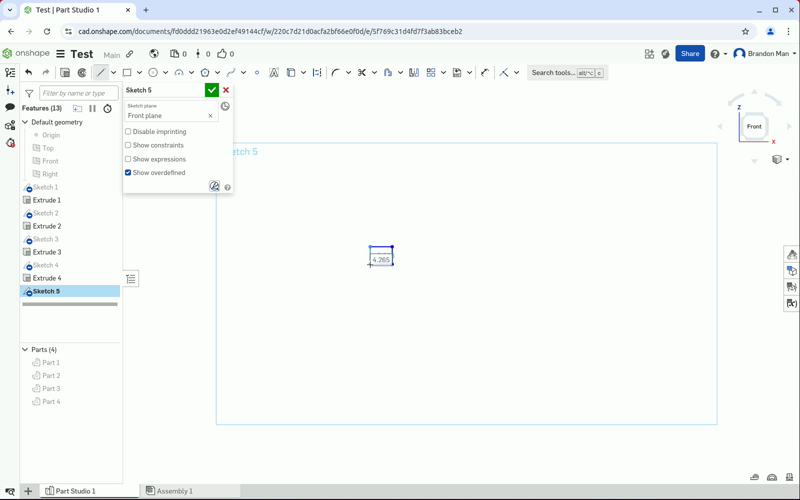
key(esc)
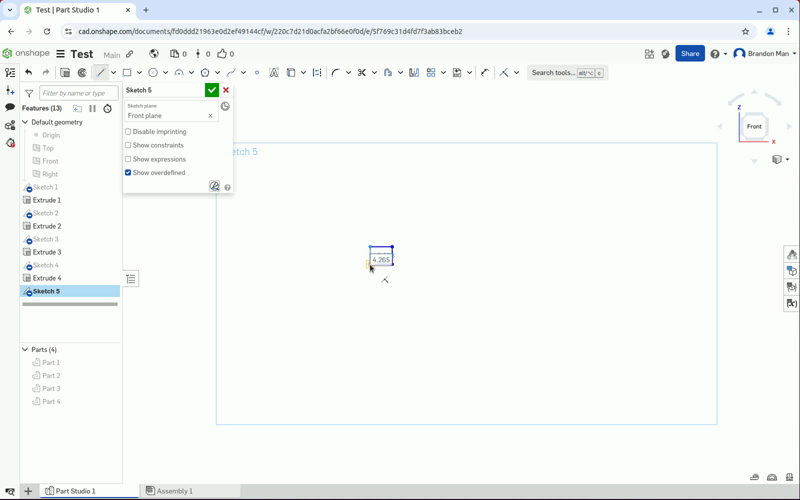
mouse_move(386, 261)
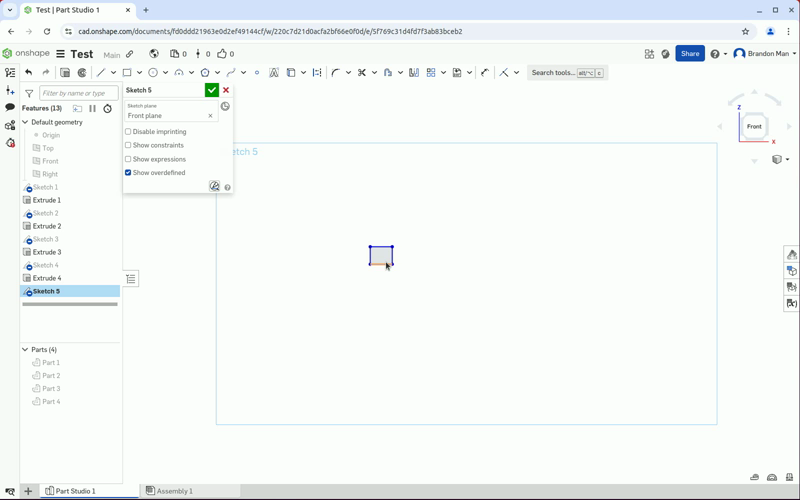
scroll(6)
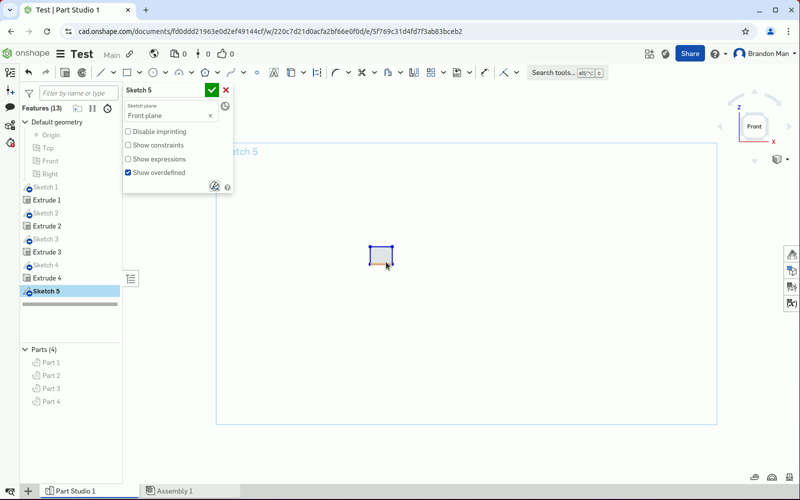
scroll(6)
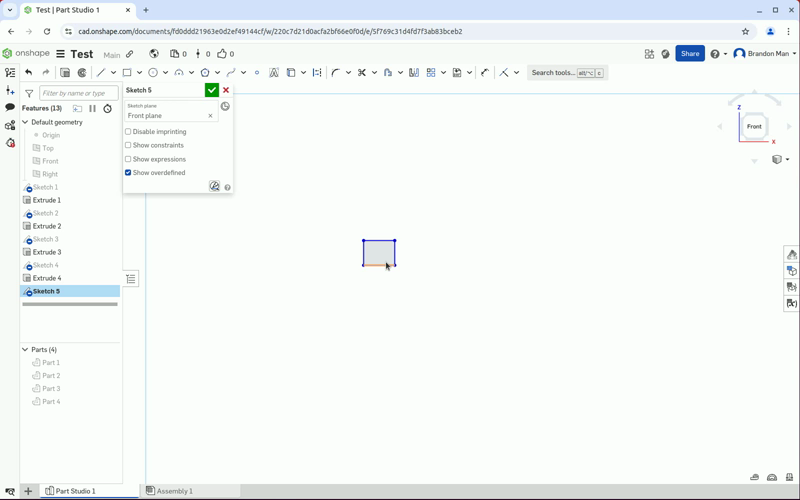
scroll(6)
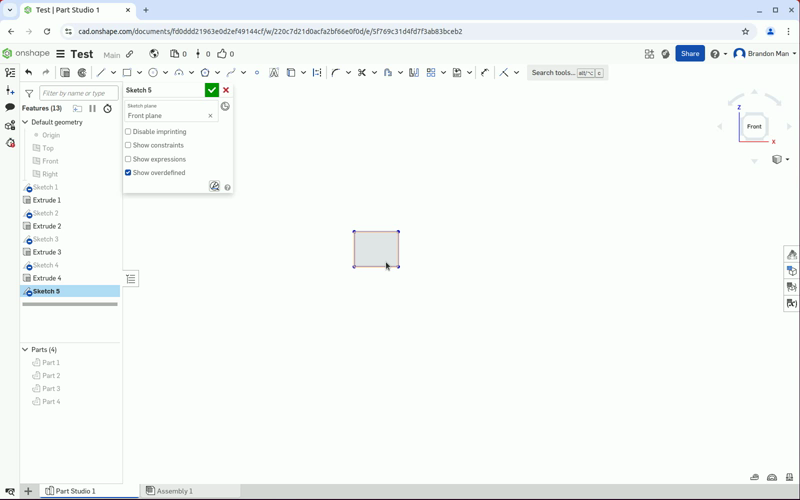
scroll(6)
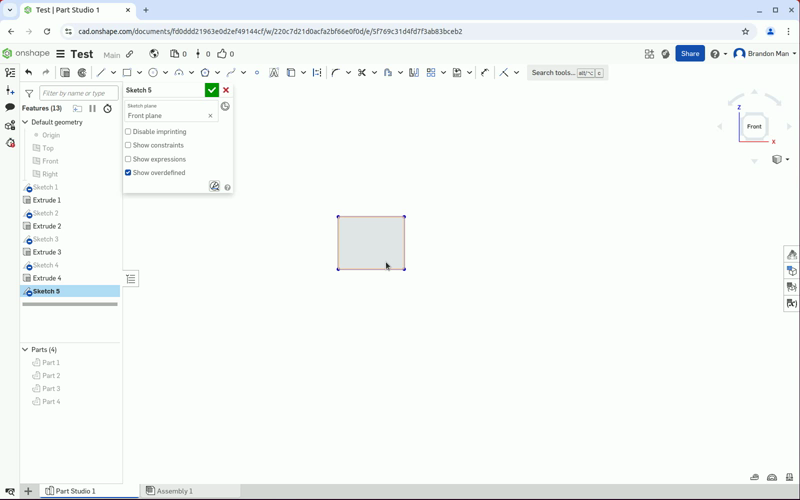
scroll(6)
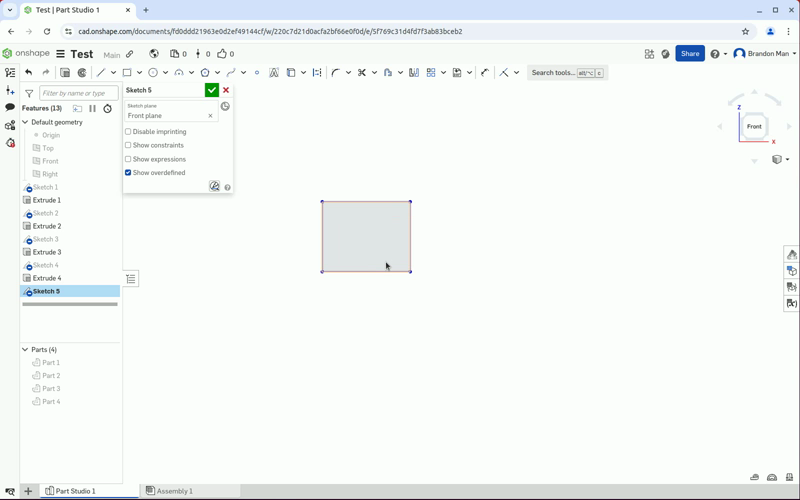
scroll(6)
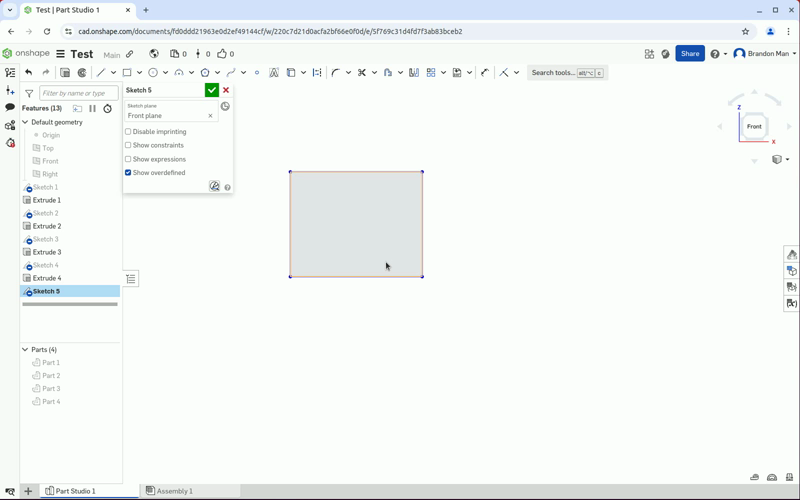
scroll(6)
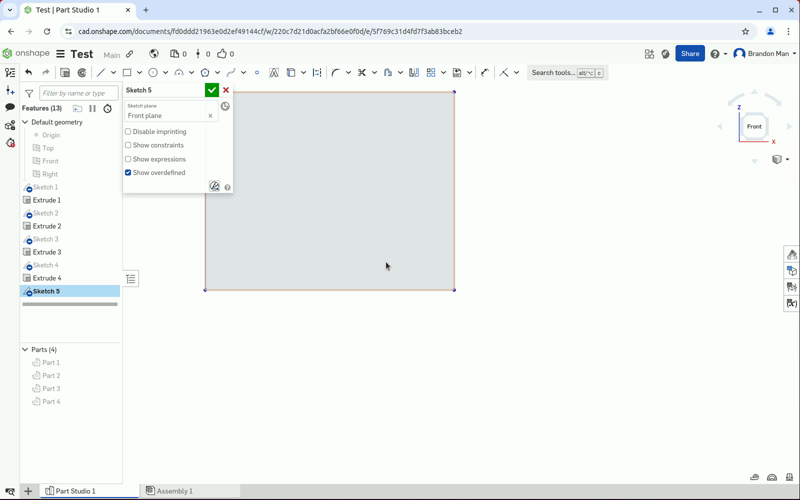
click(386, 261)
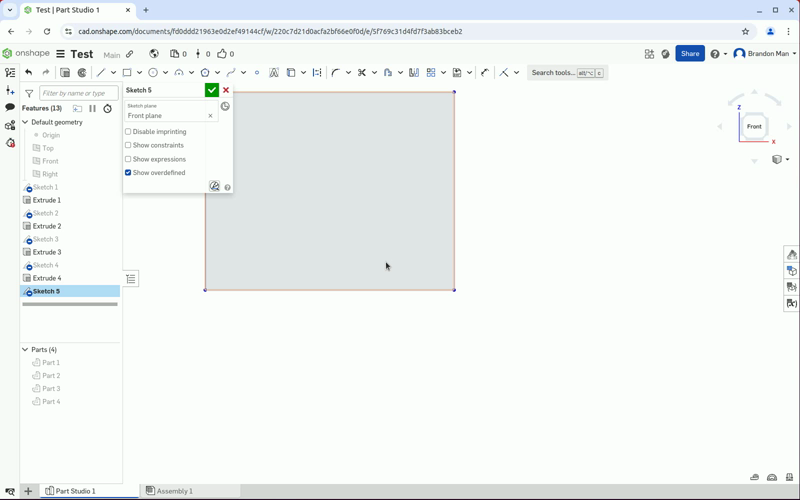
scroll(-6)
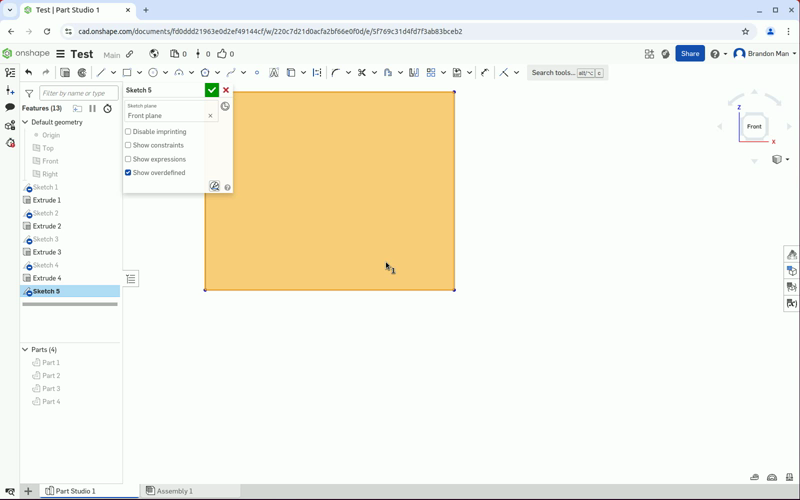
scroll(-6)
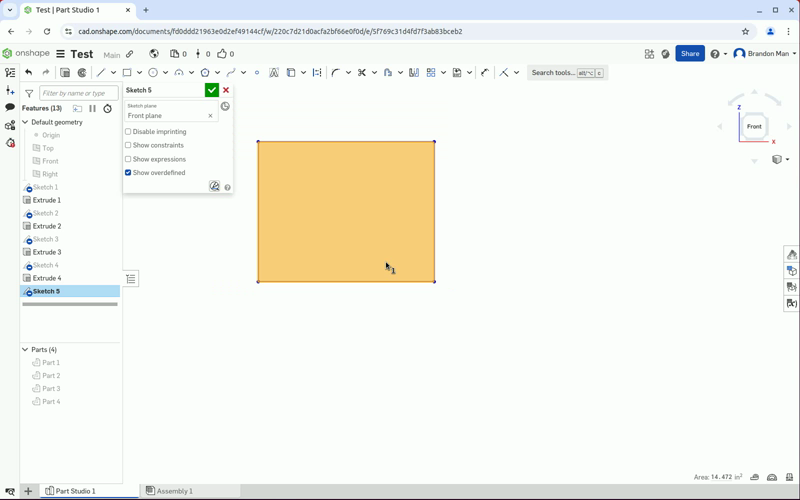
scroll(-6)
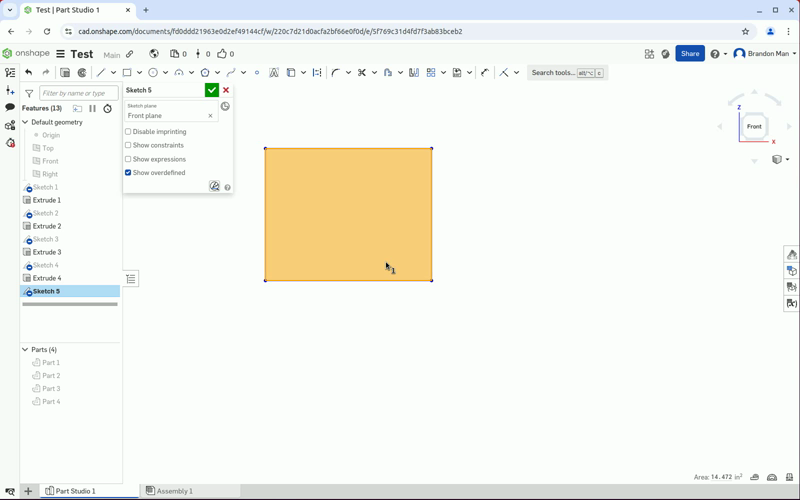
scroll(-6)
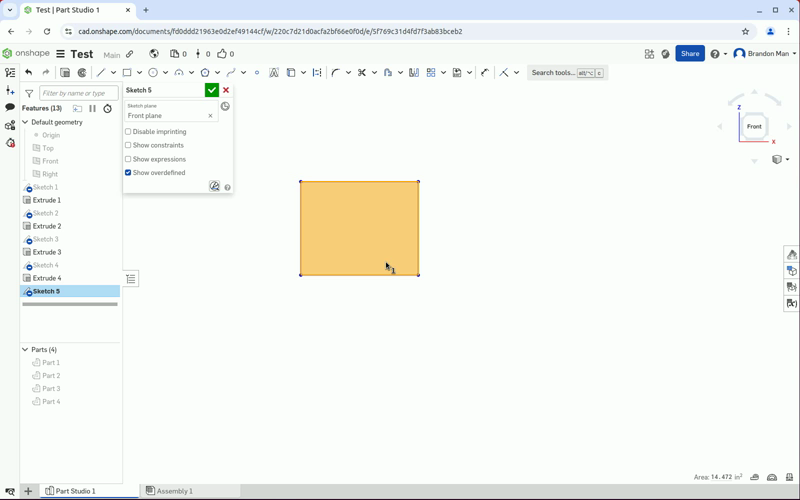
scroll(-6)
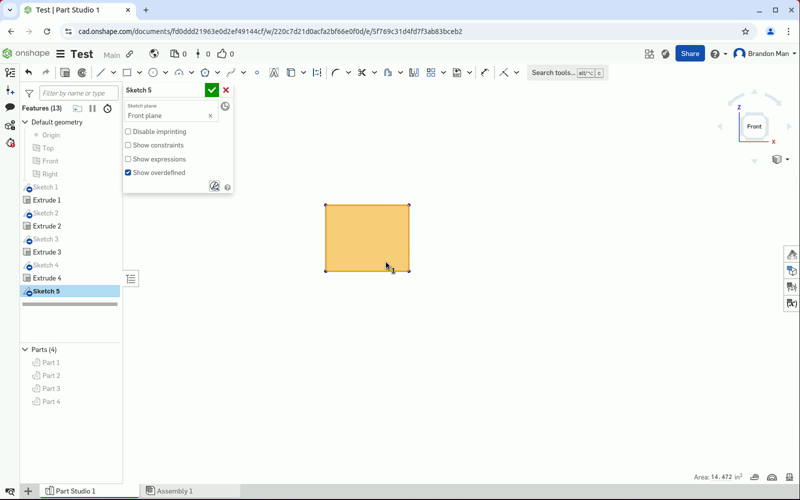
scroll(-6)
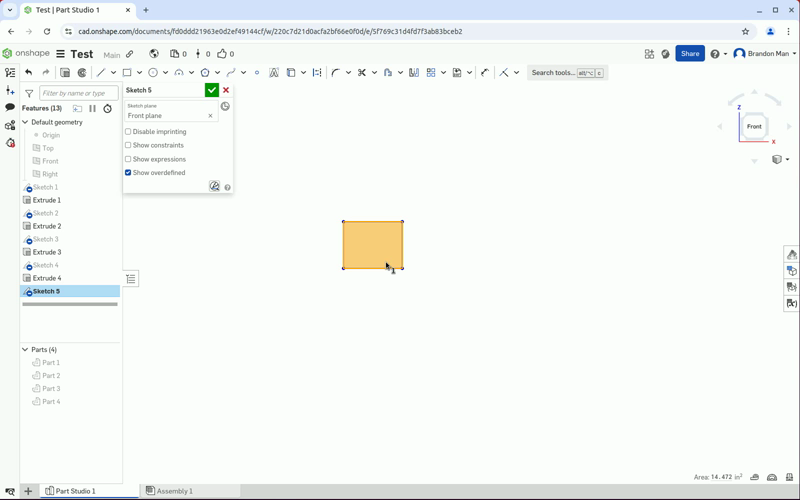
scroll(-6)
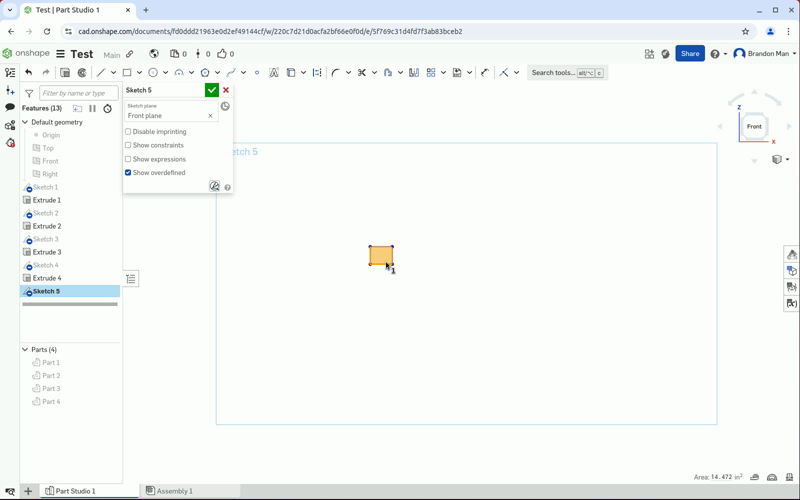
mouse_move(73, 352)
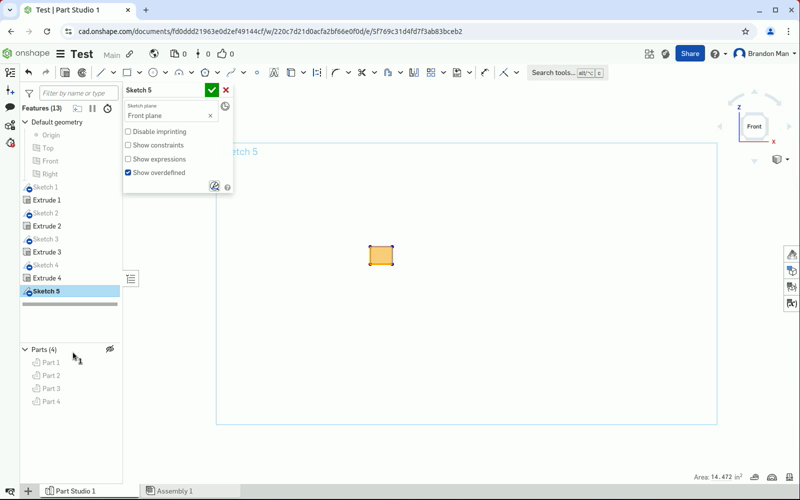
key(shift+y)
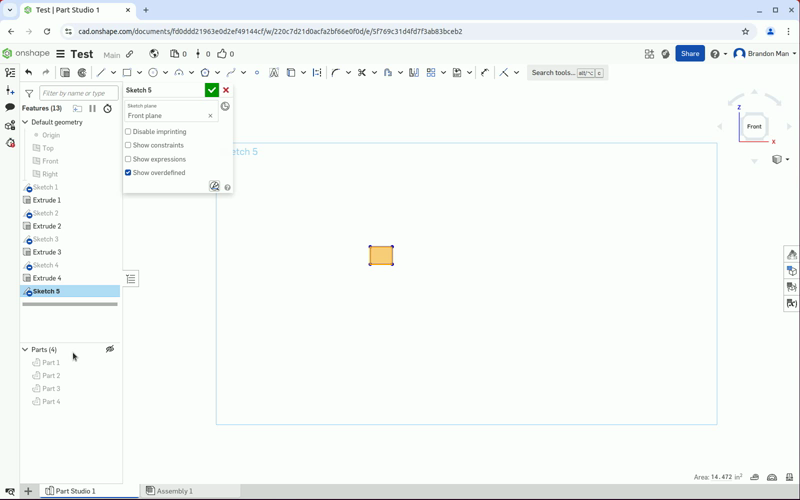
key(shift+e)
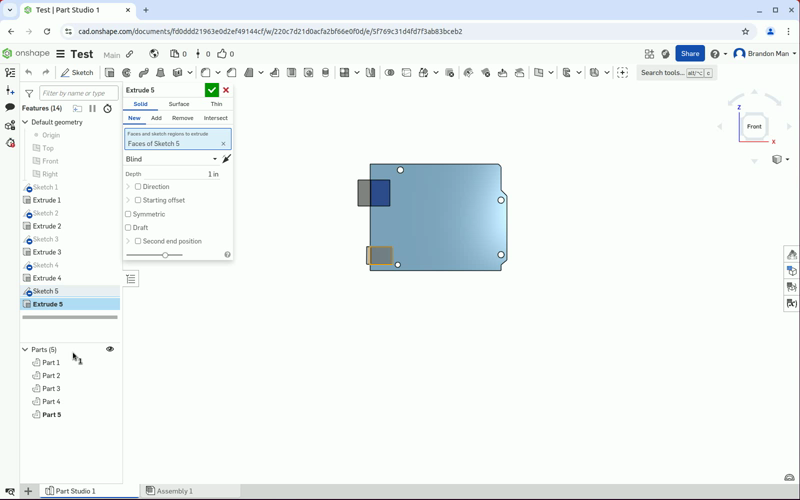
mouse_move(143, 106)
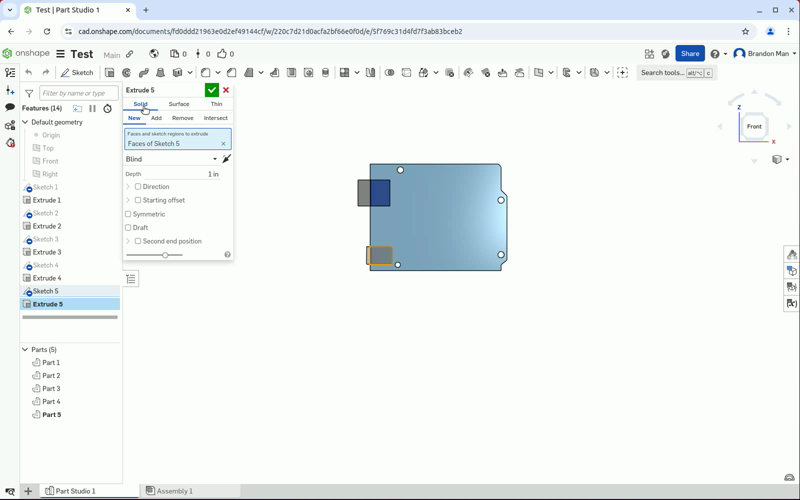
click(143, 106)
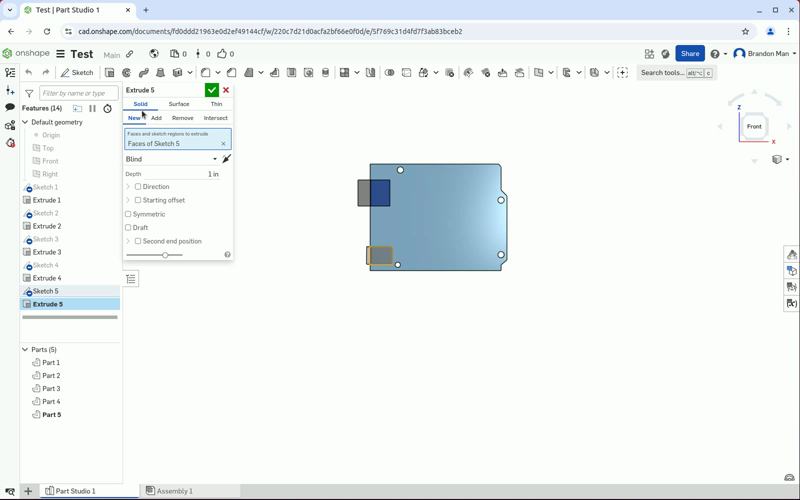
mouse_move(137, 120)
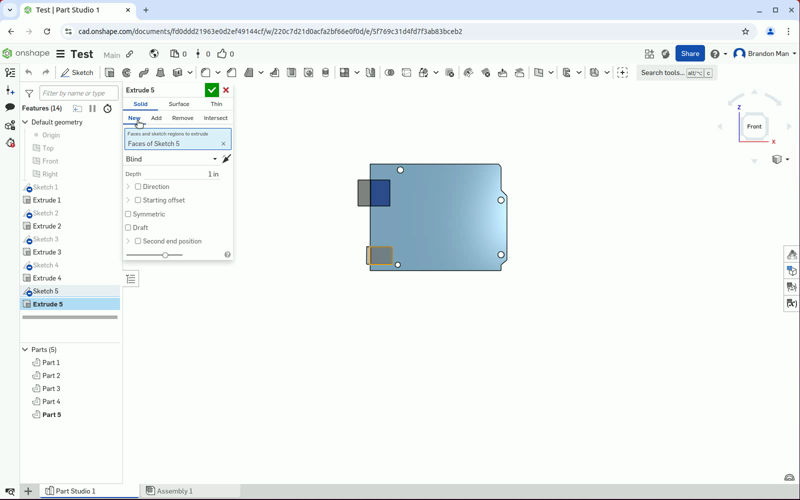
click(137, 120)
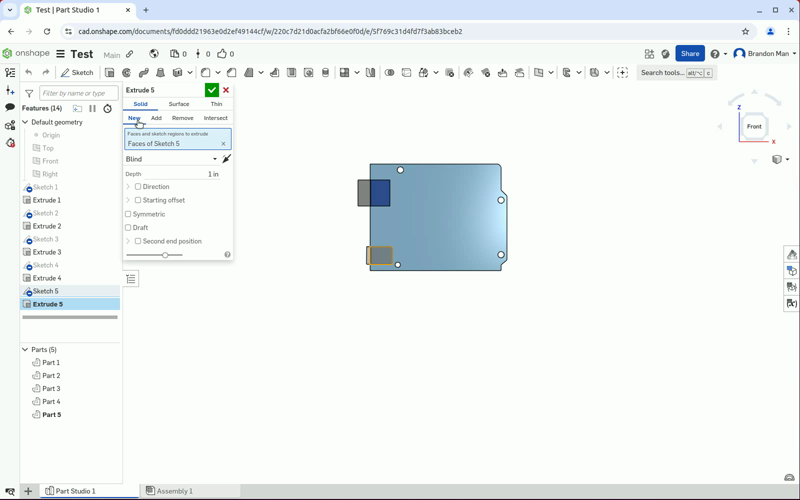
key(tab, 4)
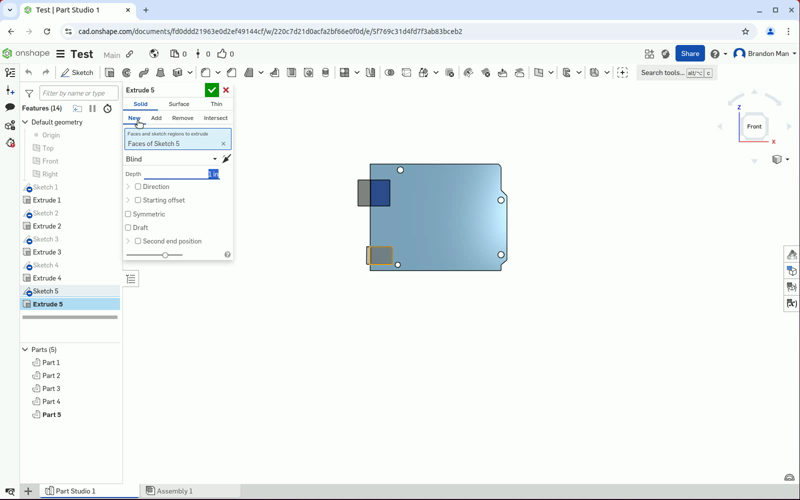
text(3.611)
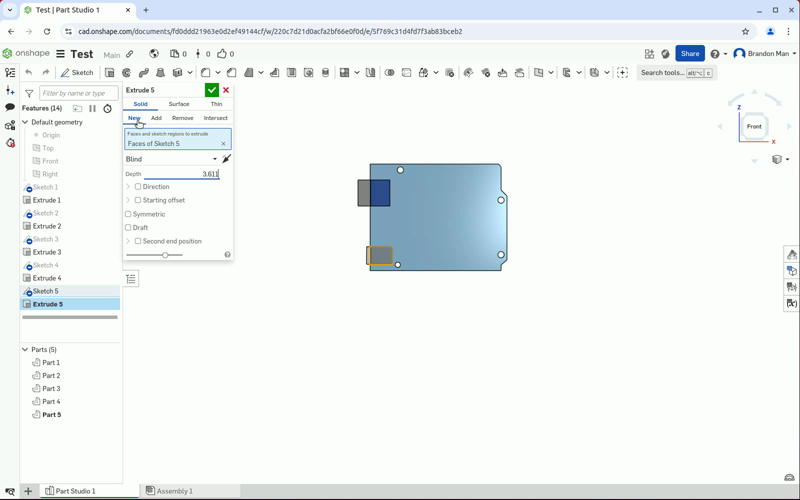
key(enter)
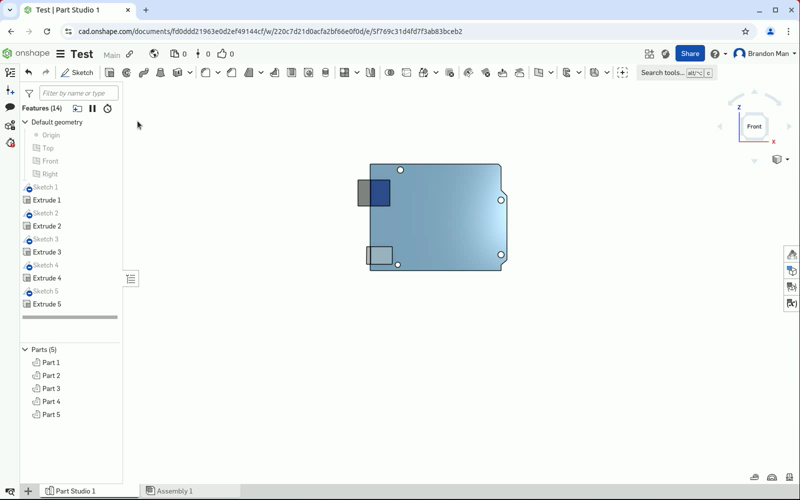
key(shift+h)
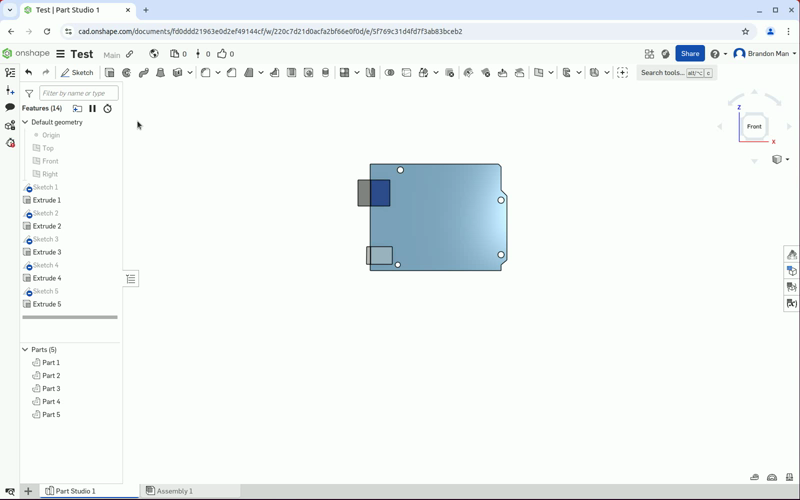
key(shift+h)
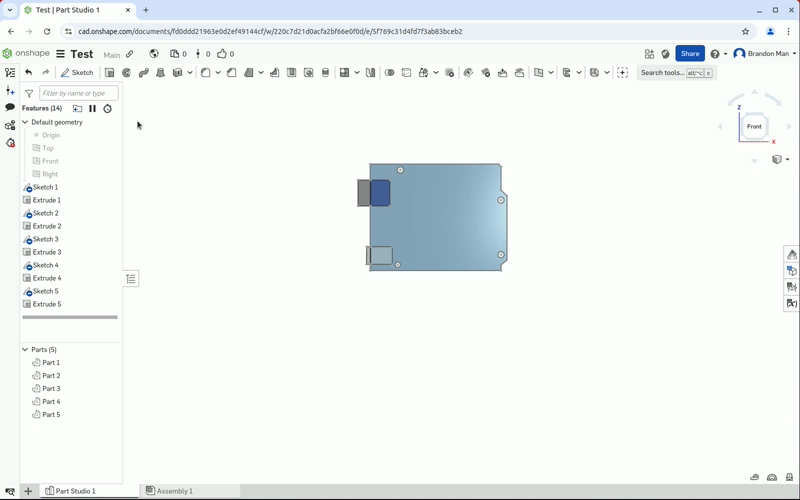
key(shift+7)
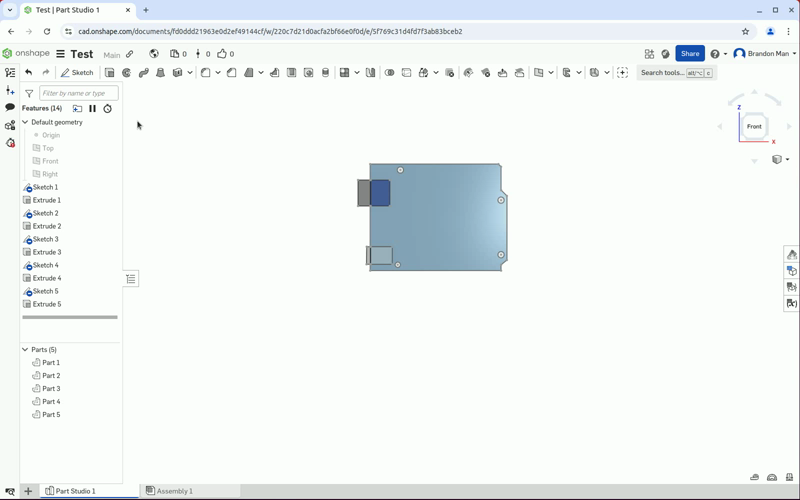
key(left, 2)
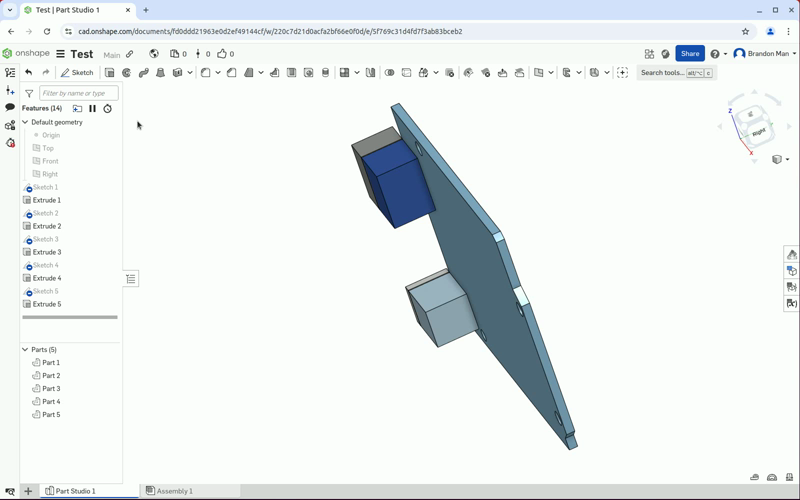
key(down, 2)
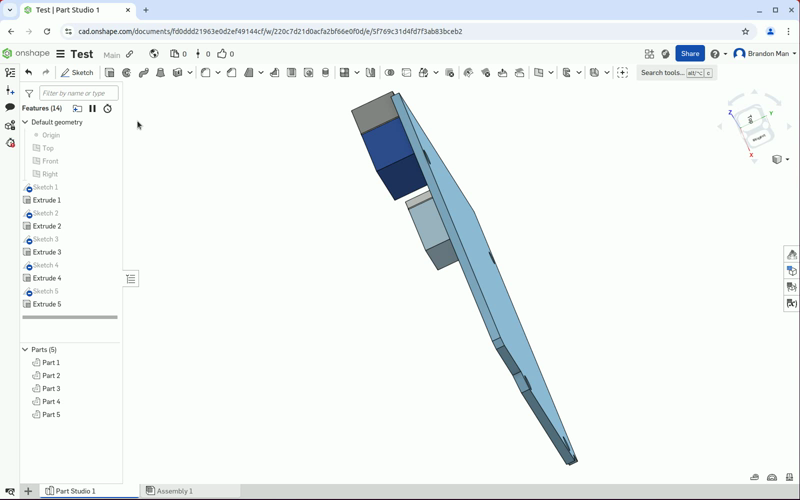
key(up, 2)
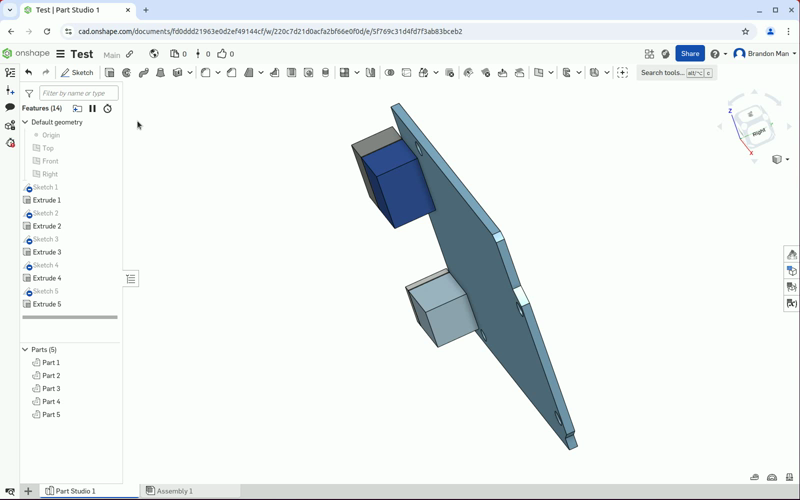
key(right, 2)
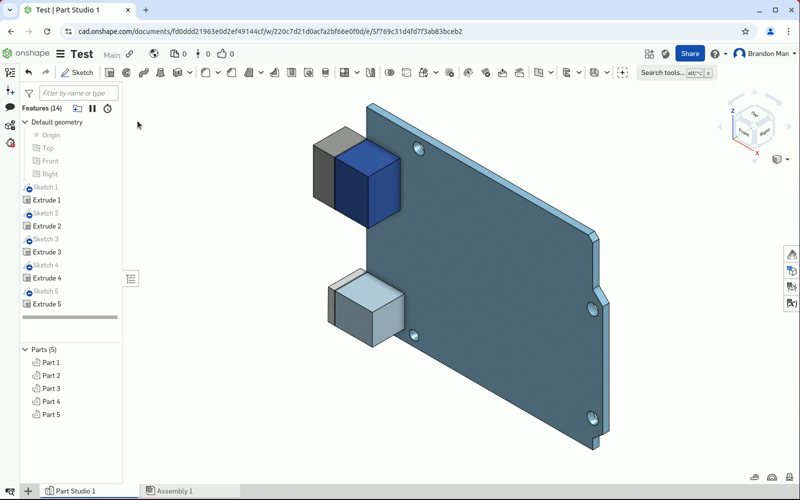
mouse_move(73, 189)
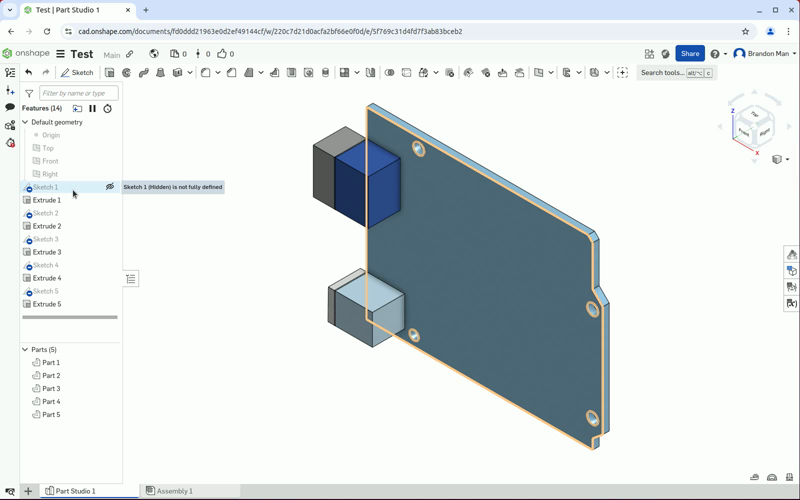
click(73, 189)